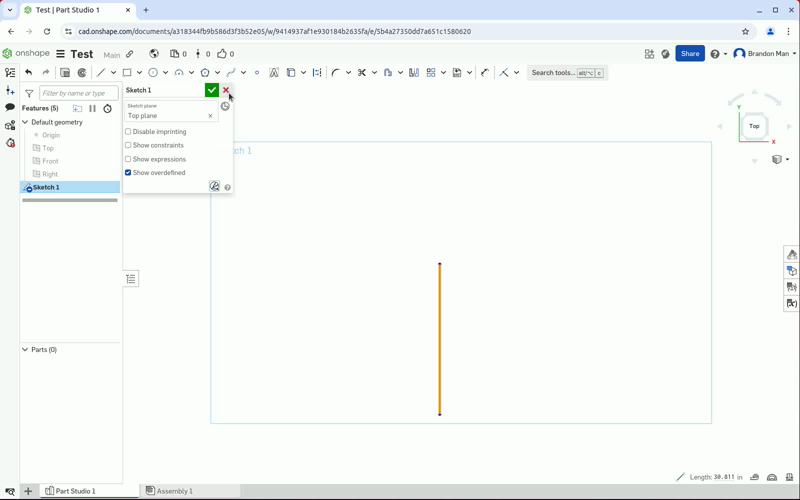
key(shift+h)
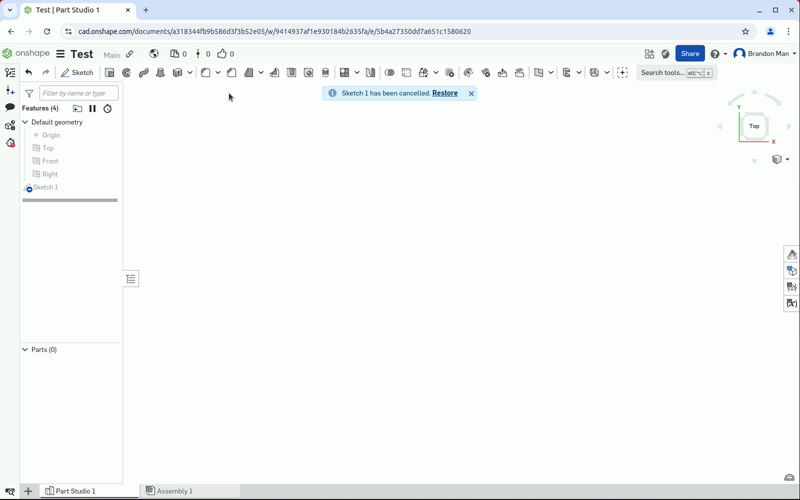
mouse_move(73, 352)
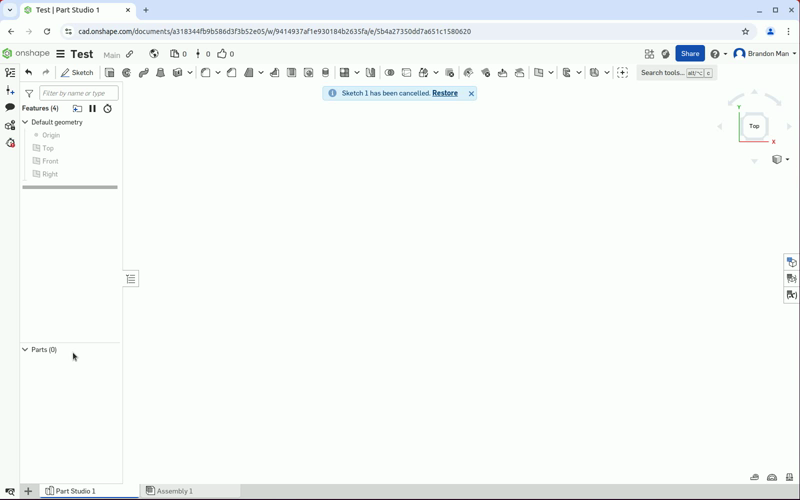
key(y)
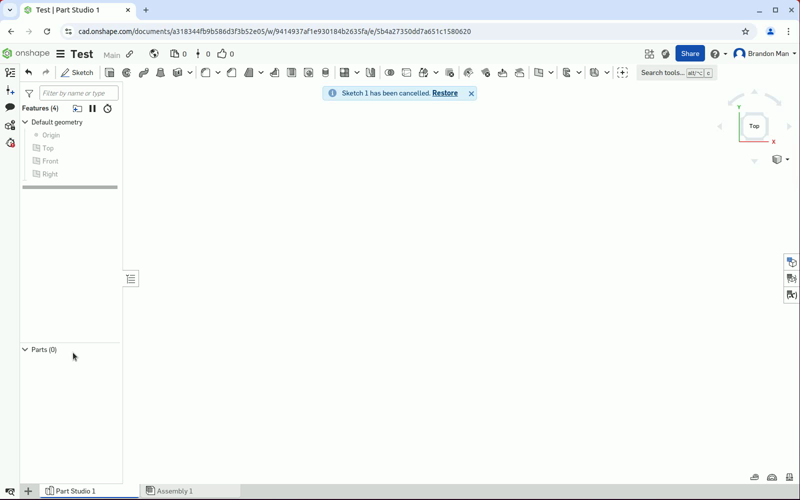
key(shift+p)
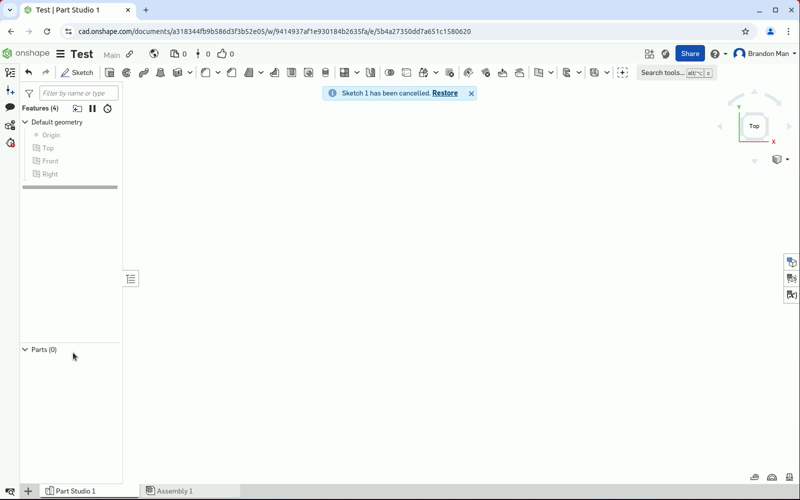
key(space)
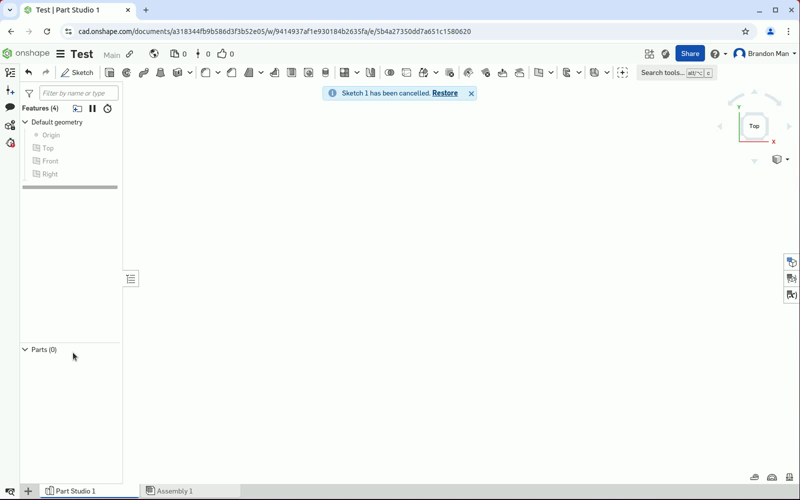
key_down(shift)
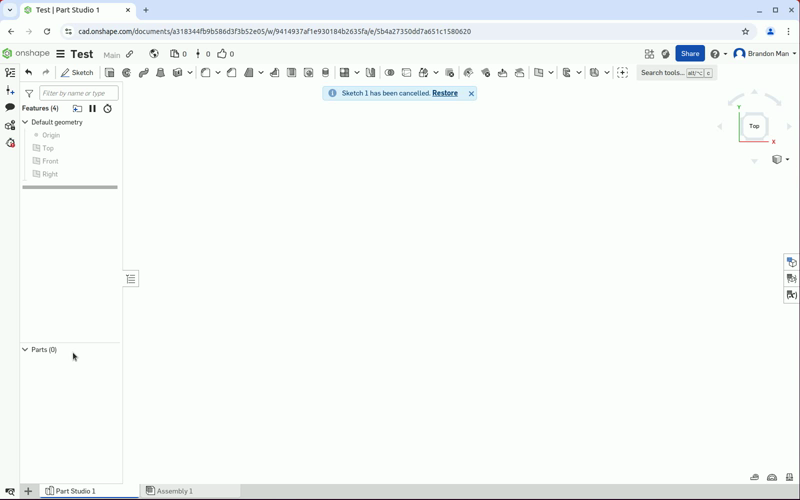
key(up)
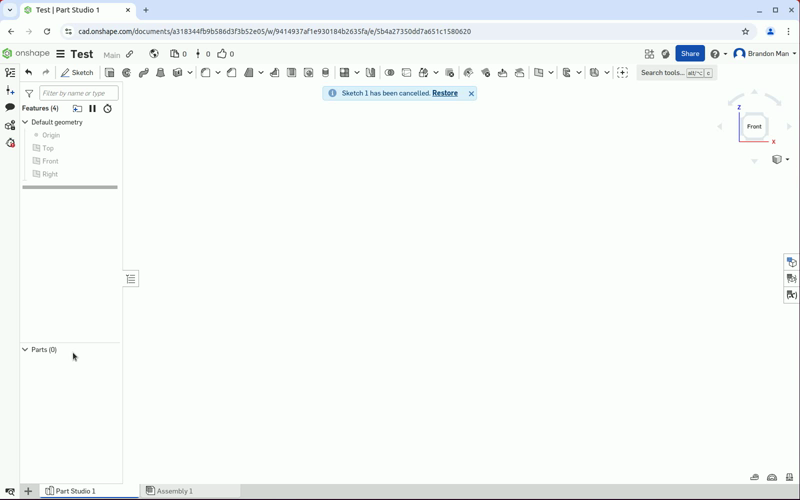
key_up(shift)
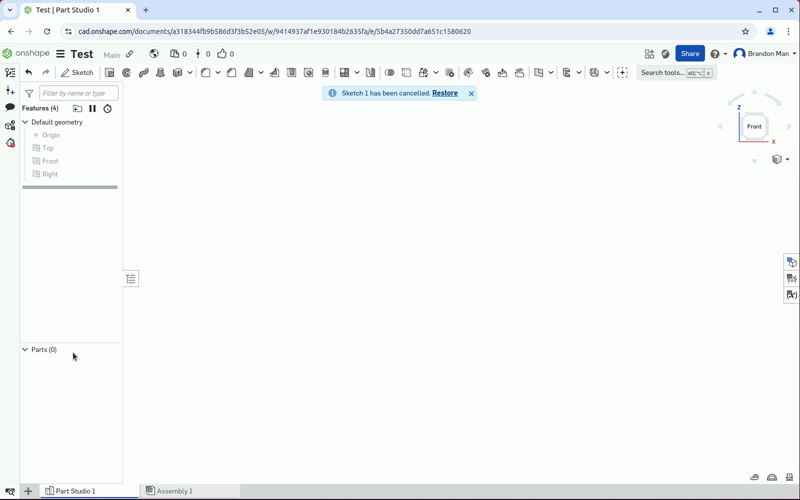
mouse_move(73, 352)
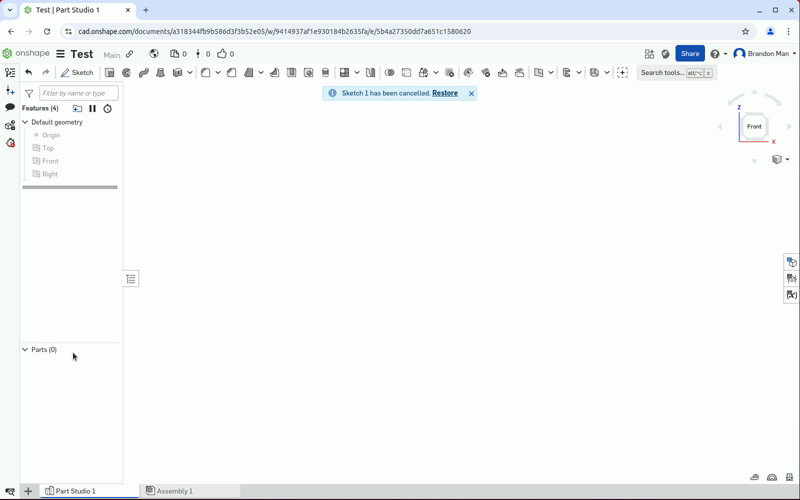
key(shift+y)
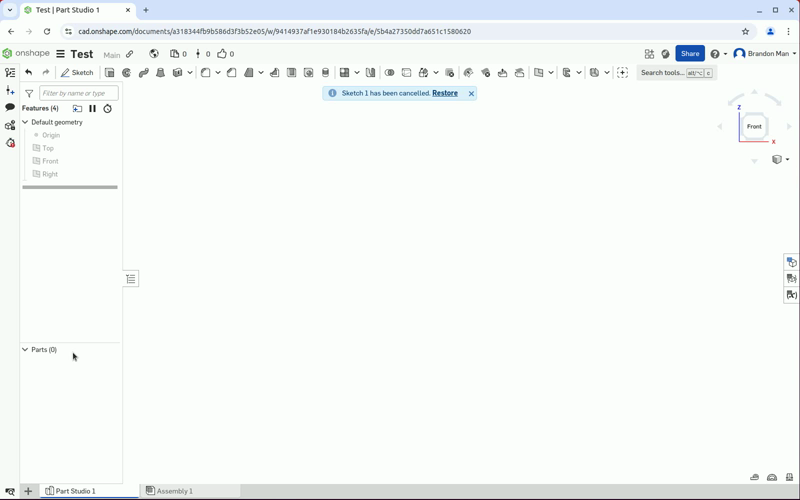
key(shift+s)
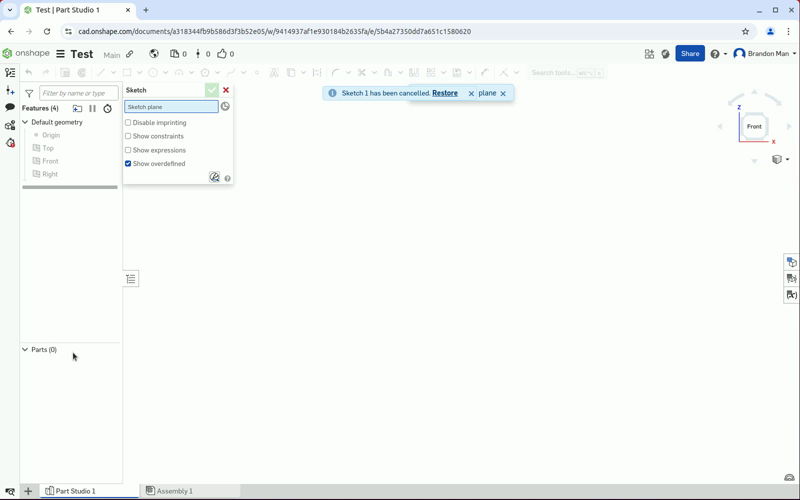
mouse_move(73, 163)
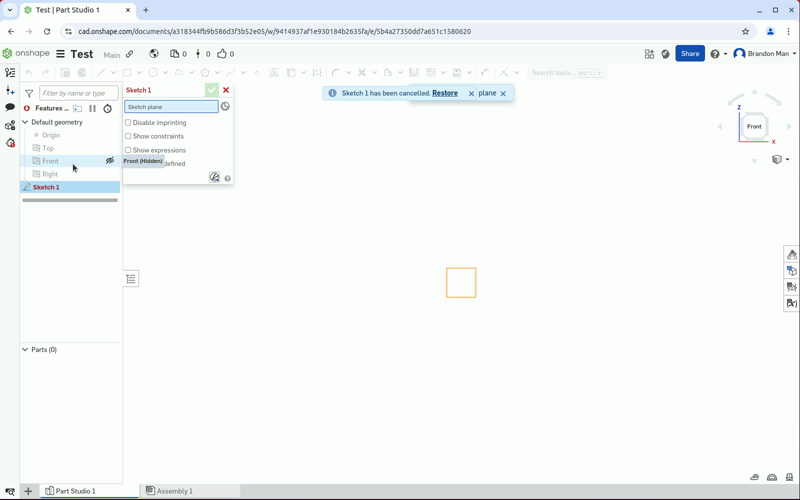
click(73, 163)
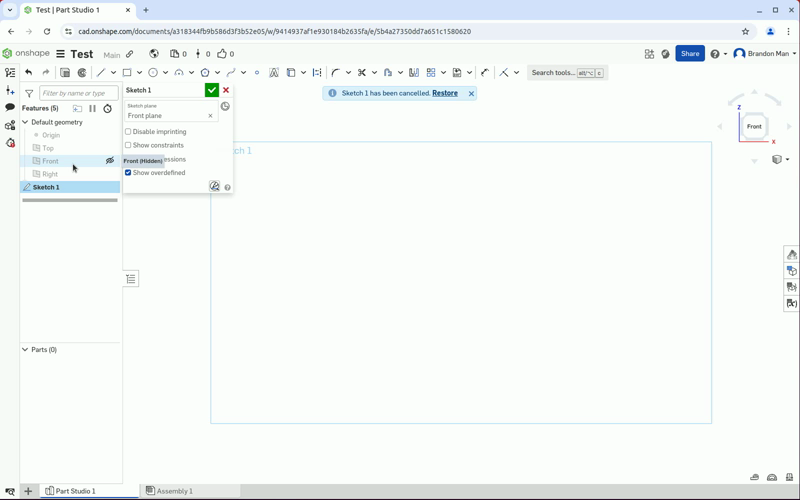
mouse_move(73, 352)
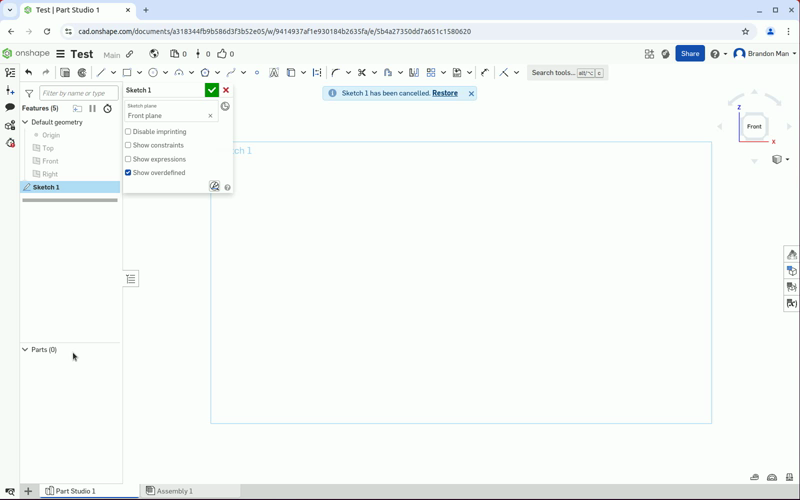
key(y)
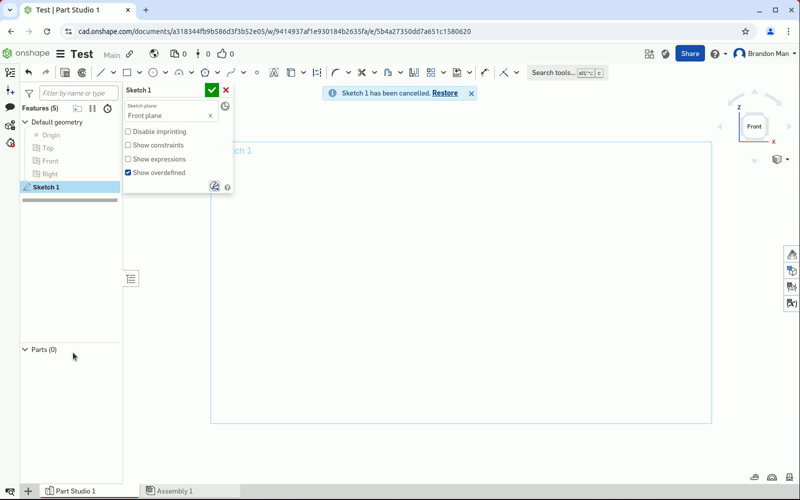
key(l)
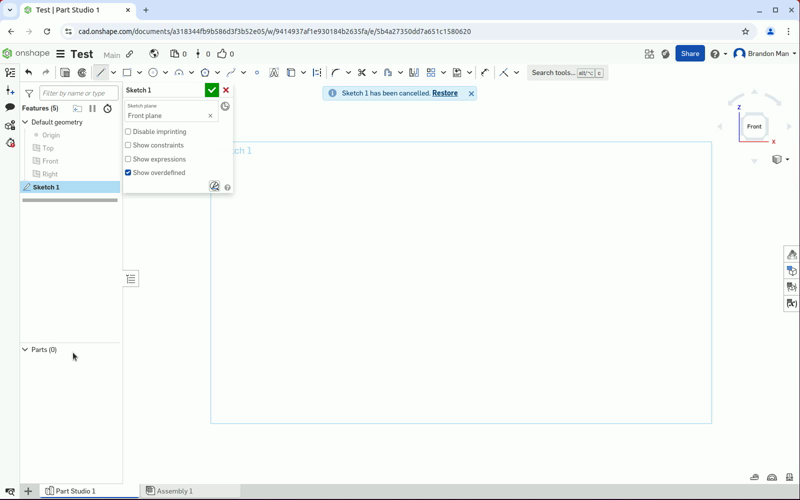
key_down(shift)
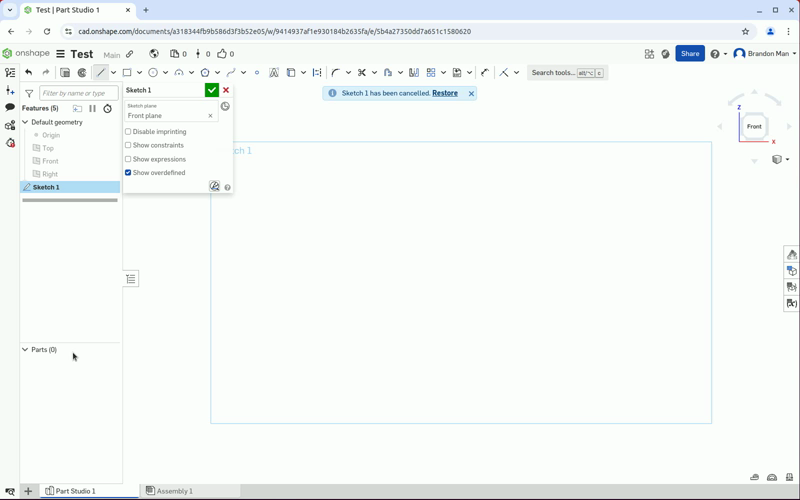
mouse_move(348, 282)
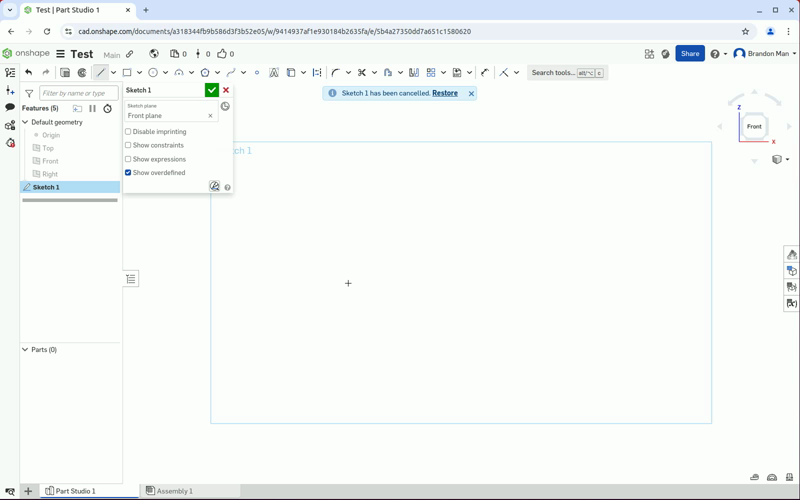
click(348, 282)
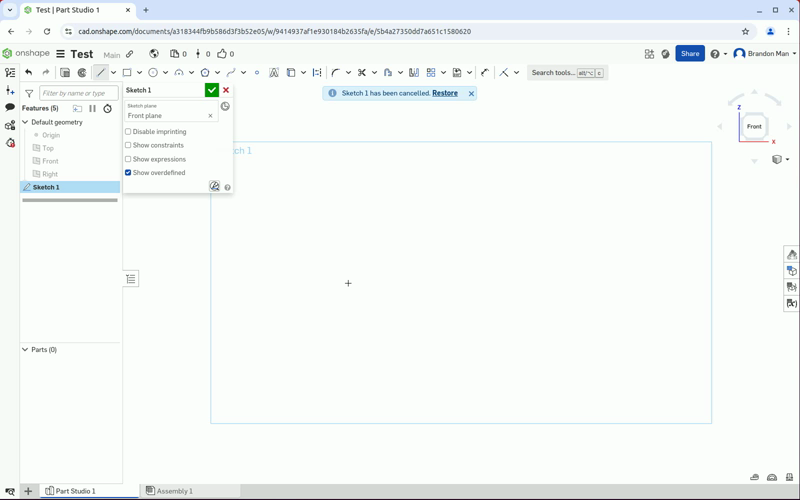
key_up(shift)
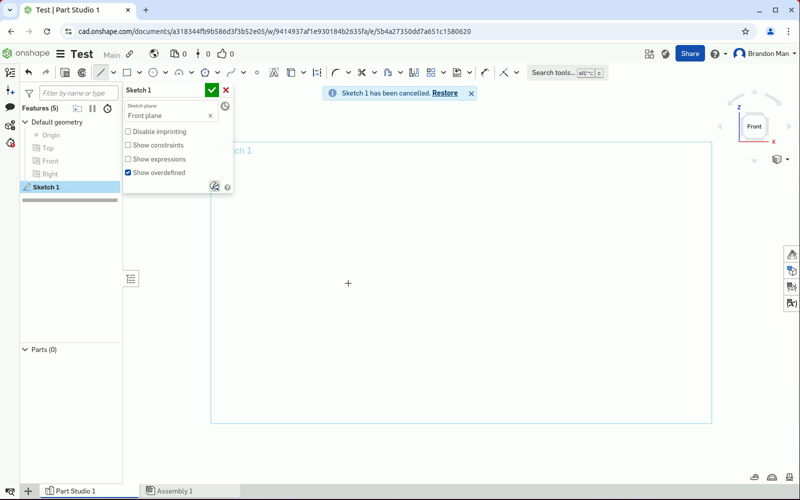
key_down(shift)
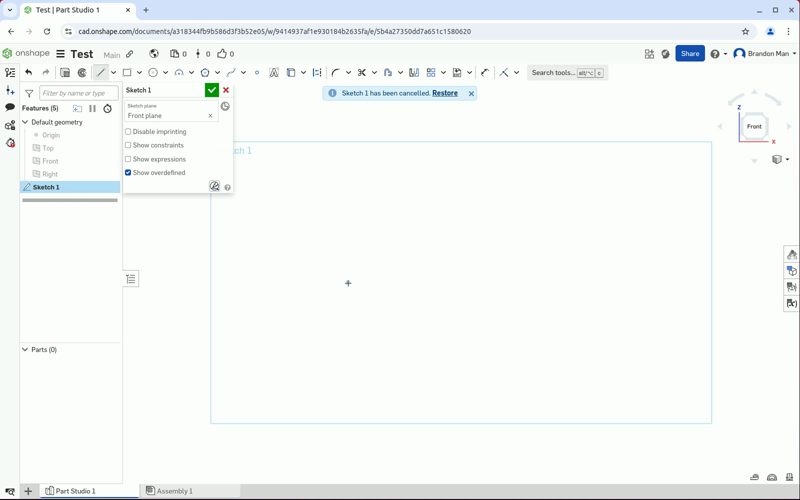
mouse_move(378, 282)
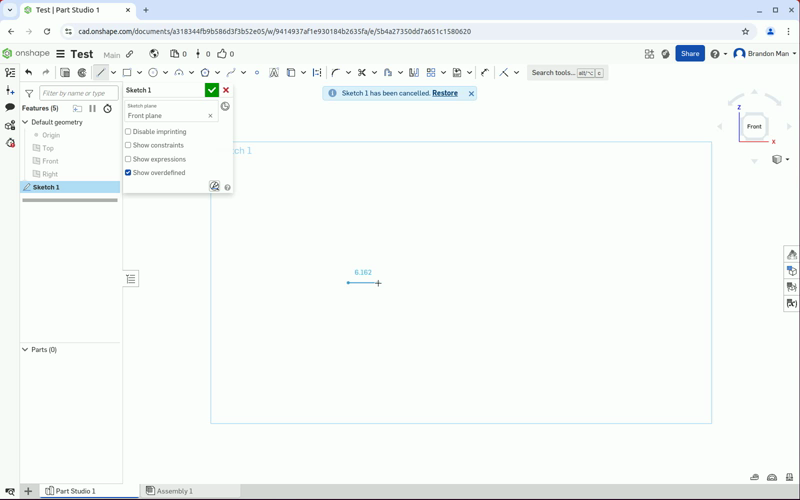
mouse_move(353, 282)
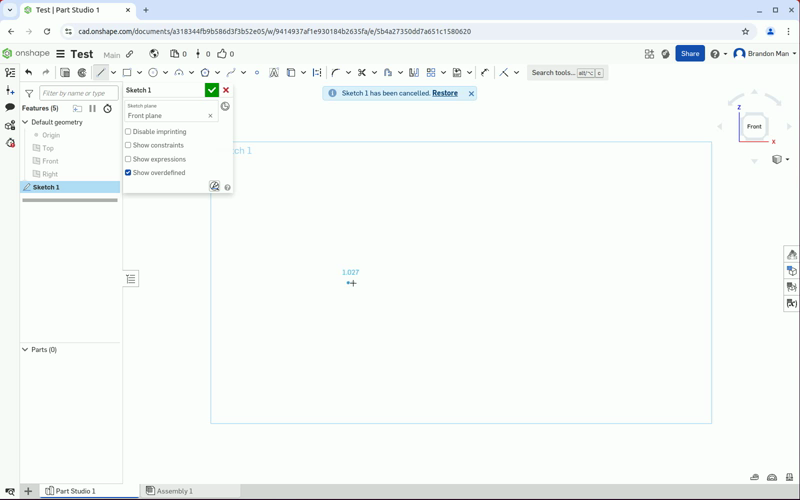
scroll(6)
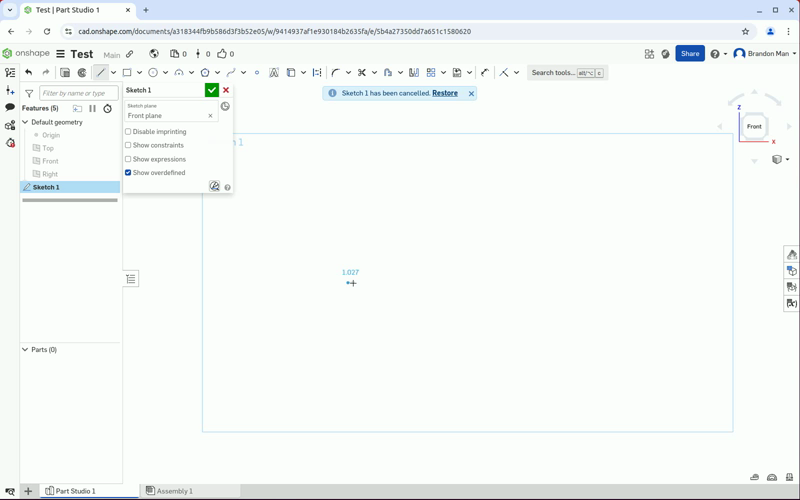
scroll(6)
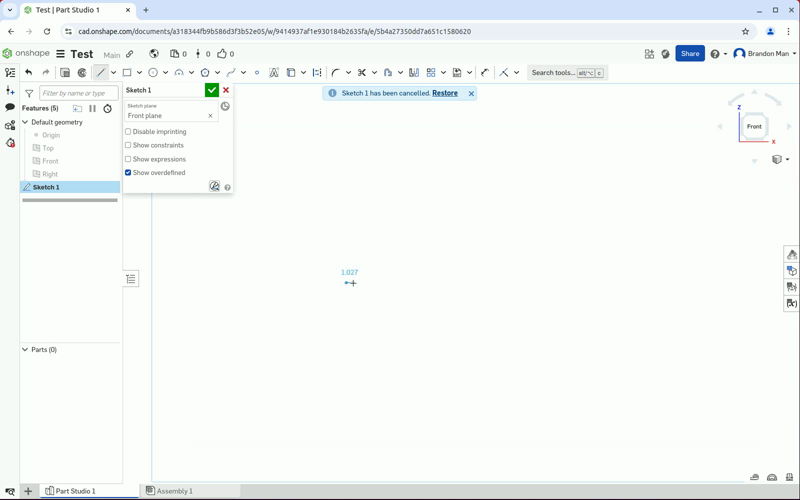
scroll(6)
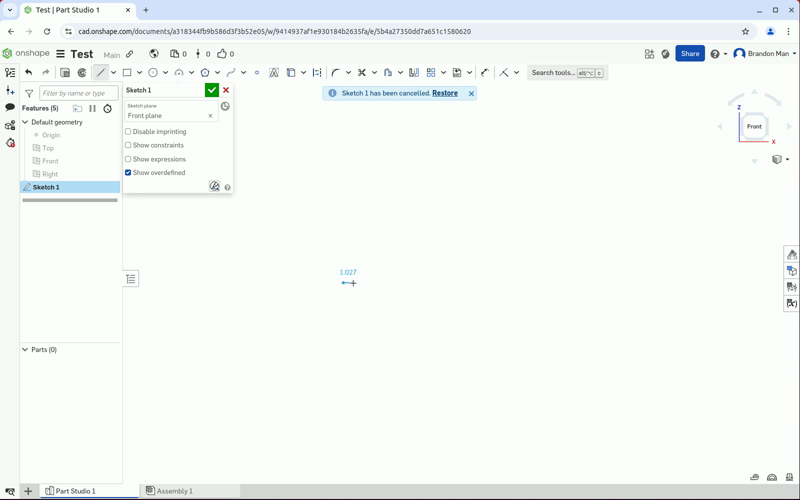
scroll(6)
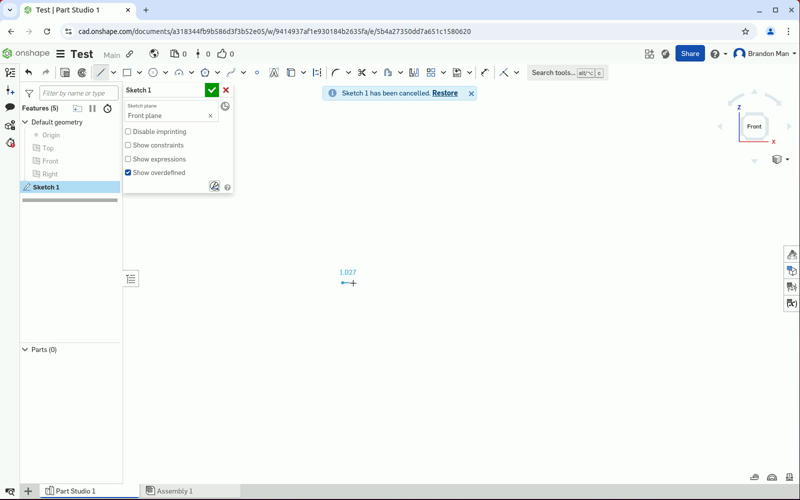
scroll(6)
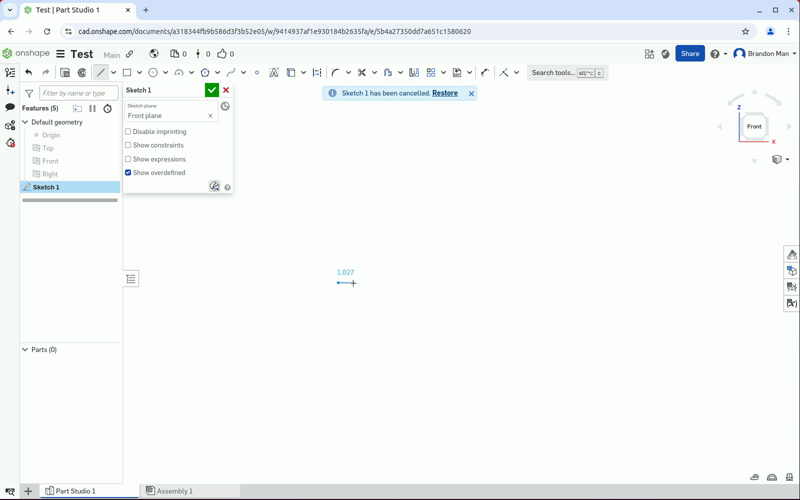
scroll(6)
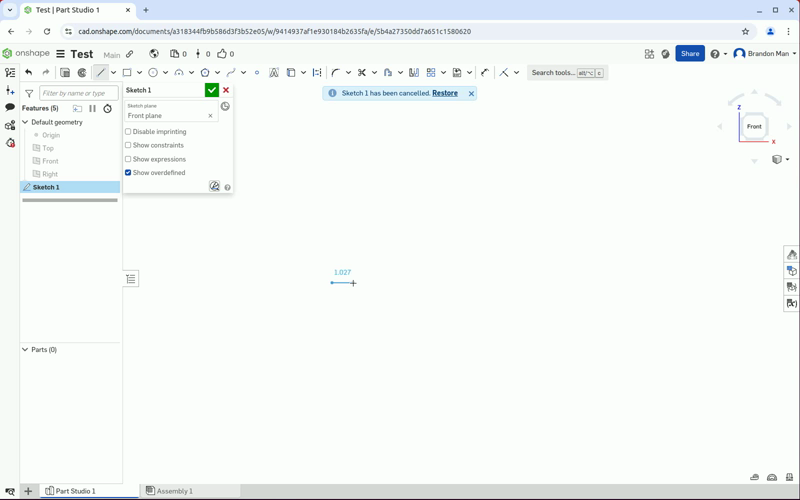
scroll(6)
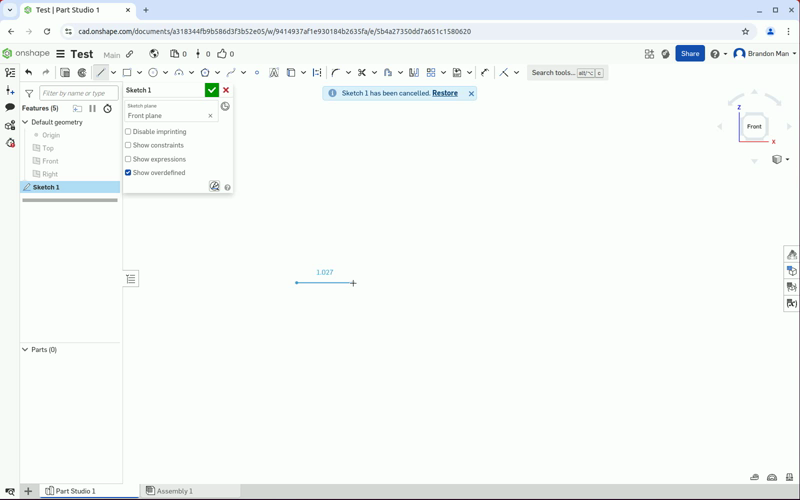
click(353, 282)
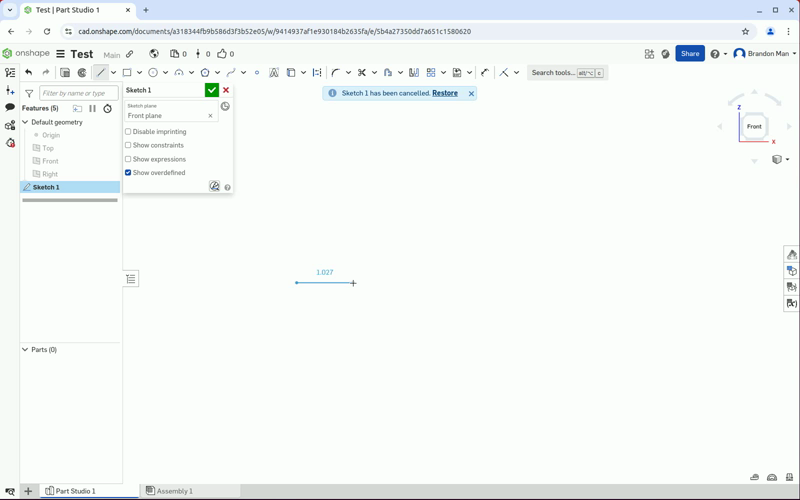
scroll(-6)
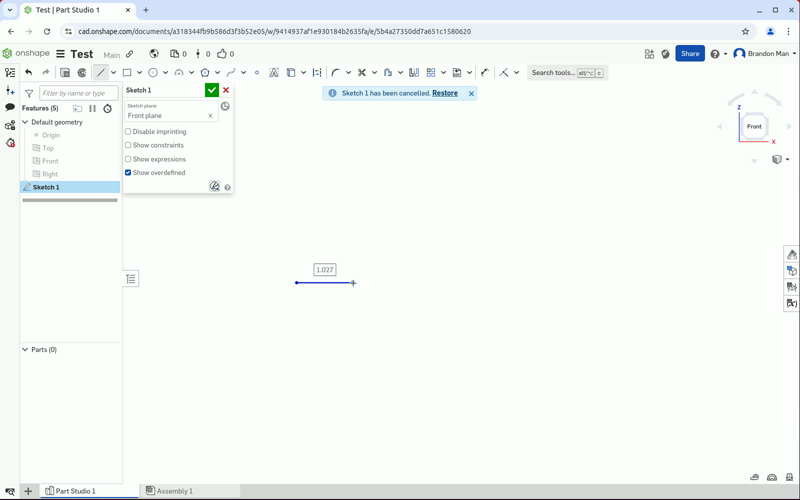
scroll(-6)
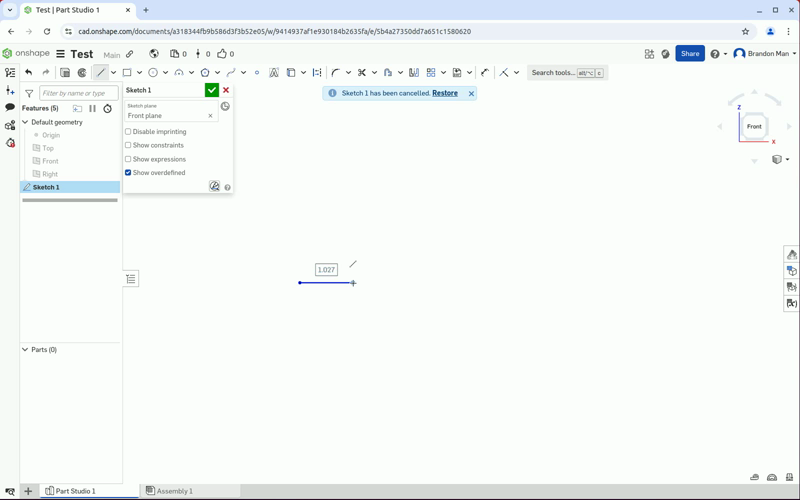
scroll(-6)
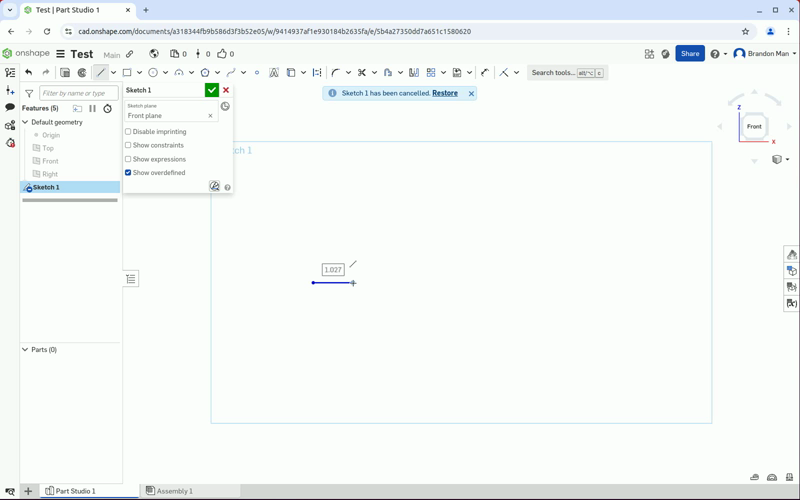
scroll(-6)
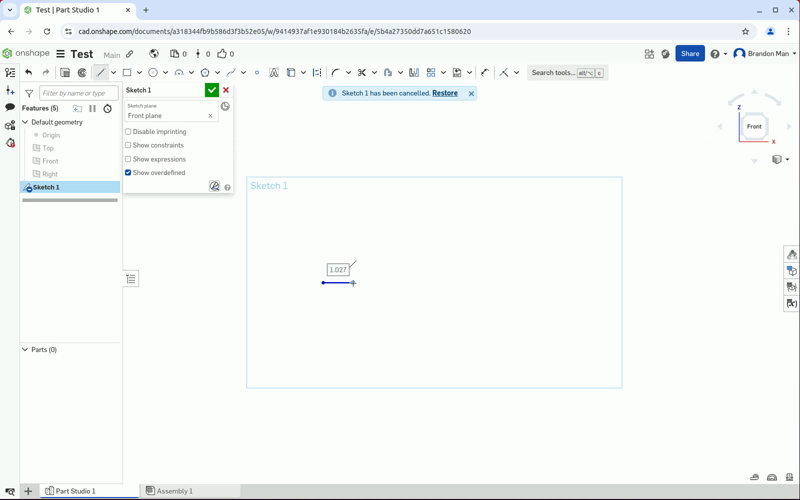
scroll(-6)
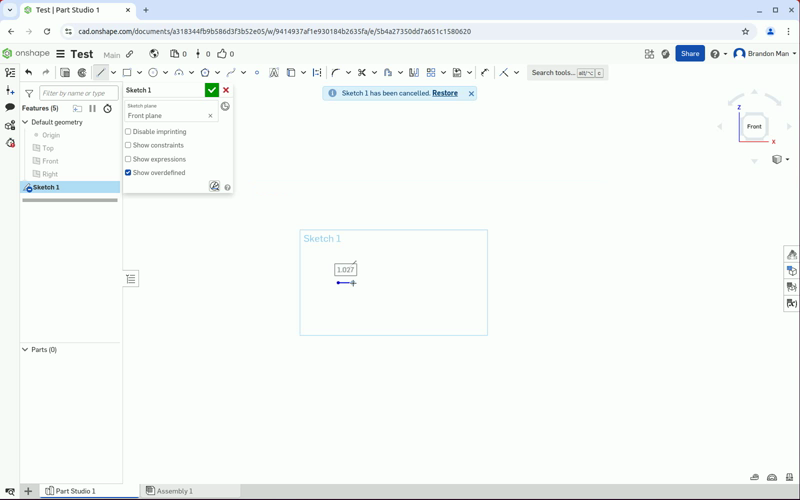
scroll(-6)
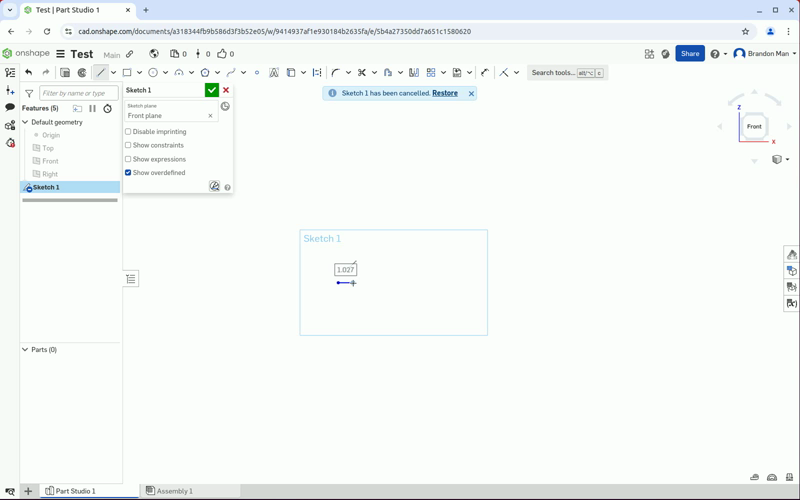
scroll(-6)
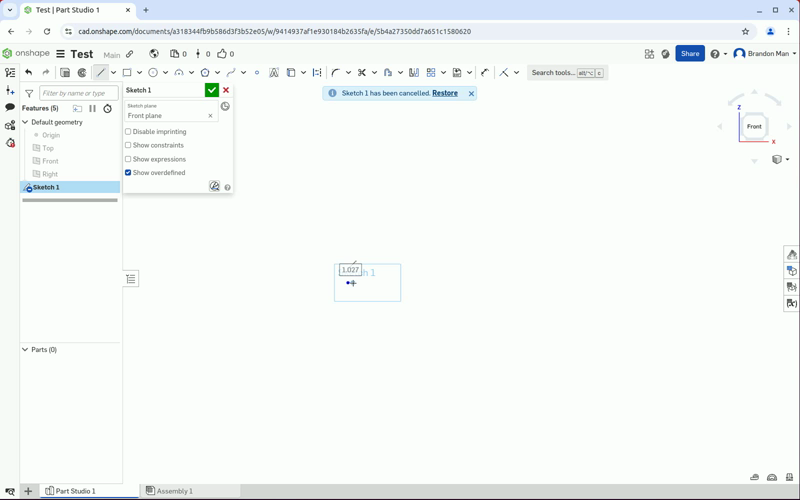
key_up(shift)
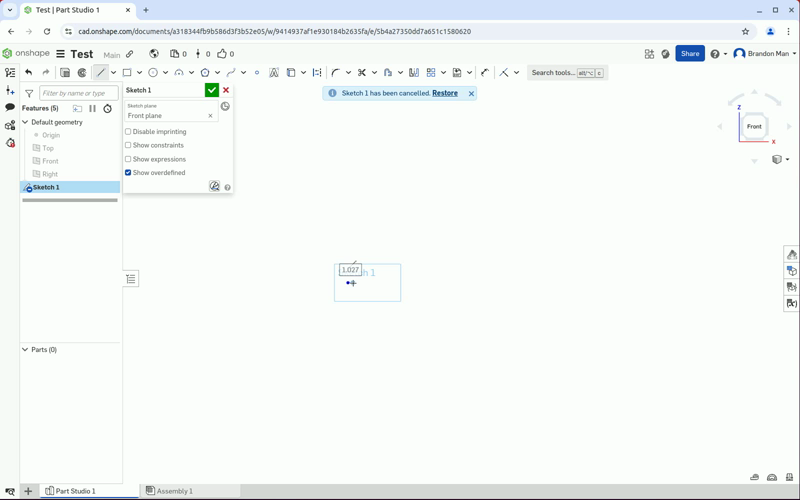
key_down(shift)
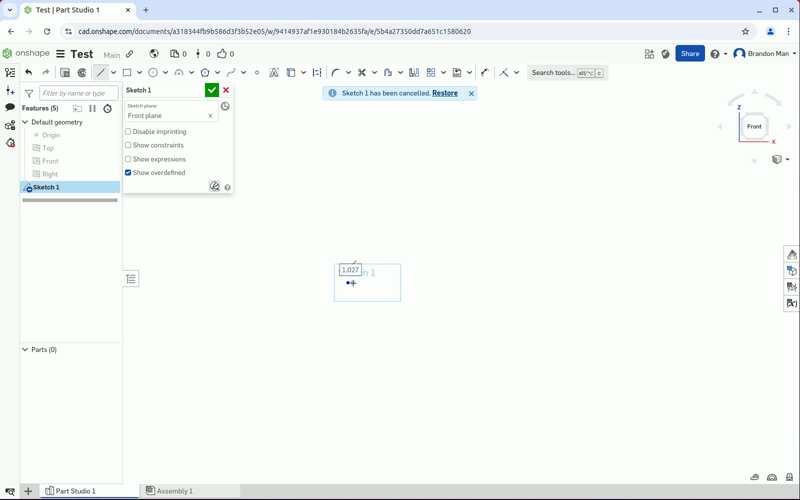
mouse_move(383, 282)
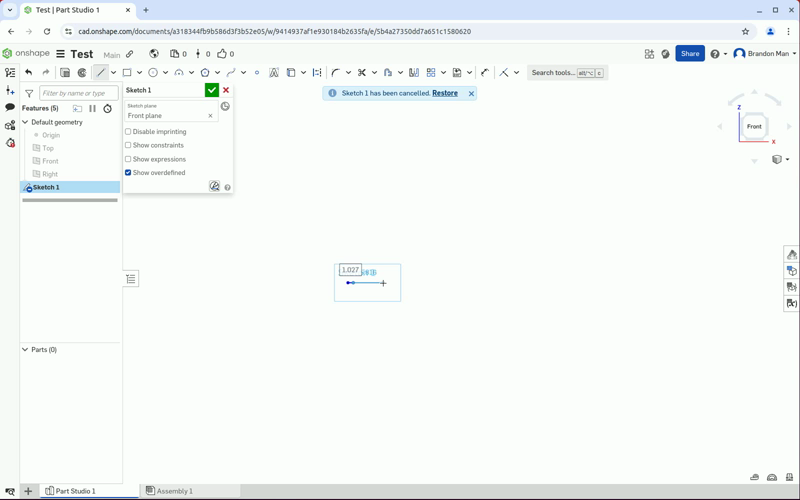
mouse_move(353, 263)
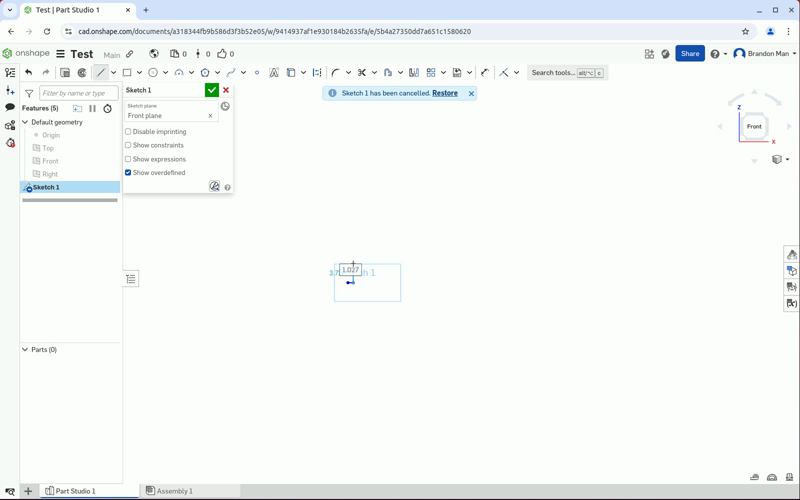
click(353, 263)
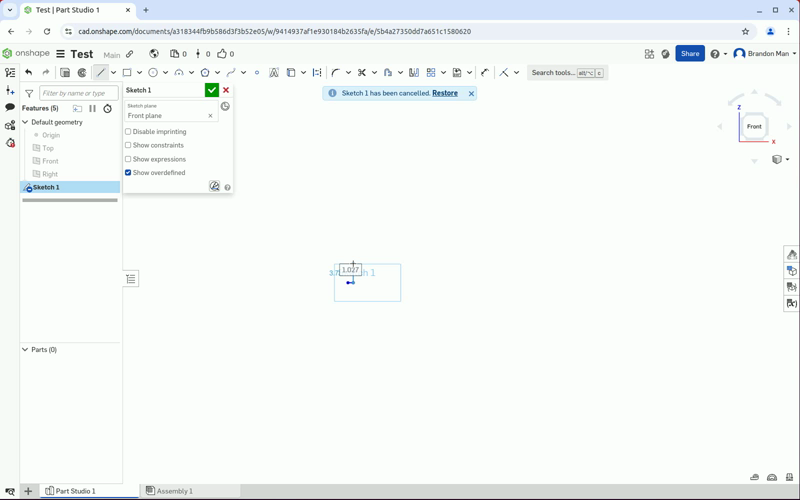
key_up(shift)
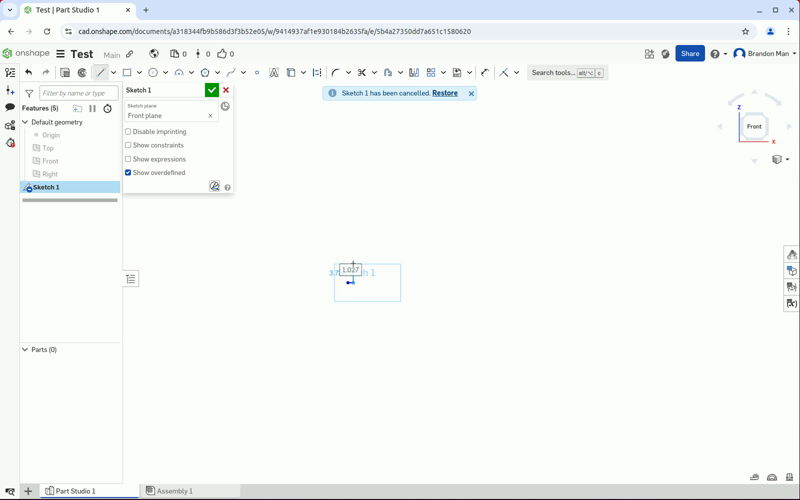
key_down(shift)
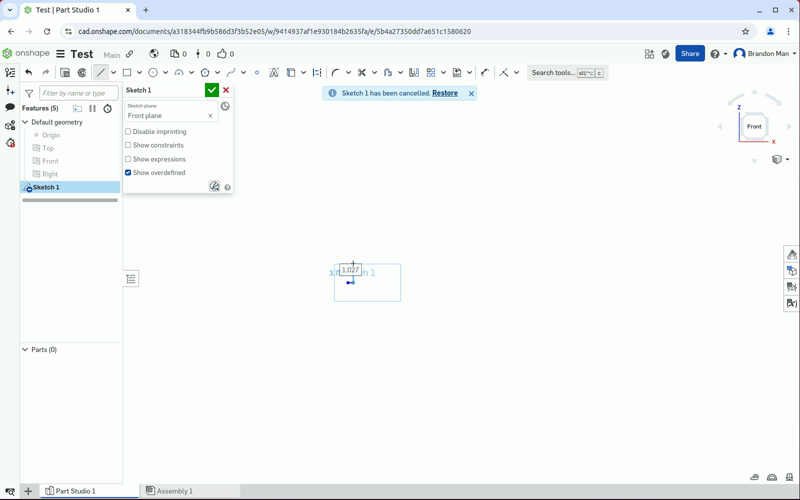
mouse_move(383, 263)
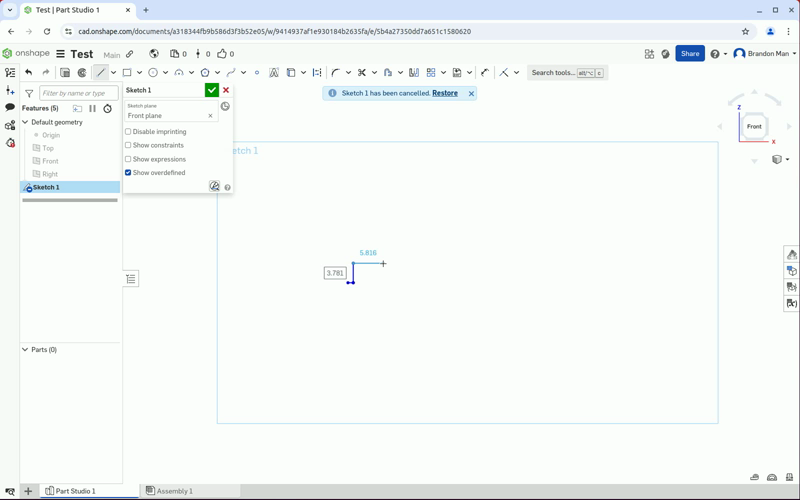
mouse_move(348, 263)
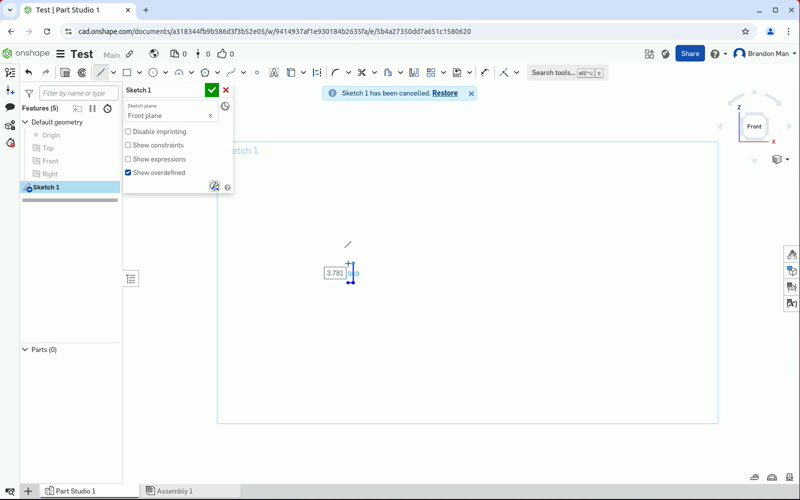
scroll(6)
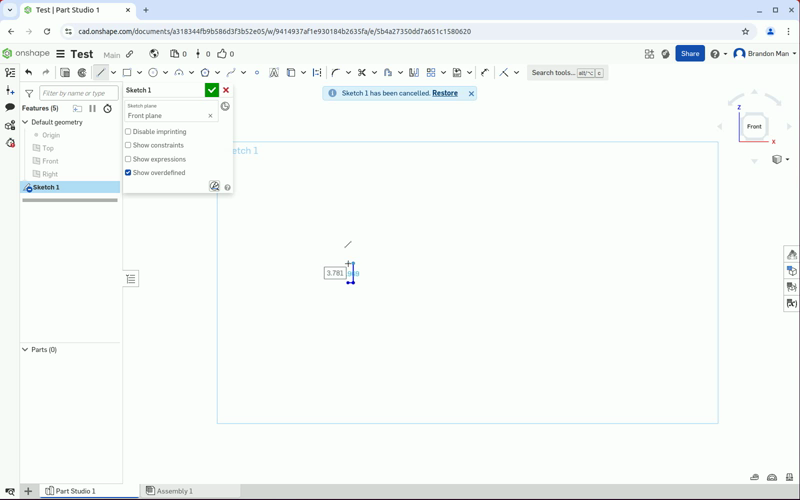
scroll(6)
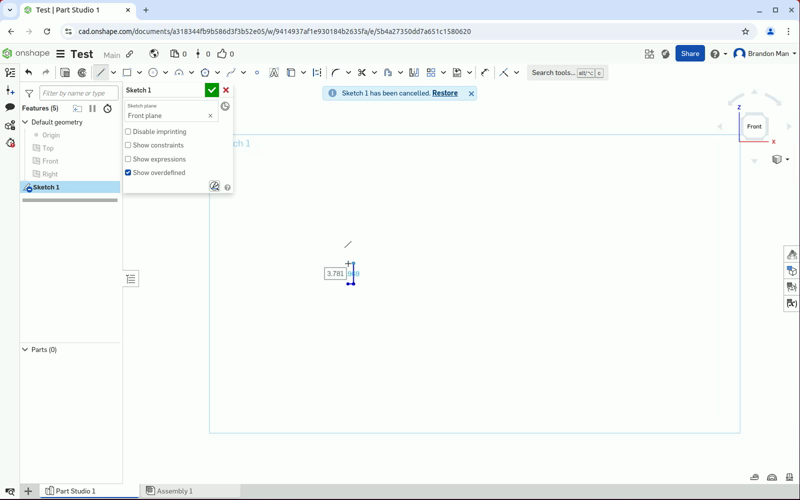
scroll(6)
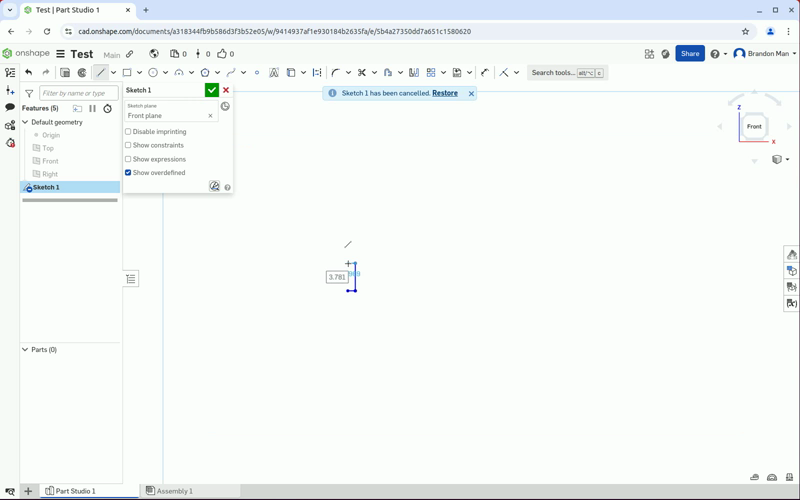
scroll(6)
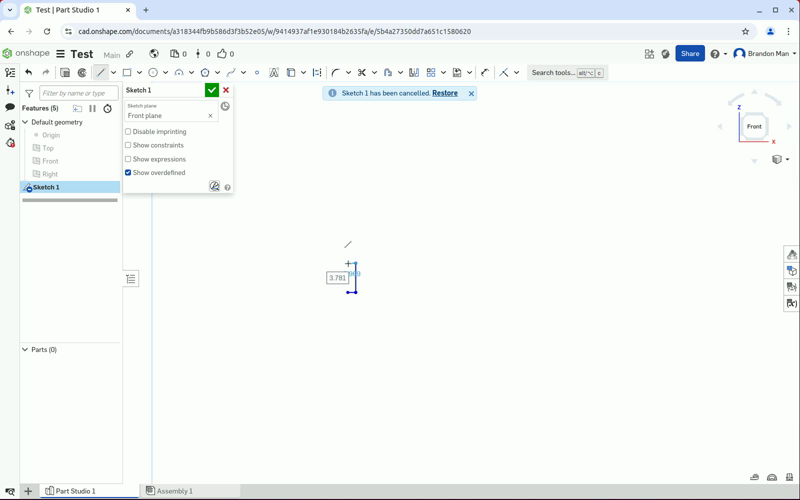
scroll(6)
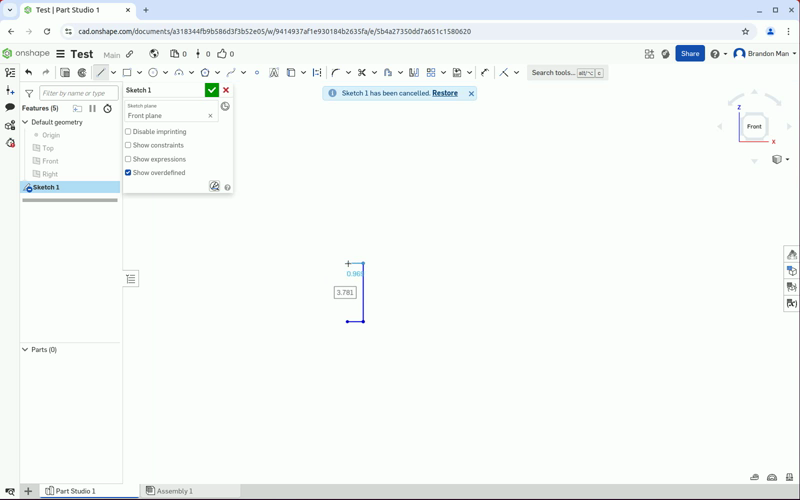
scroll(6)
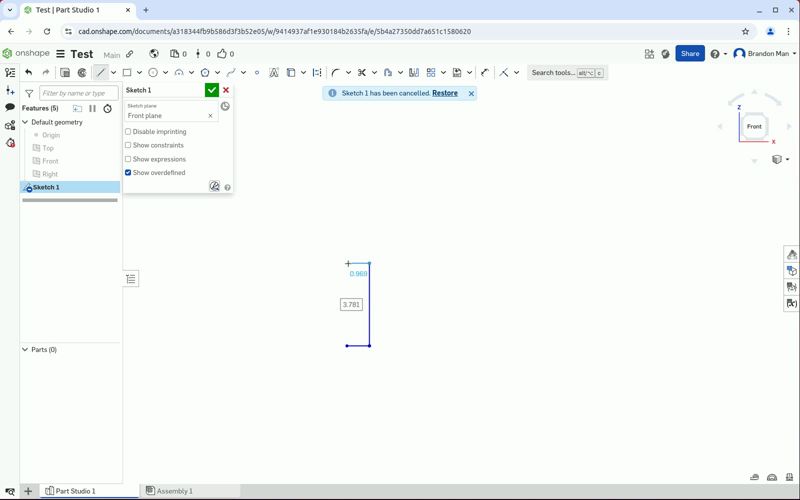
scroll(6)
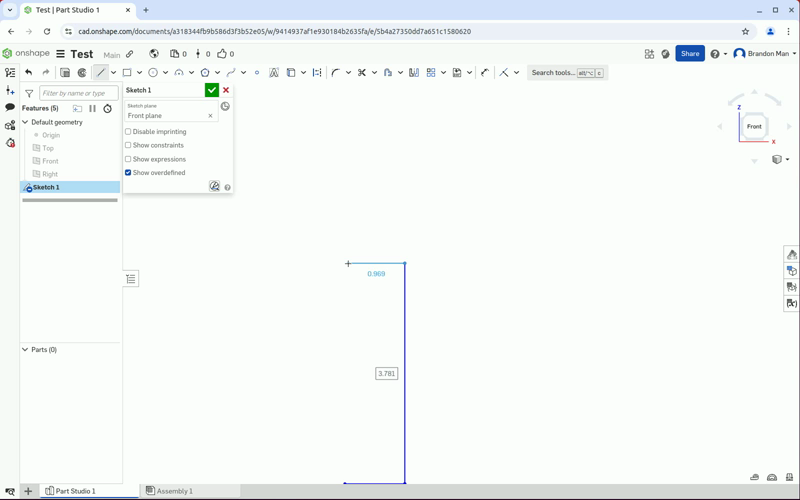
click(348, 263)
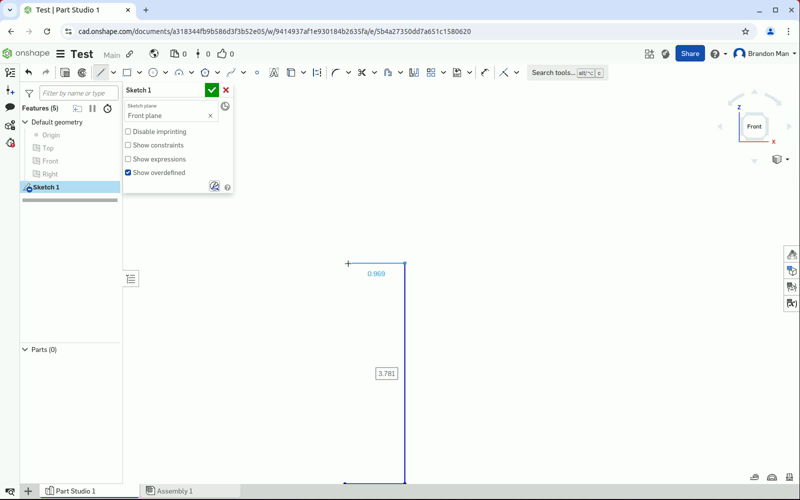
scroll(-6)
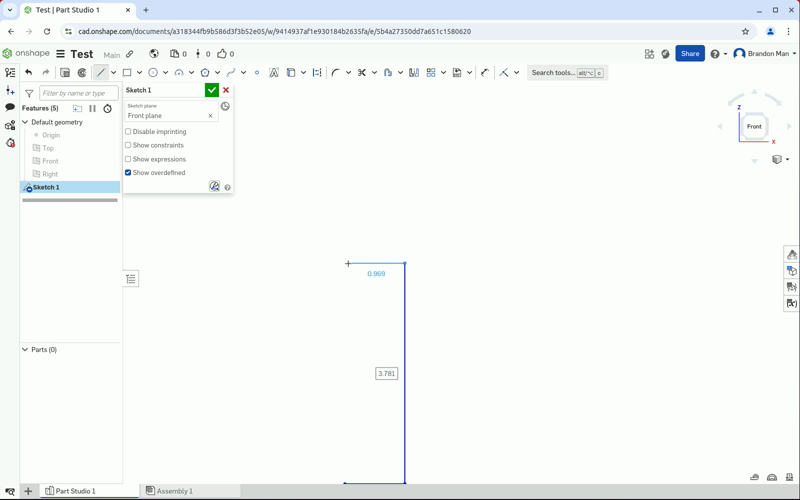
scroll(-6)
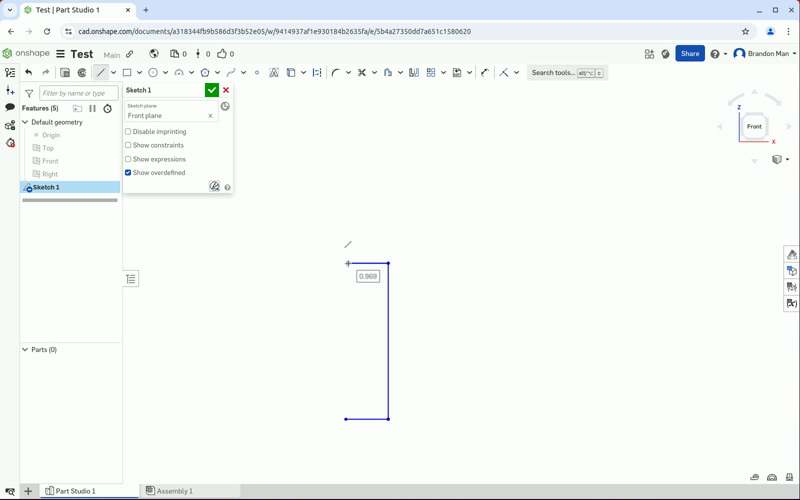
scroll(-6)
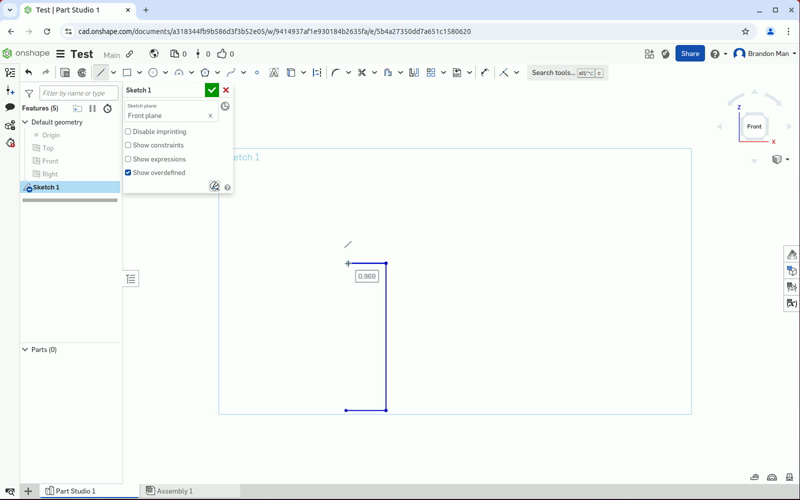
scroll(-6)
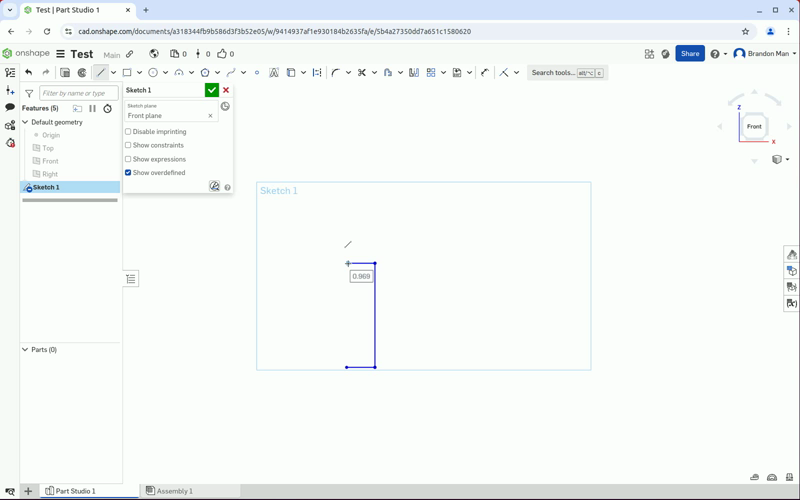
scroll(-6)
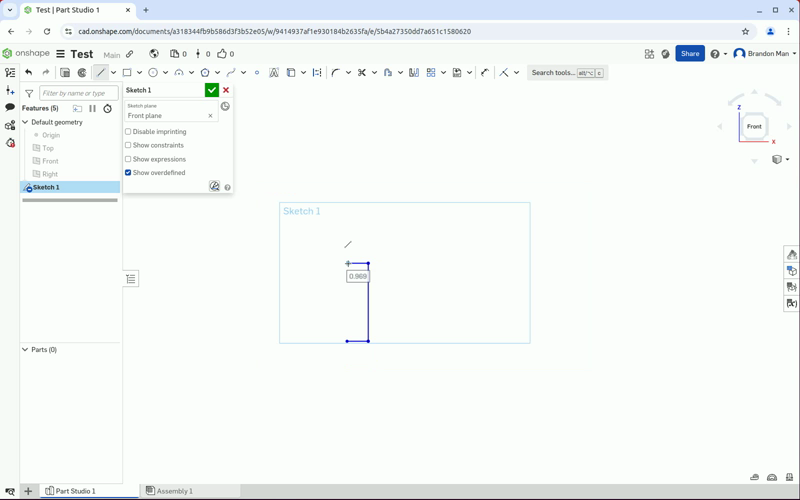
scroll(-6)
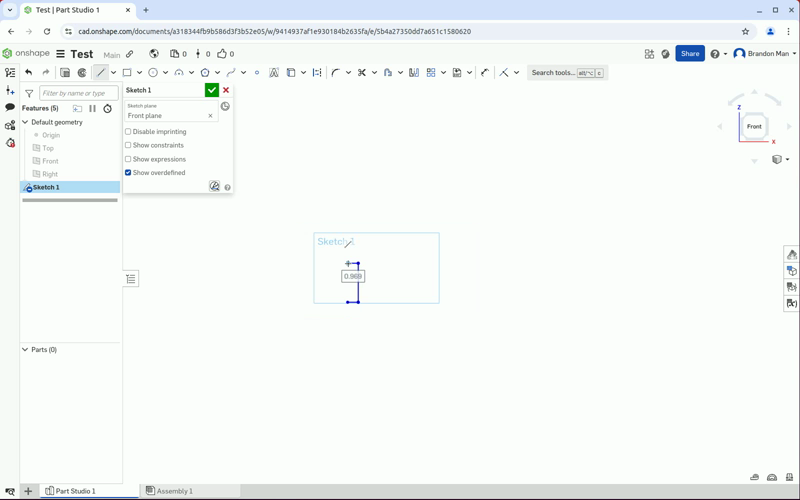
scroll(-6)
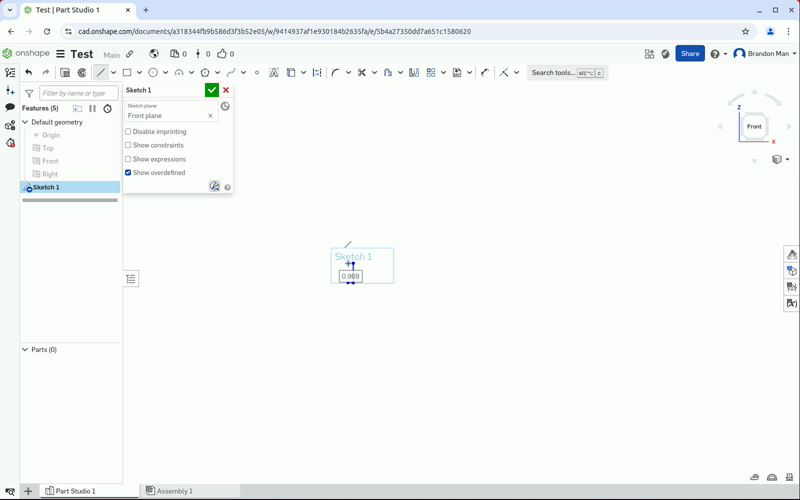
key_up(shift)
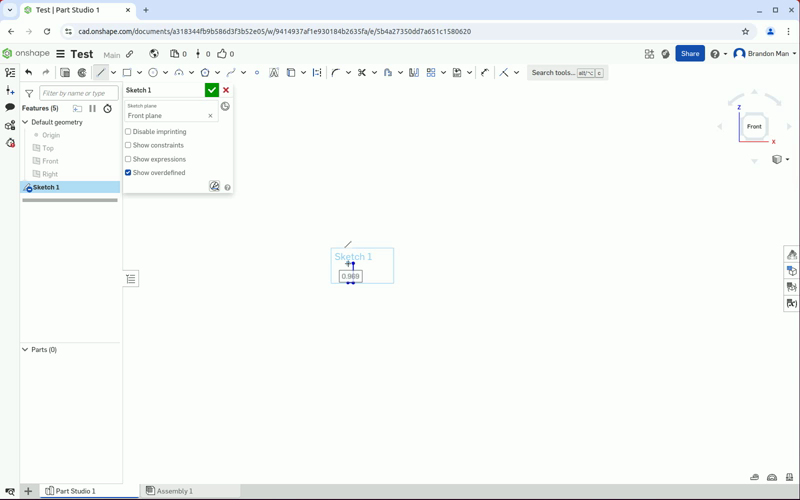
mouse_move(378, 263)
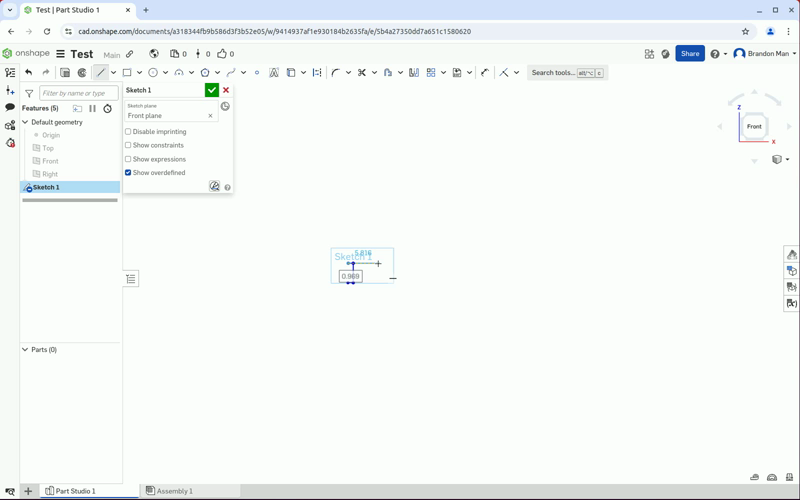
key_down(shift)
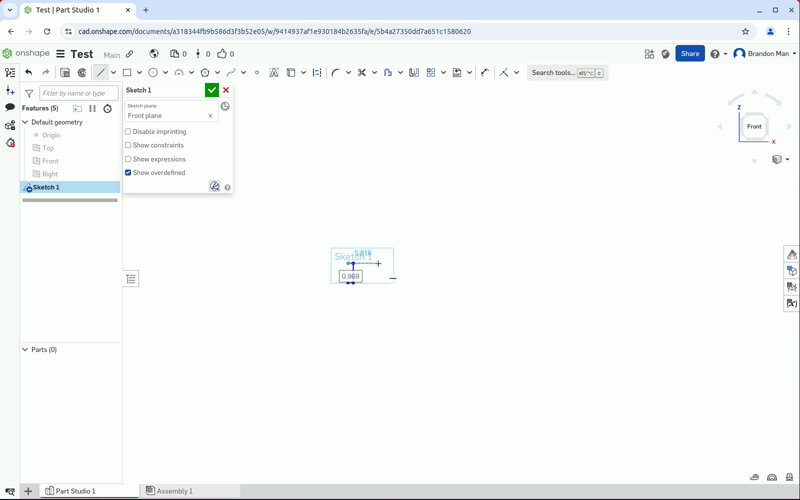
mouse_move(348, 282)
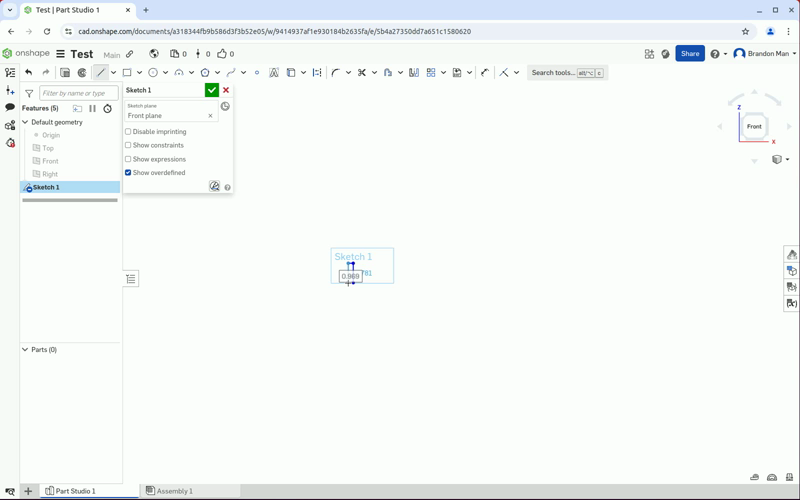
key_up(shift)
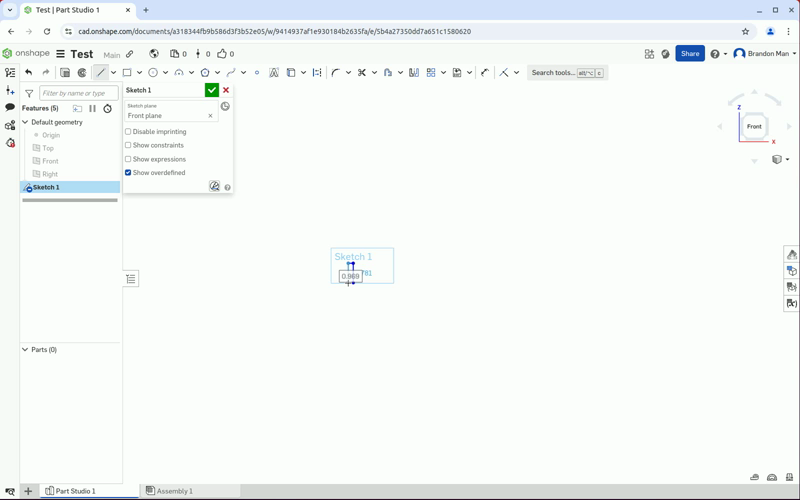
click(348, 282)
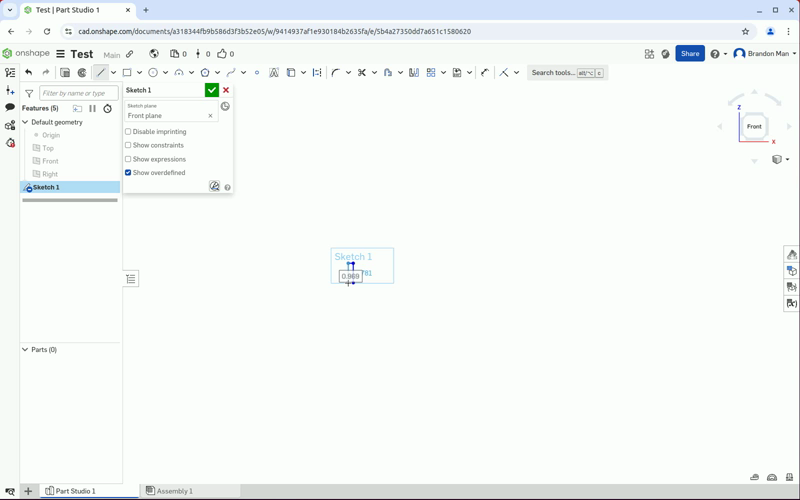
key(esc)
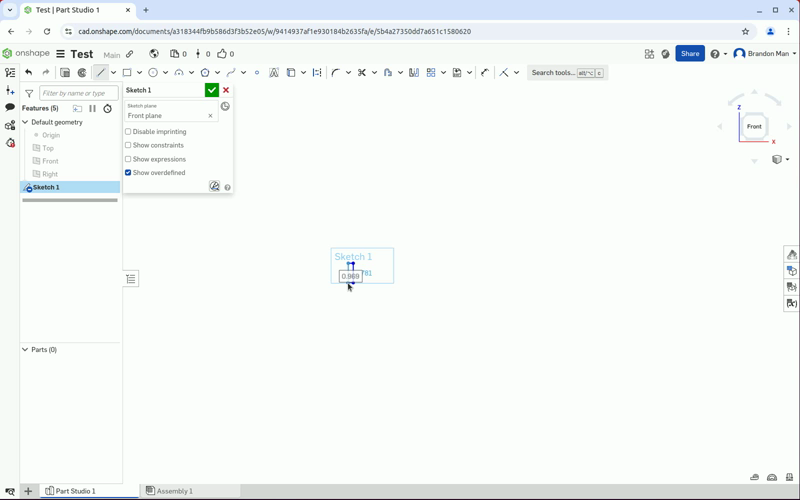
mouse_move(351, 263)
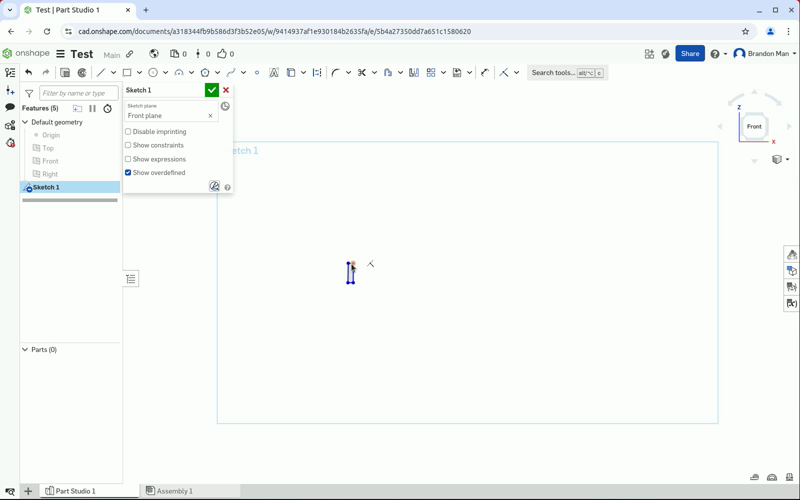
scroll(6)
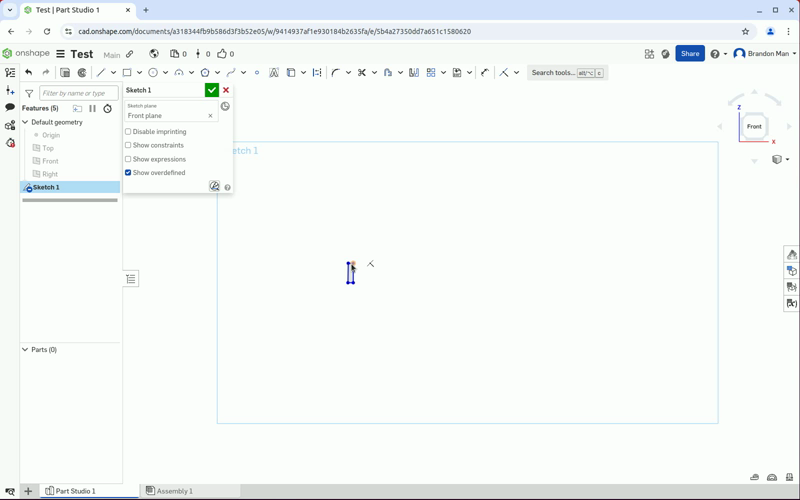
scroll(6)
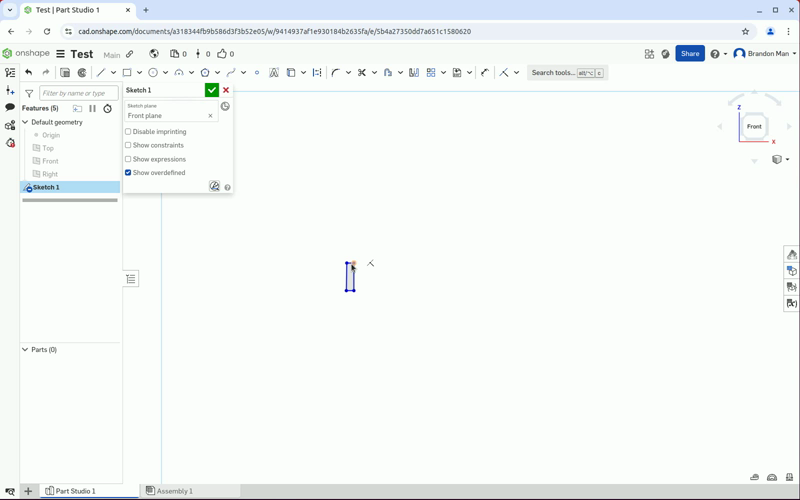
scroll(6)
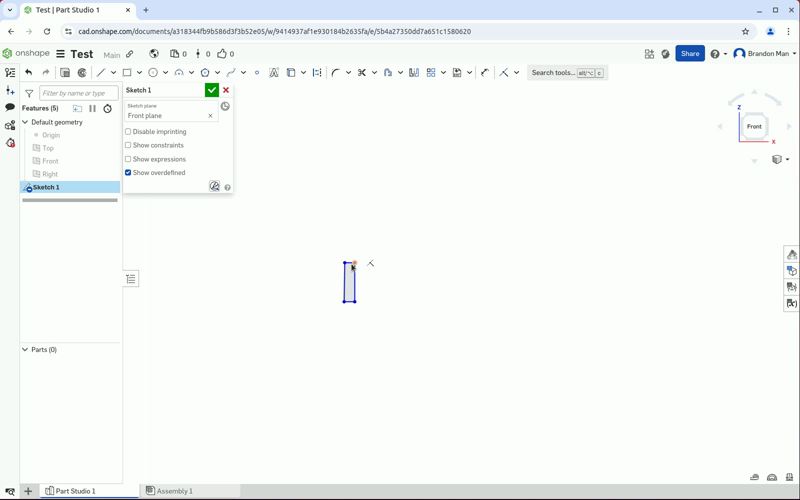
scroll(6)
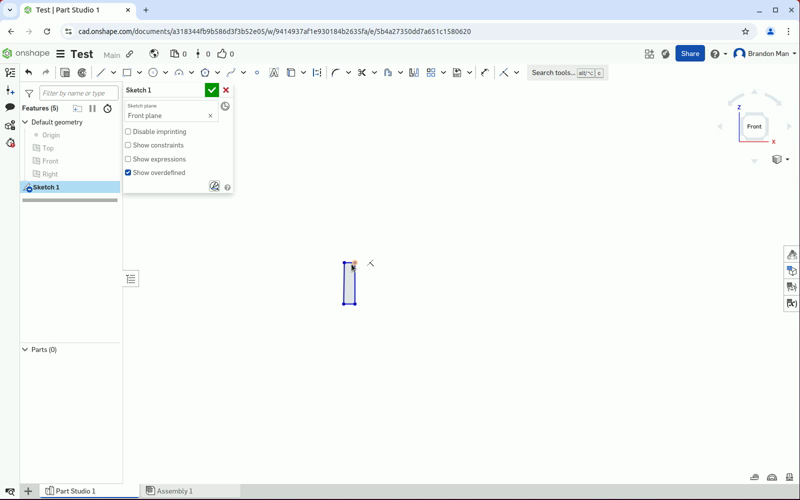
scroll(6)
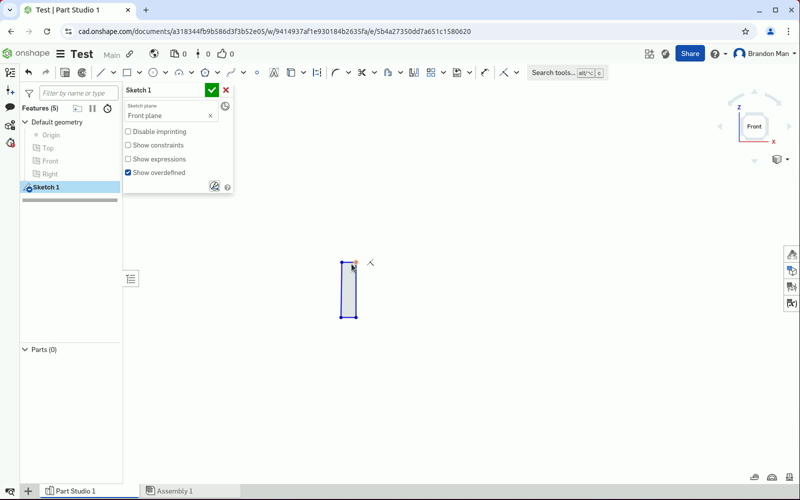
scroll(6)
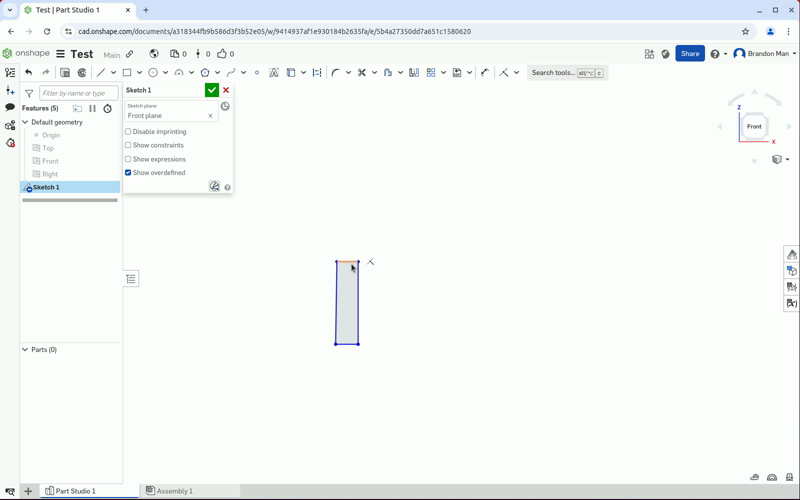
scroll(6)
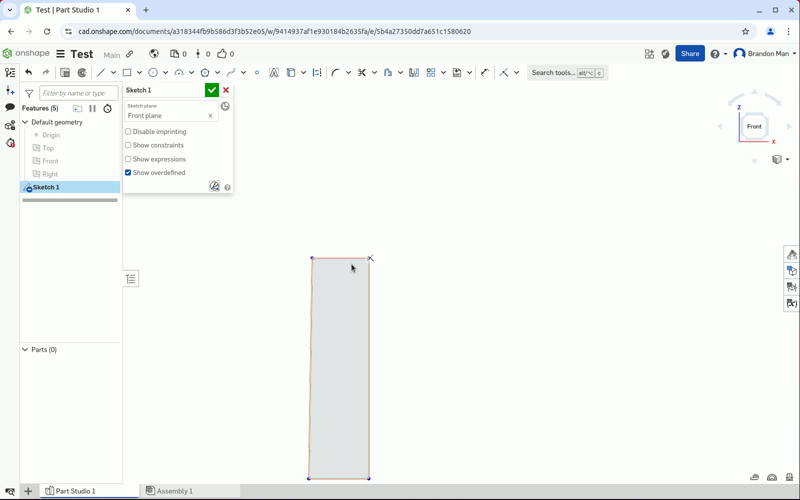
click(351, 263)
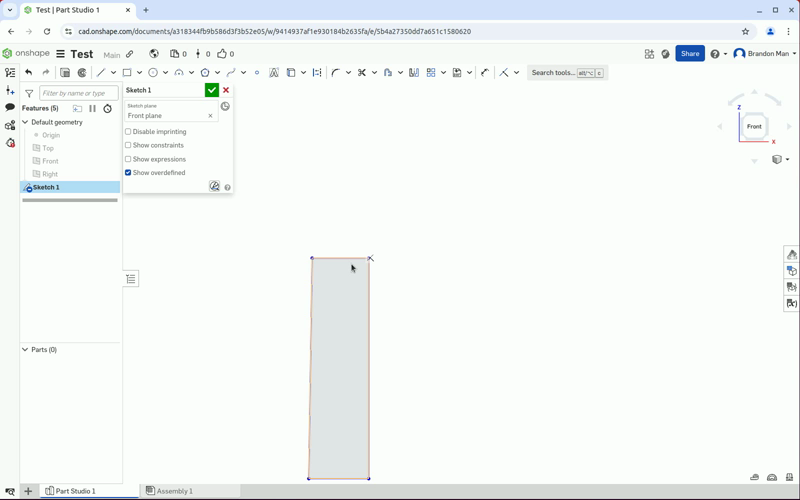
scroll(-6)
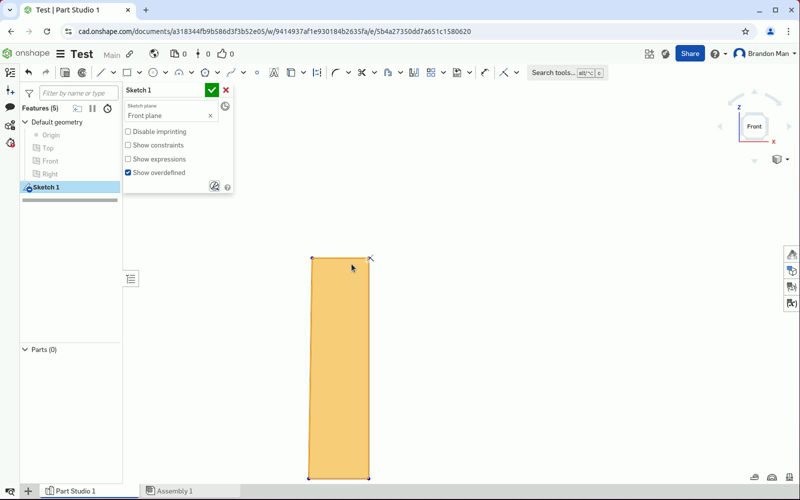
scroll(-6)
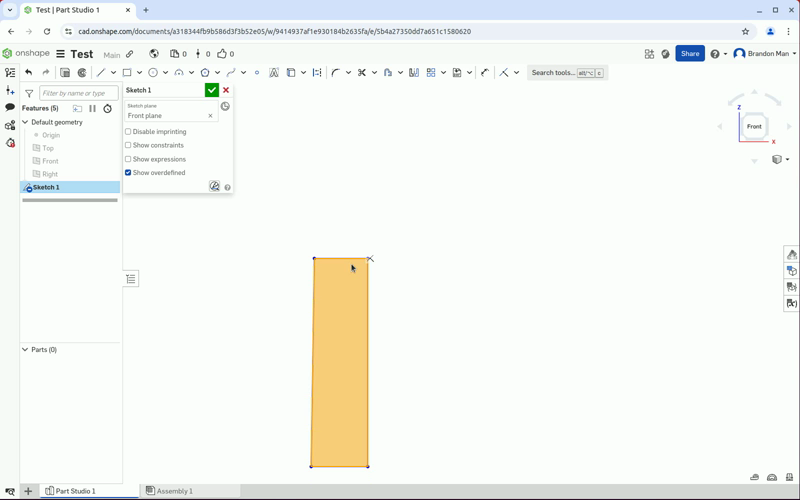
scroll(-6)
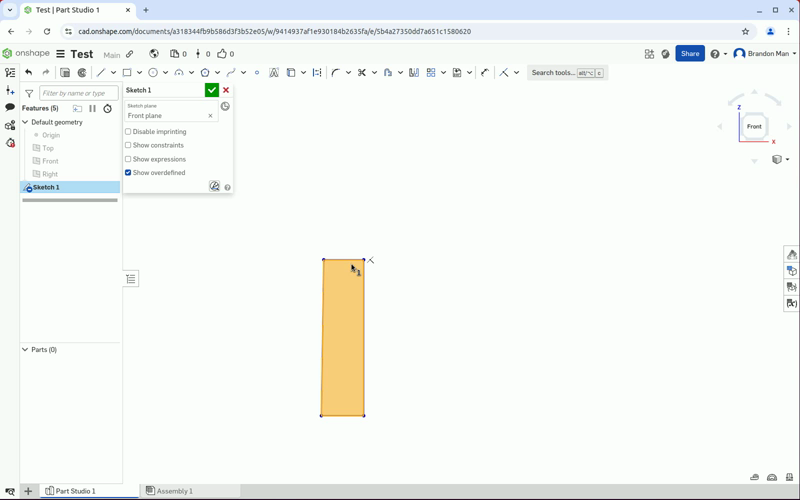
scroll(-6)
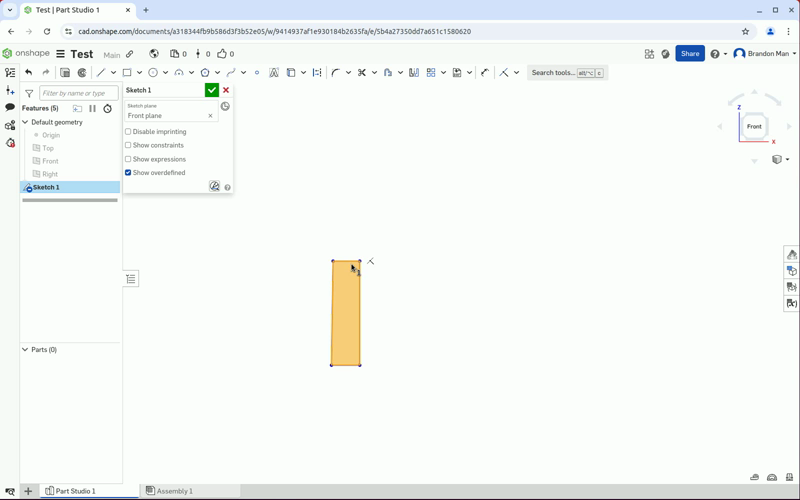
scroll(-6)
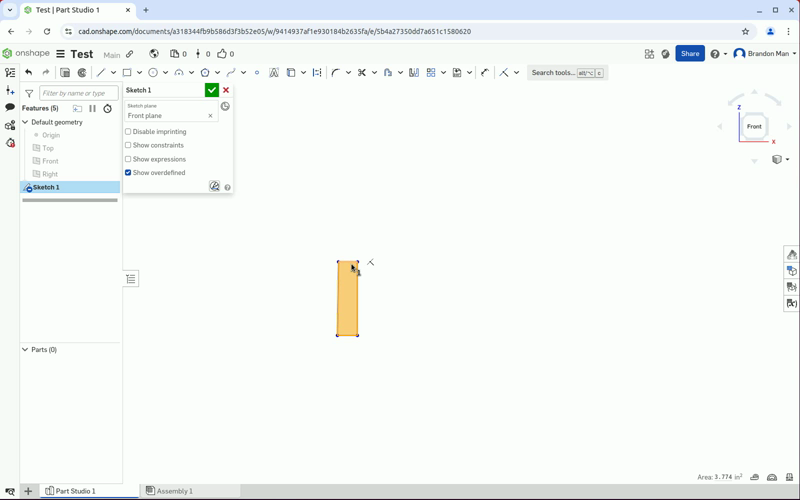
scroll(-6)
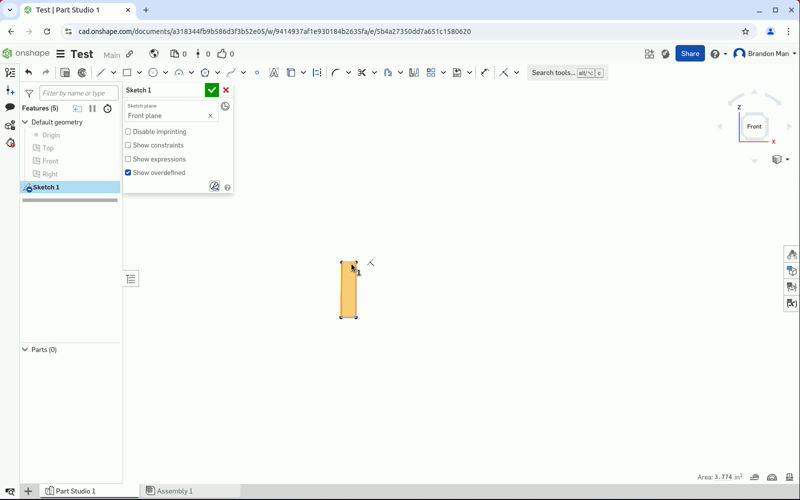
scroll(-6)
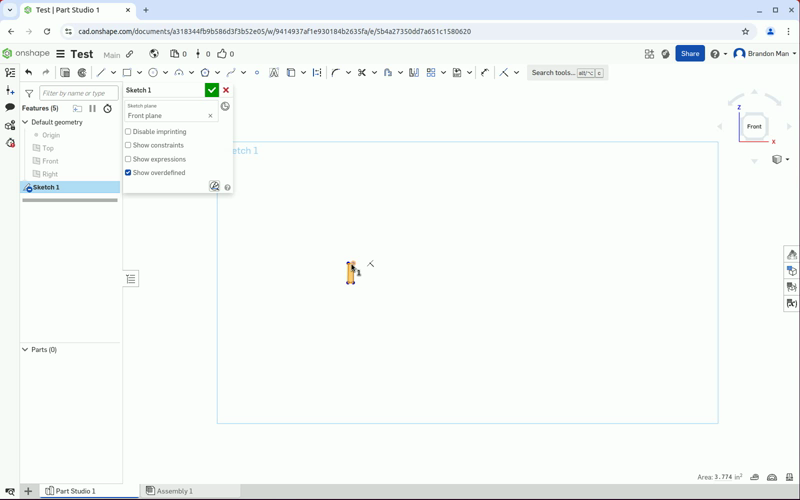
mouse_move(73, 352)
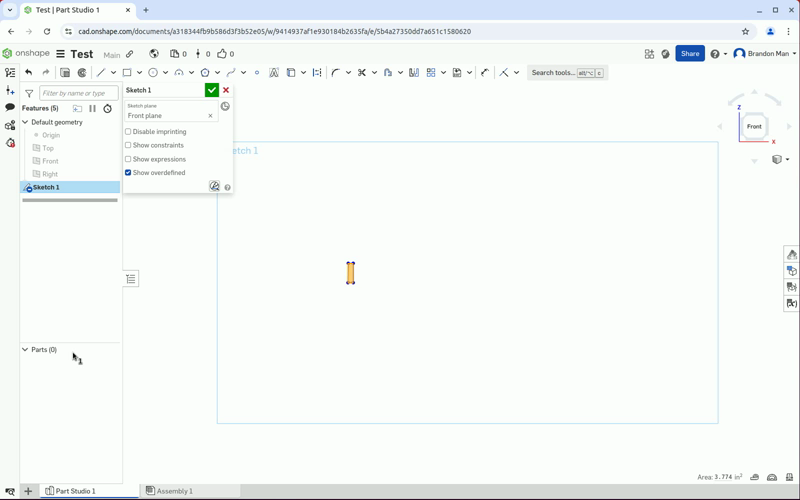
key(shift+y)
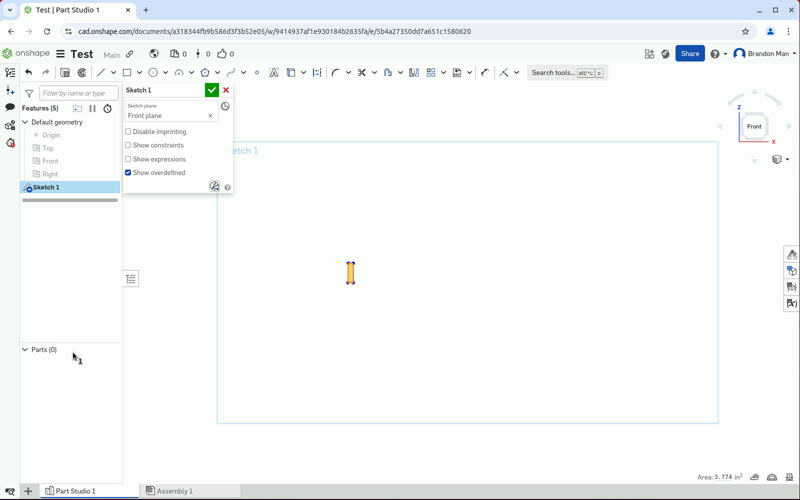
key(shift+e)
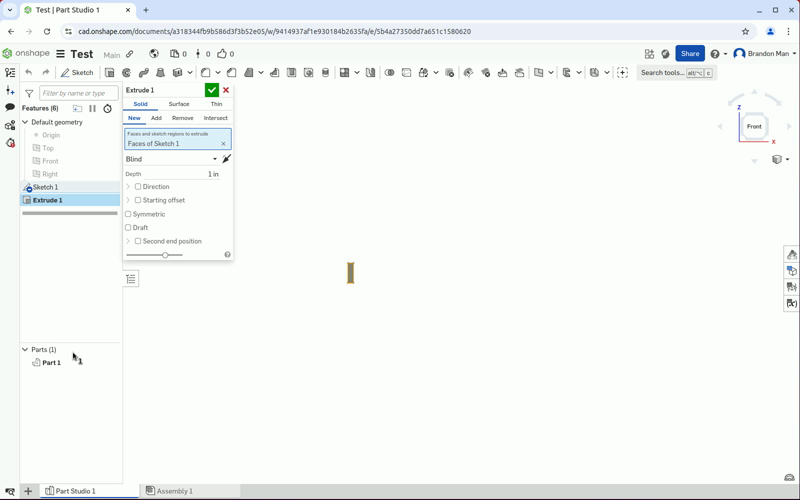
mouse_move(143, 106)
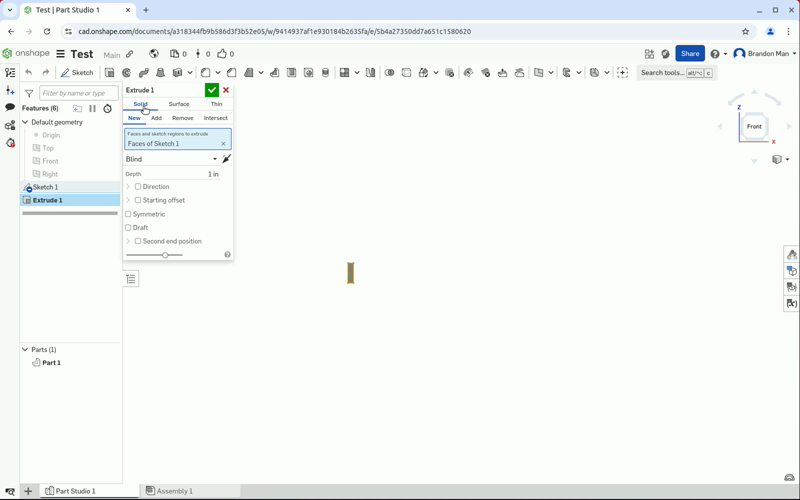
click(143, 106)
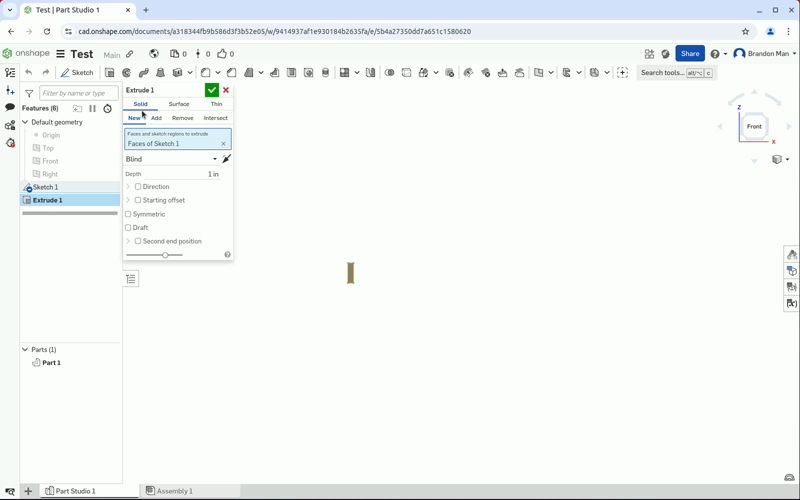
mouse_move(137, 120)
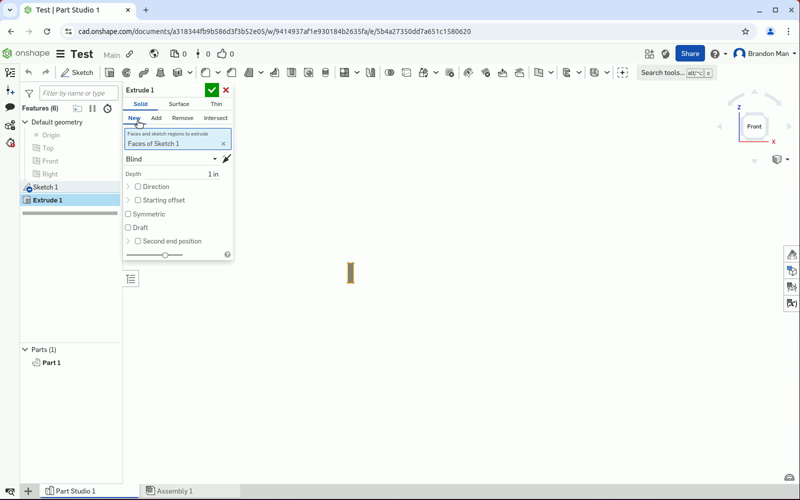
click(137, 120)
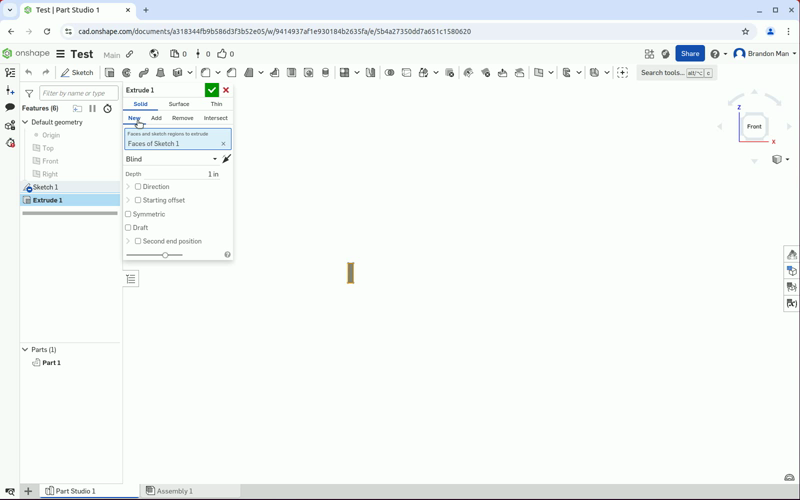
key(tab, 4)
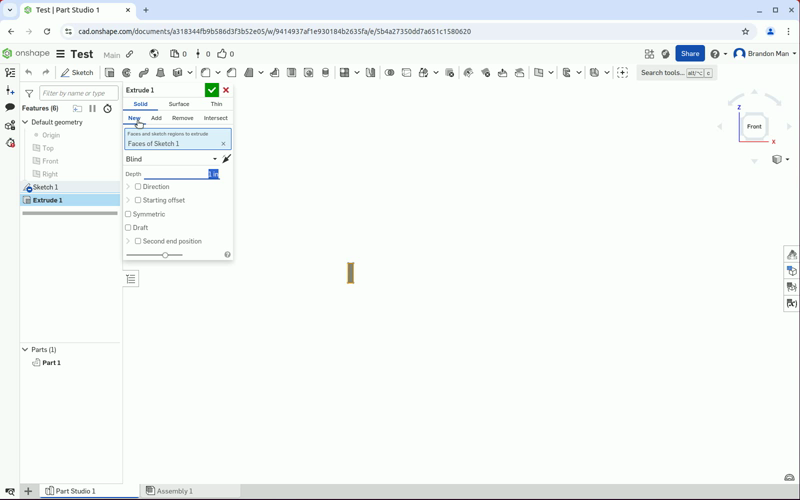
text(0.963)
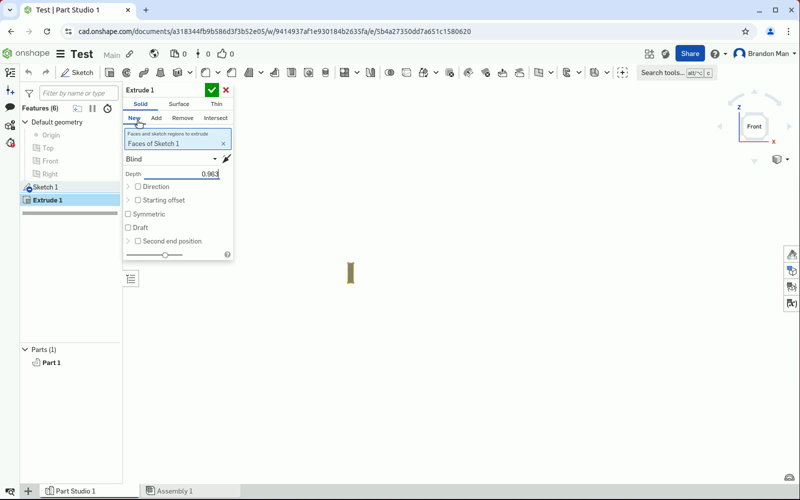
key(enter)
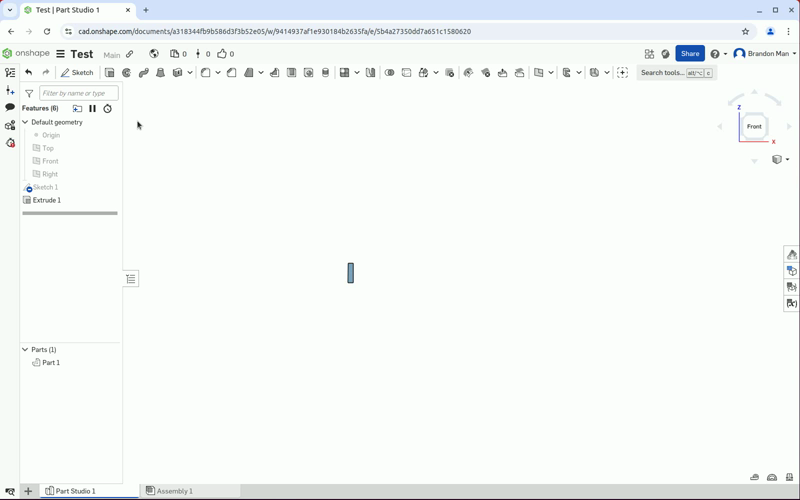
key(shift+h)
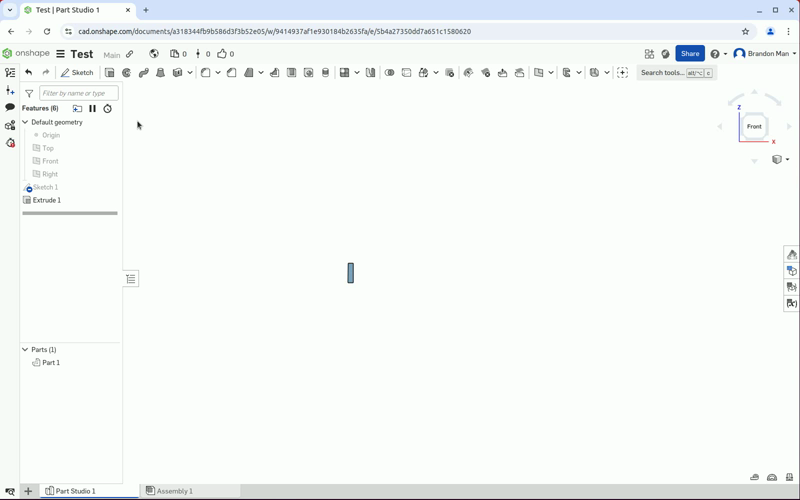
key(shift+h)
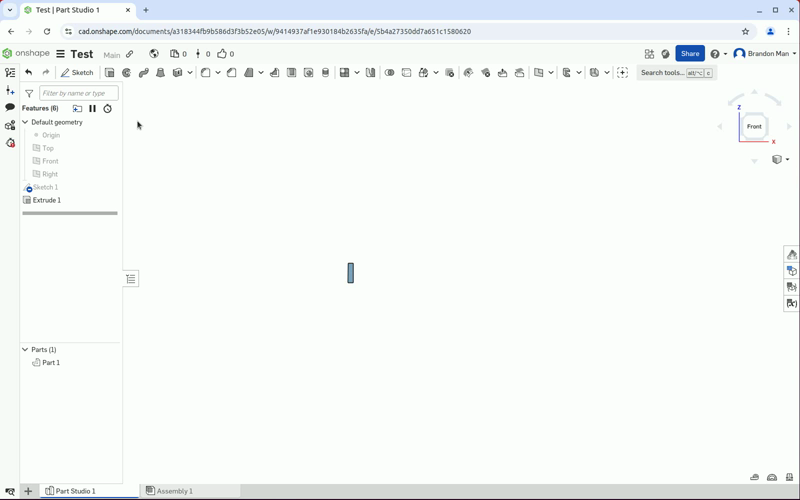
mouse_move(73, 189)
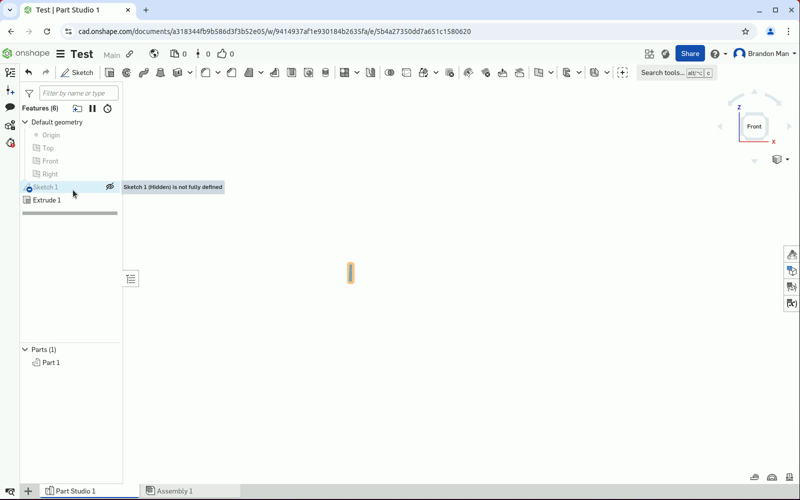
click(73, 189)
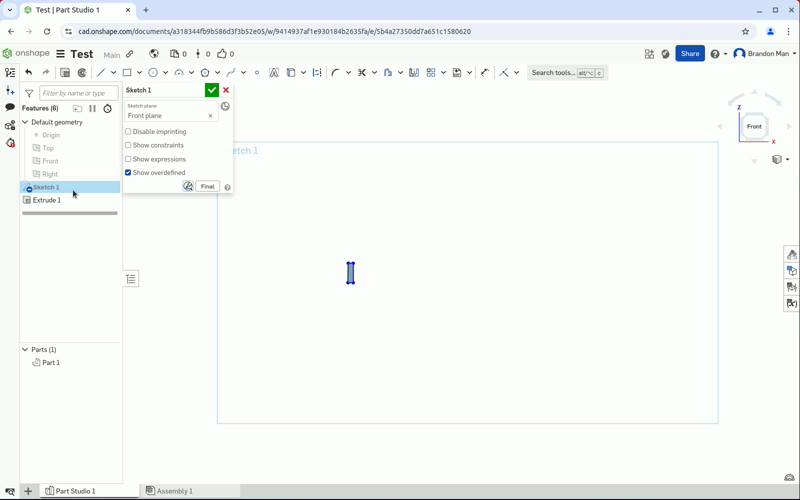
mouse_move(229, 92)
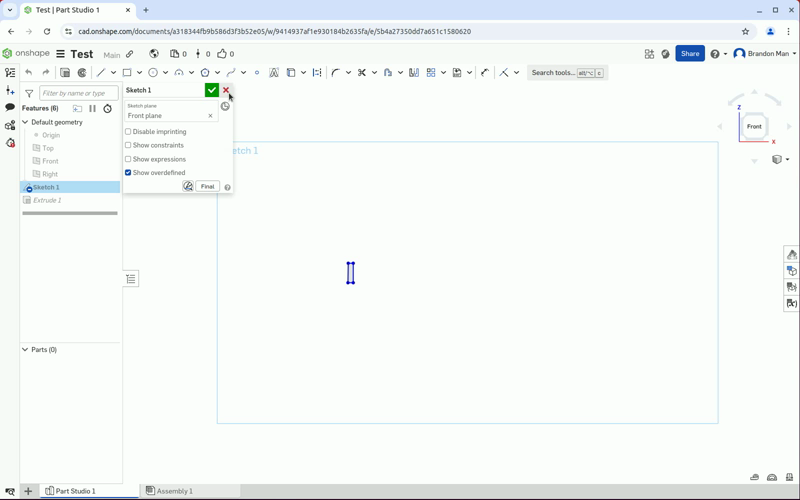
click(229, 92)
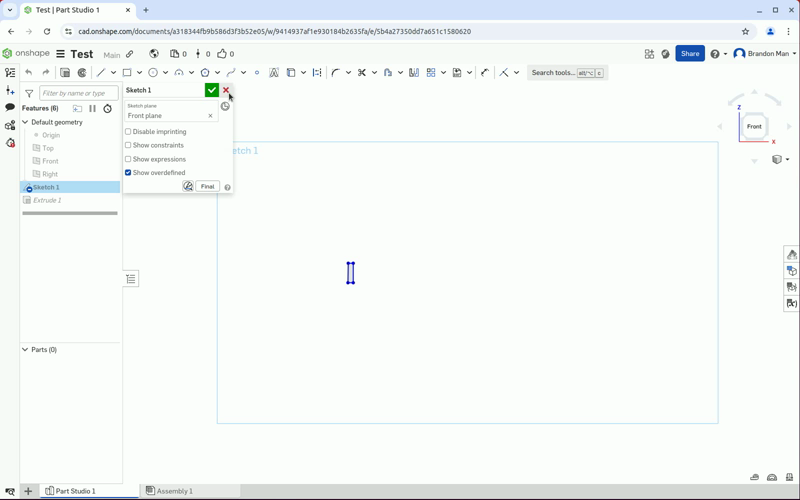
key(shift+s)
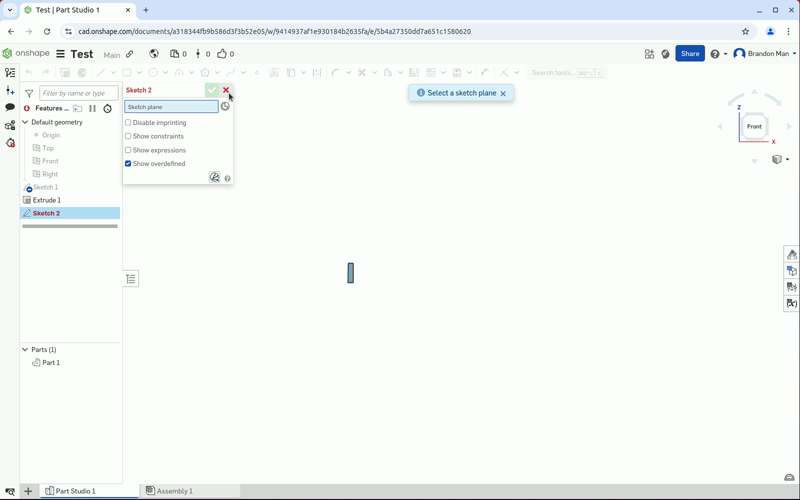
mouse_move(73, 163)
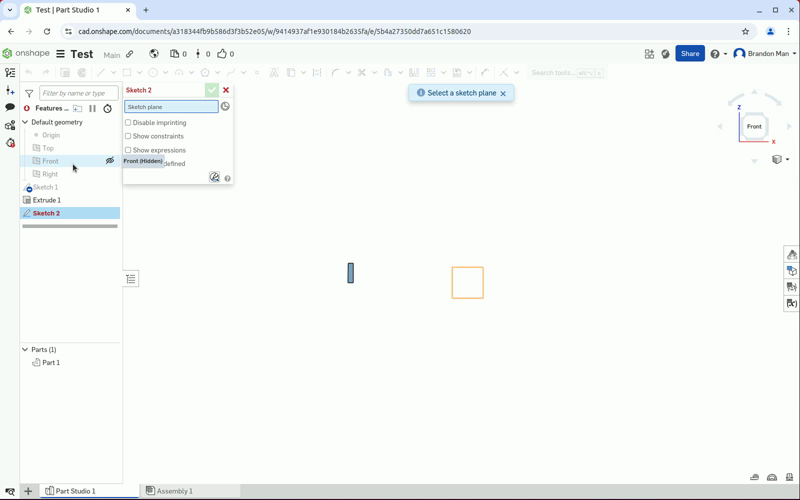
click(73, 163)
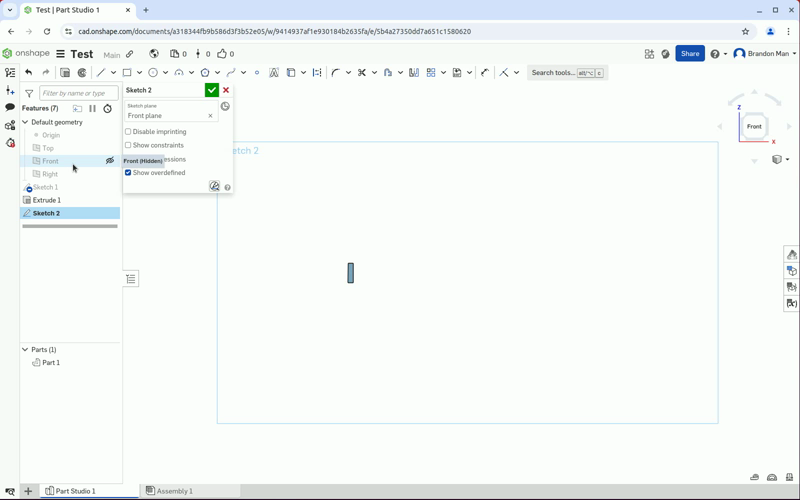
mouse_move(73, 352)
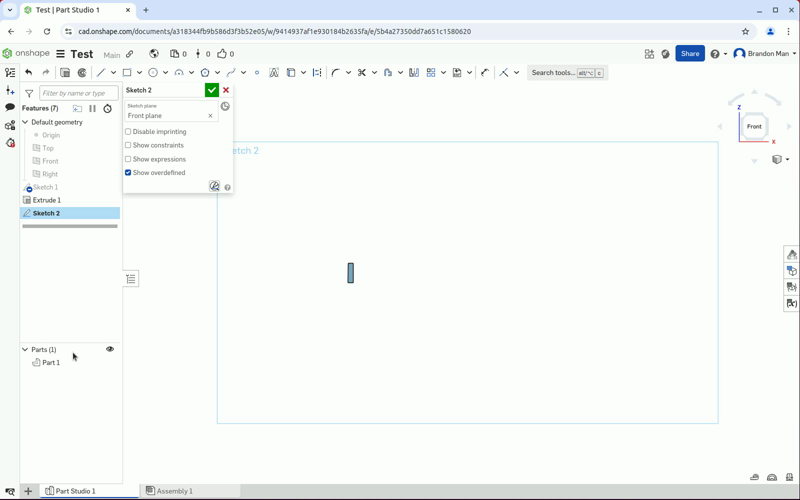
key(y)
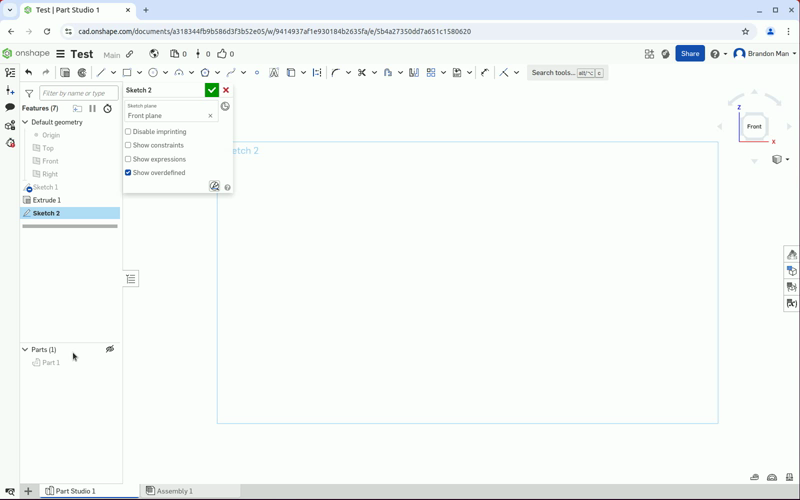
key(l)
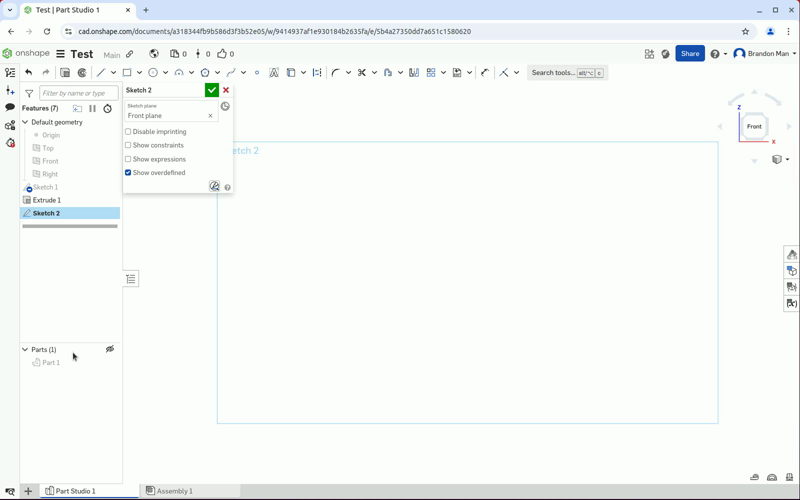
key_down(shift)
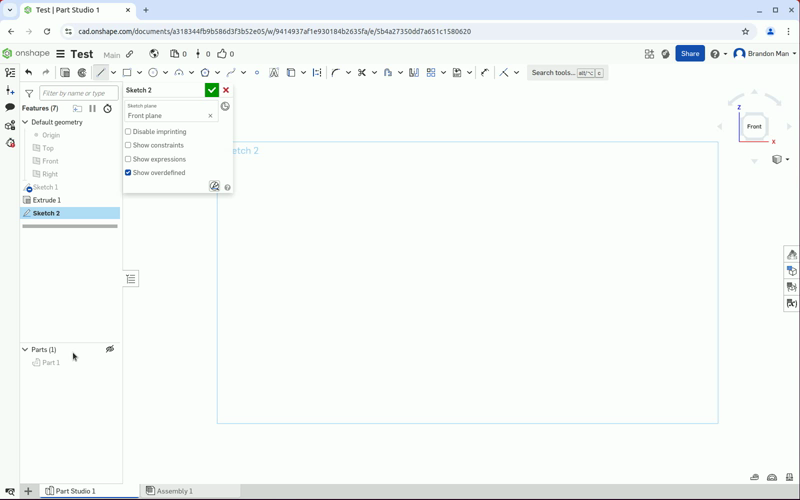
mouse_move(352, 282)
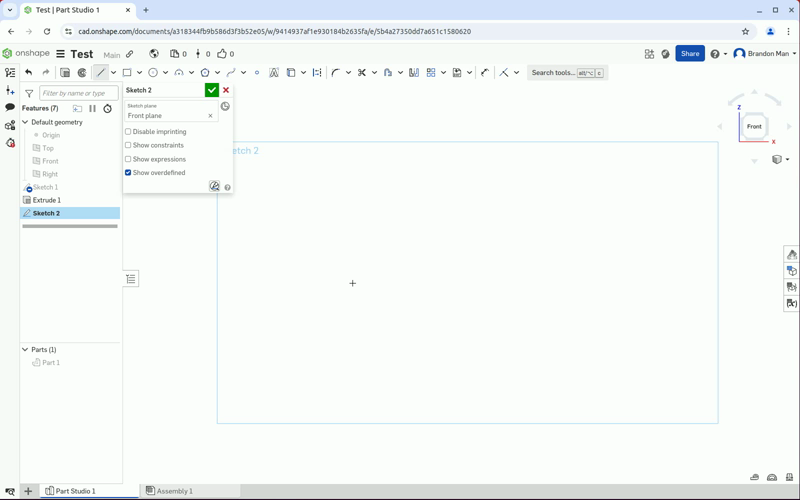
click(352, 282)
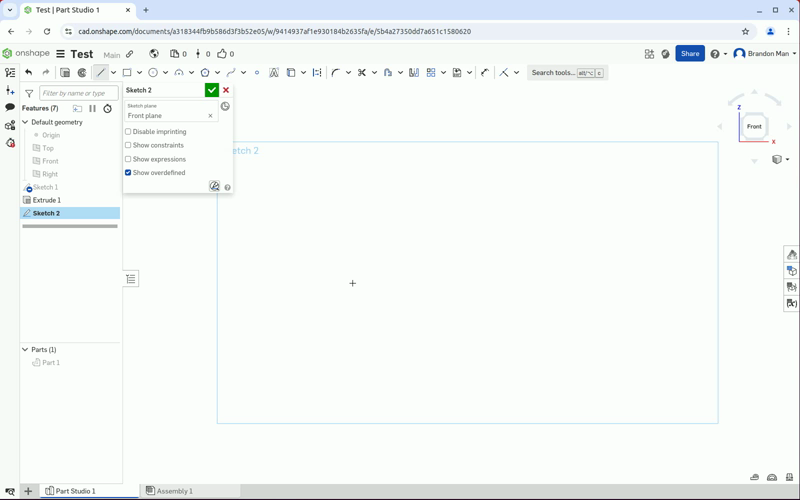
key_up(shift)
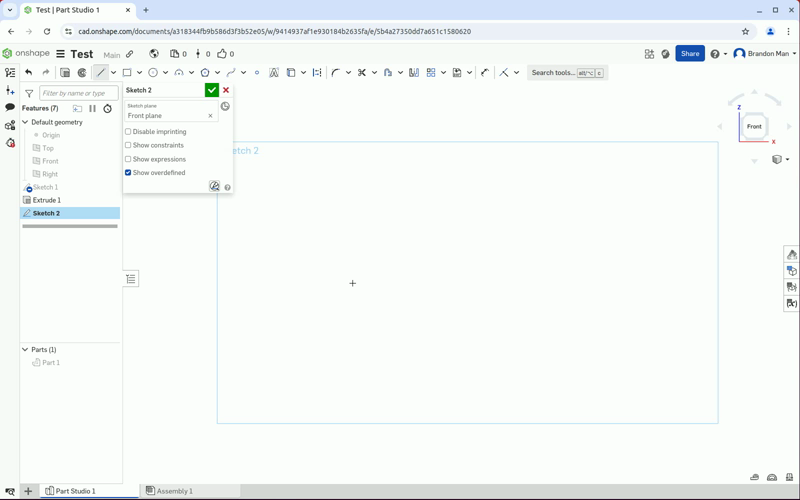
key_down(shift)
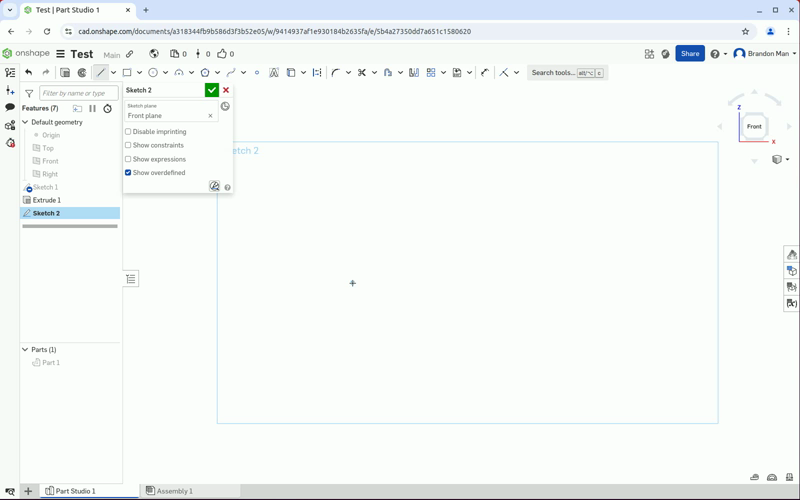
mouse_move(382, 282)
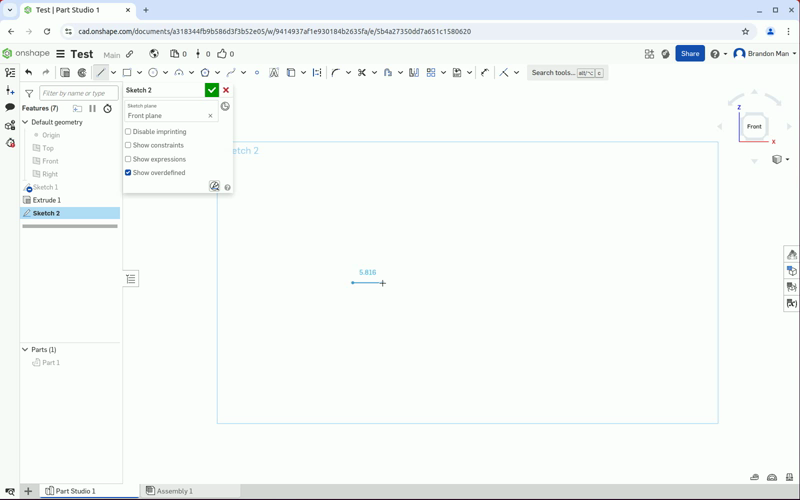
mouse_move(404, 282)
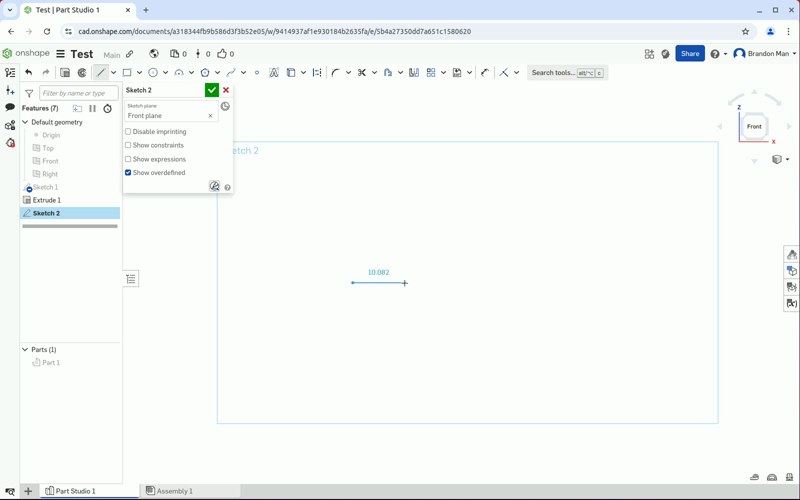
click(404, 282)
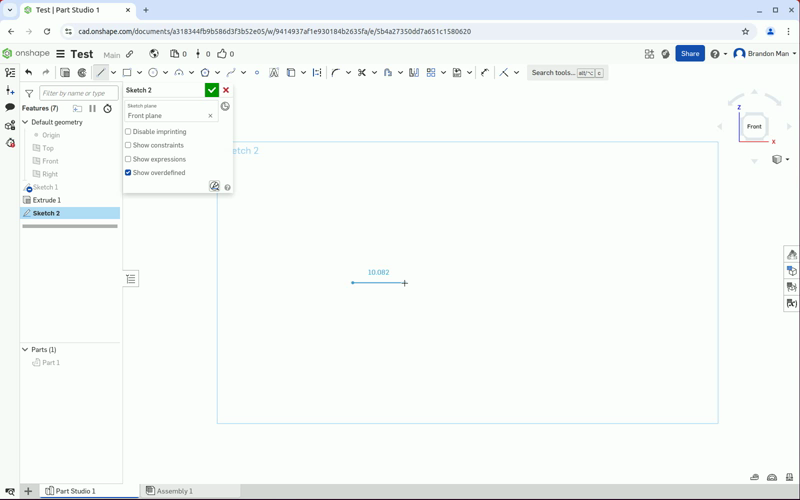
key_up(shift)
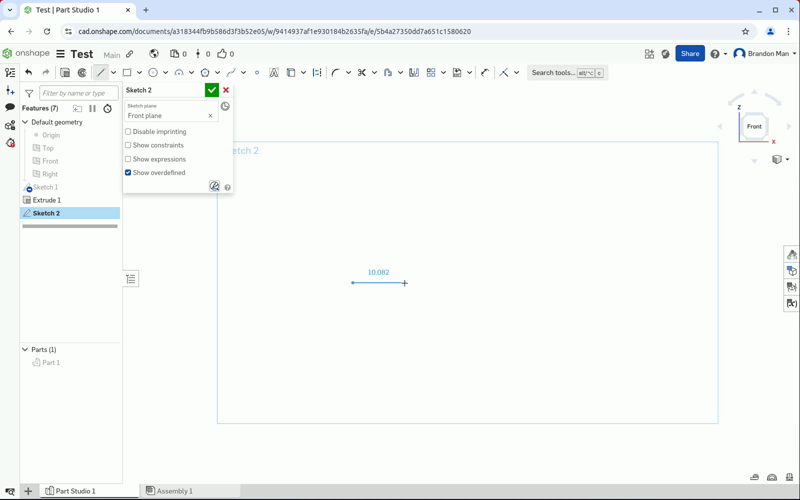
key_down(shift)
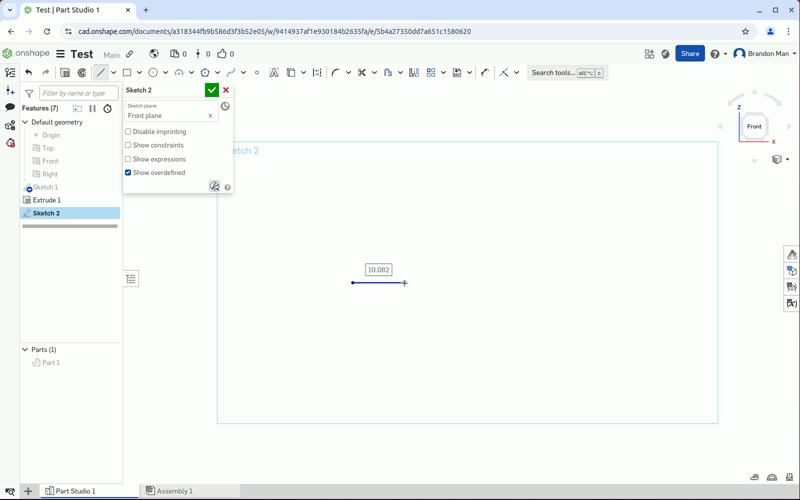
mouse_move(434, 282)
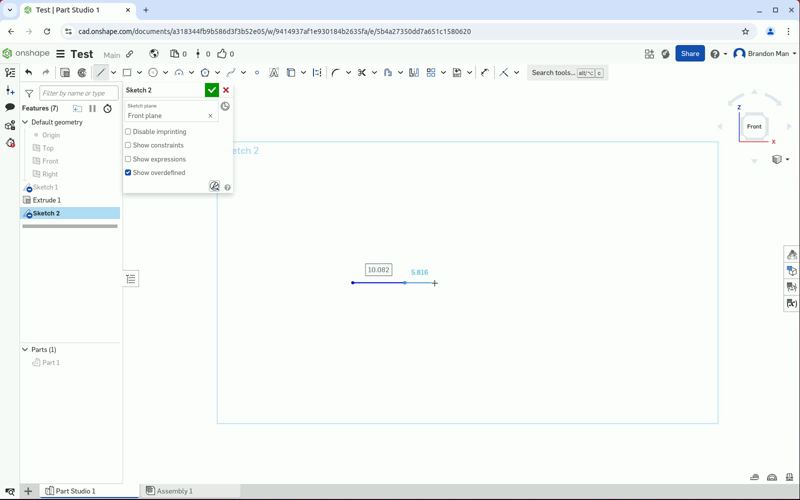
mouse_move(404, 259)
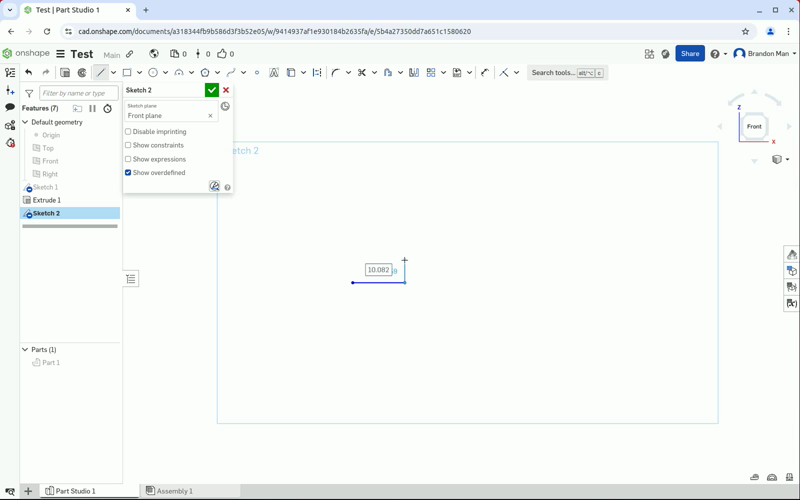
click(404, 259)
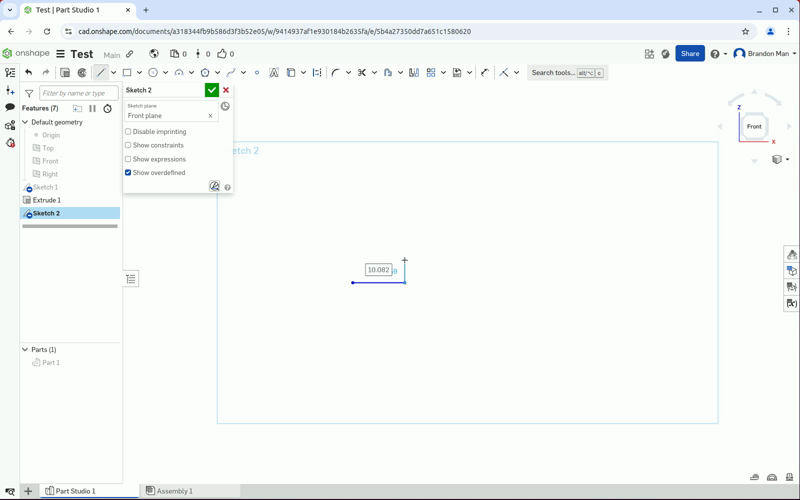
key_up(shift)
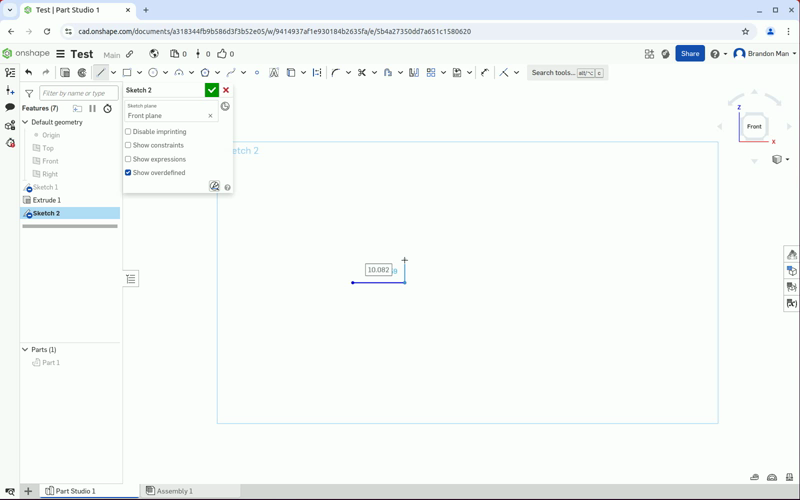
key(esc)
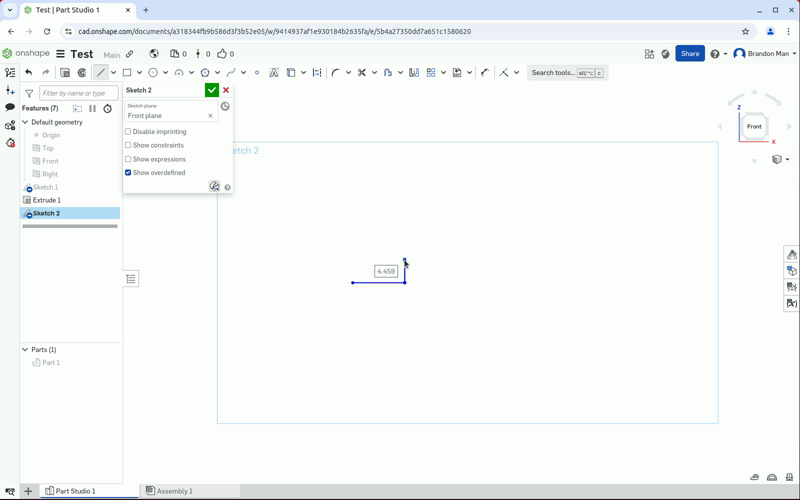
key(a)
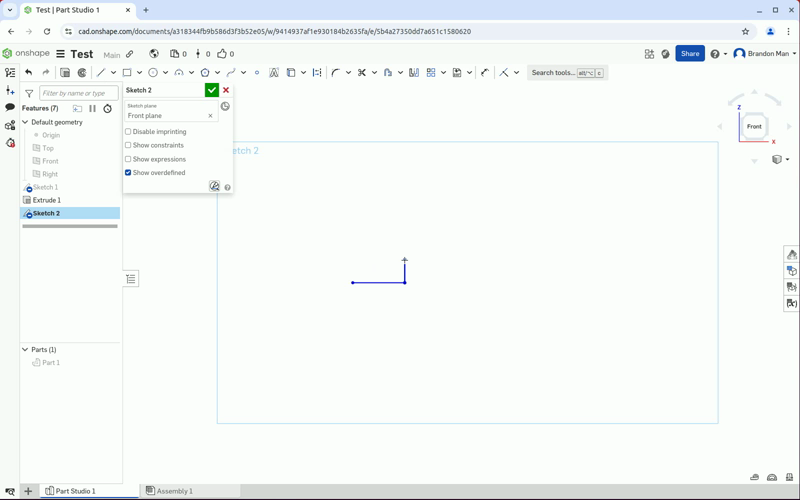
mouse_move(404, 259)
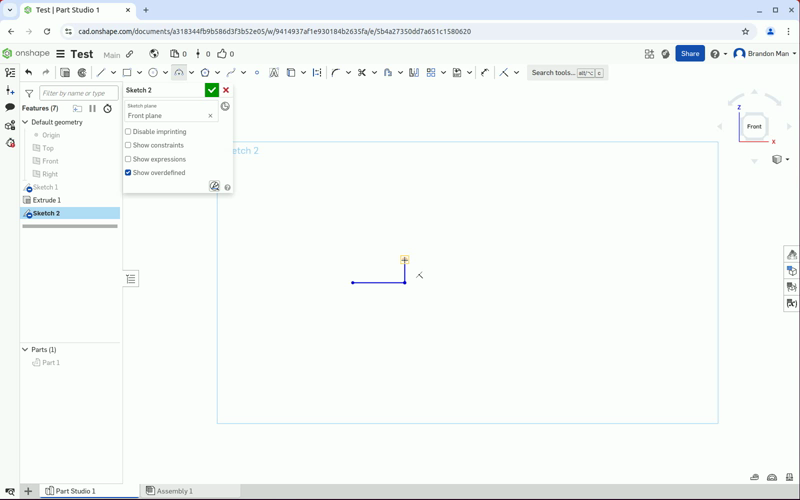
click(404, 259)
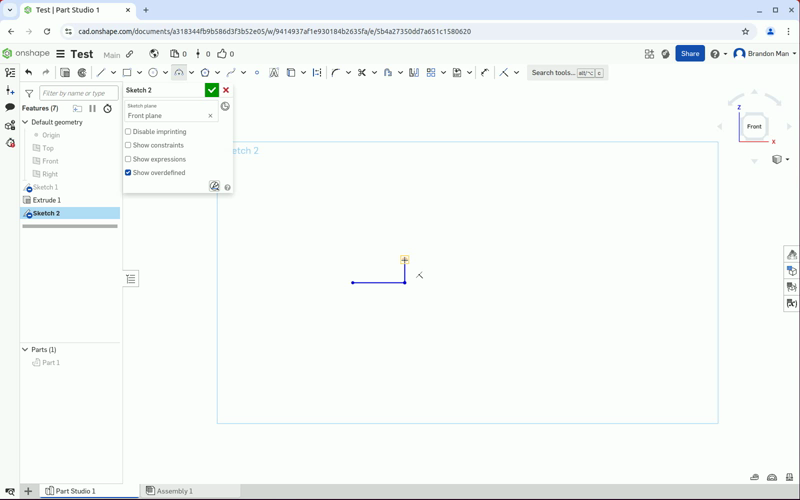
key_down(shift)
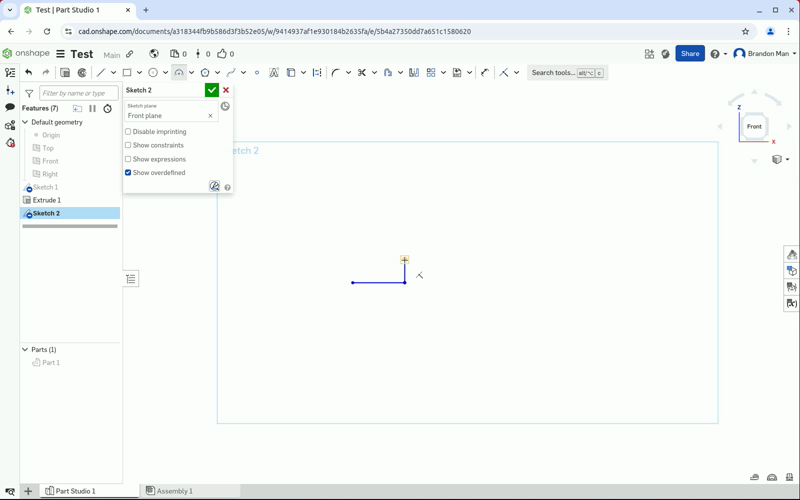
mouse_move(404, 249)
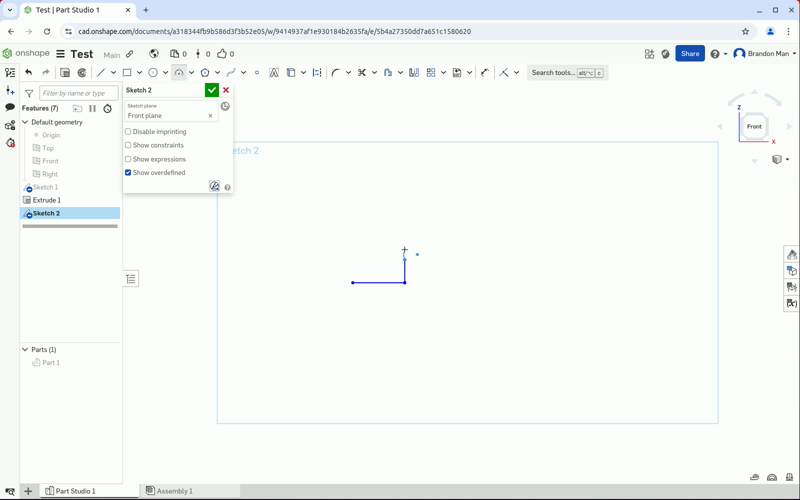
click(404, 249)
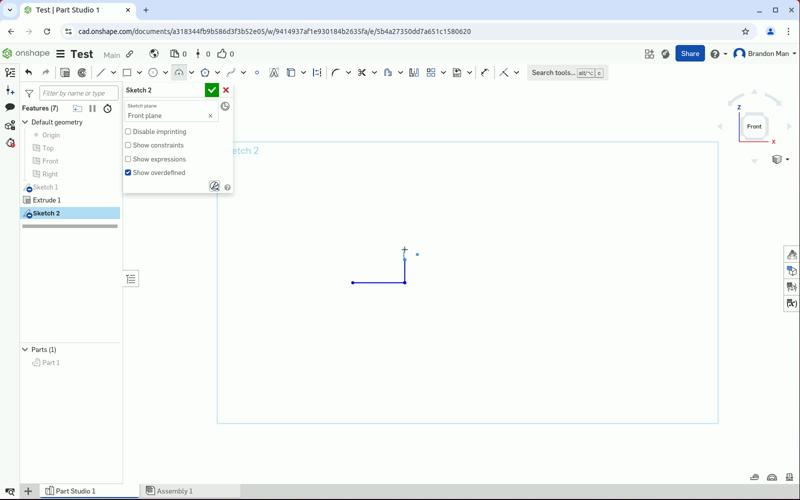
mouse_move(399, 254)
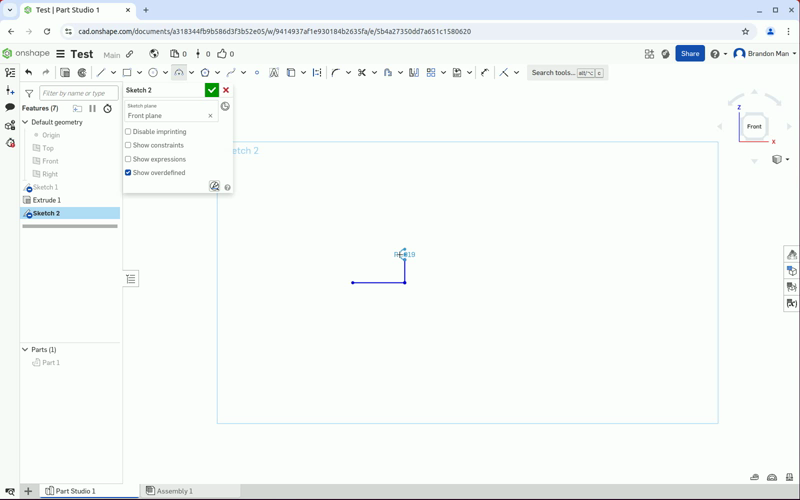
click(399, 254)
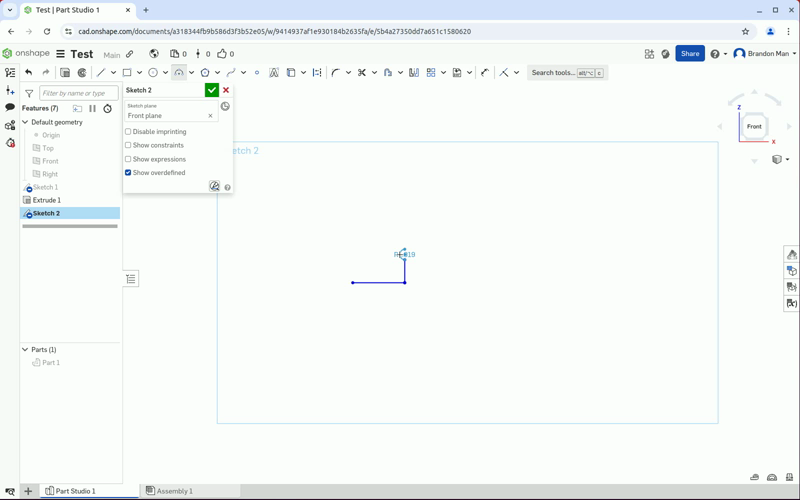
key_up(shift)
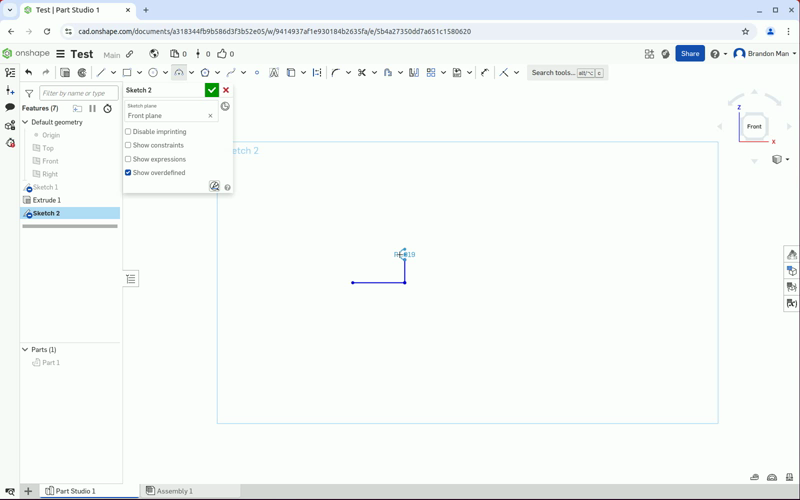
key(esc)
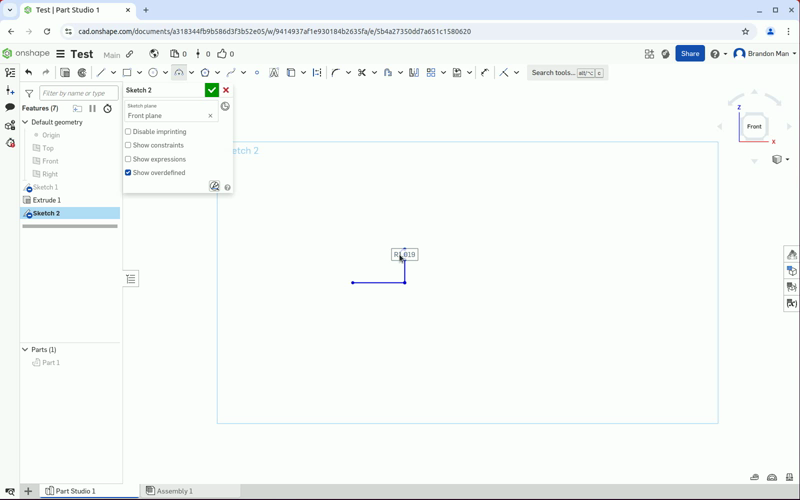
key(l)
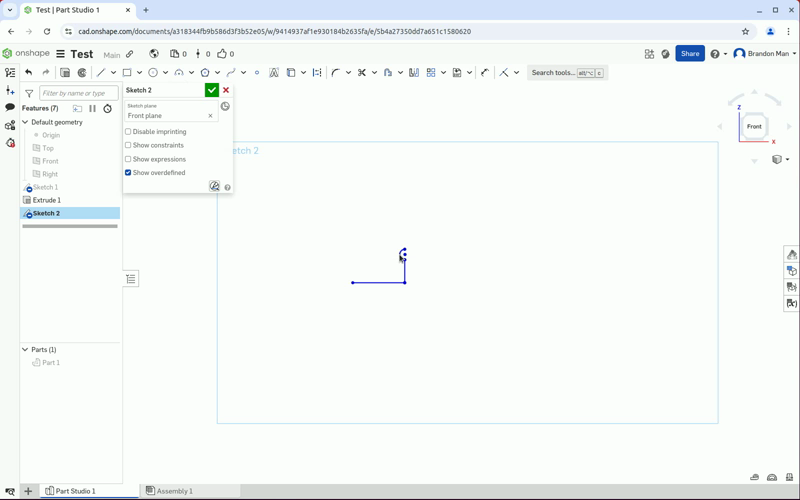
mouse_move(404, 249)
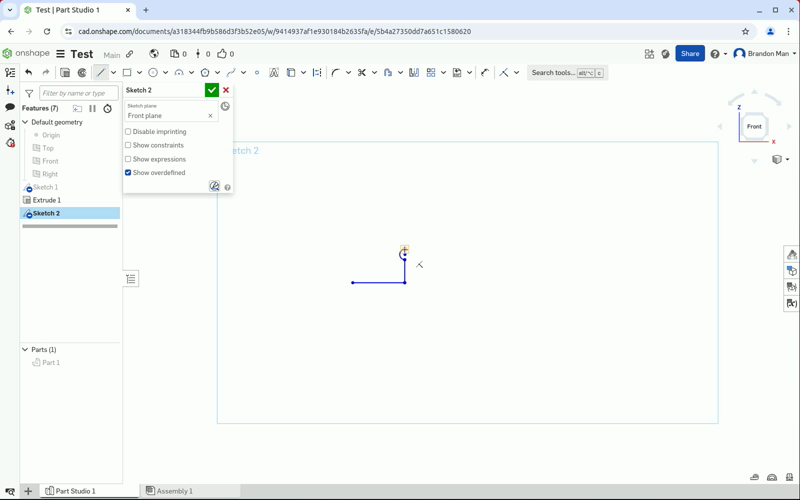
click(404, 249)
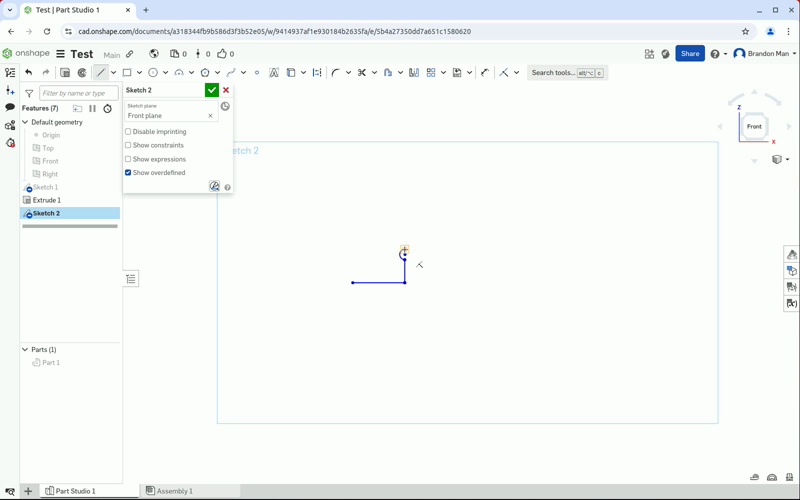
key_down(shift)
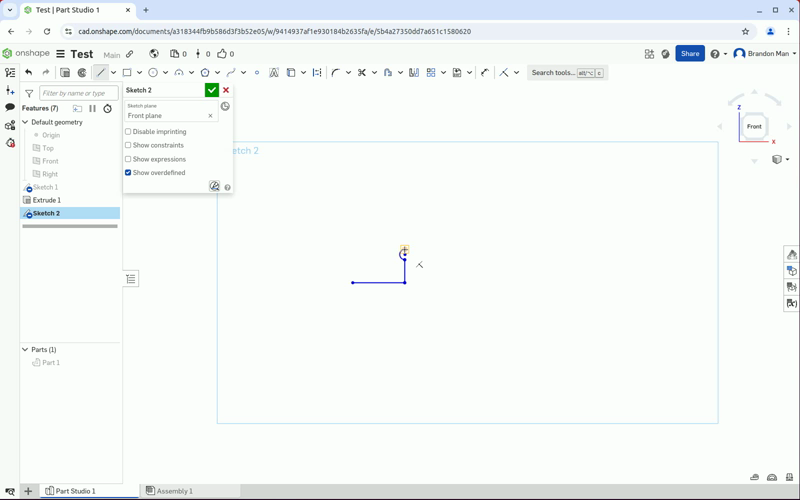
mouse_move(434, 249)
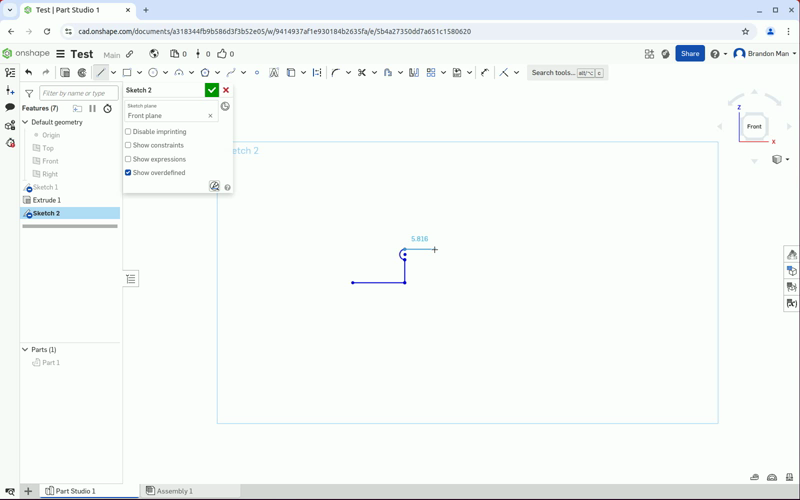
mouse_move(404, 226)
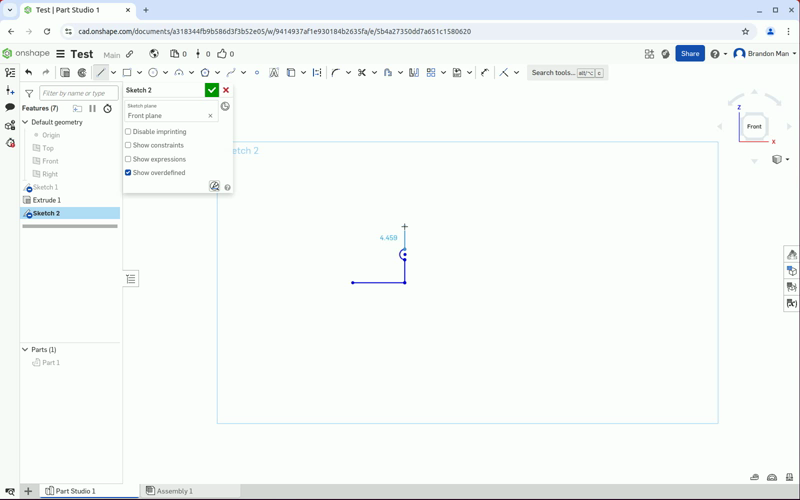
click(404, 226)
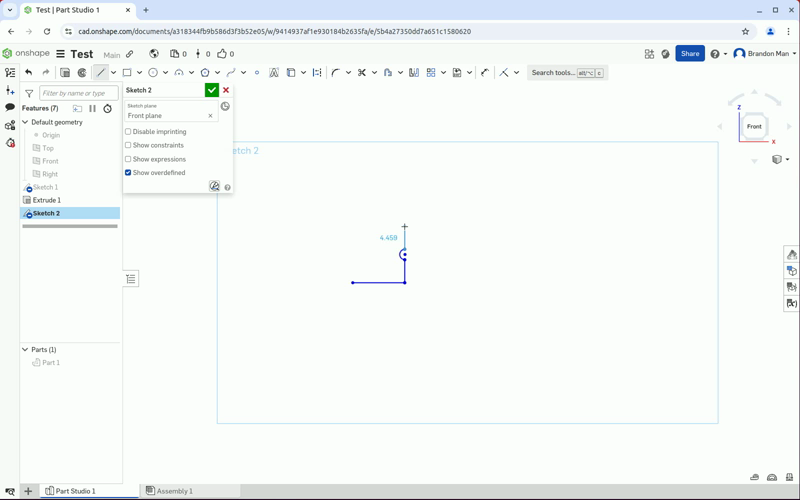
key_up(shift)
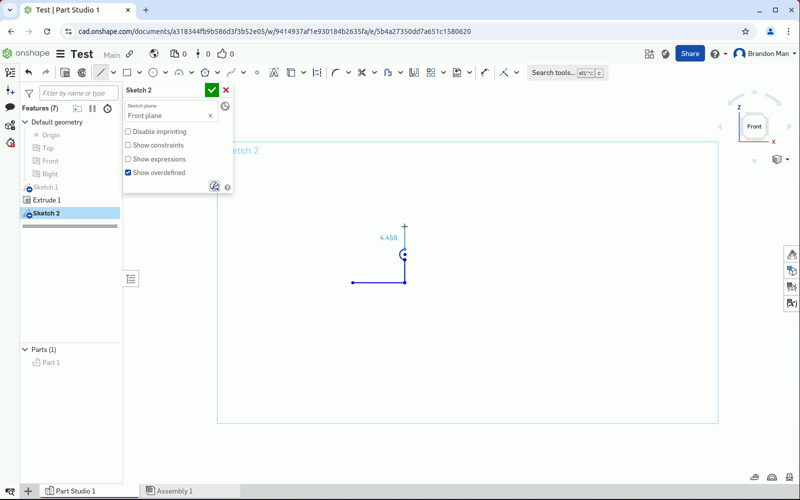
key_down(shift)
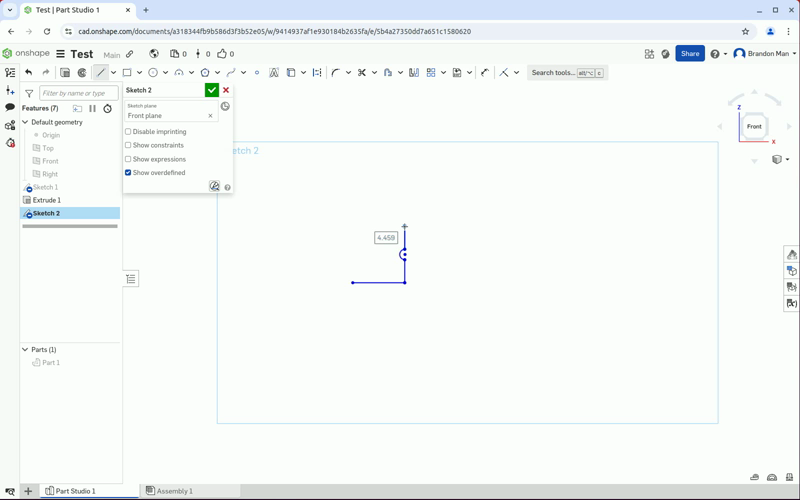
mouse_move(434, 226)
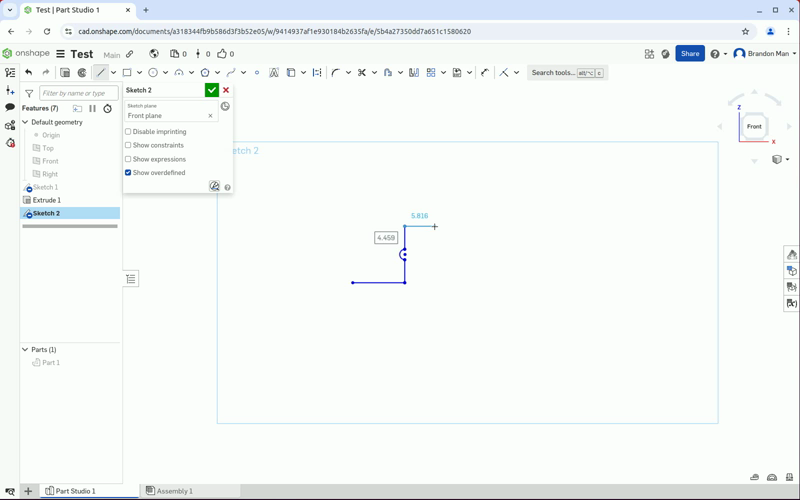
mouse_move(352, 226)
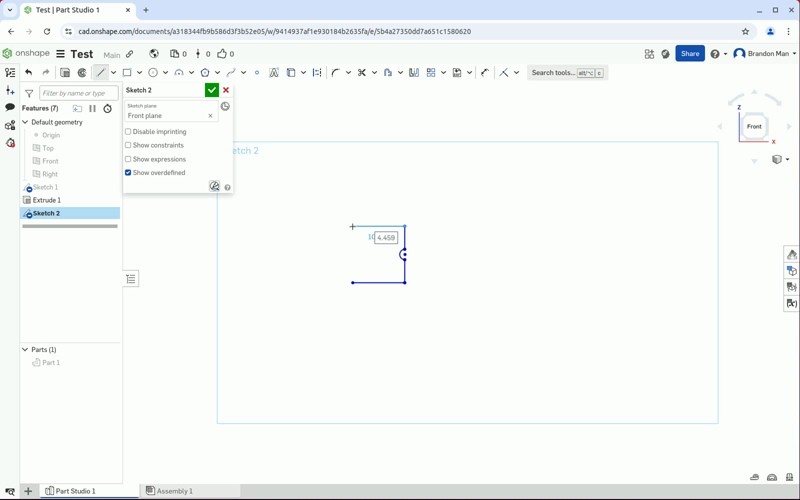
click(352, 226)
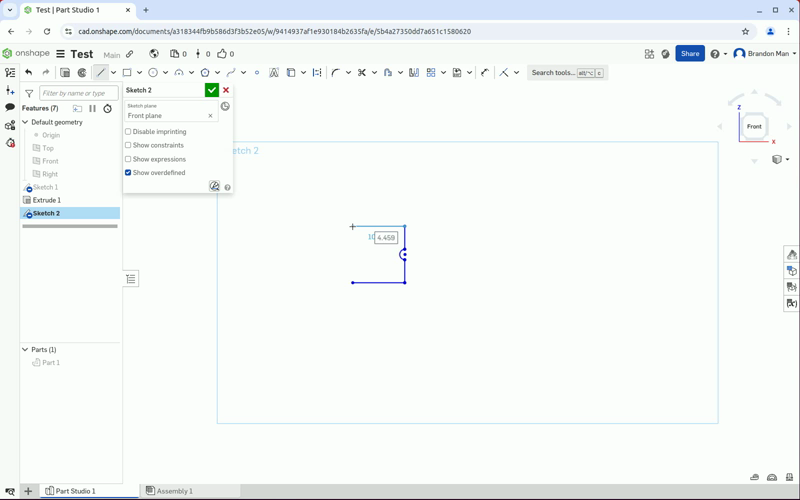
key_up(shift)
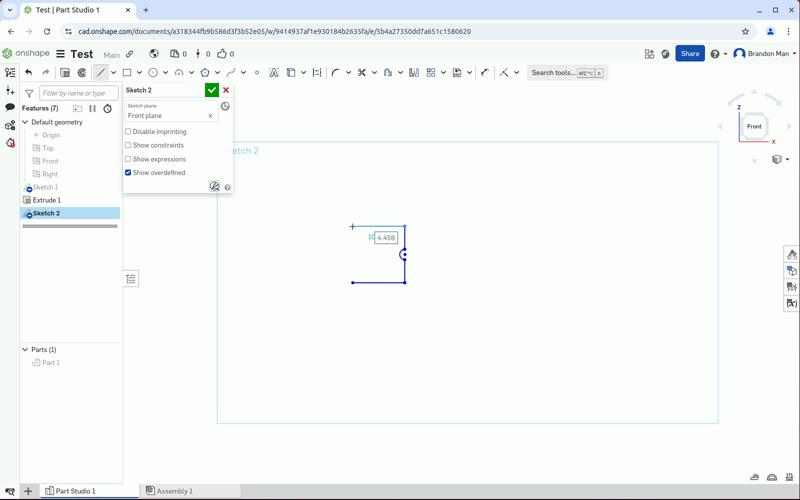
key_down(shift)
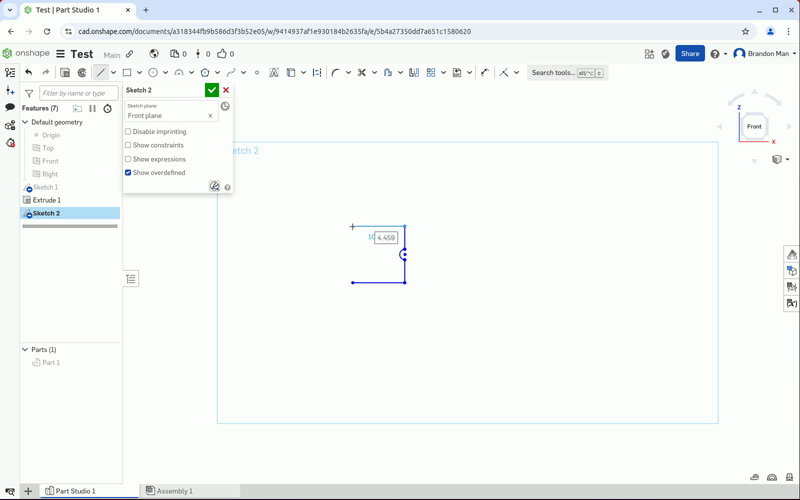
mouse_move(382, 226)
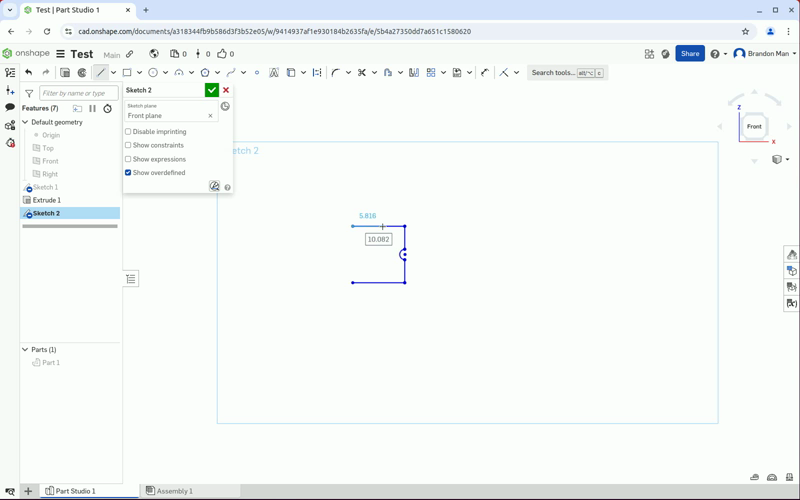
mouse_move(352, 245)
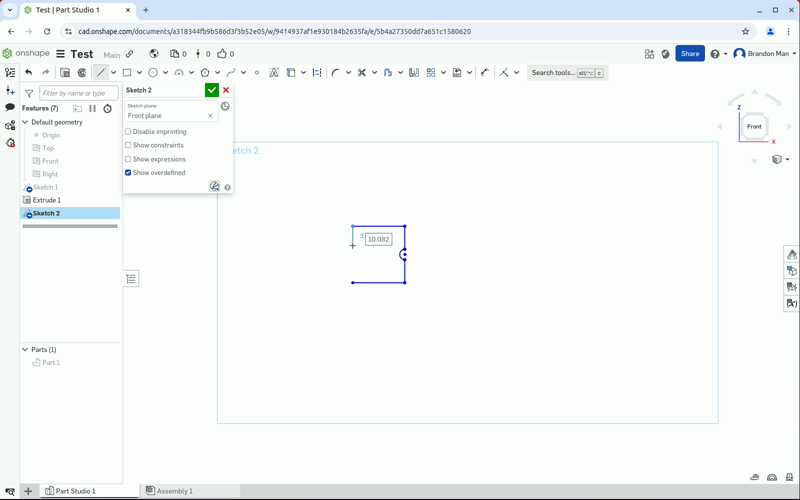
click(352, 245)
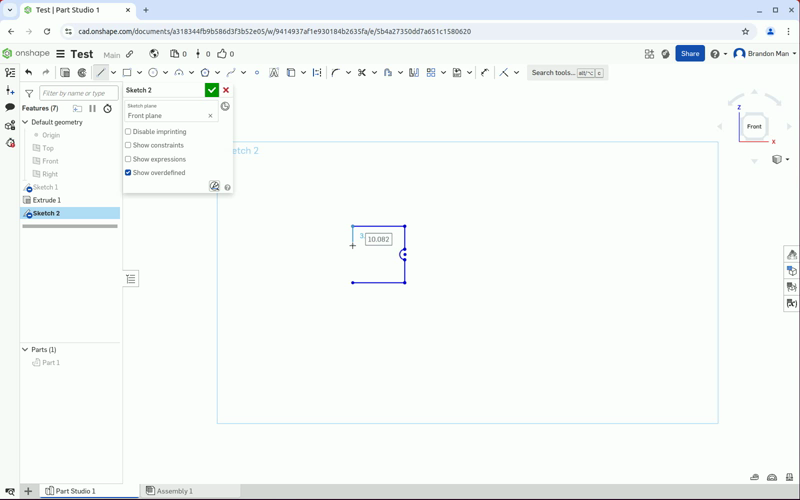
key_up(shift)
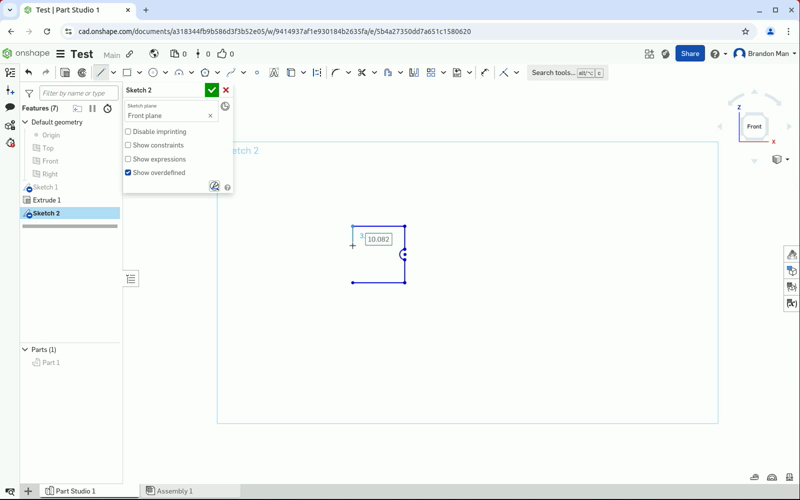
key_down(shift)
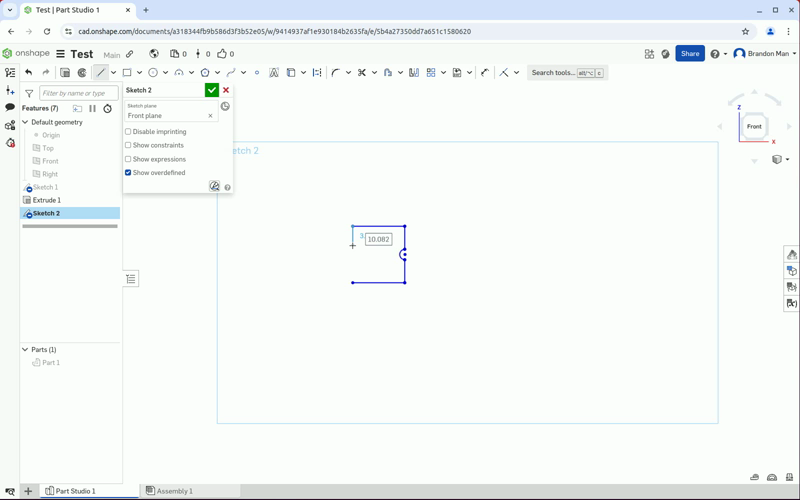
mouse_move(382, 245)
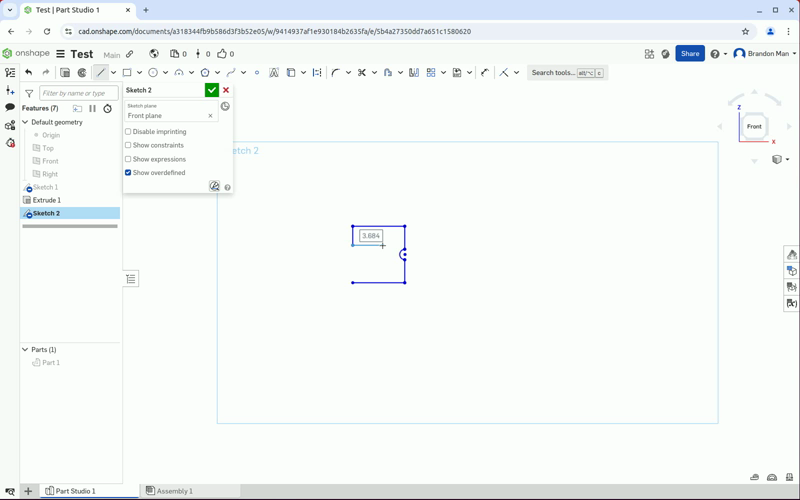
mouse_move(352, 263)
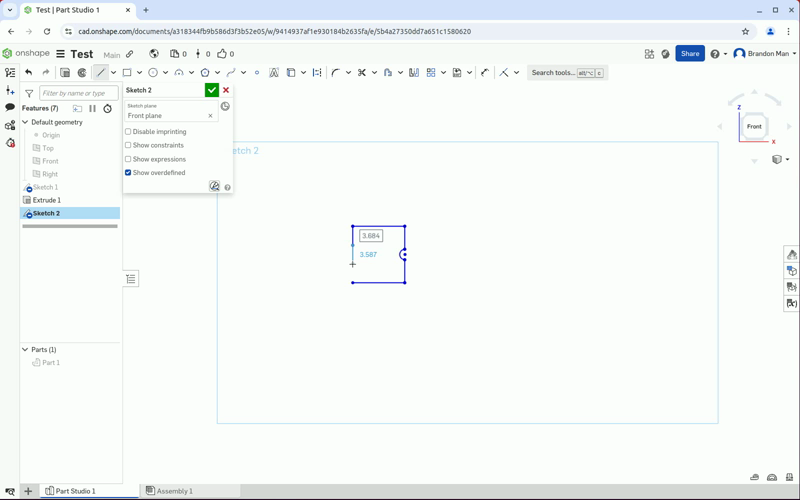
click(352, 263)
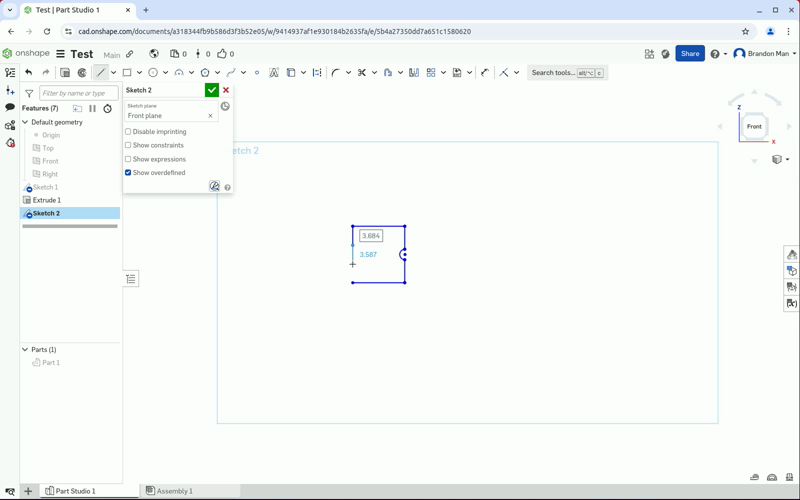
key_up(shift)
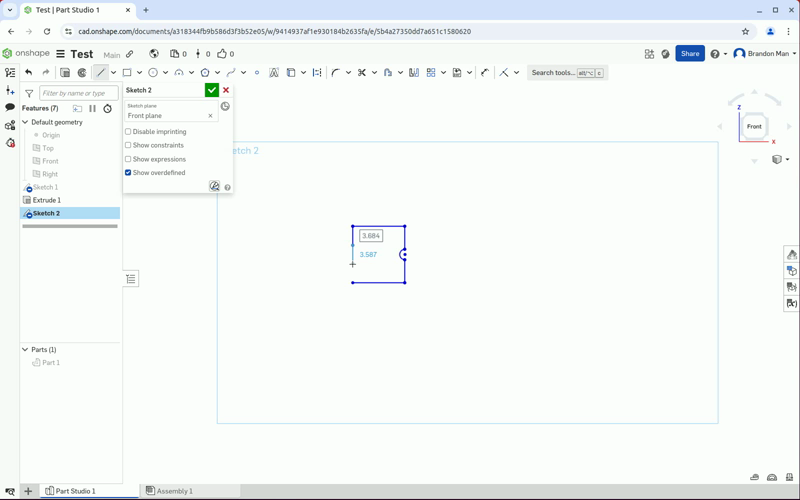
mouse_move(382, 263)
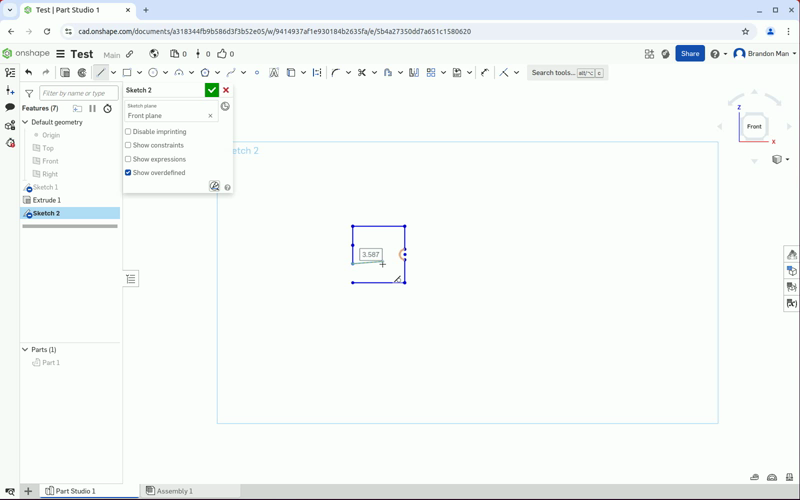
key_down(shift)
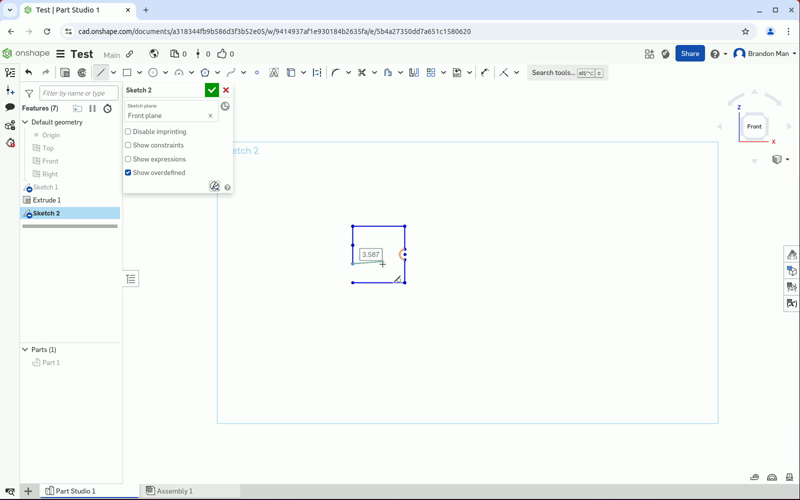
mouse_move(352, 282)
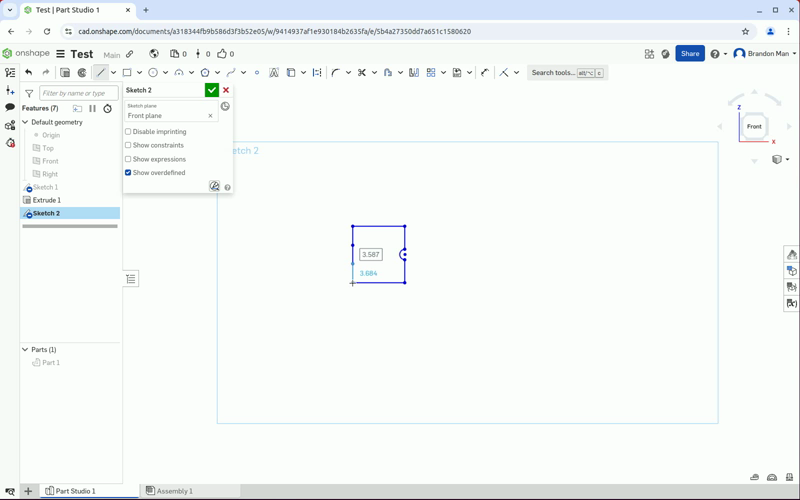
key_up(shift)
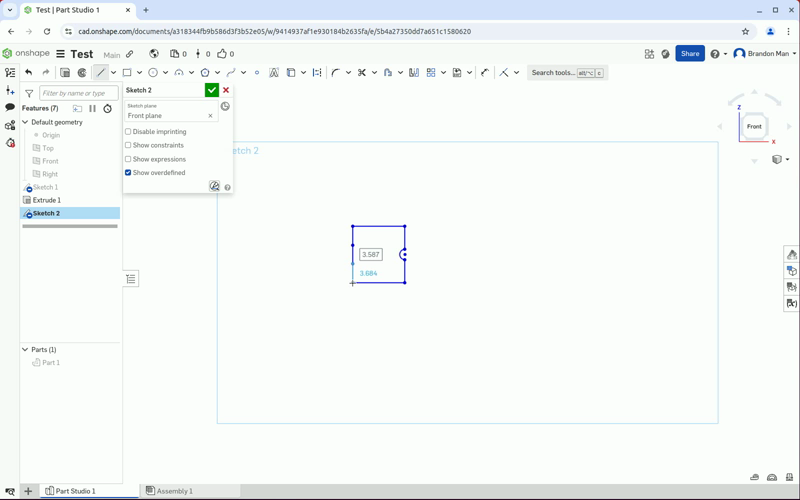
click(352, 282)
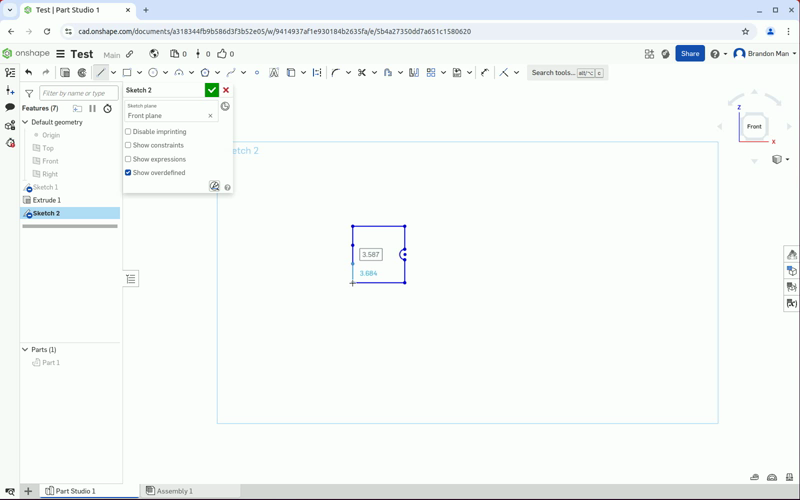
key(esc)
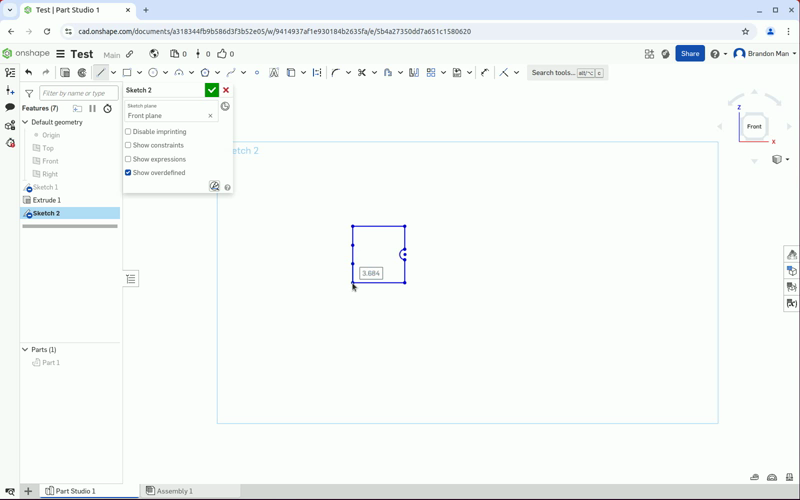
mouse_move(371, 234)
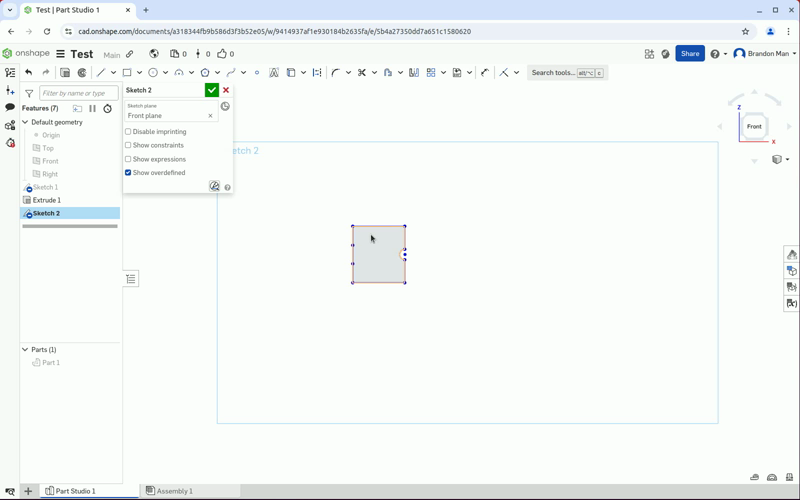
scroll(6)
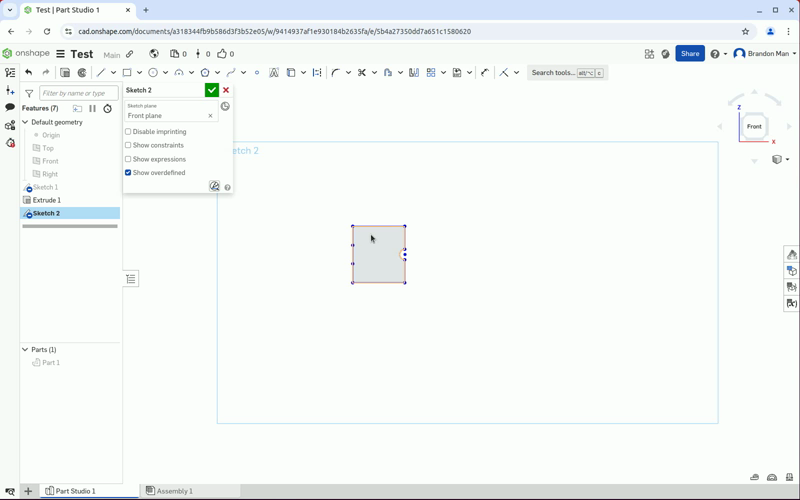
scroll(6)
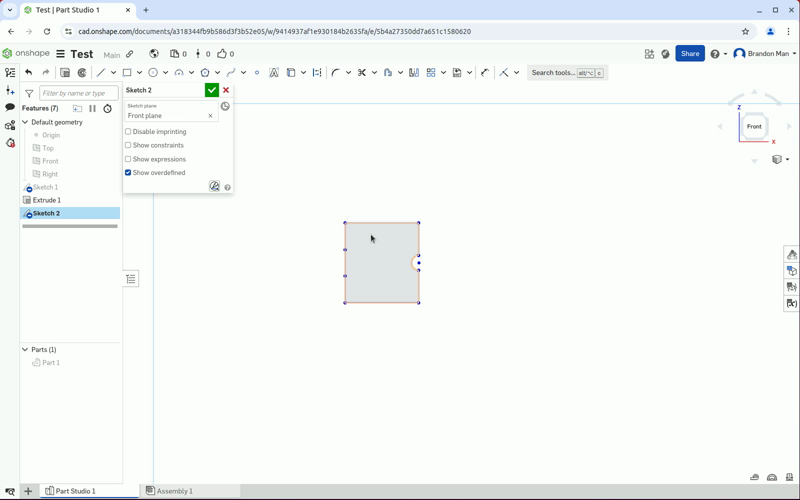
scroll(6)
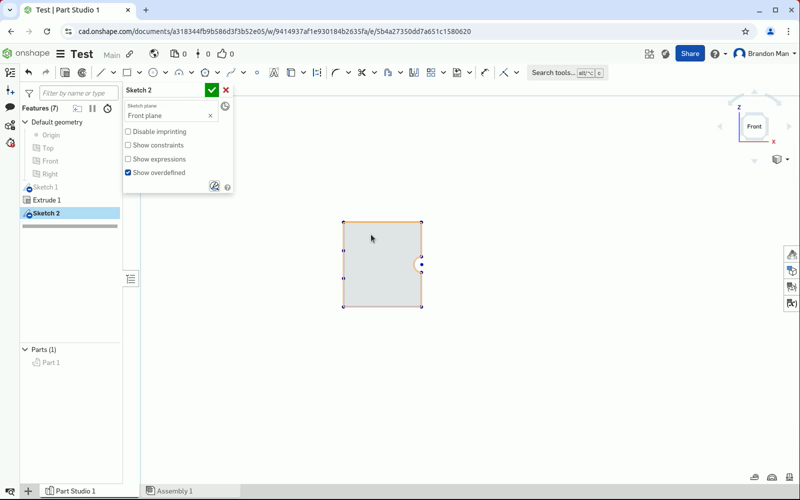
scroll(6)
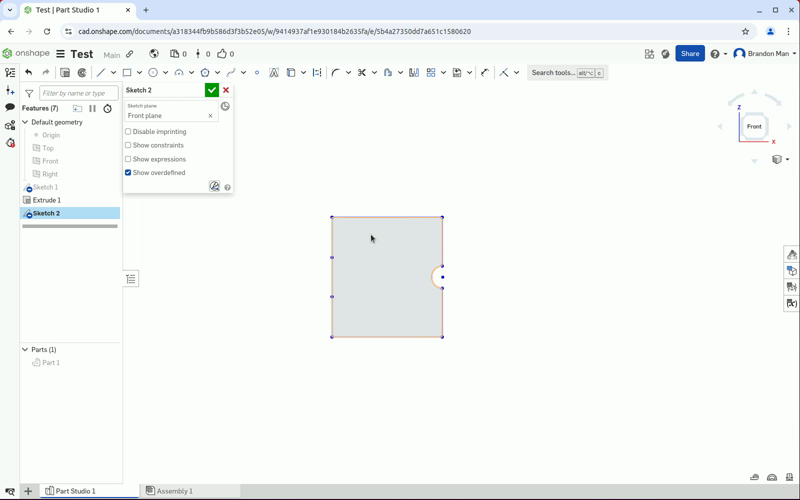
scroll(6)
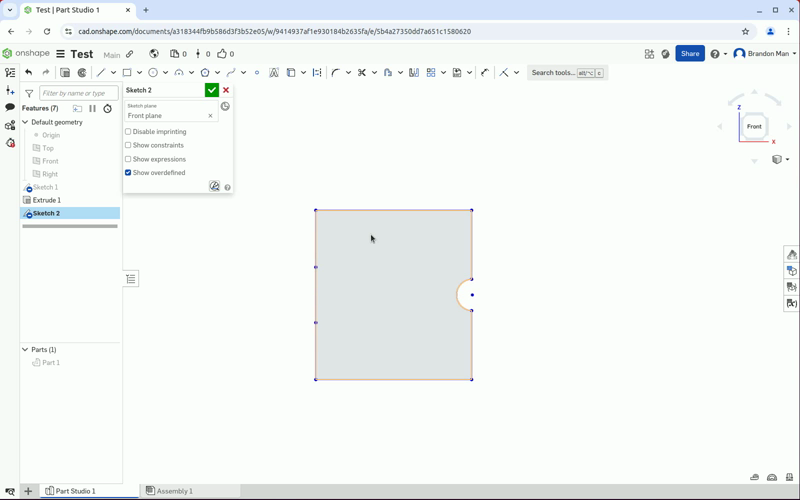
scroll(6)
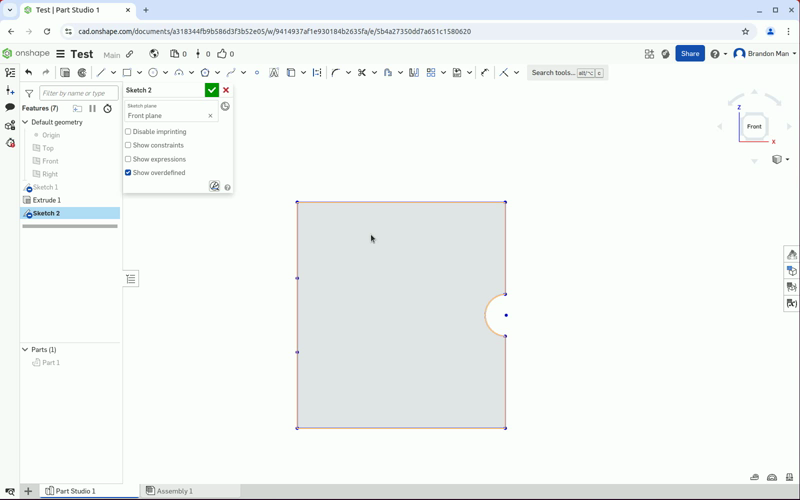
scroll(6)
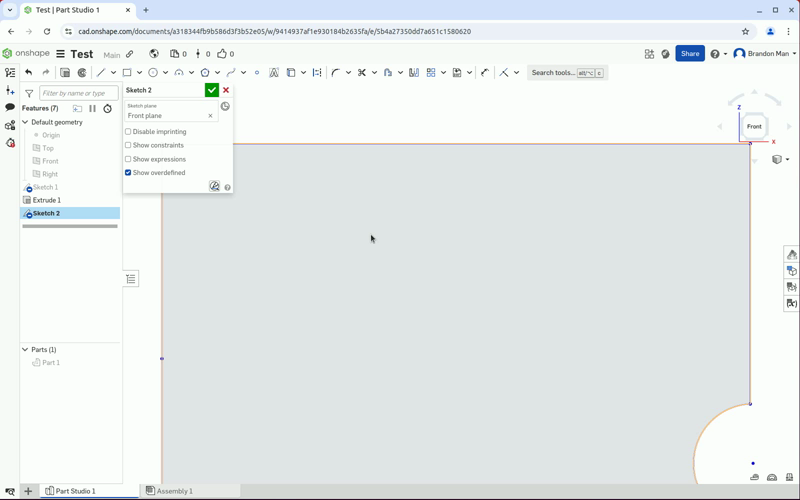
click(371, 234)
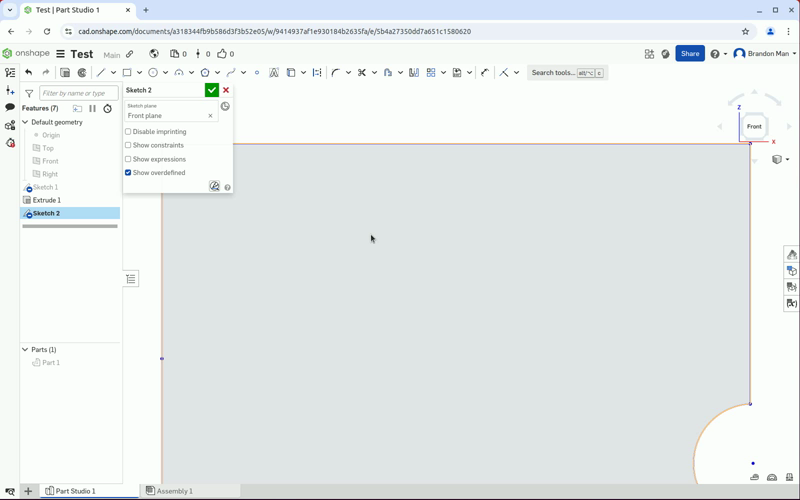
scroll(-6)
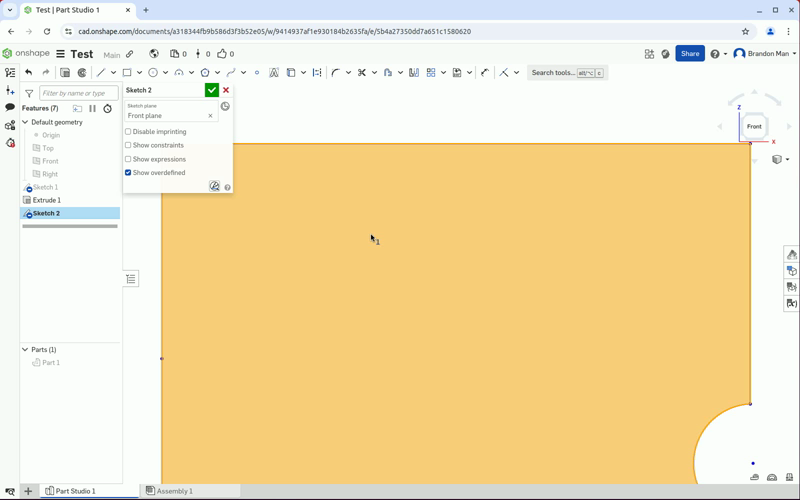
scroll(-6)
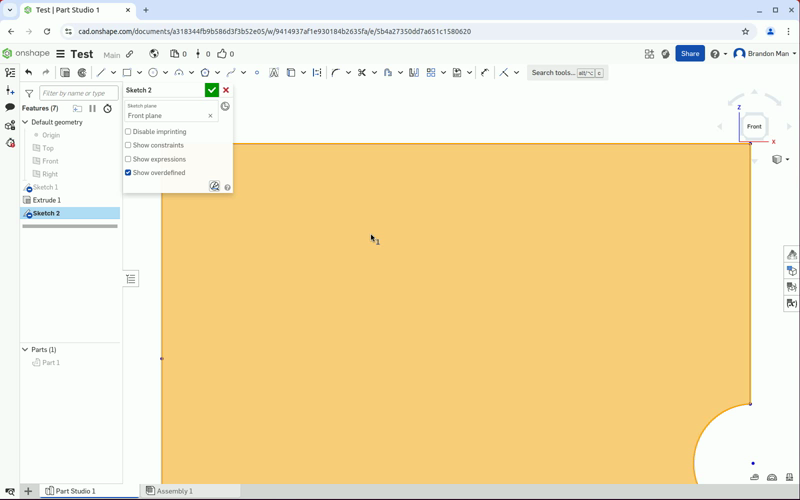
scroll(-6)
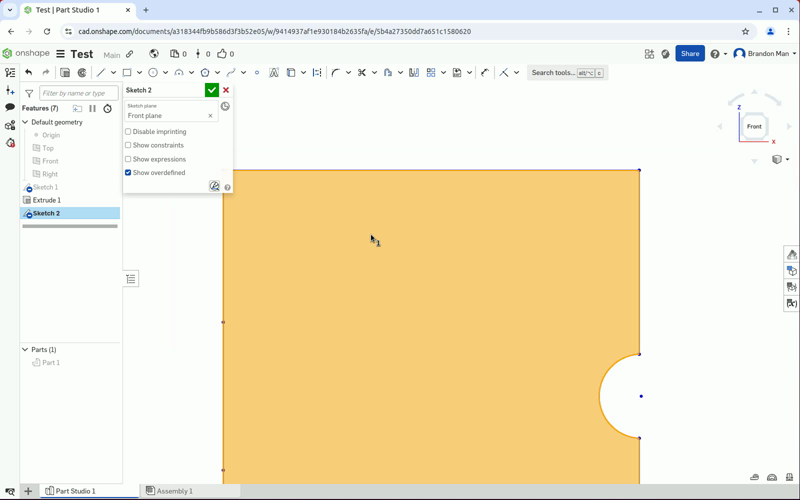
scroll(-6)
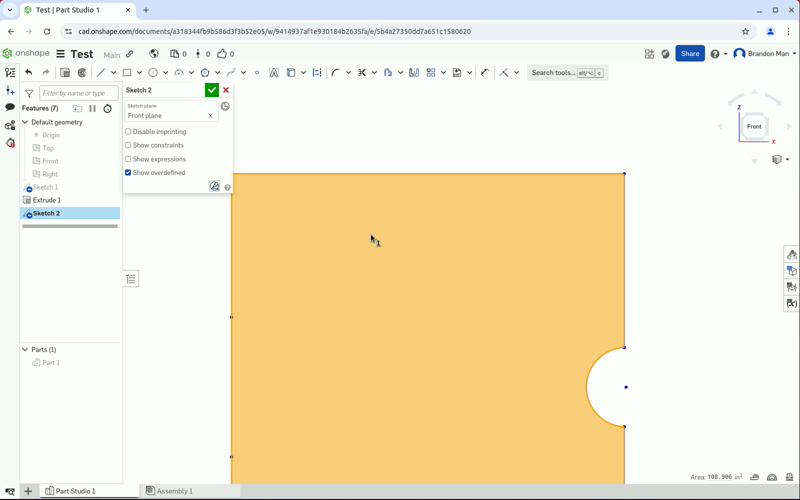
scroll(-6)
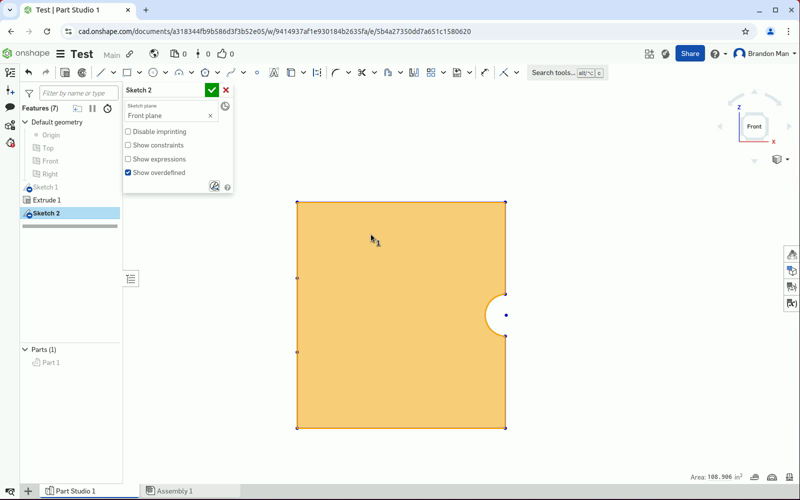
scroll(-6)
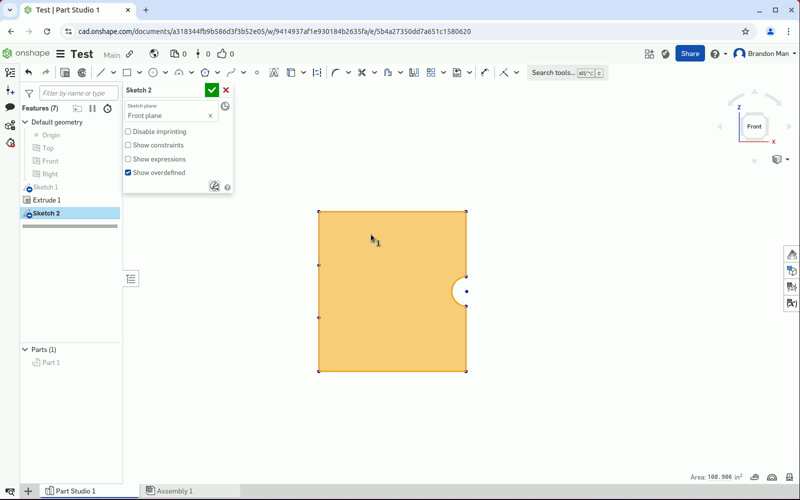
scroll(-6)
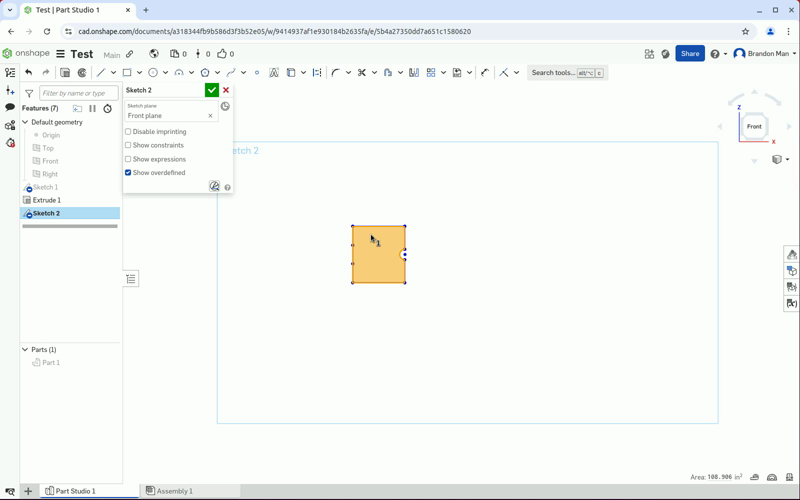
mouse_move(73, 352)
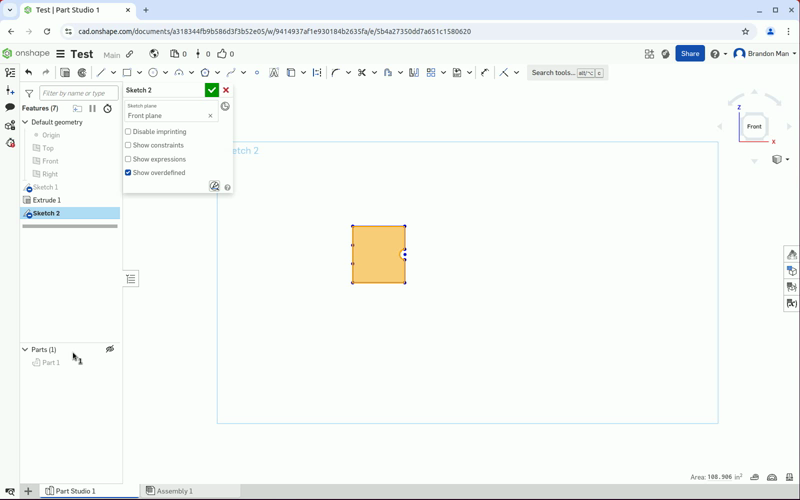
key(shift+y)
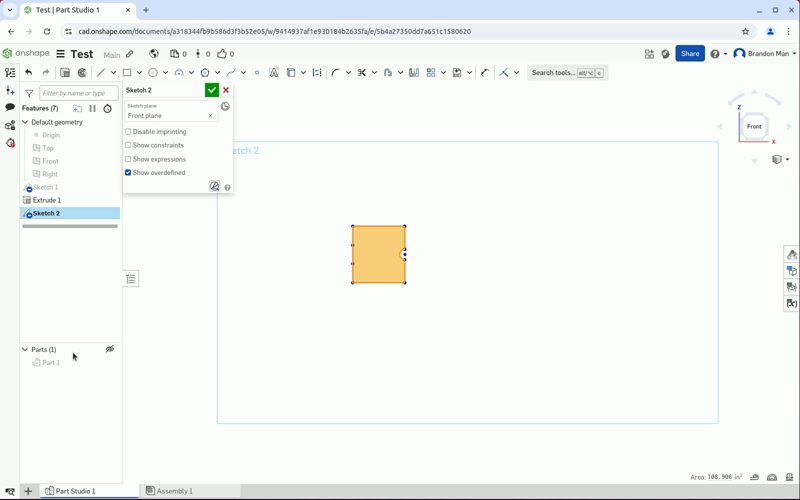
key(shift+e)
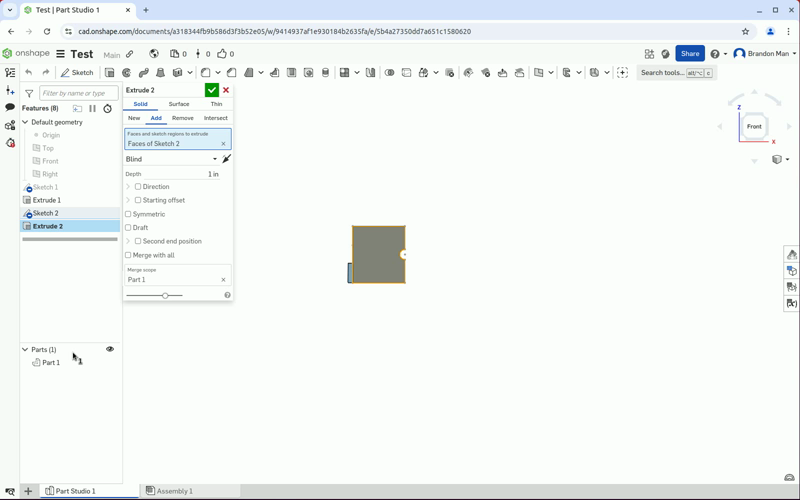
mouse_move(143, 106)
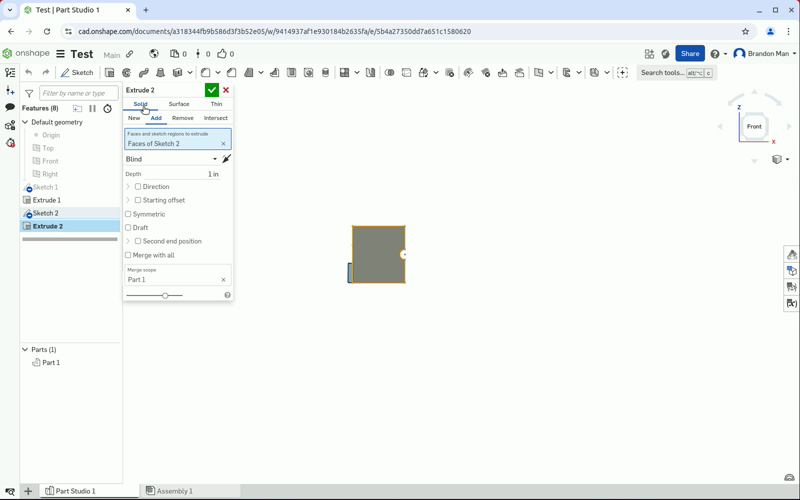
click(143, 106)
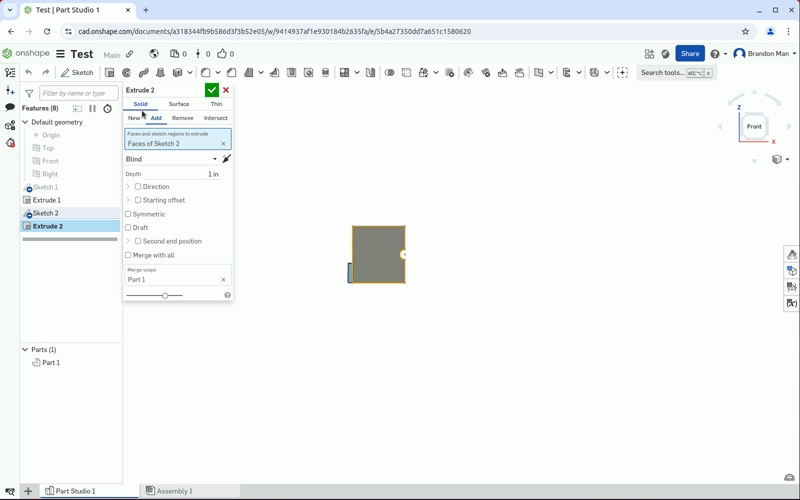
mouse_move(137, 120)
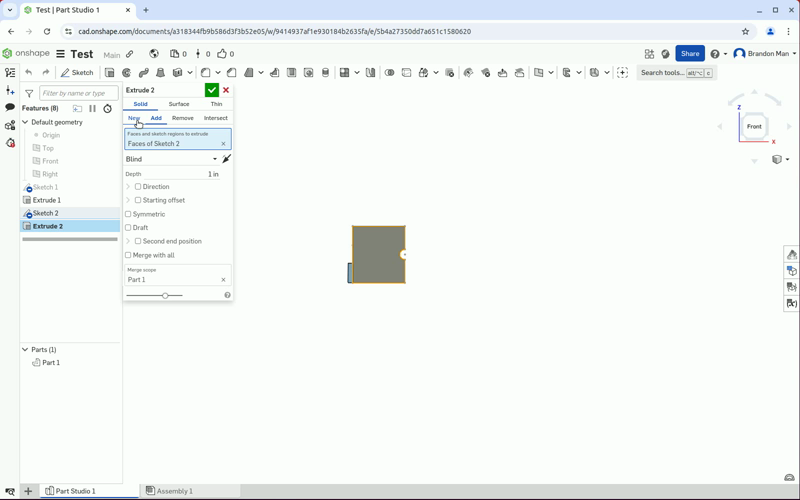
click(137, 120)
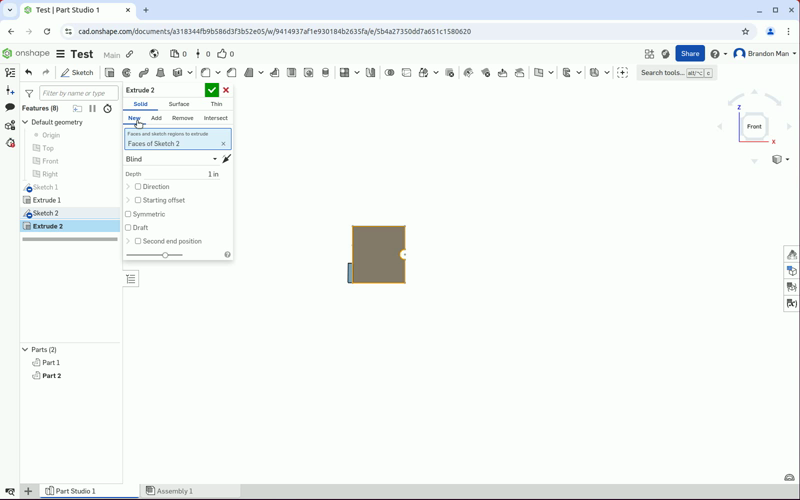
key(tab, 4)
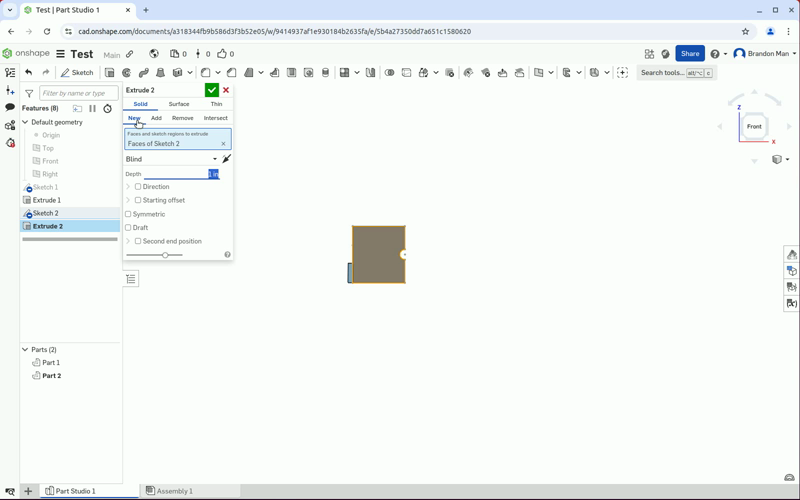
text(0.963)
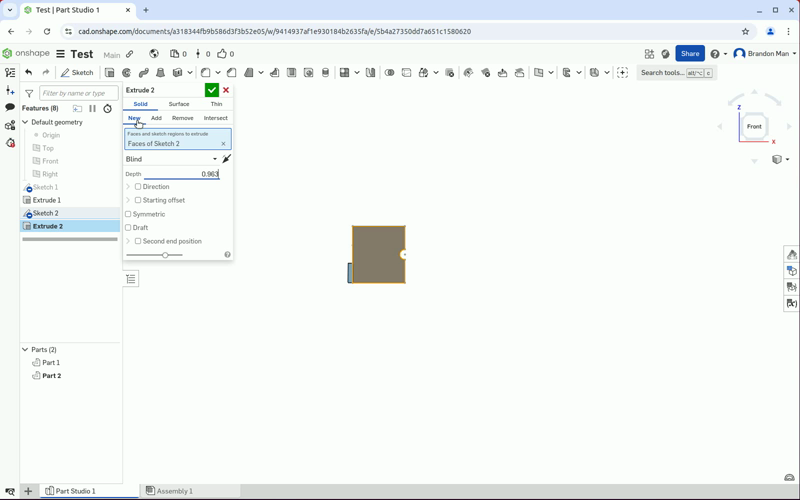
key(enter)
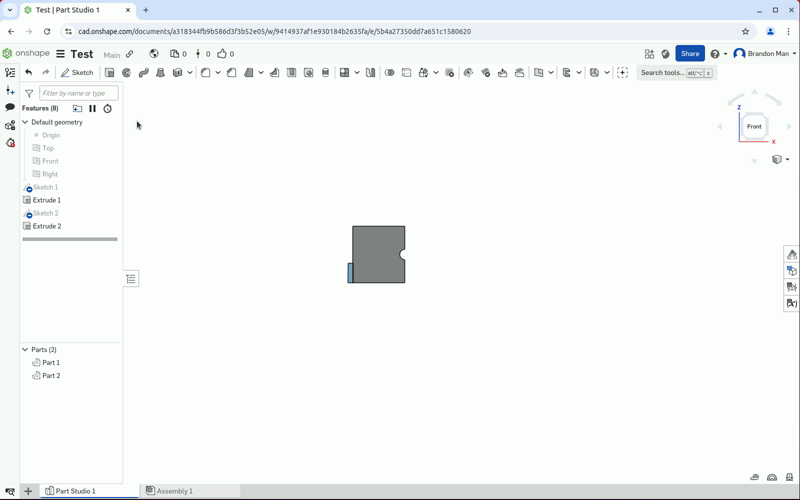
key(shift+h)
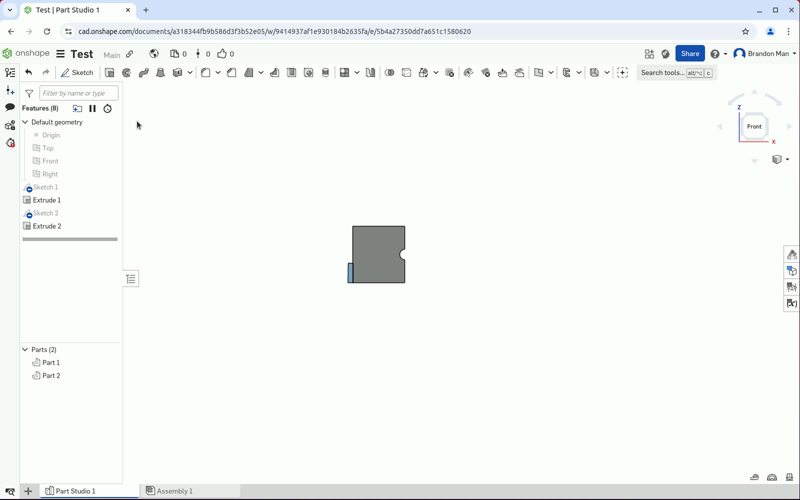
key(shift+h)
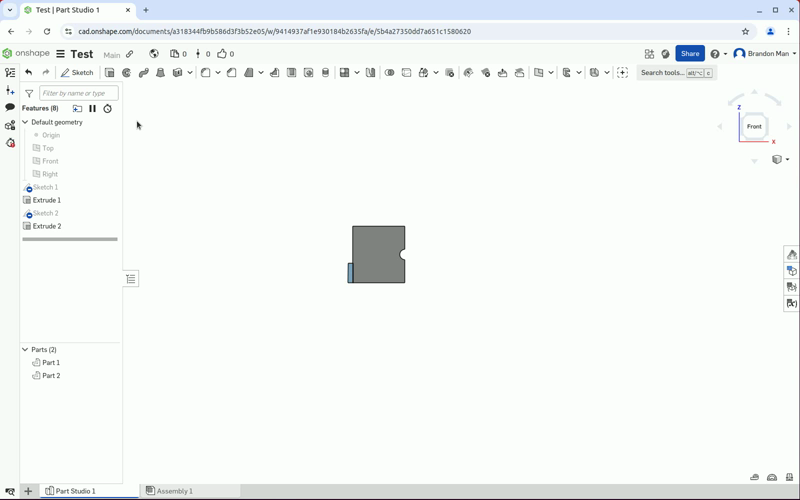
mouse_move(73, 189)
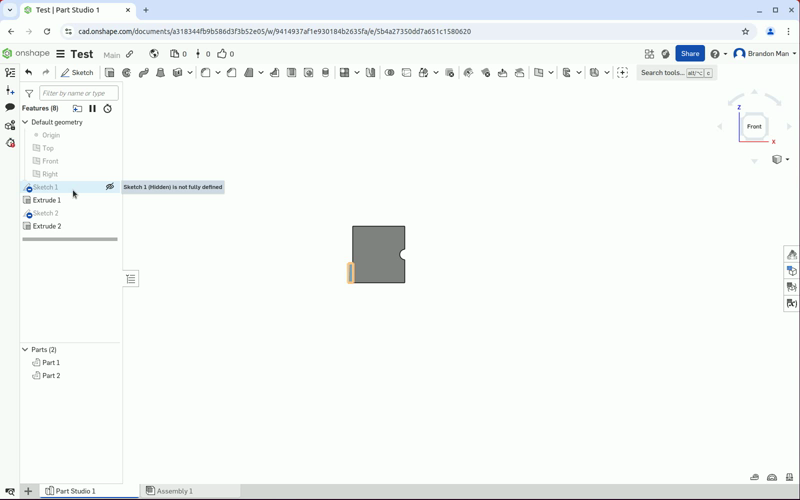
click(73, 189)
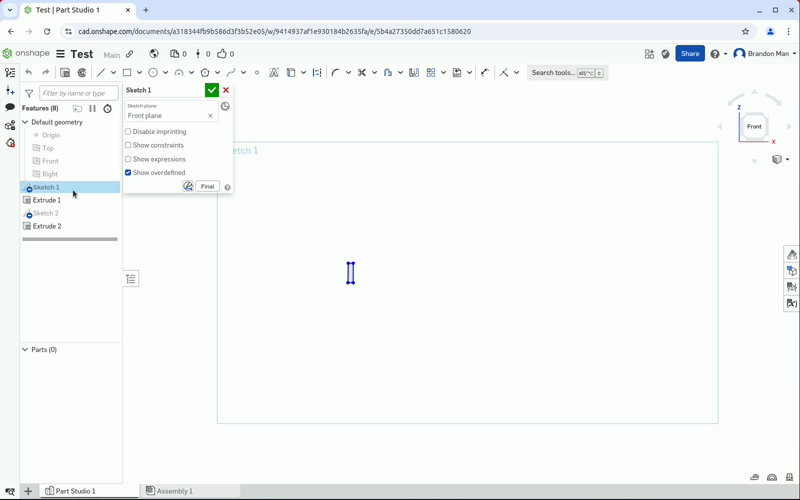
mouse_move(229, 92)
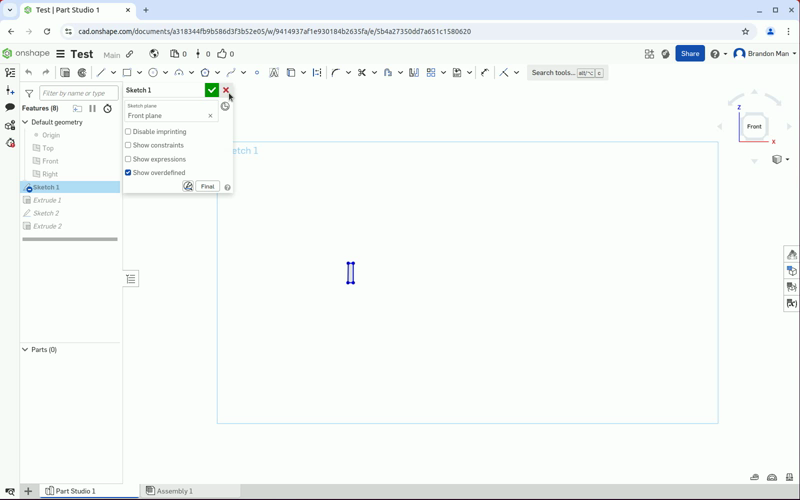
click(229, 92)
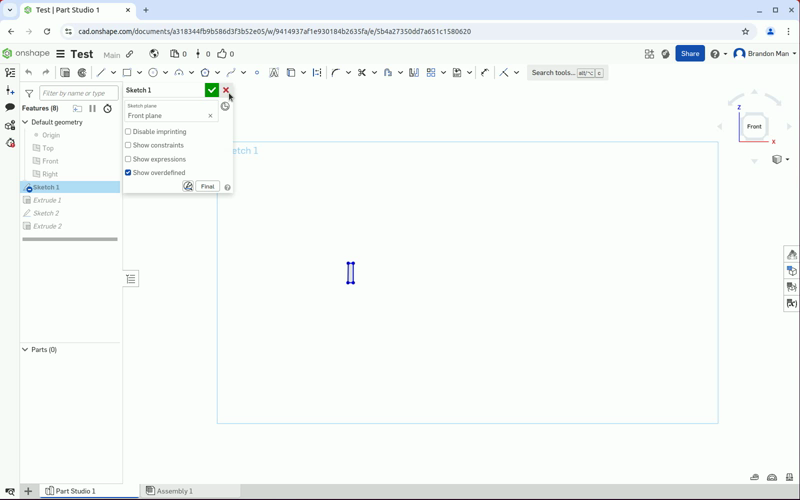
key(shift+s)
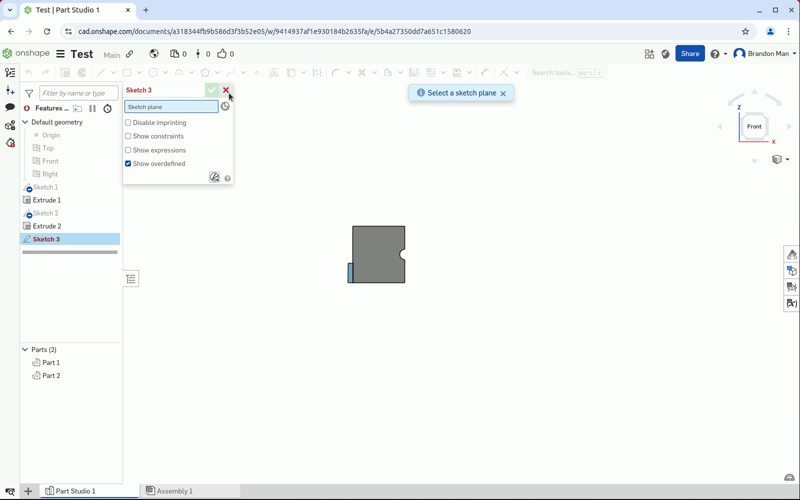
mouse_move(73, 163)
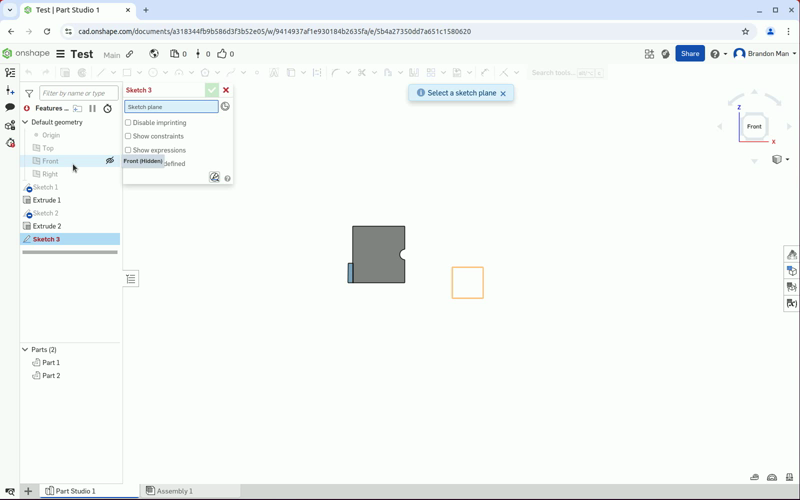
click(73, 163)
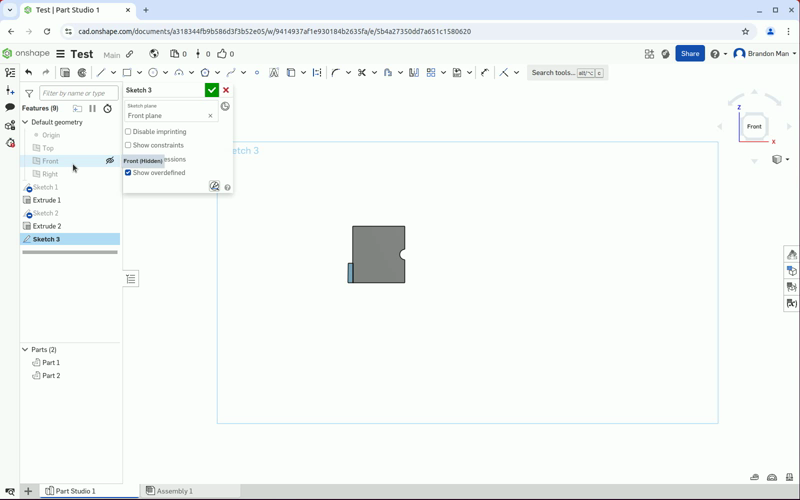
mouse_move(73, 352)
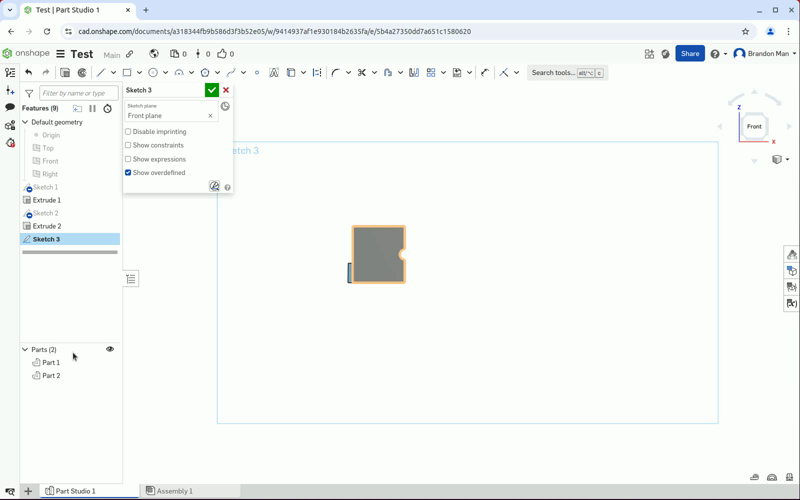
key(y)
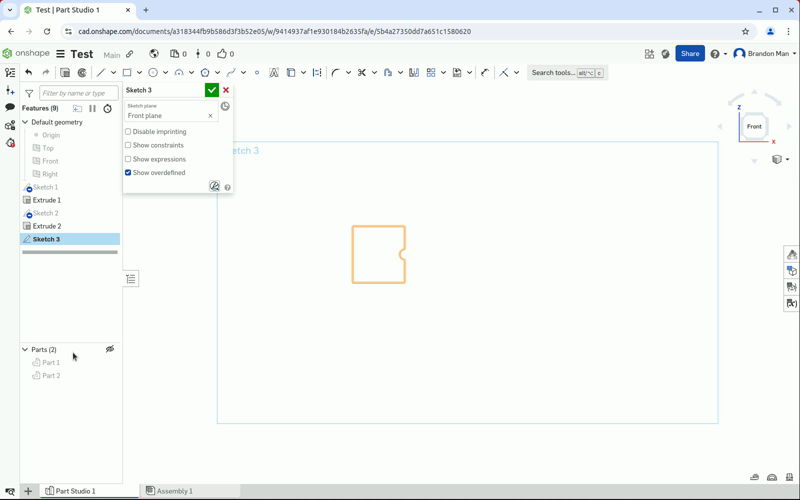
key(l)
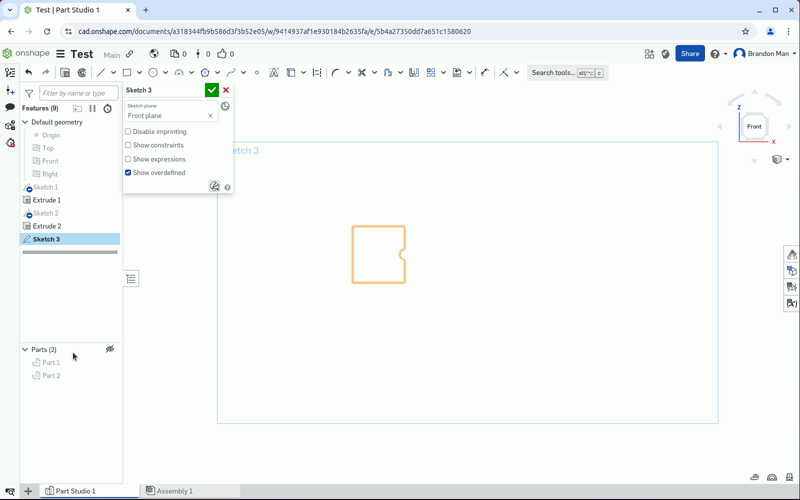
key_down(shift)
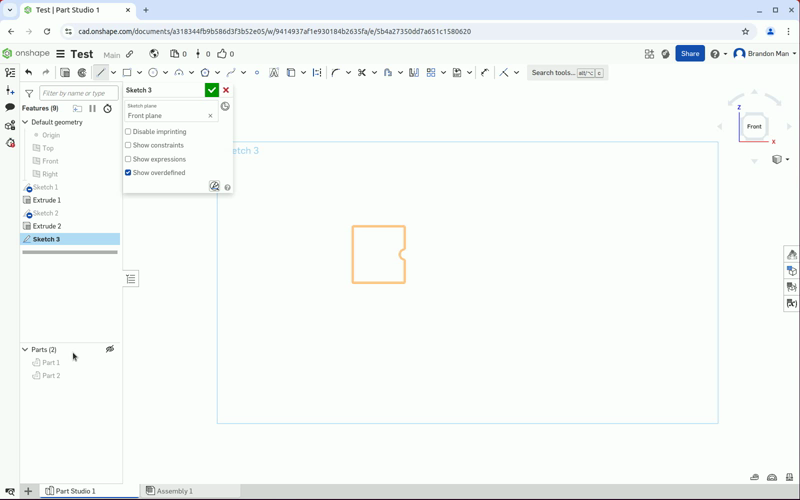
mouse_move(348, 245)
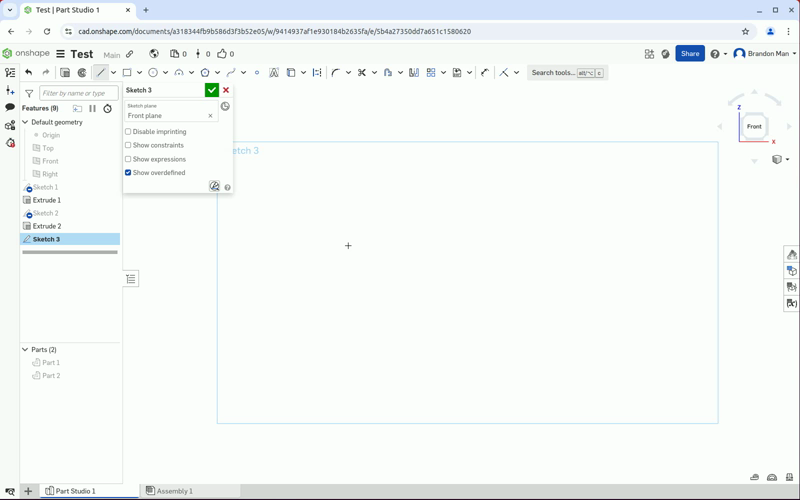
click(348, 245)
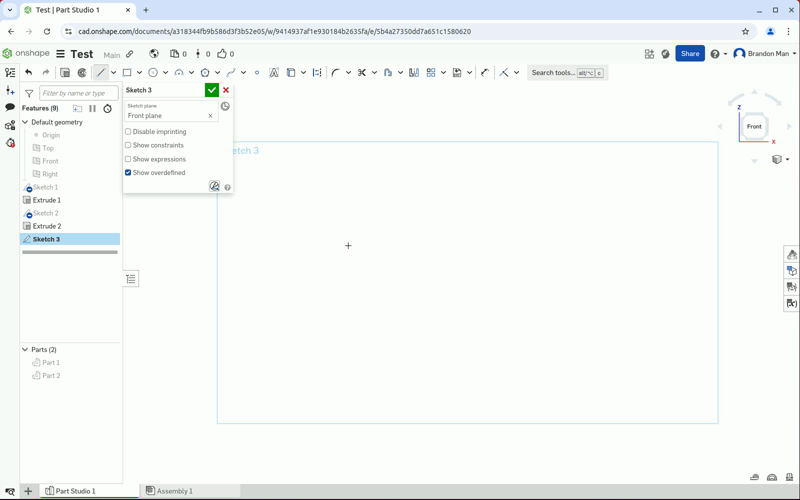
key_up(shift)
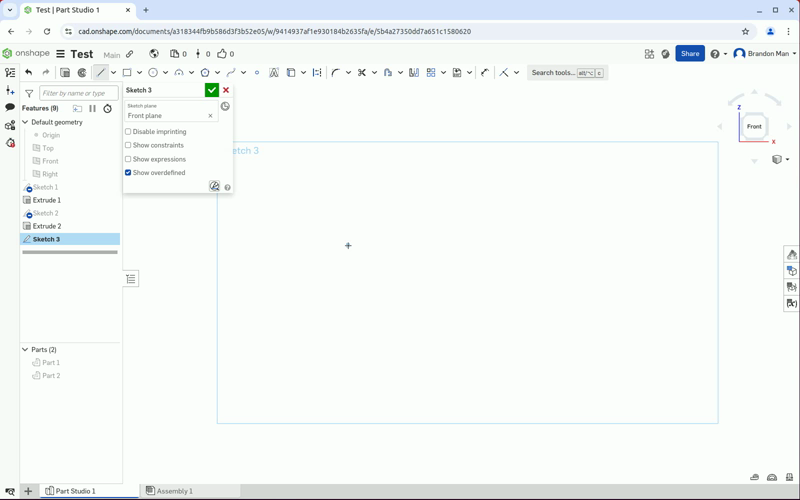
key_down(shift)
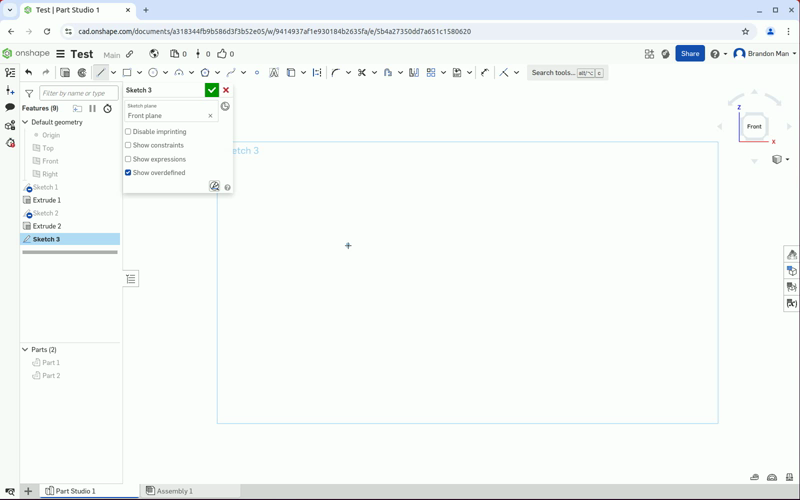
mouse_move(378, 245)
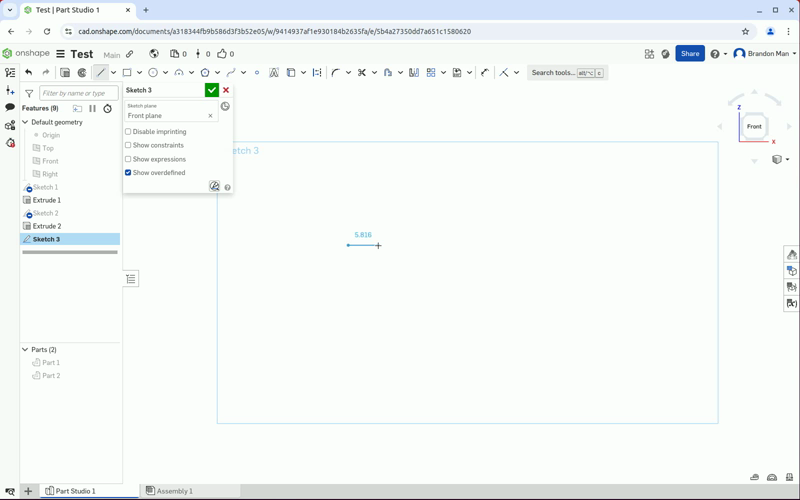
mouse_move(353, 245)
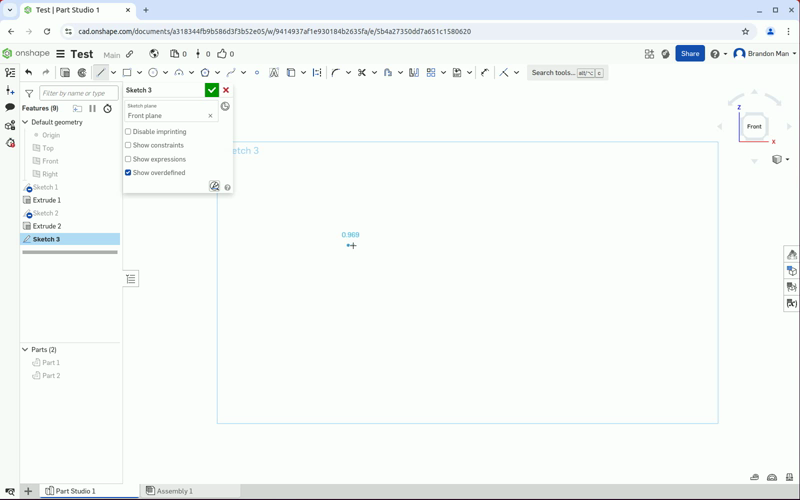
scroll(6)
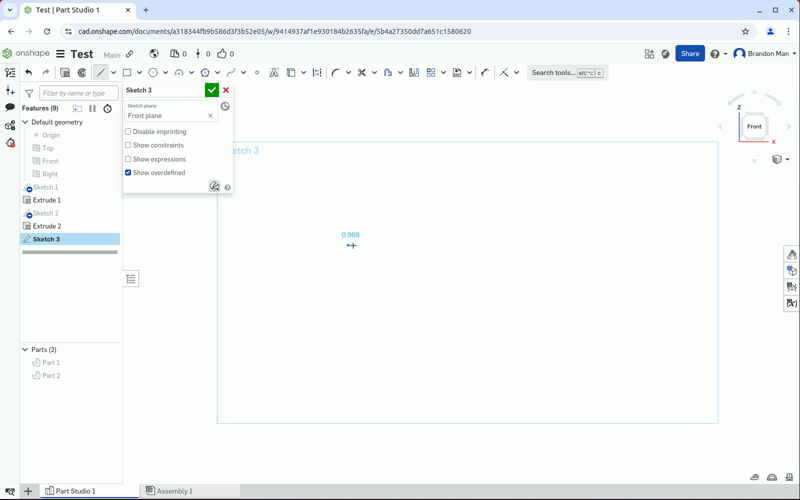
scroll(6)
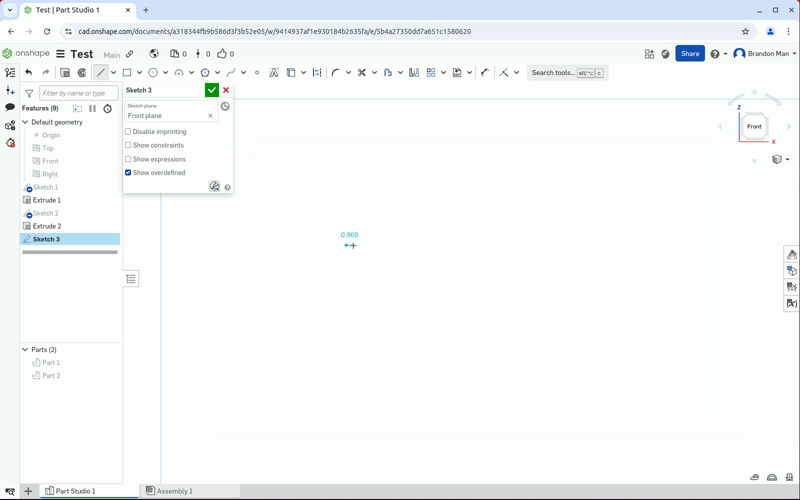
scroll(6)
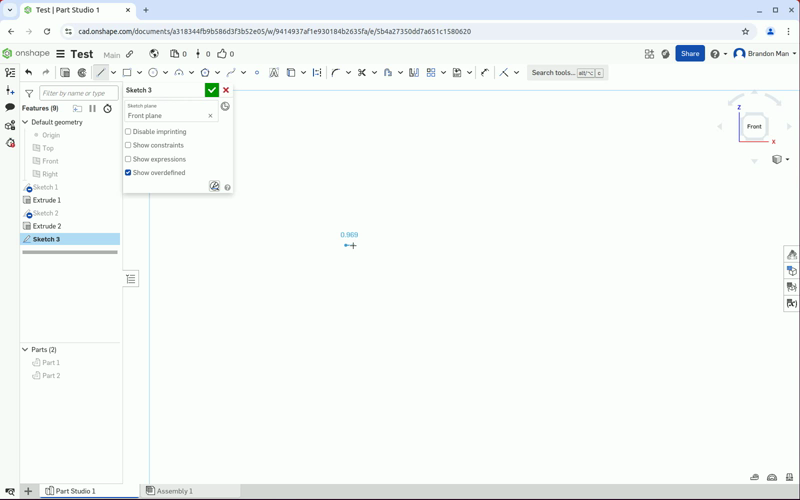
scroll(6)
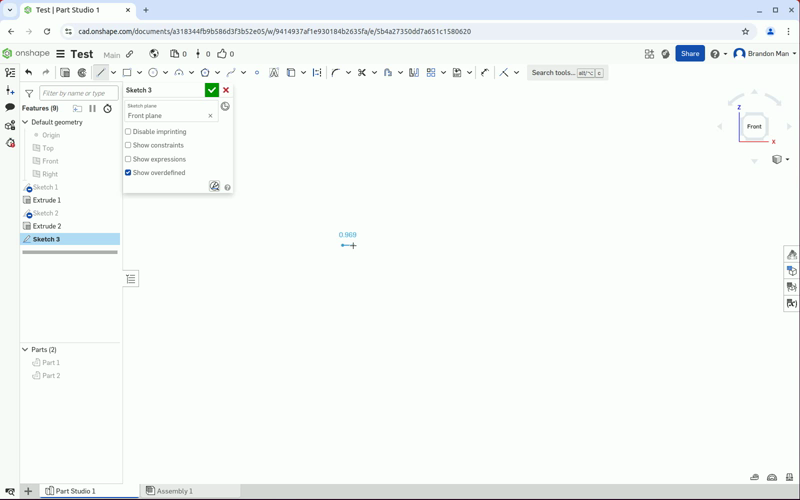
scroll(6)
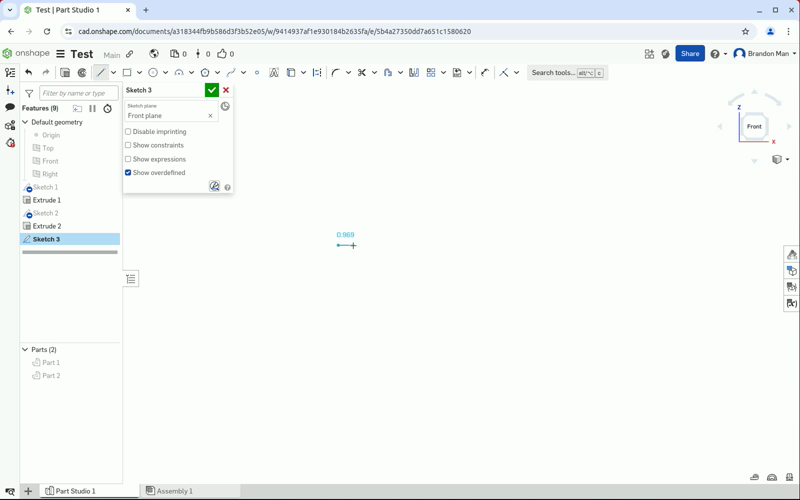
scroll(6)
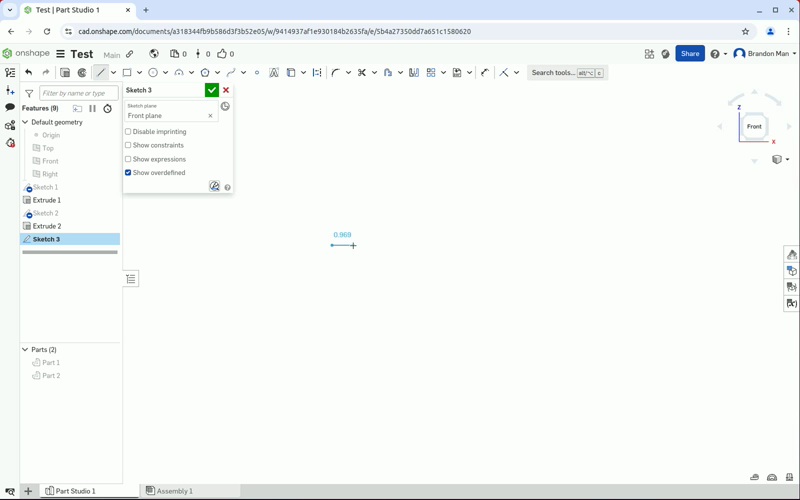
scroll(6)
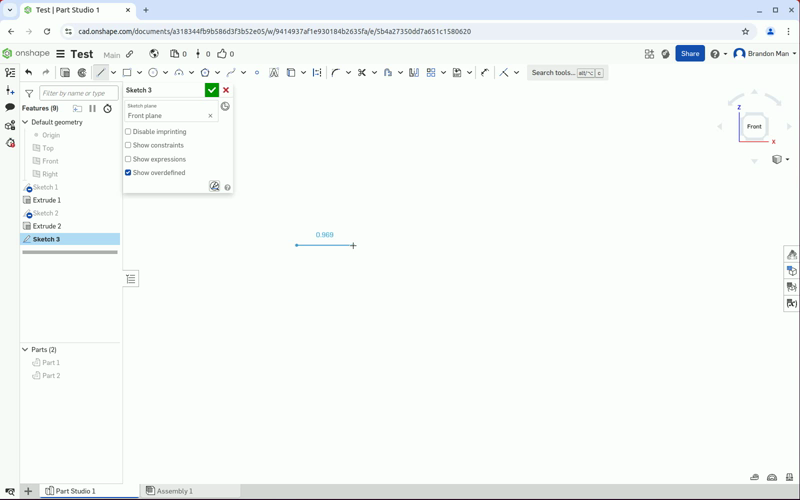
click(353, 245)
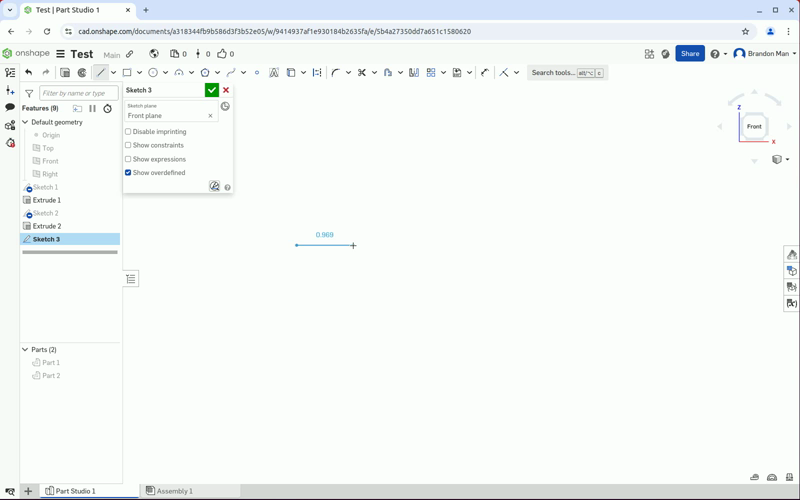
scroll(-6)
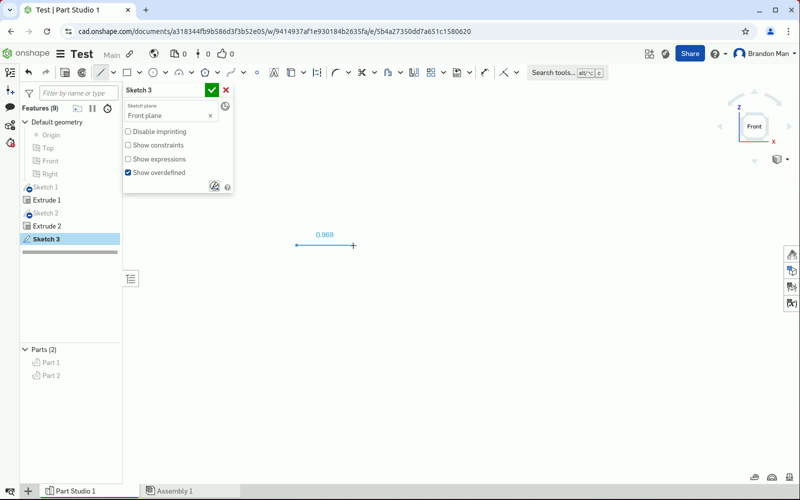
scroll(-6)
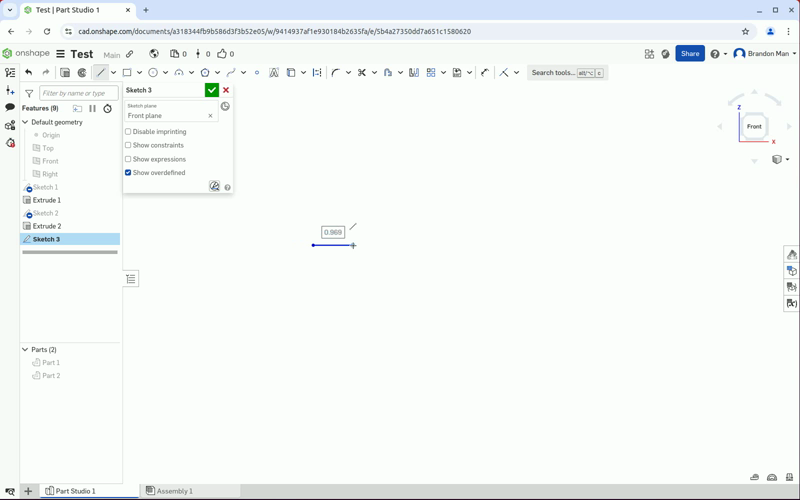
scroll(-6)
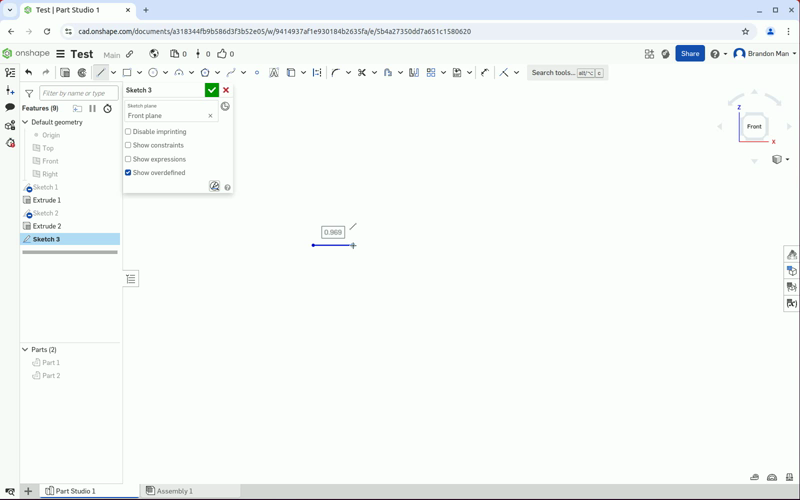
scroll(-6)
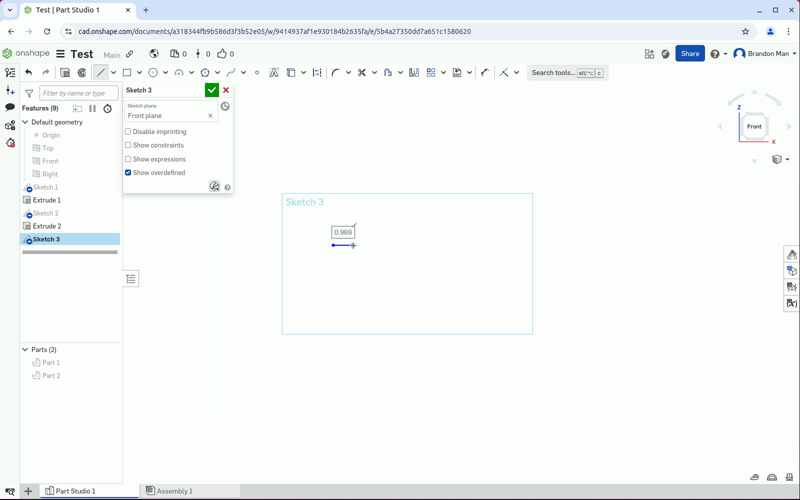
scroll(-6)
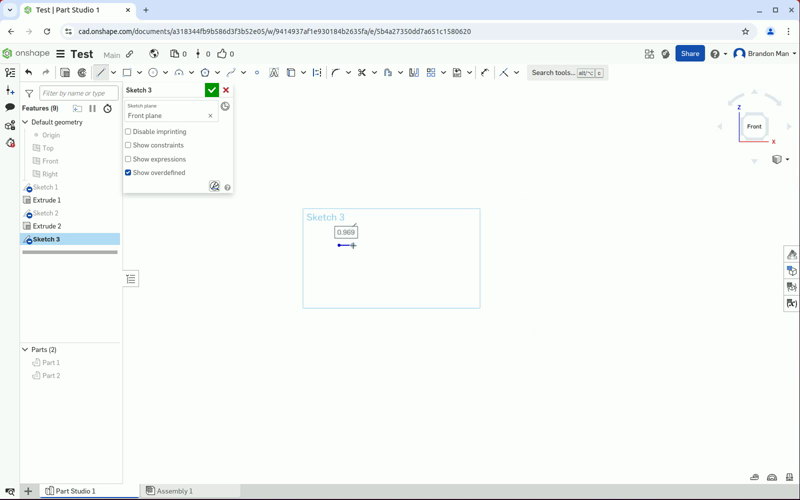
scroll(-6)
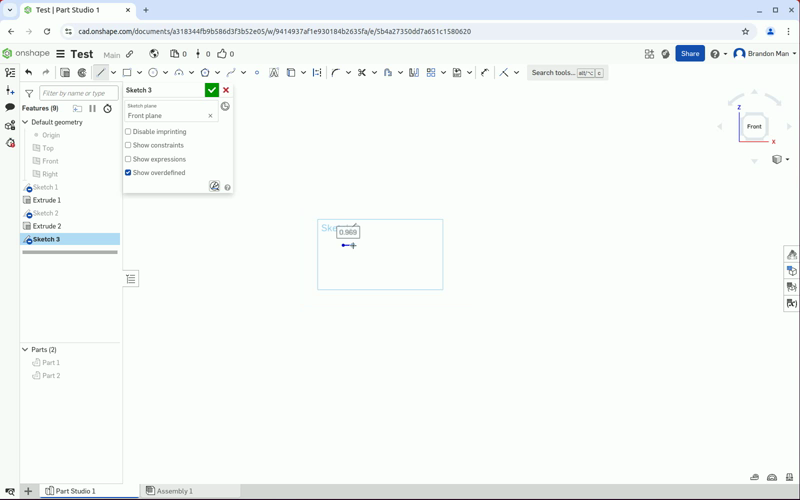
scroll(-6)
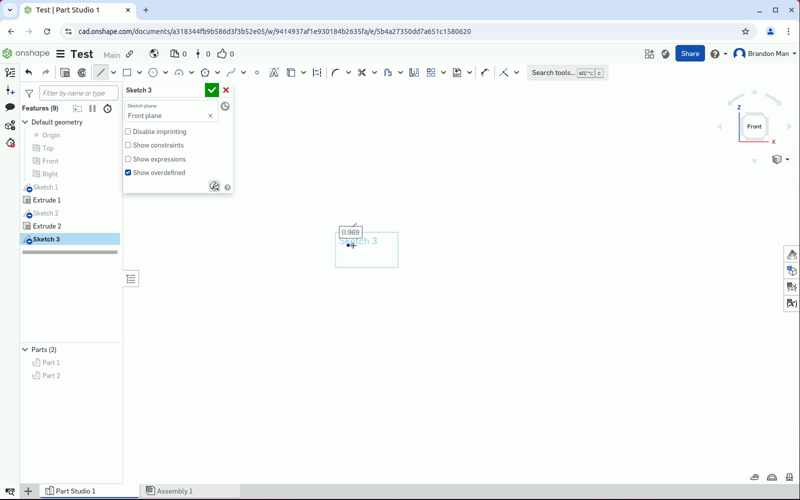
key_up(shift)
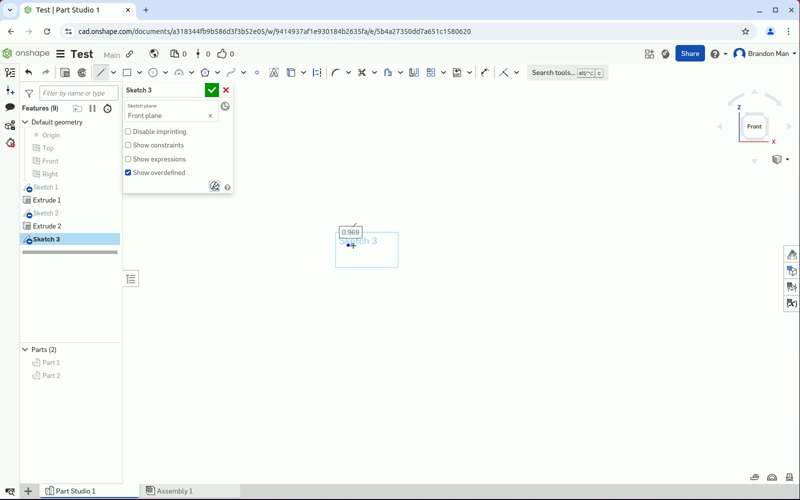
key_down(shift)
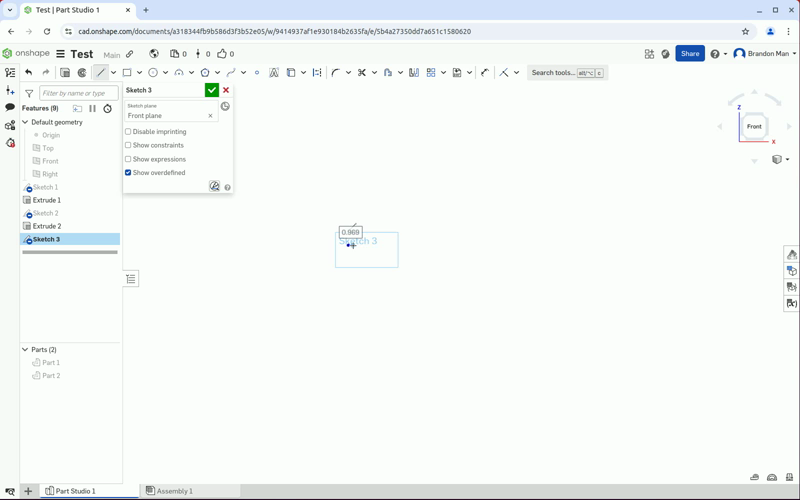
mouse_move(383, 245)
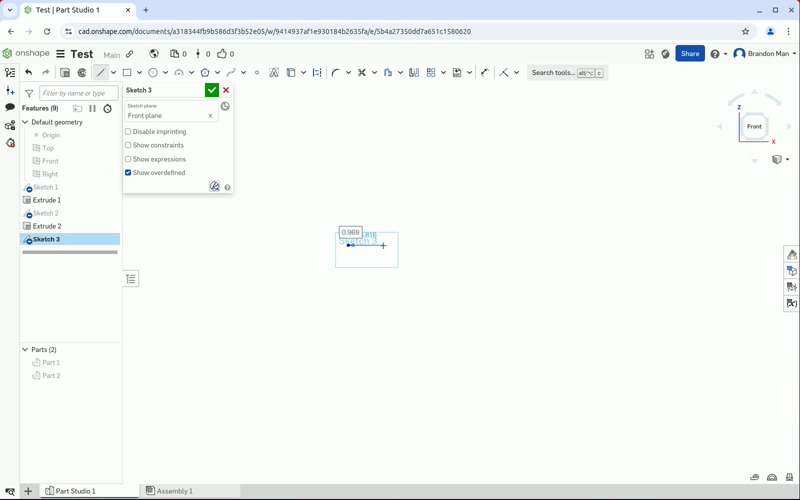
mouse_move(353, 225)
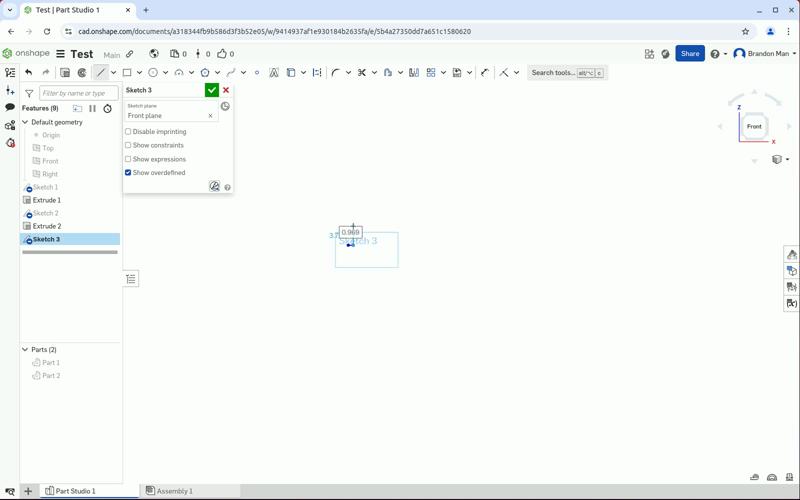
click(353, 225)
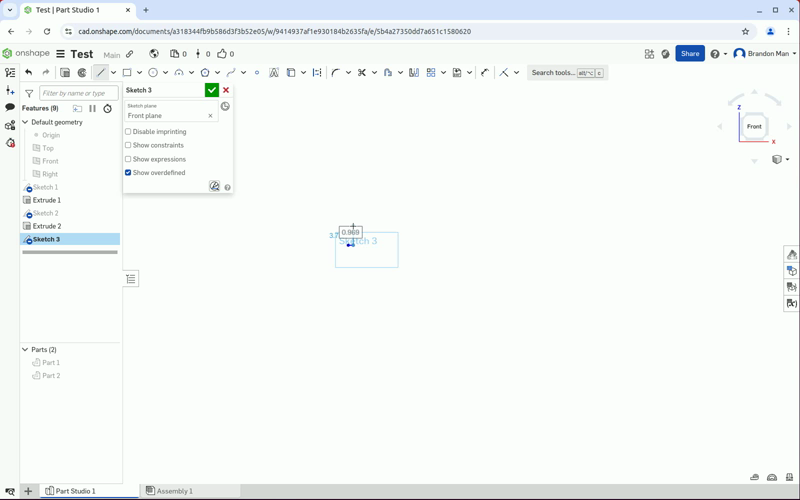
key_up(shift)
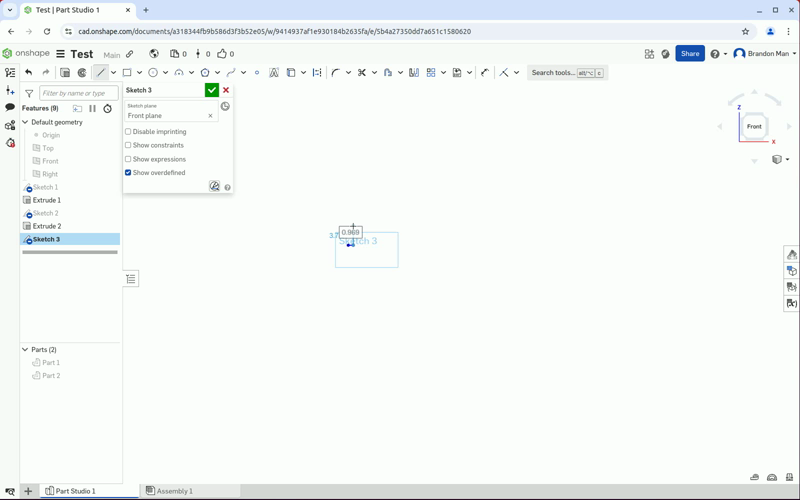
key_down(shift)
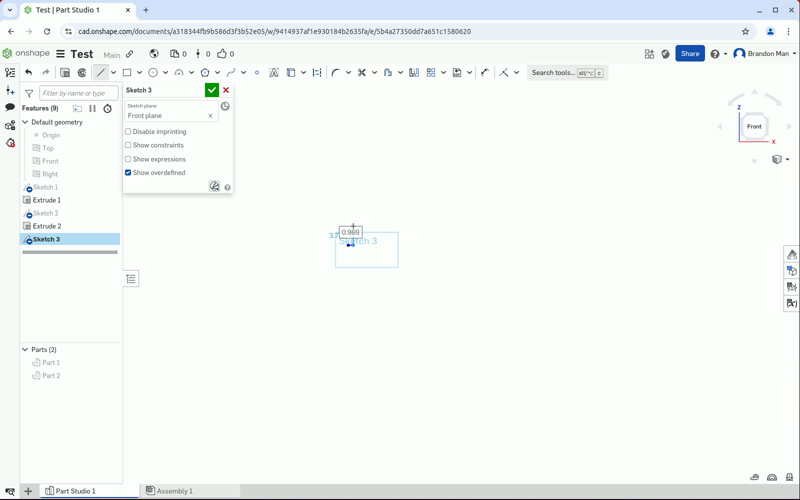
mouse_move(383, 225)
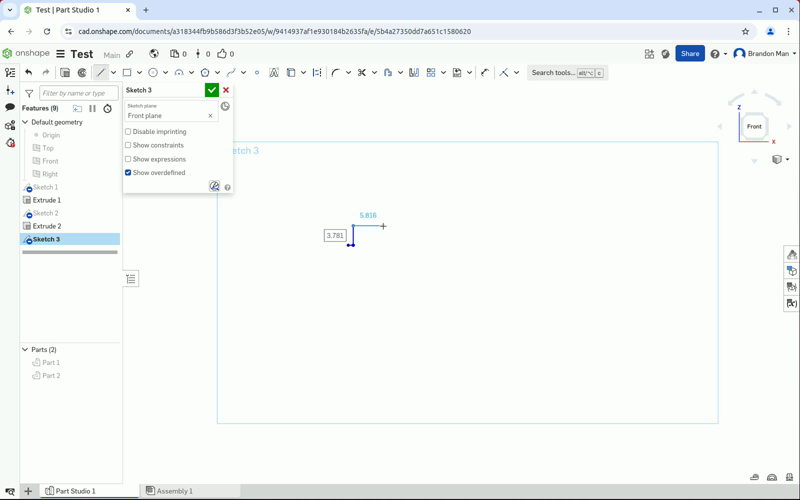
mouse_move(348, 225)
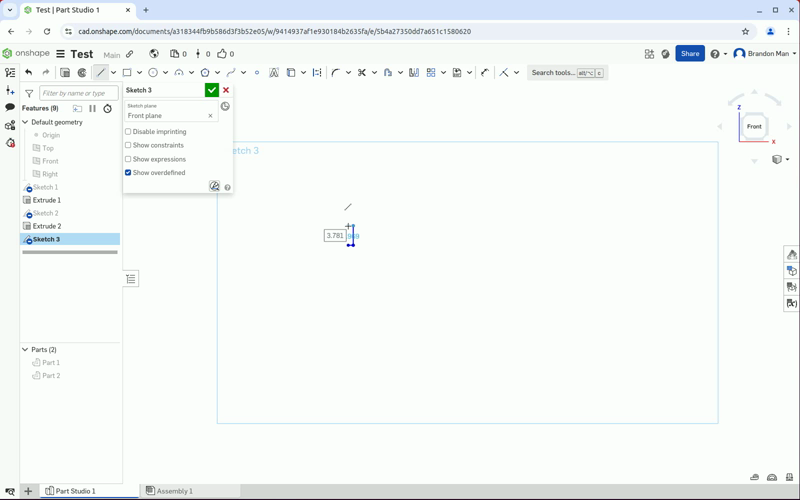
scroll(6)
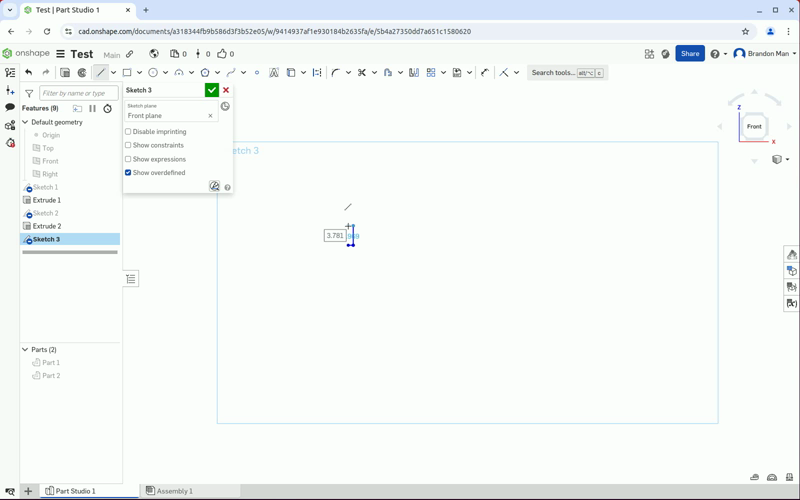
scroll(6)
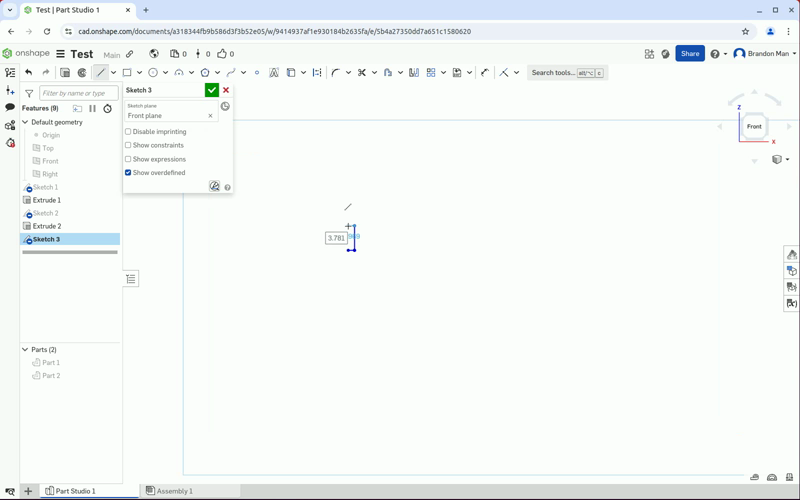
scroll(6)
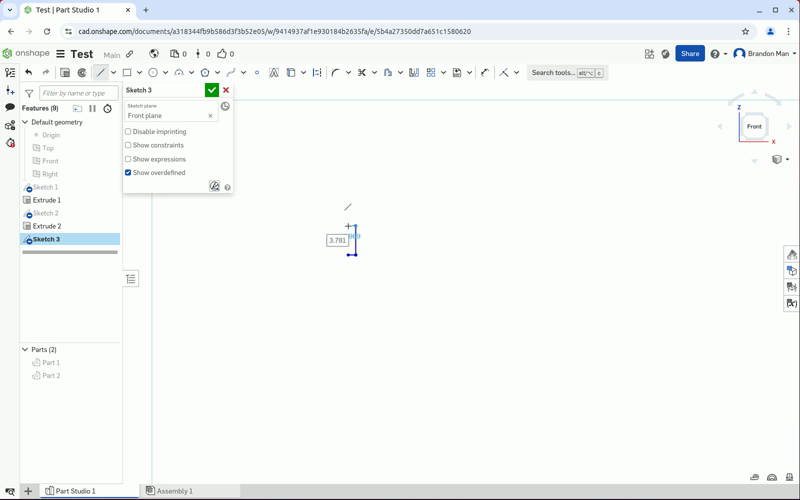
scroll(6)
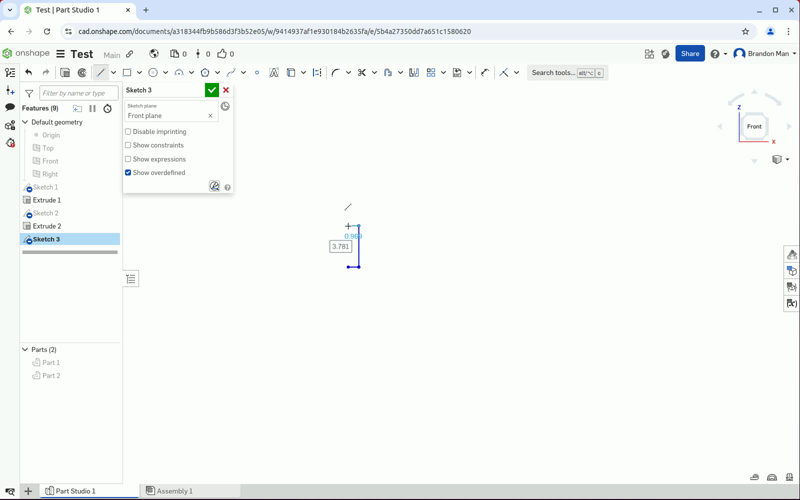
scroll(6)
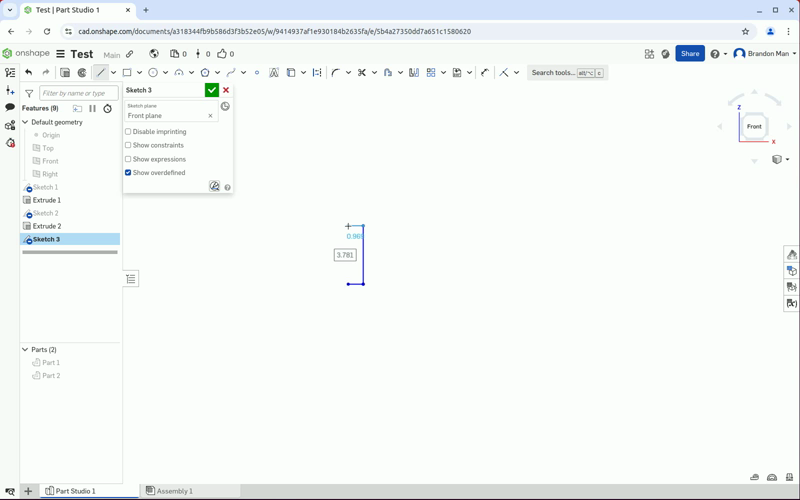
scroll(6)
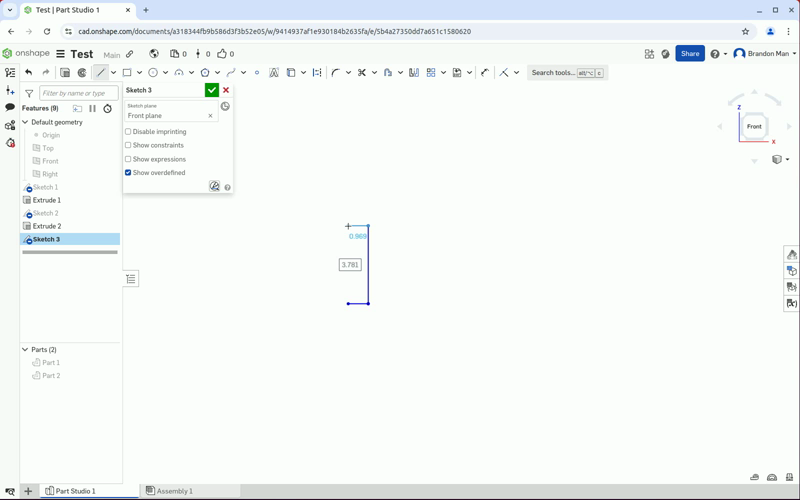
scroll(6)
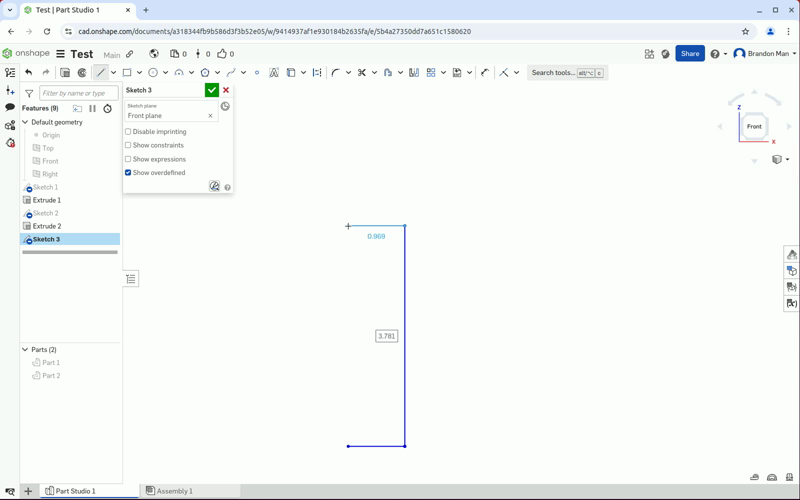
click(348, 225)
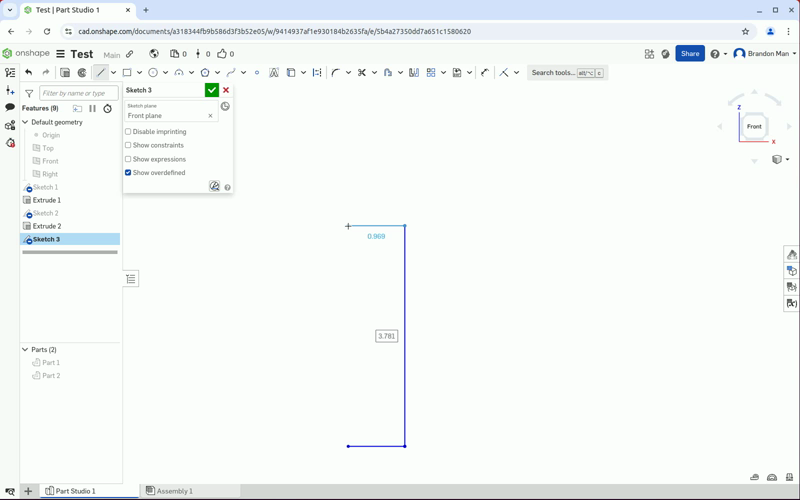
scroll(-6)
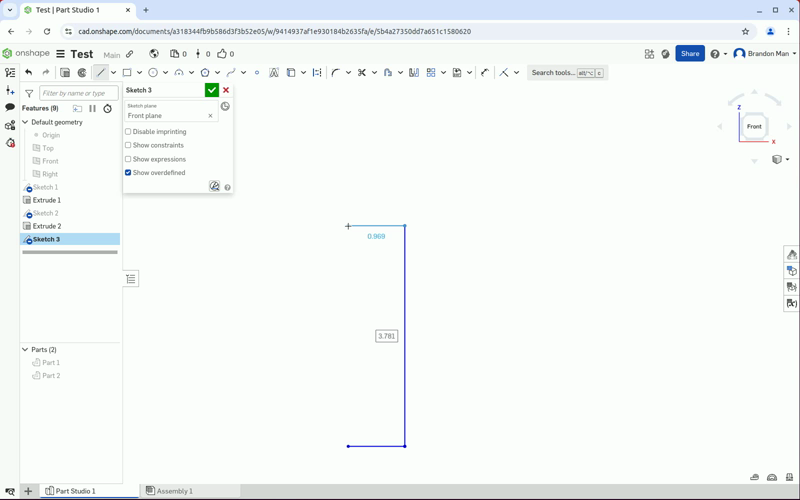
scroll(-6)
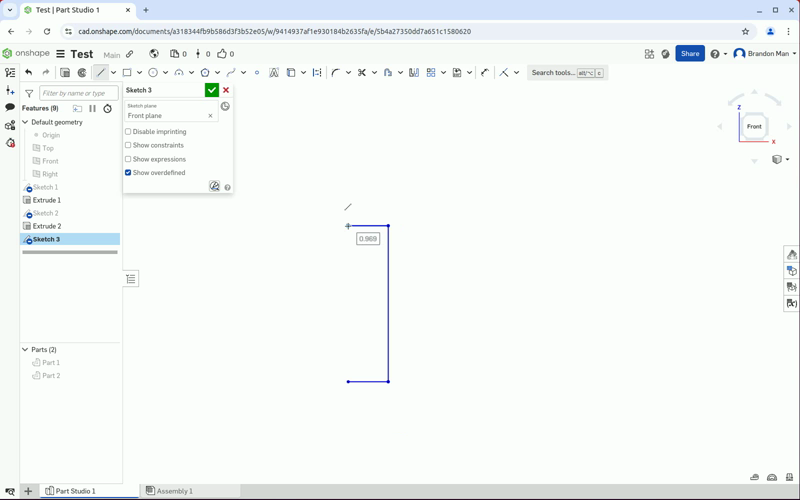
scroll(-6)
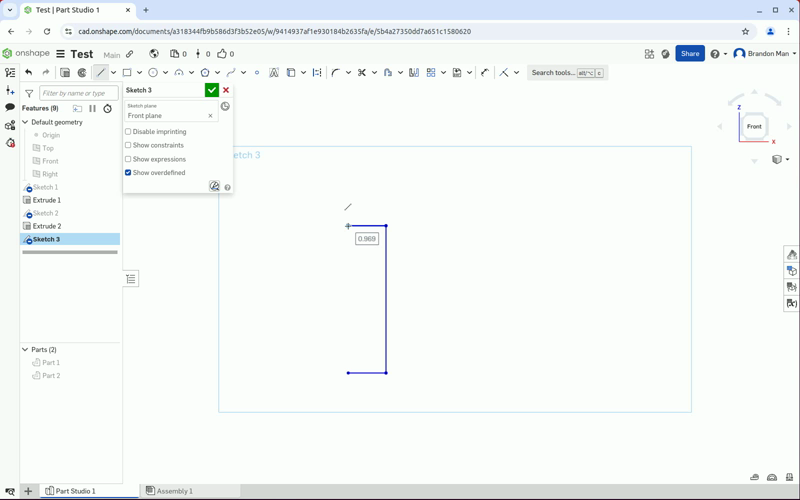
scroll(-6)
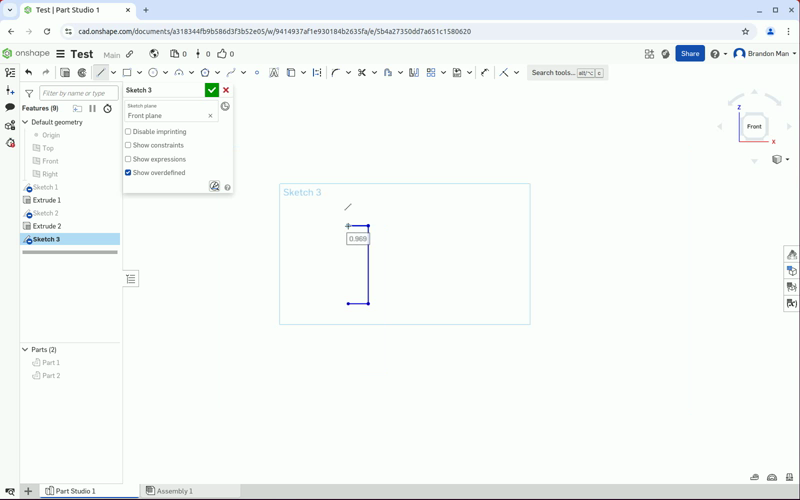
scroll(-6)
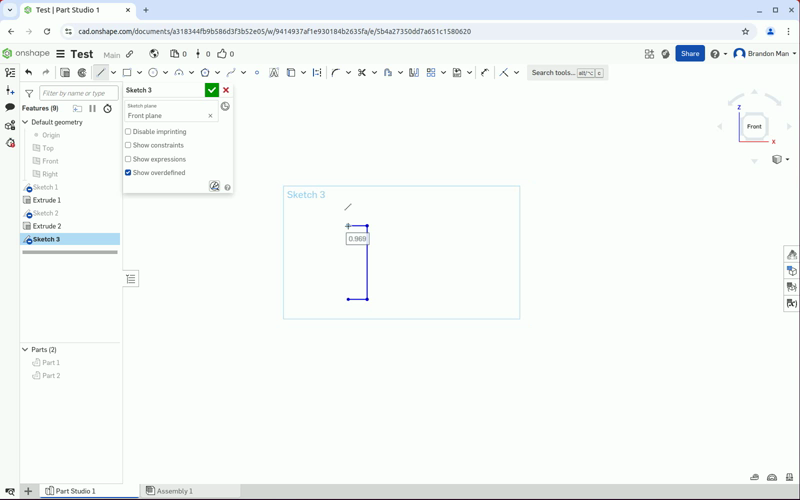
scroll(-6)
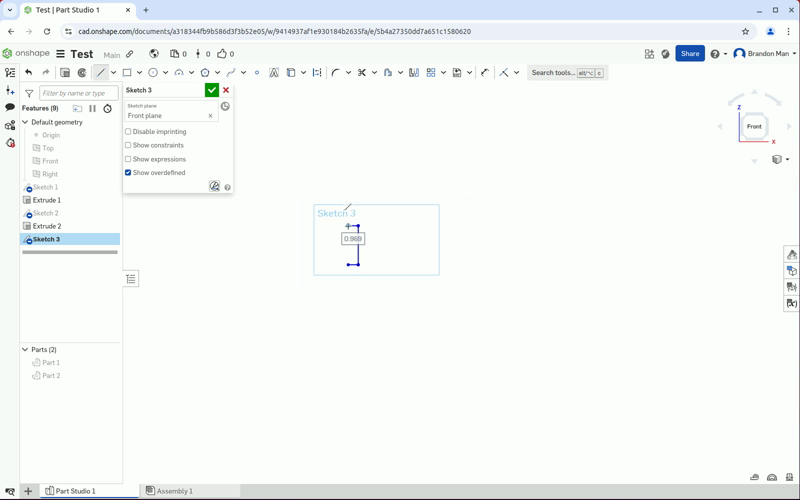
scroll(-6)
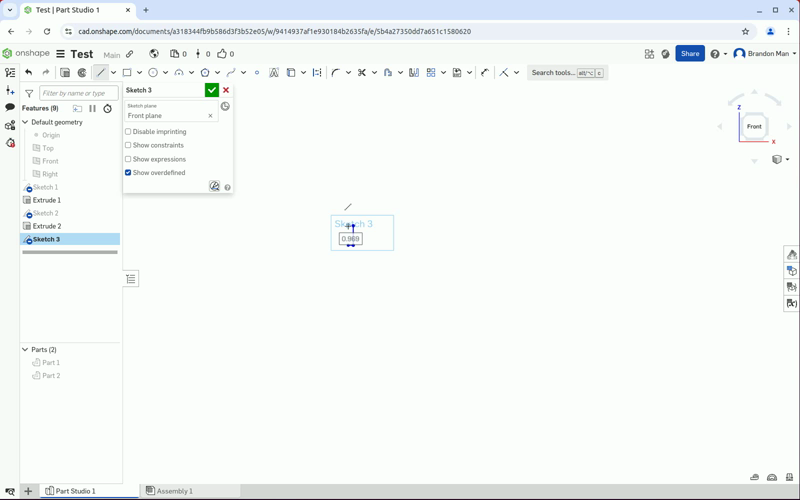
key_up(shift)
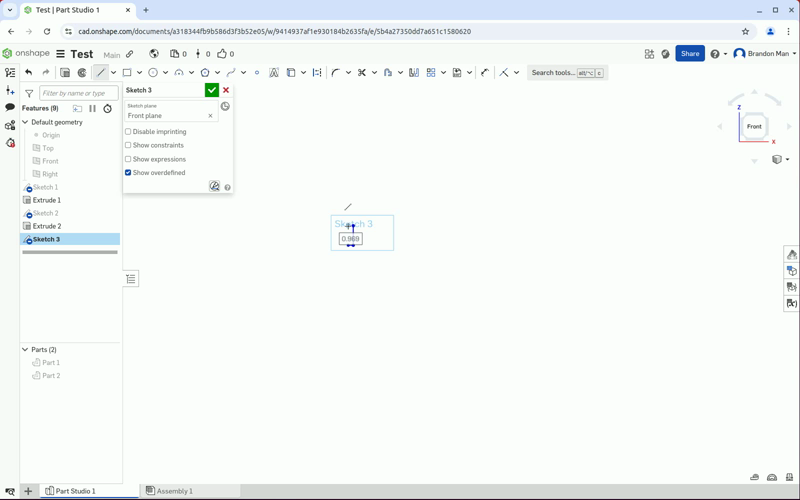
mouse_move(378, 225)
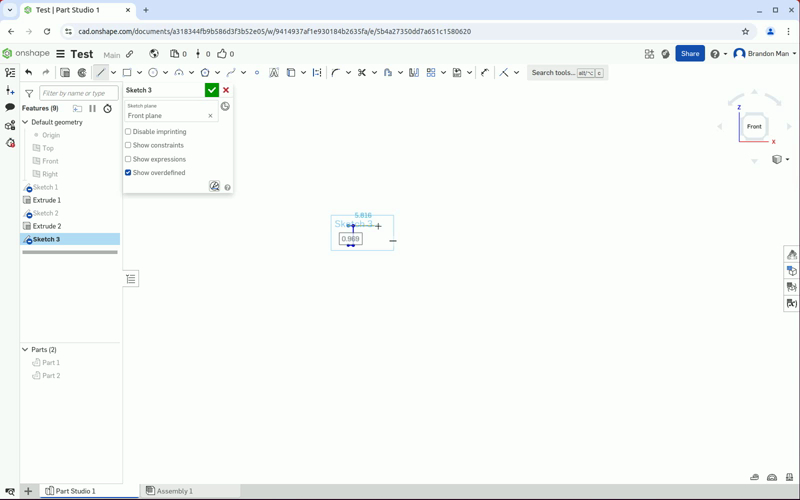
key_down(shift)
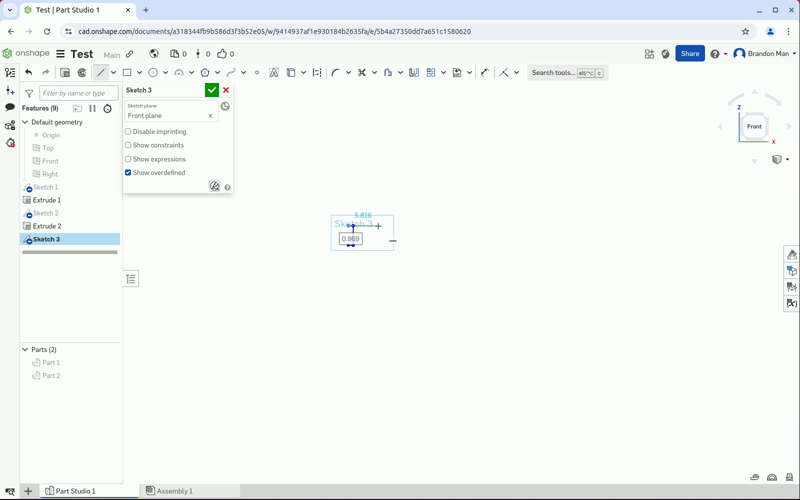
mouse_move(348, 245)
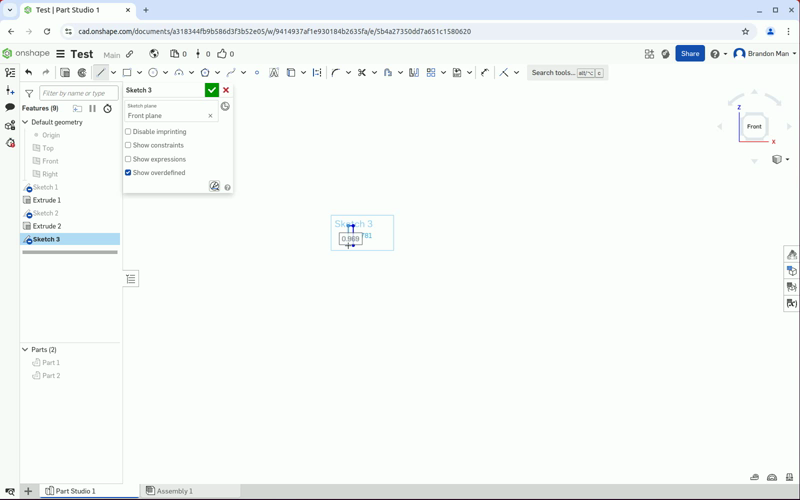
key_up(shift)
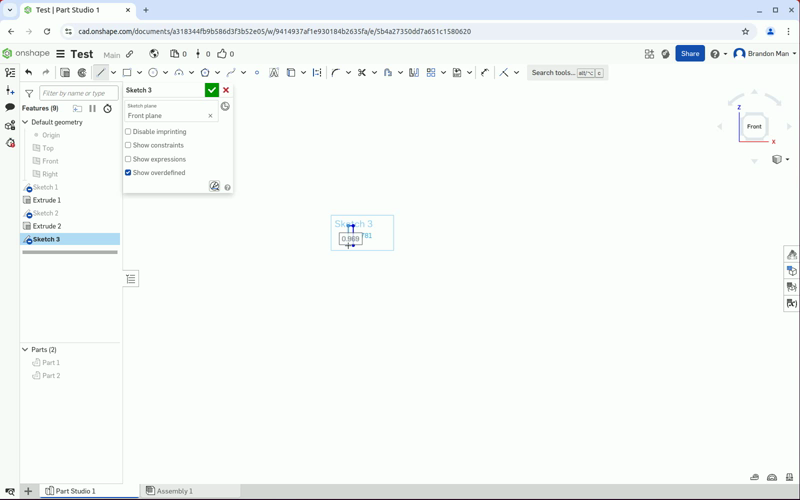
click(348, 245)
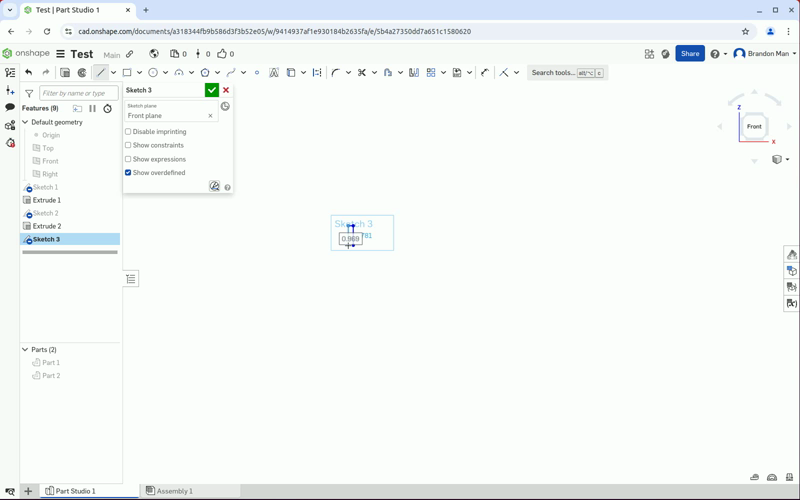
key(esc)
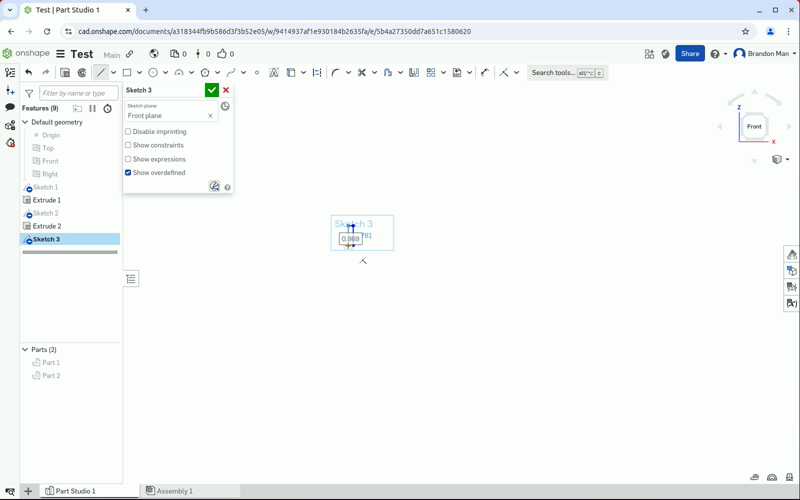
mouse_move(350, 234)
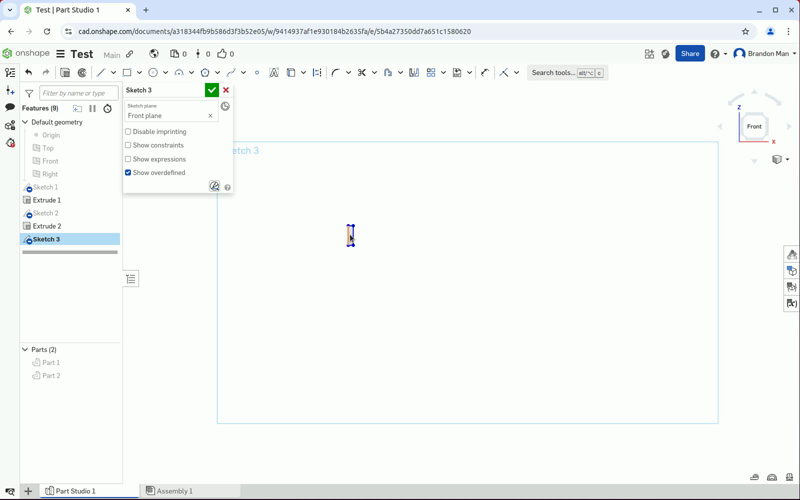
scroll(6)
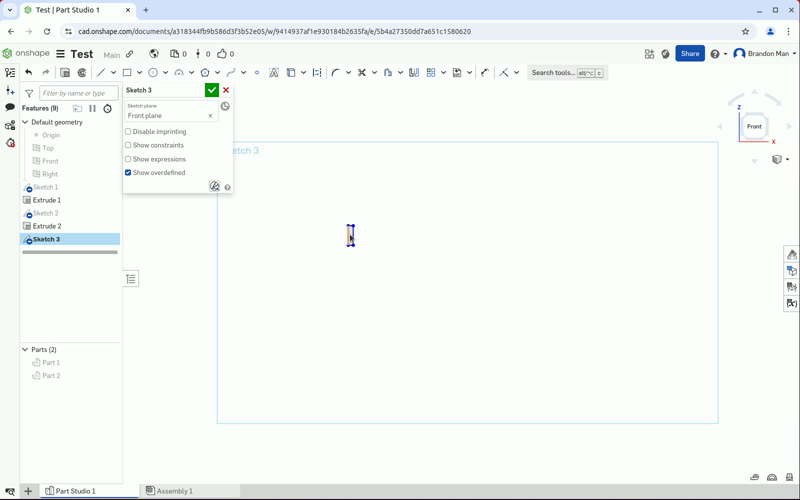
scroll(6)
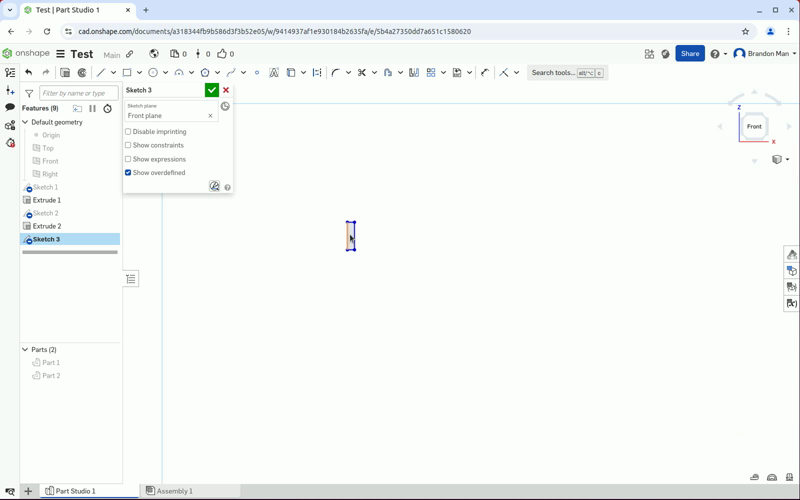
scroll(6)
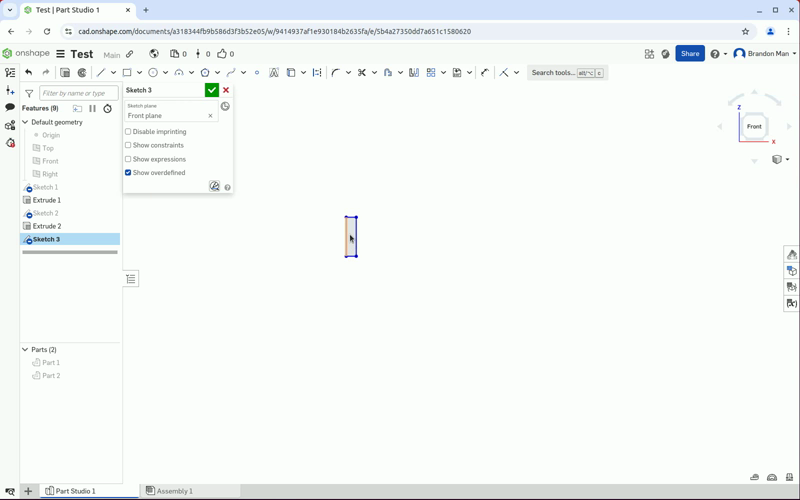
scroll(6)
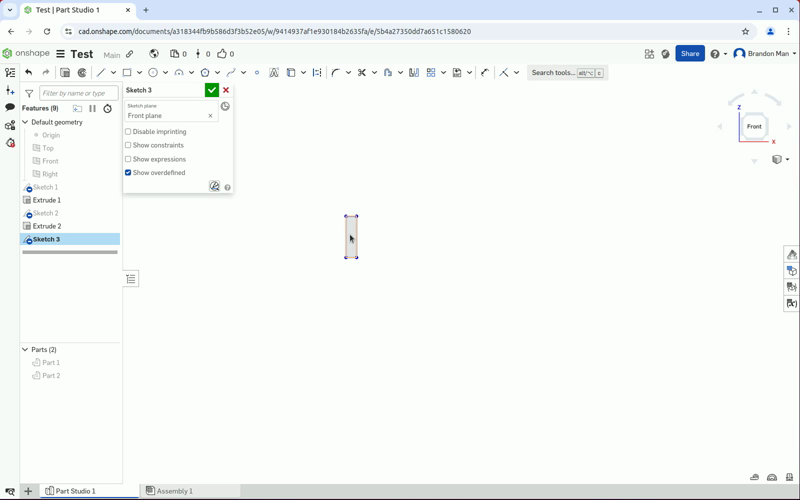
scroll(6)
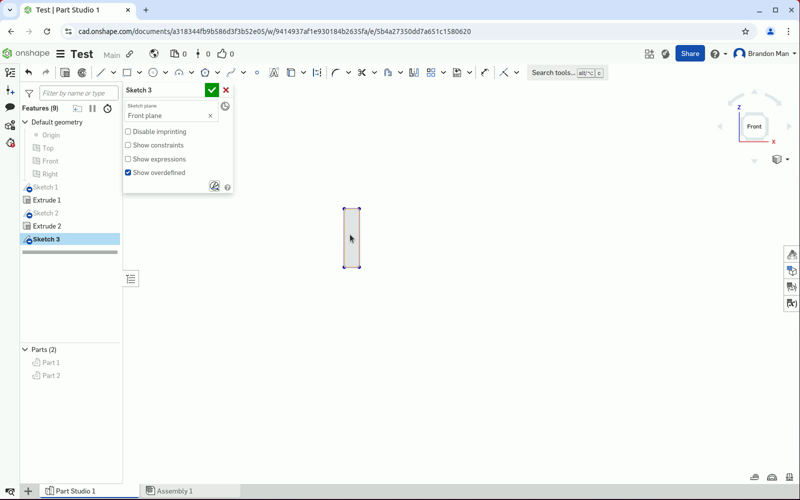
scroll(6)
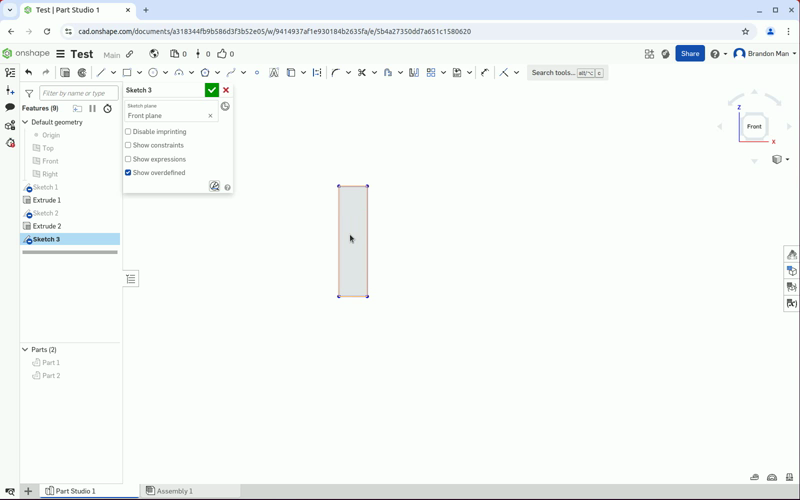
scroll(6)
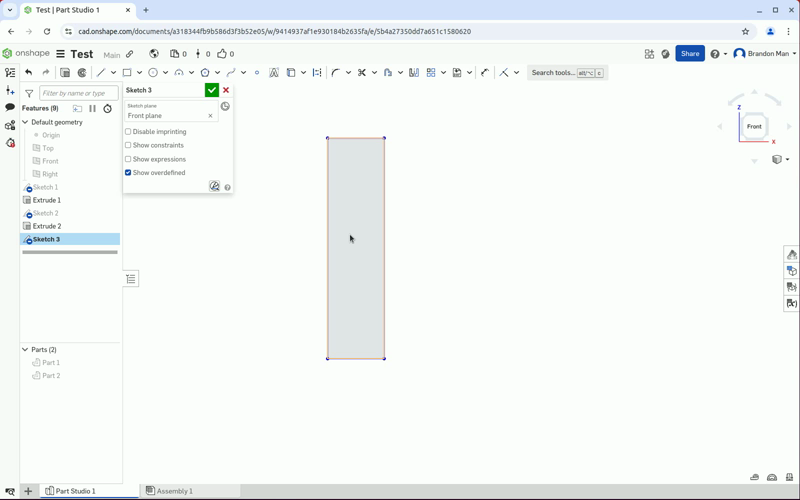
click(350, 234)
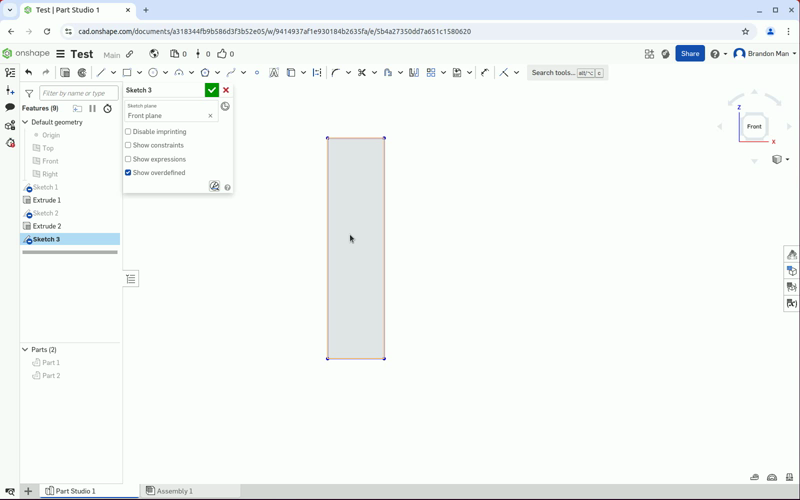
scroll(-6)
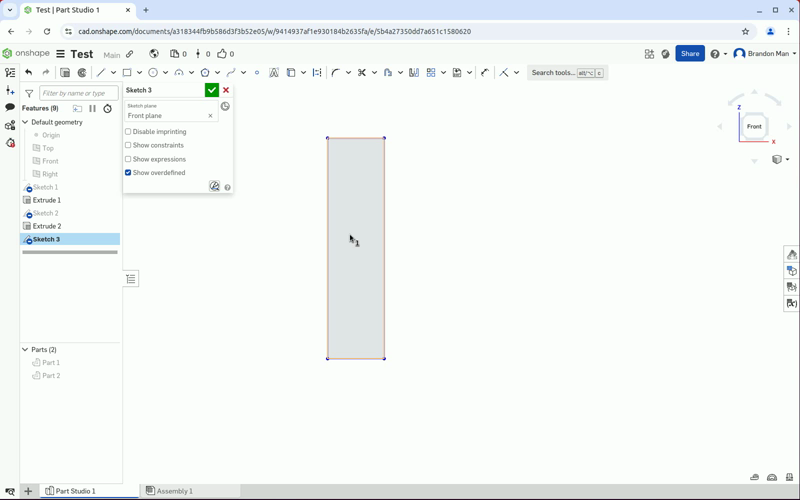
scroll(-6)
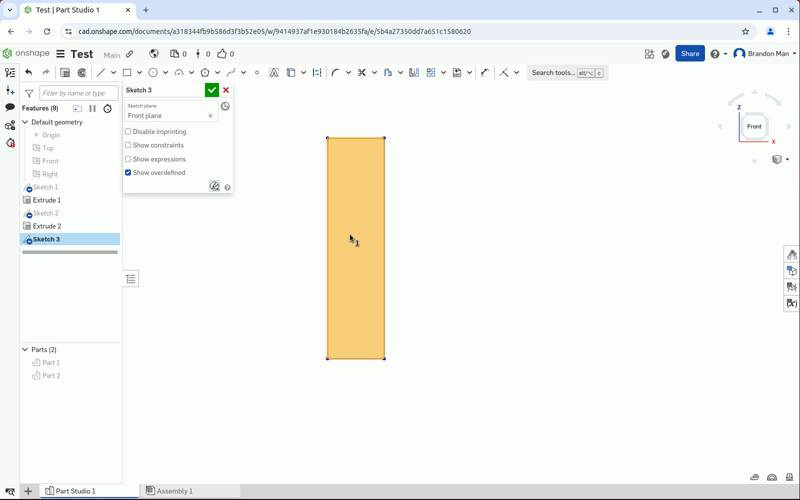
scroll(-6)
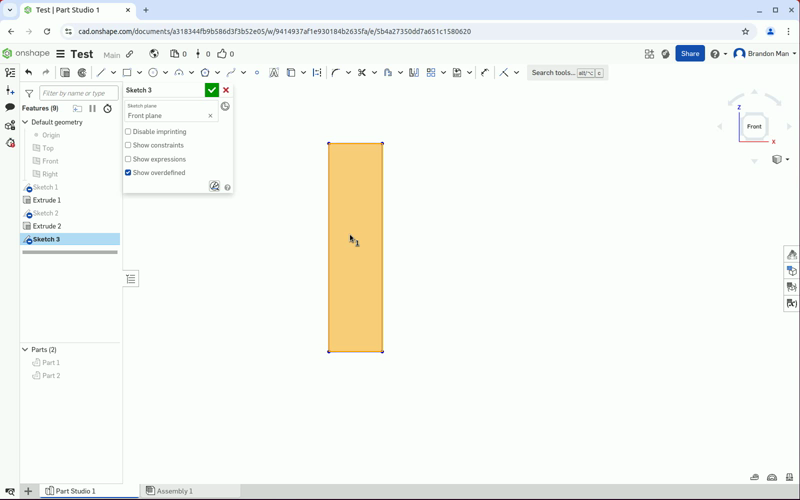
scroll(-6)
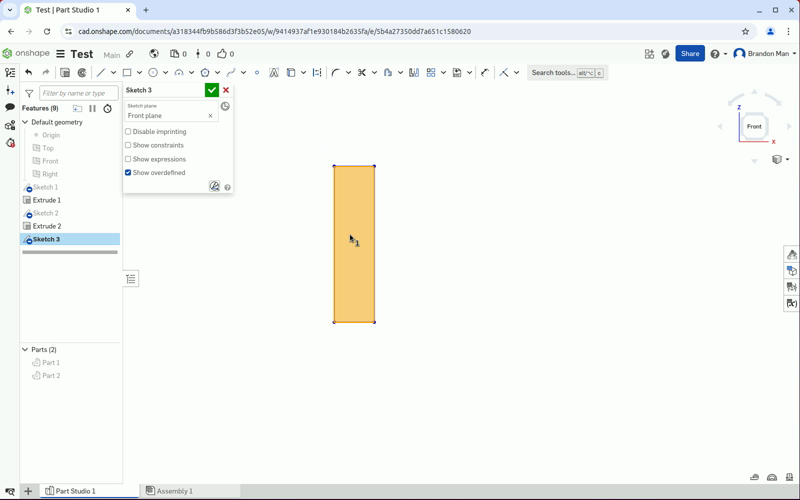
scroll(-6)
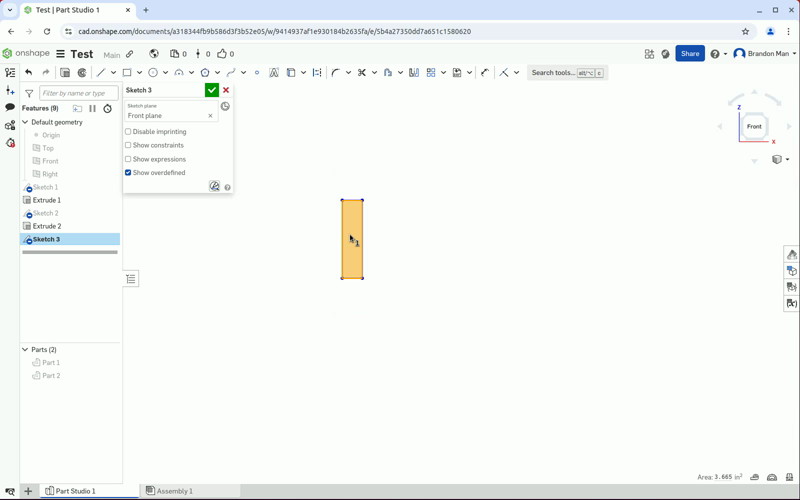
scroll(-6)
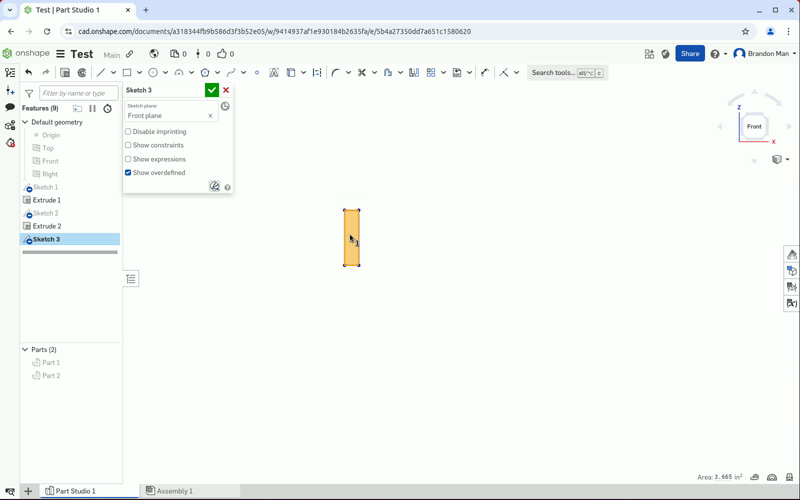
scroll(-6)
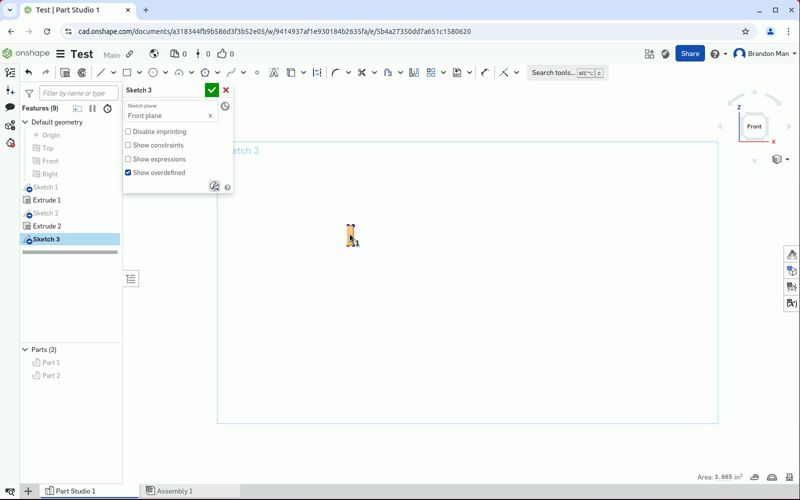
mouse_move(73, 352)
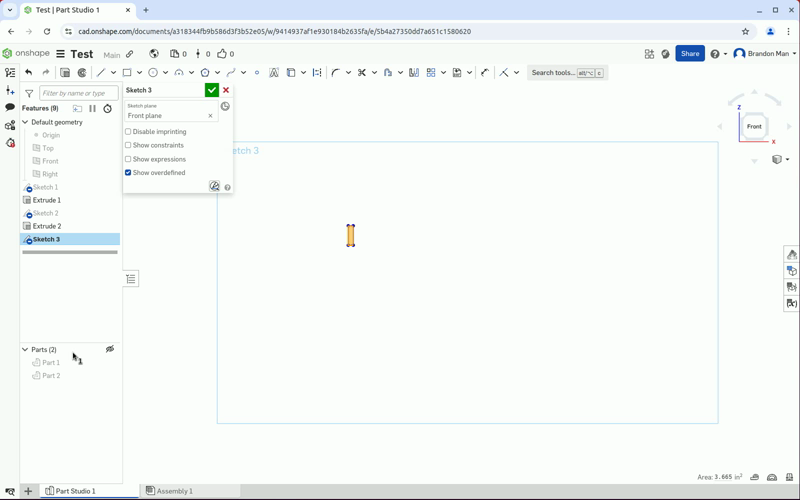
key(shift+y)
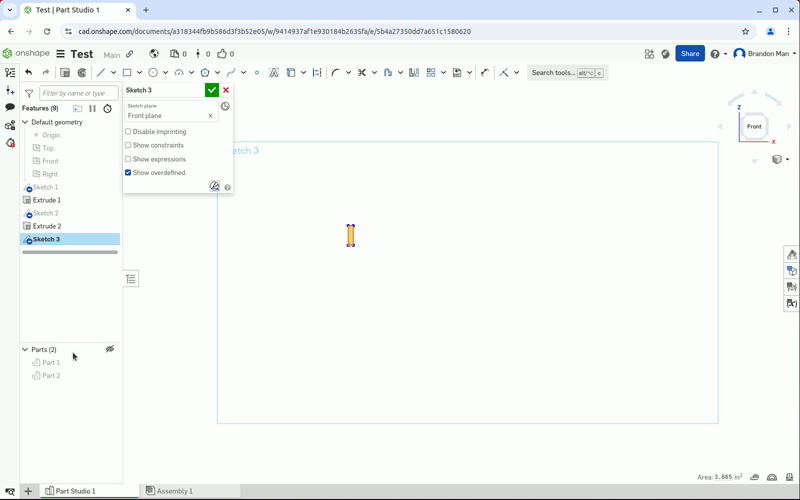
key(shift+e)
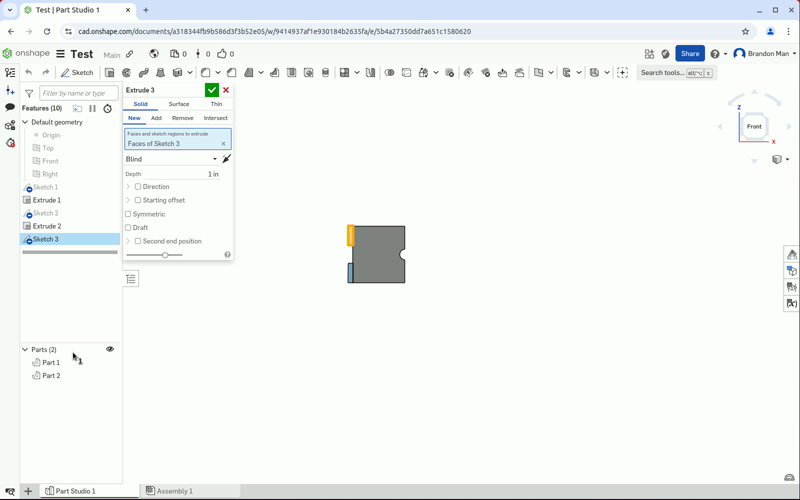
mouse_move(143, 106)
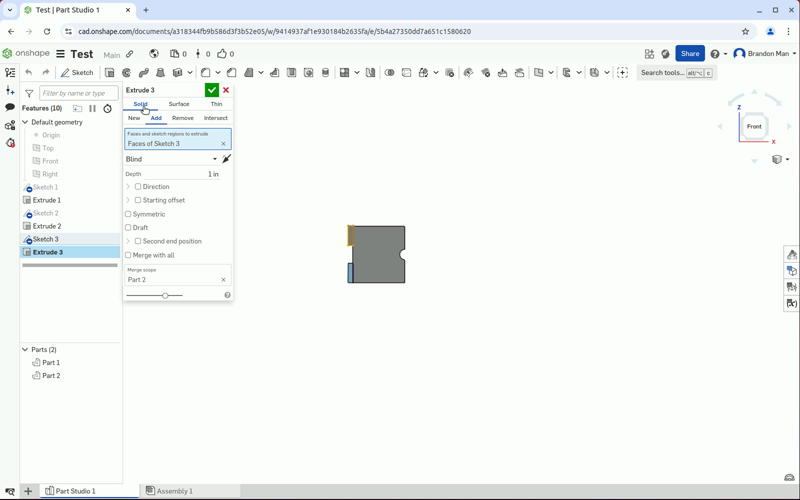
click(143, 106)
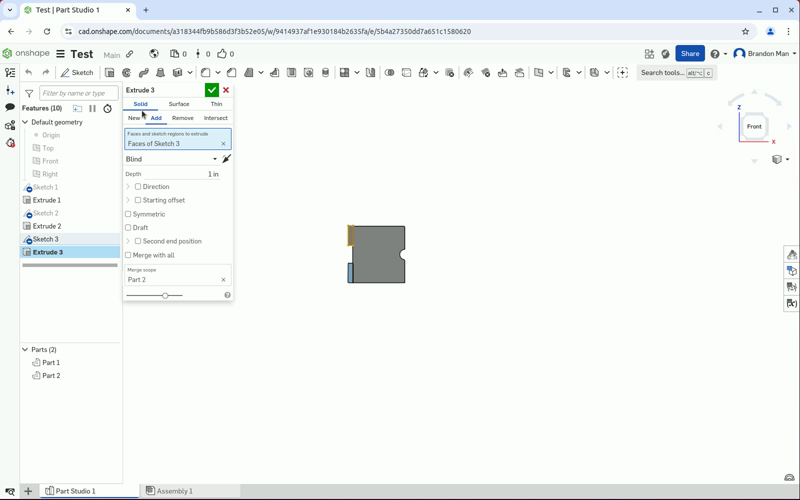
mouse_move(137, 120)
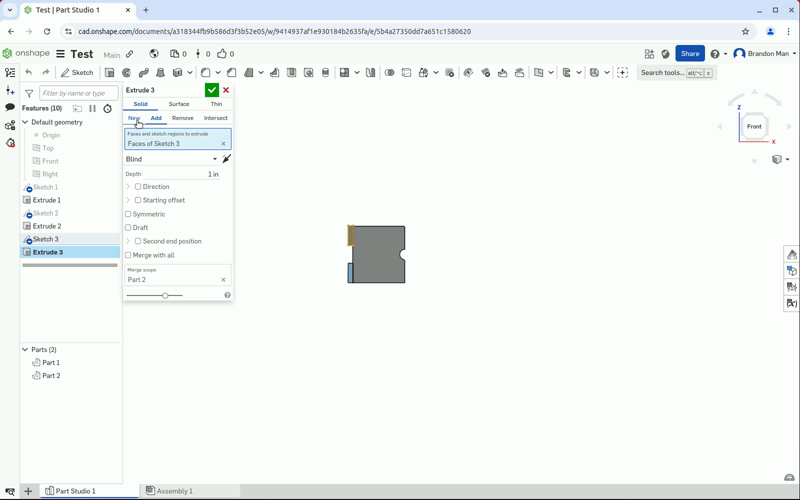
click(137, 120)
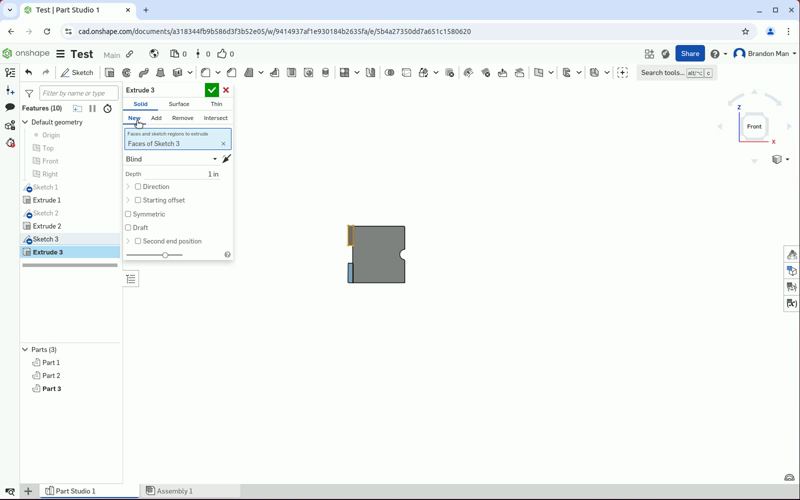
key(tab, 4)
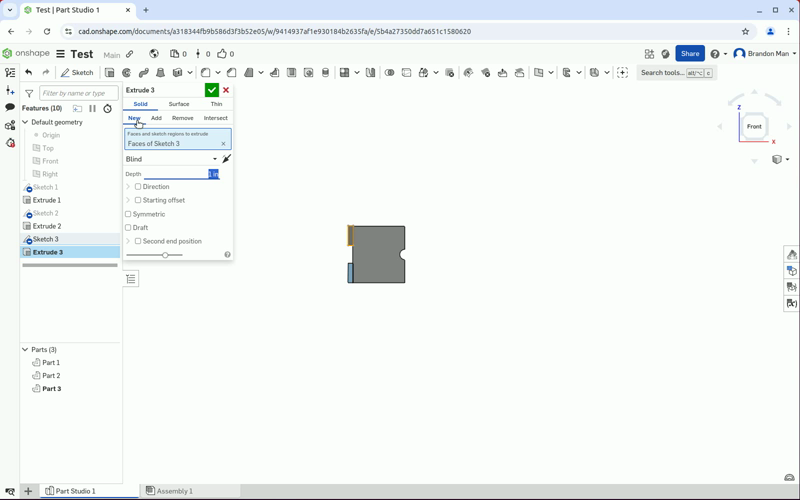
text(0.963)
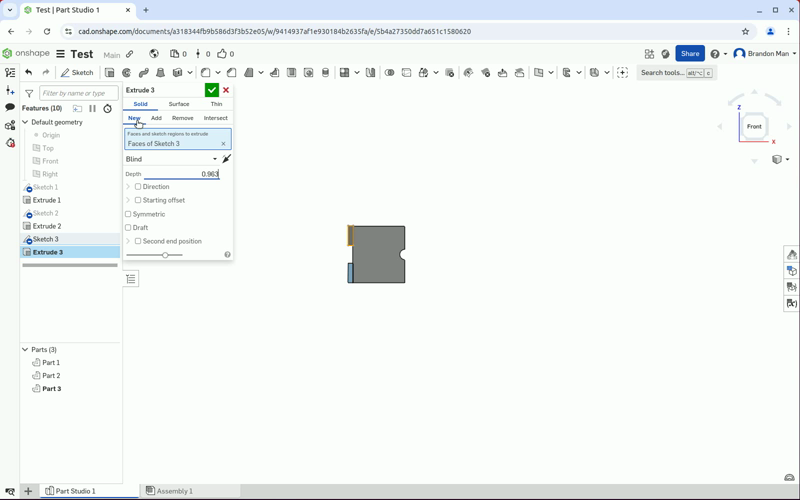
key(enter)
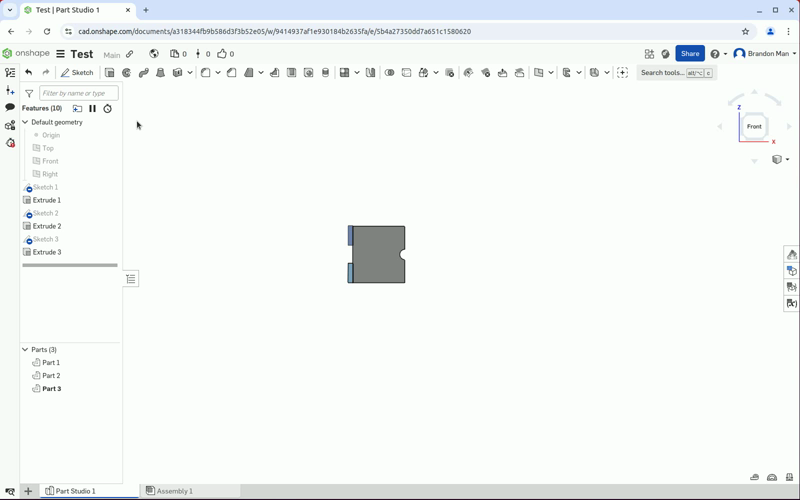
key(shift+h)
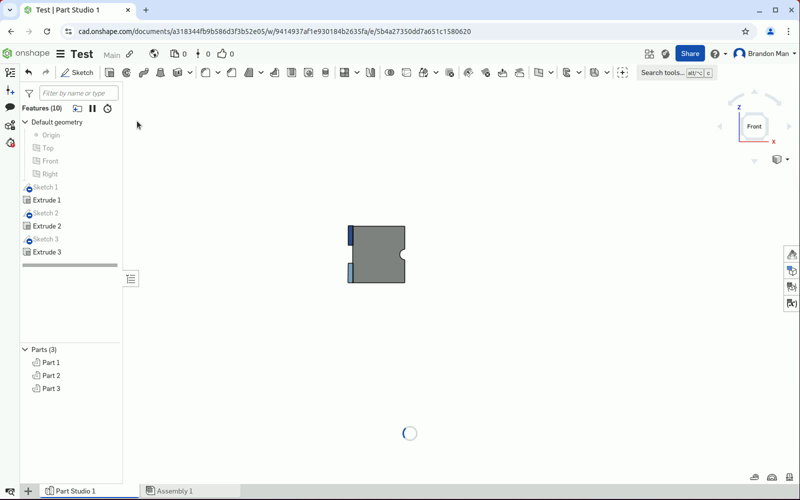
key(shift+h)
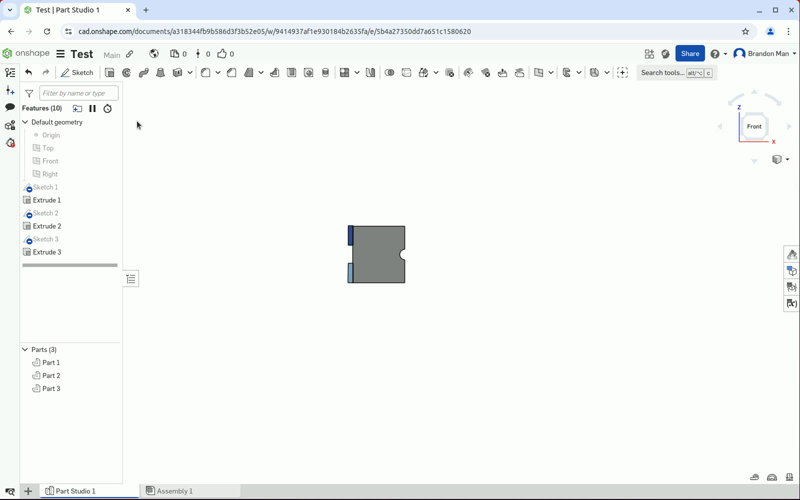
mouse_move(73, 189)
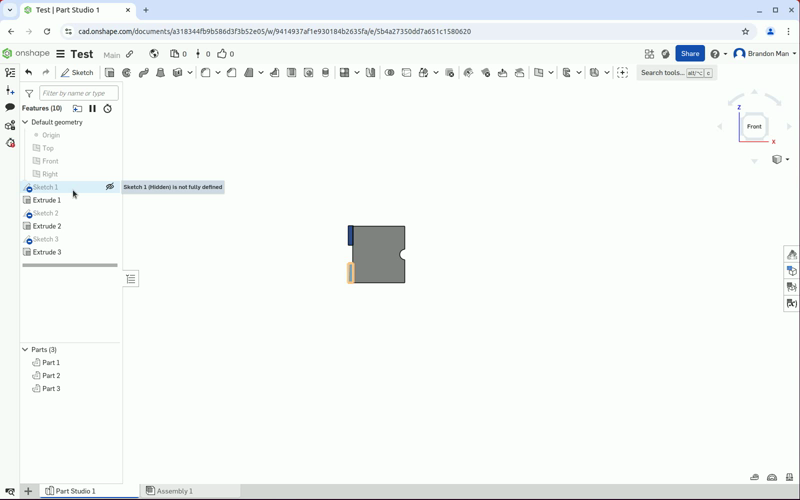
click(73, 189)
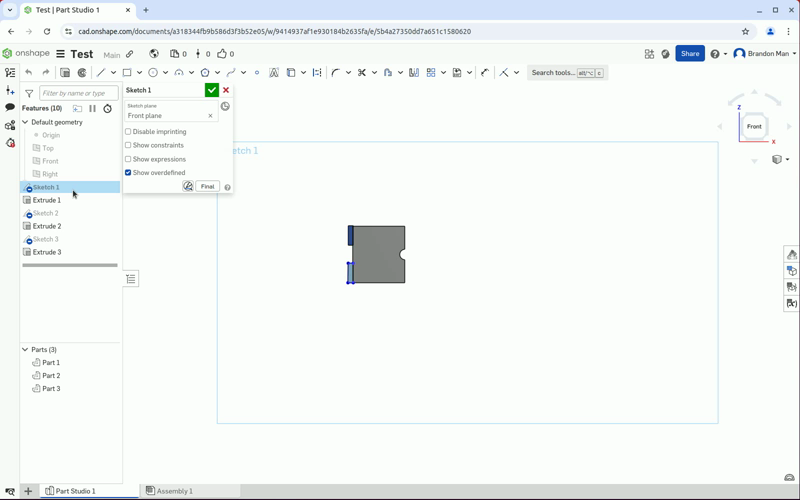
mouse_move(229, 92)
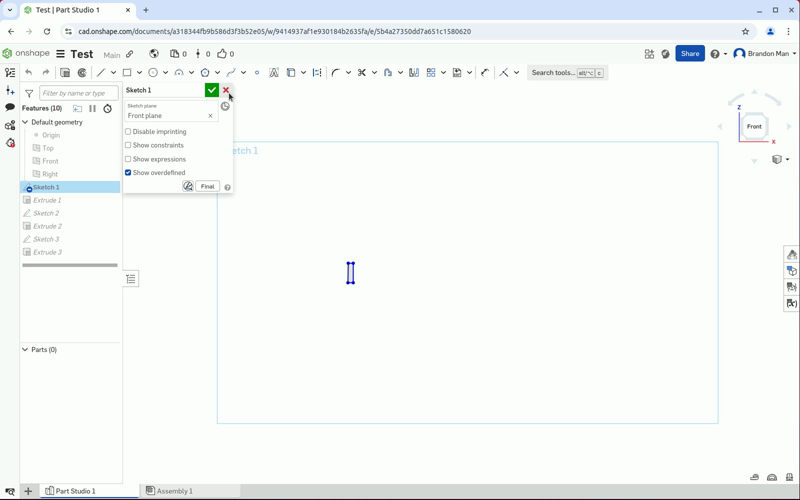
click(229, 92)
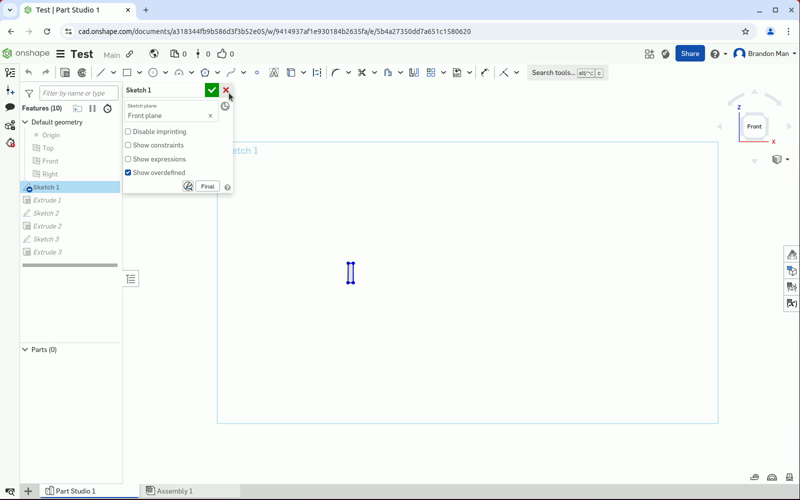
key(shift+s)
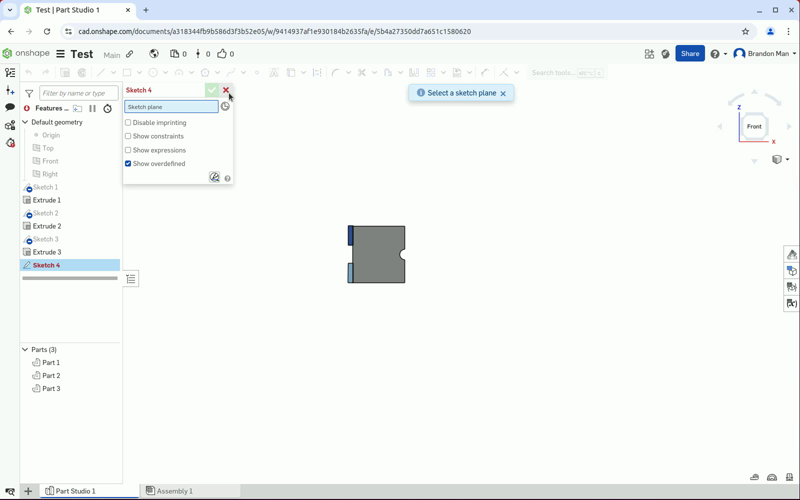
mouse_move(73, 163)
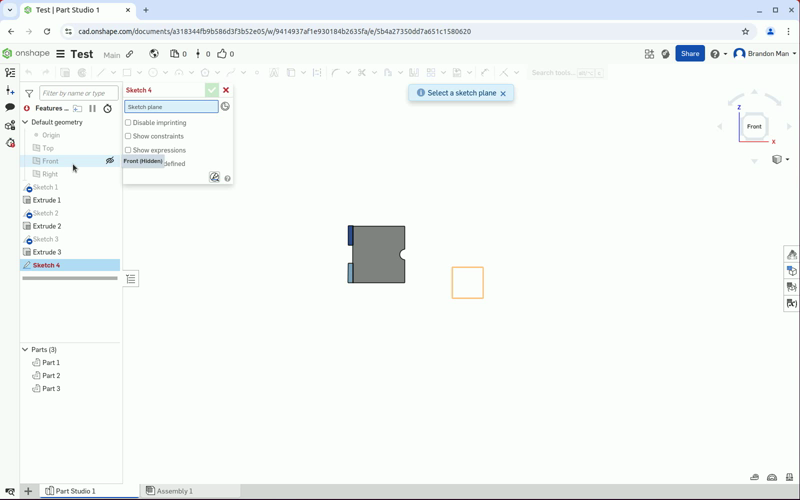
click(73, 163)
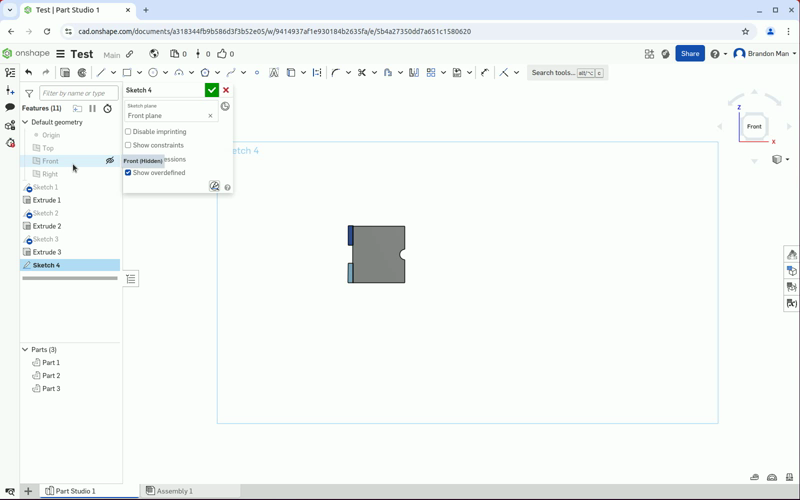
mouse_move(73, 352)
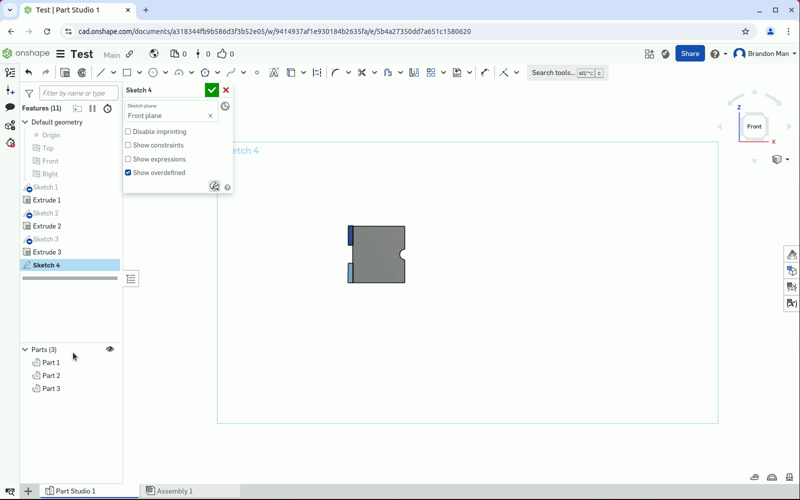
key(y)
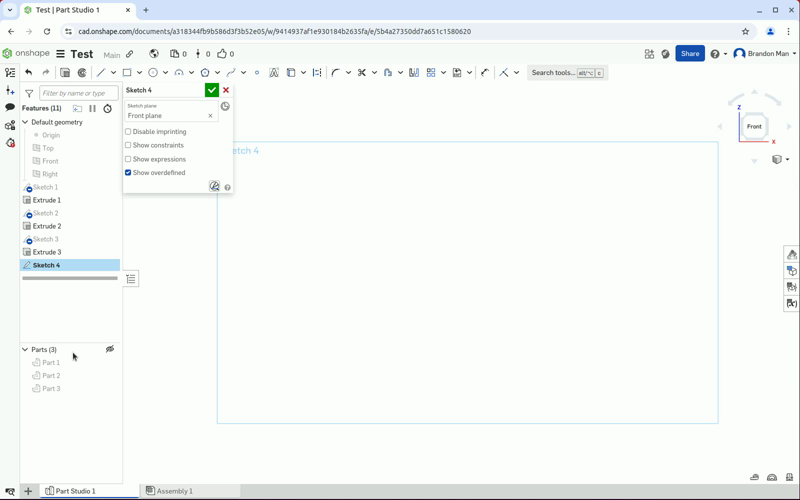
key(l)
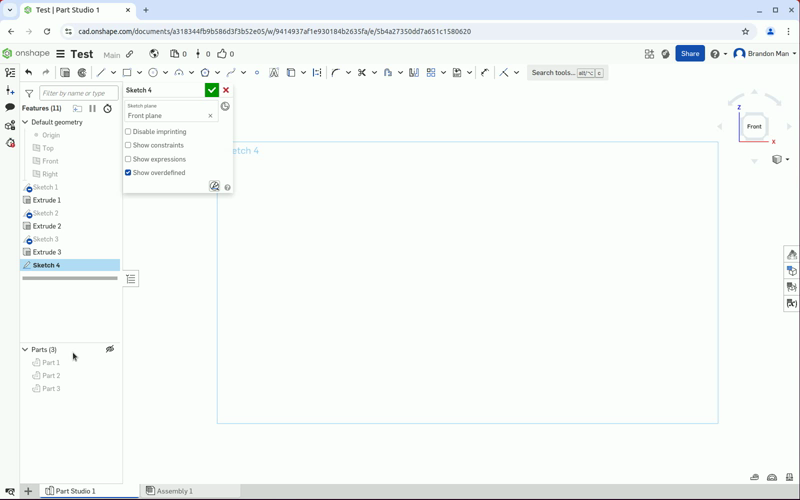
key_down(shift)
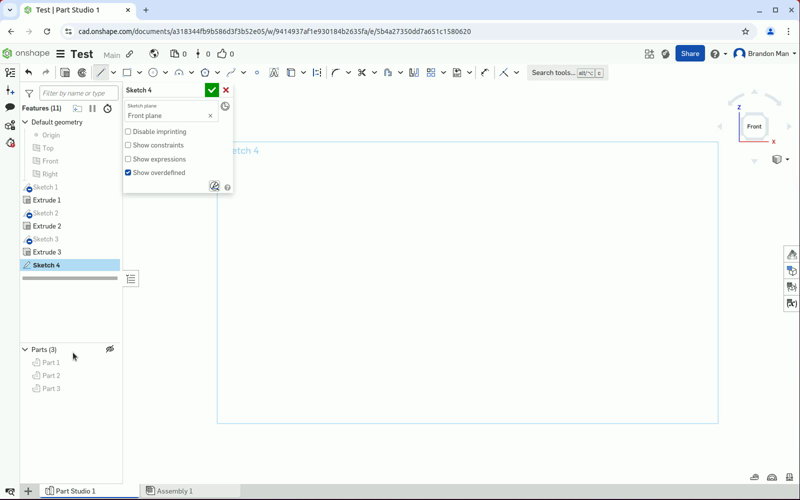
mouse_move(404, 282)
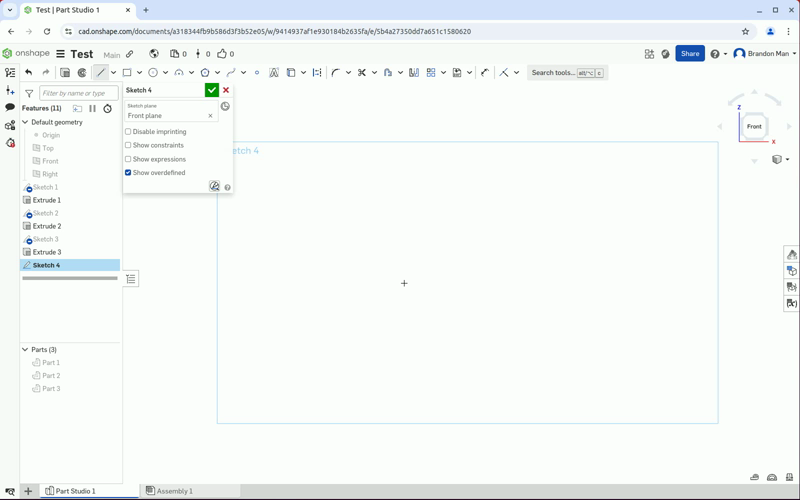
click(404, 282)
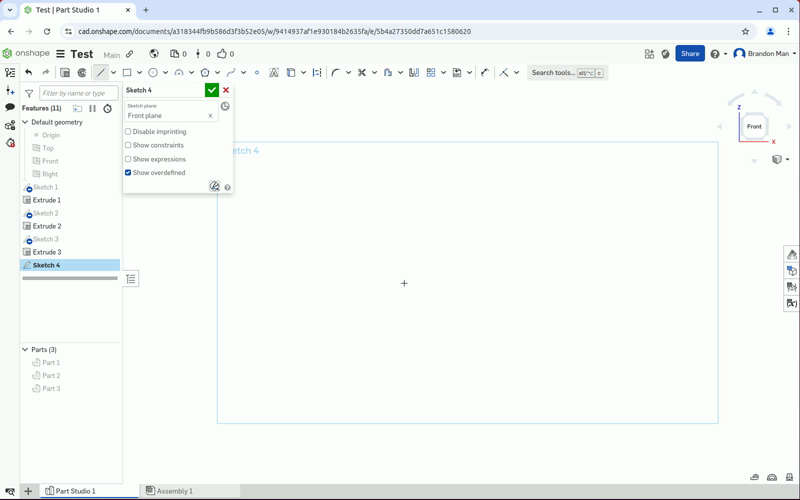
key_up(shift)
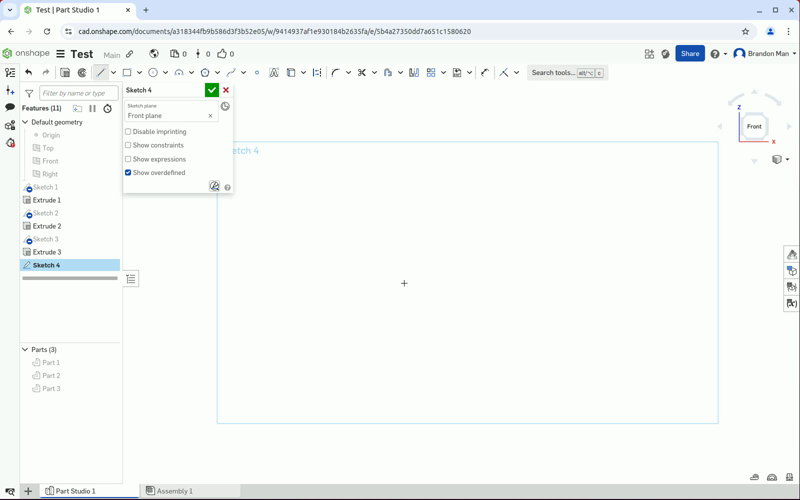
key_down(shift)
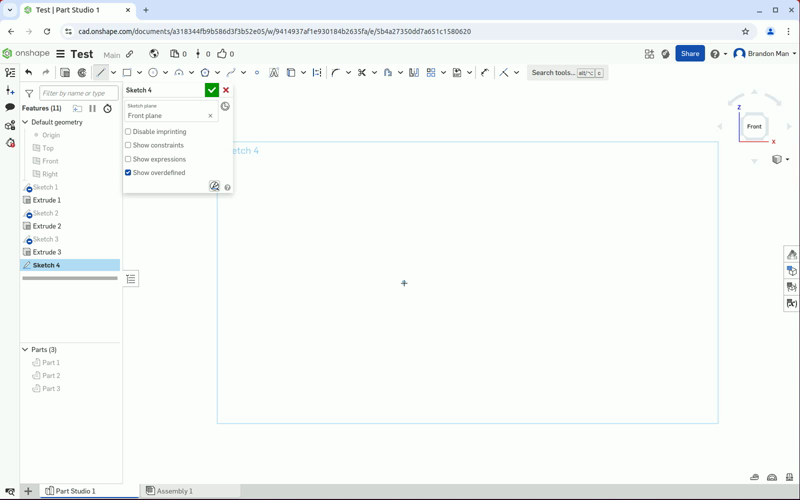
mouse_move(434, 282)
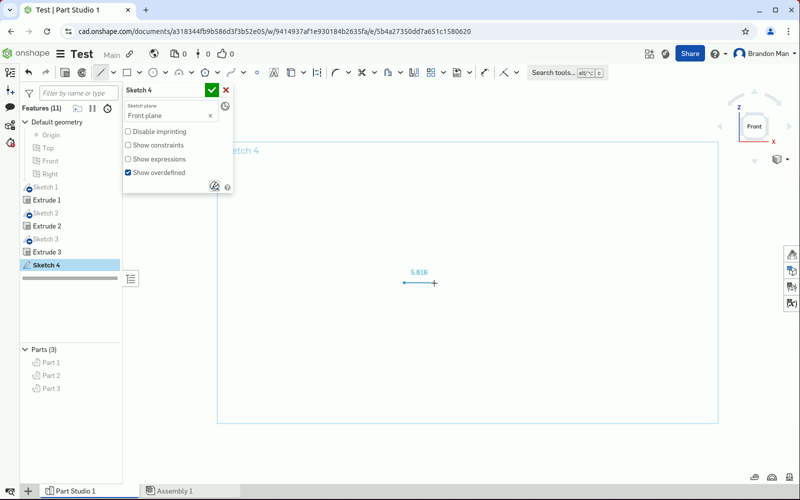
mouse_move(456, 282)
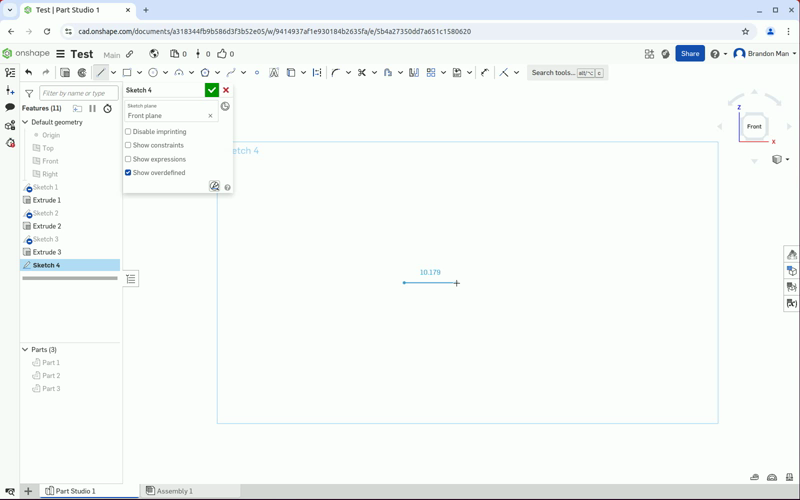
click(456, 282)
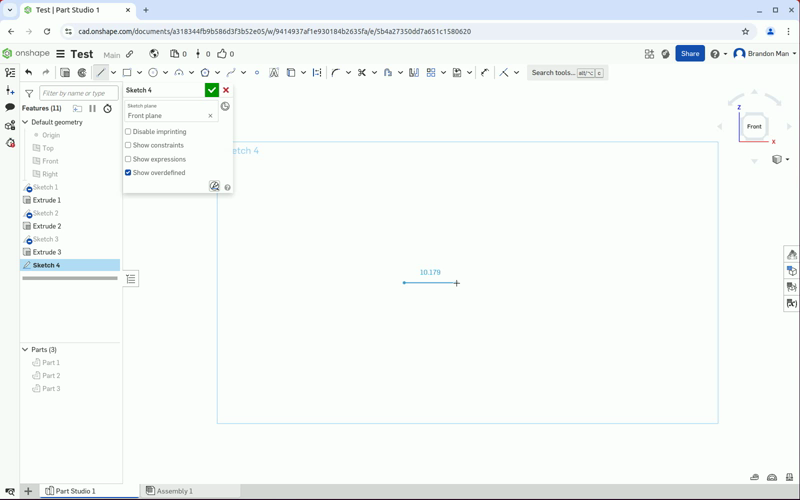
key_up(shift)
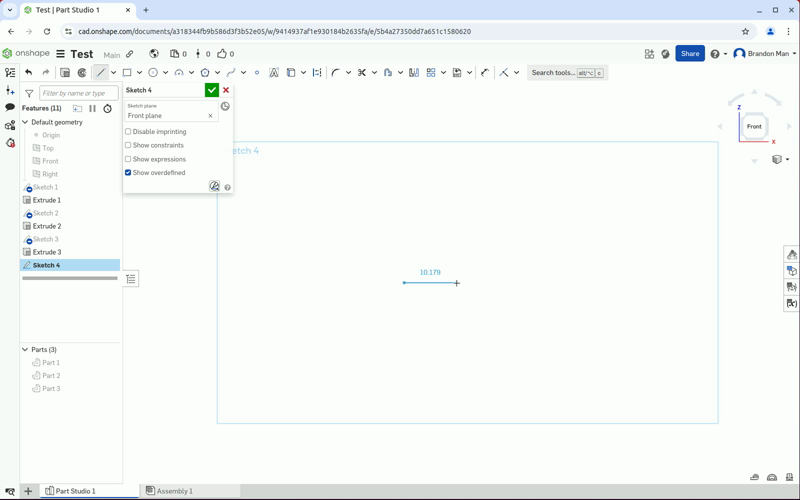
key_down(shift)
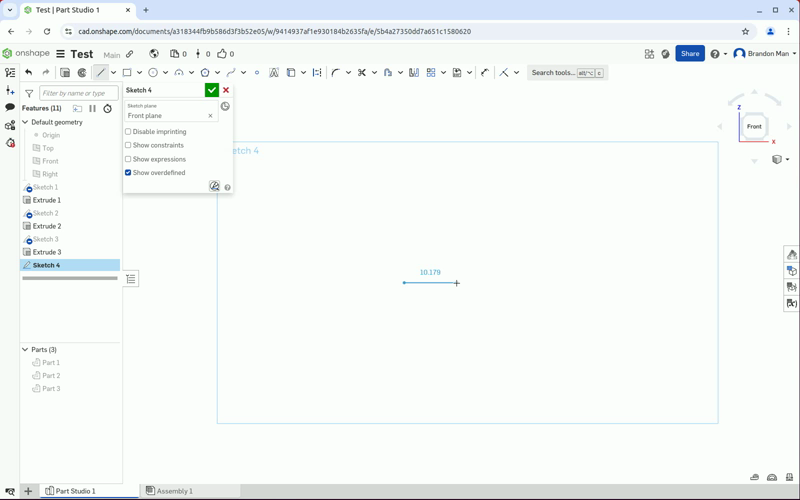
mouse_move(486, 282)
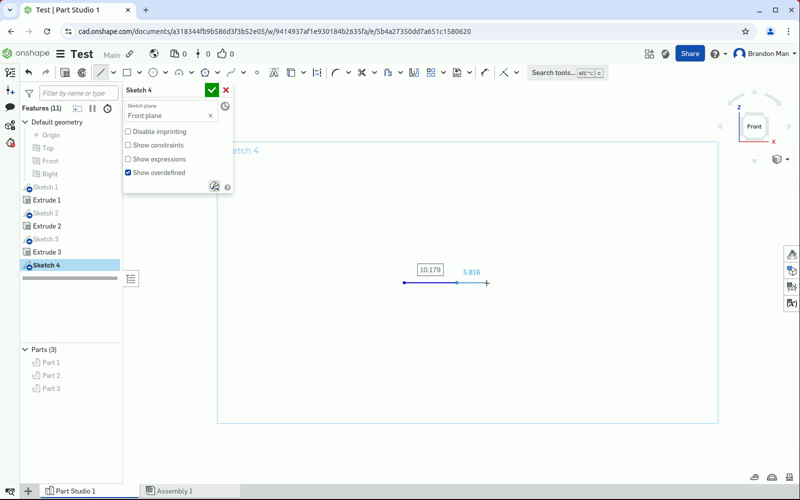
mouse_move(456, 263)
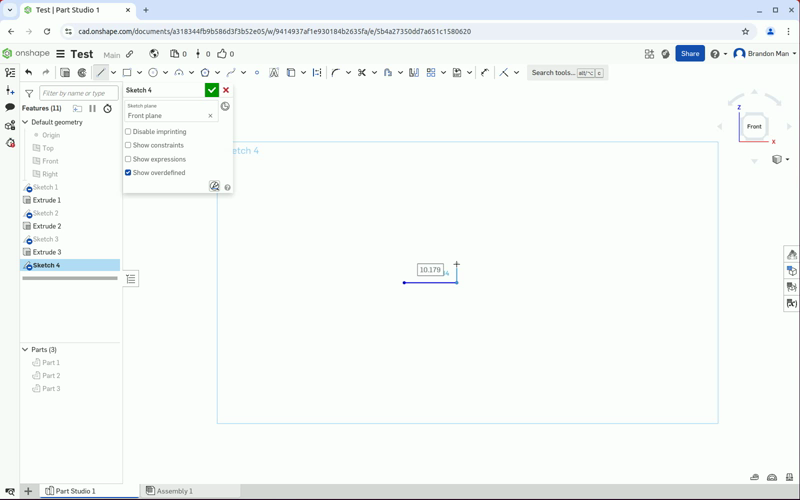
click(456, 263)
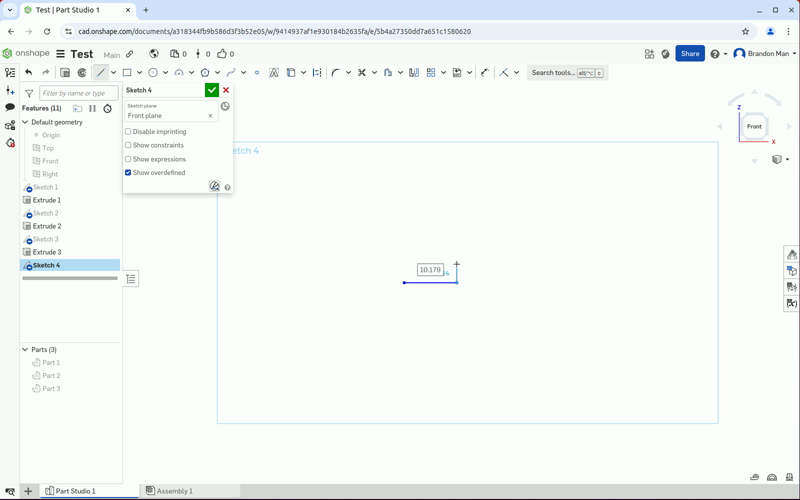
key_up(shift)
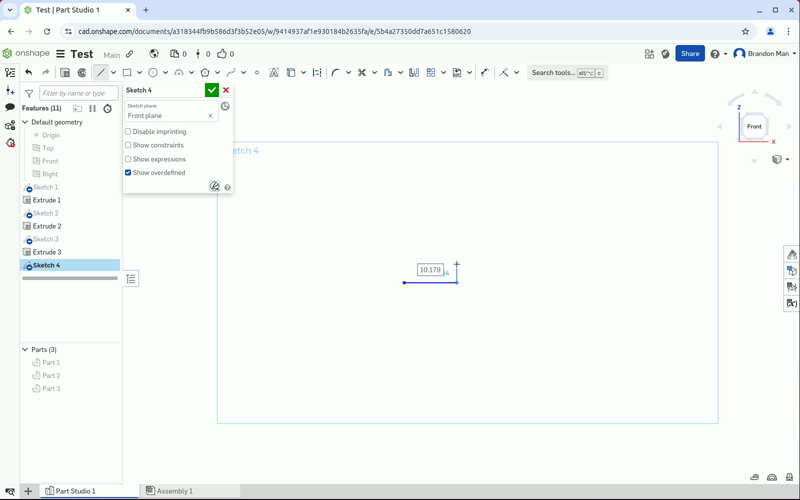
key_down(shift)
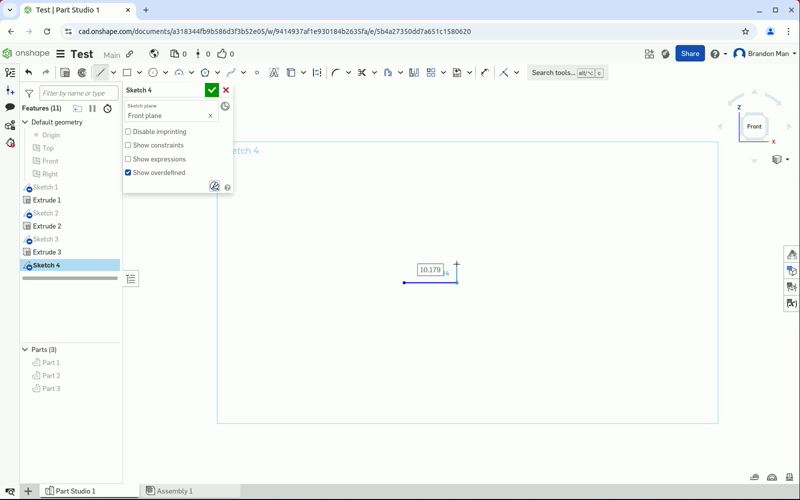
mouse_move(486, 263)
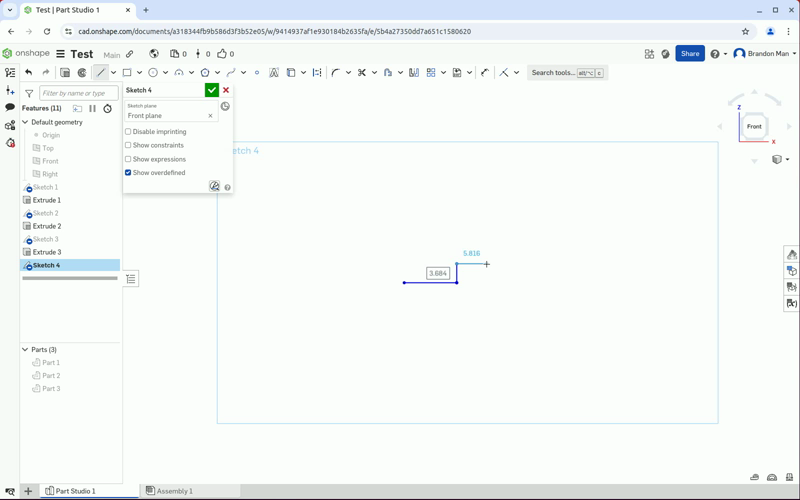
mouse_move(456, 245)
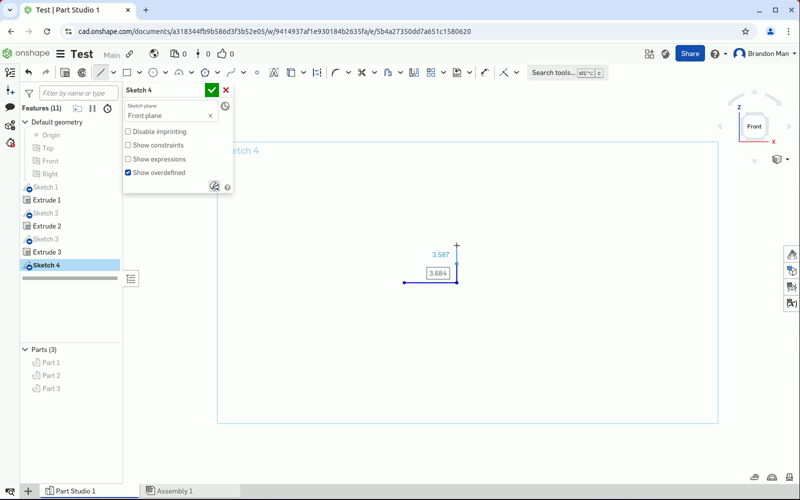
click(456, 245)
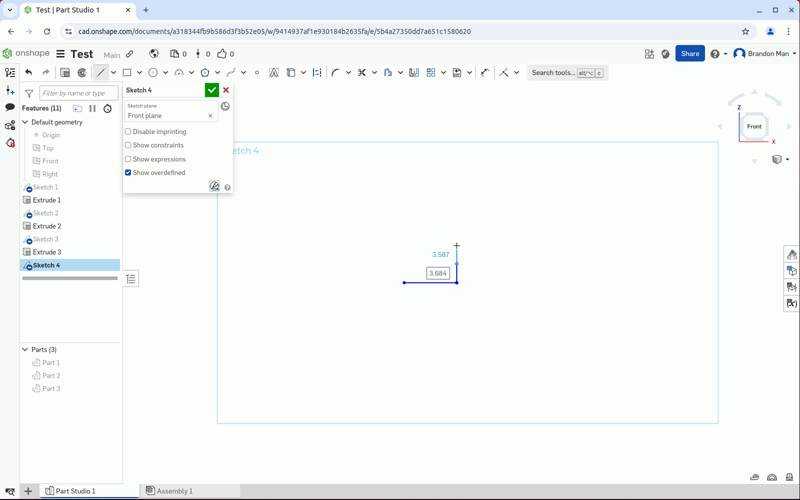
key_up(shift)
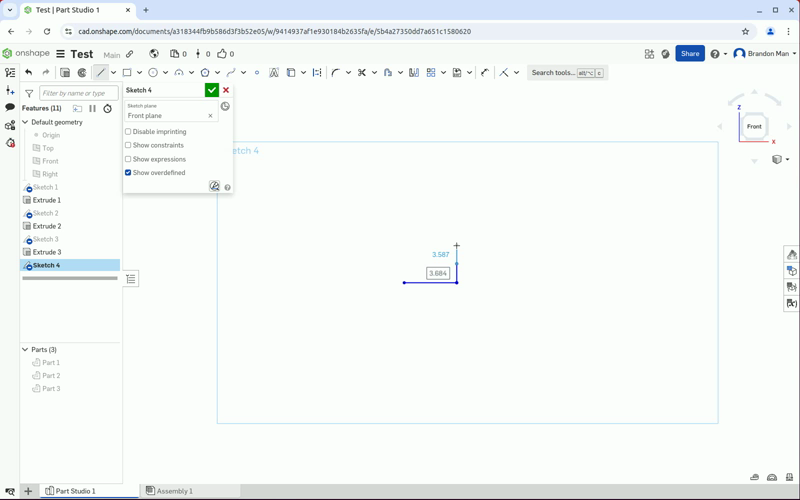
key_down(shift)
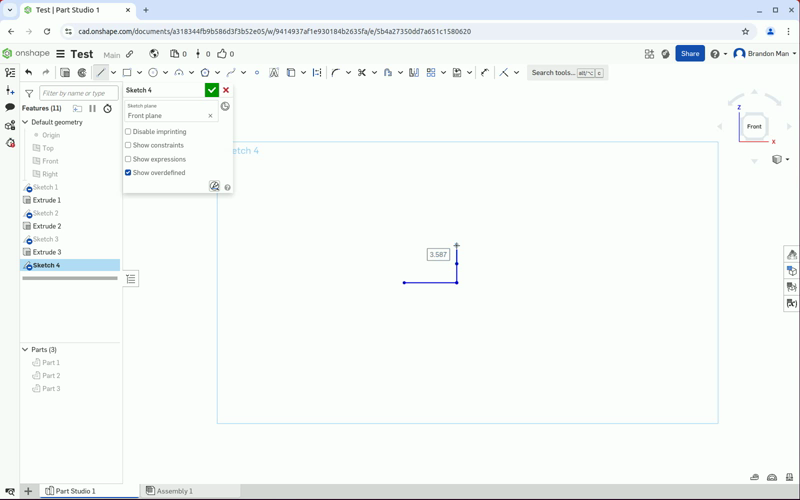
mouse_move(486, 245)
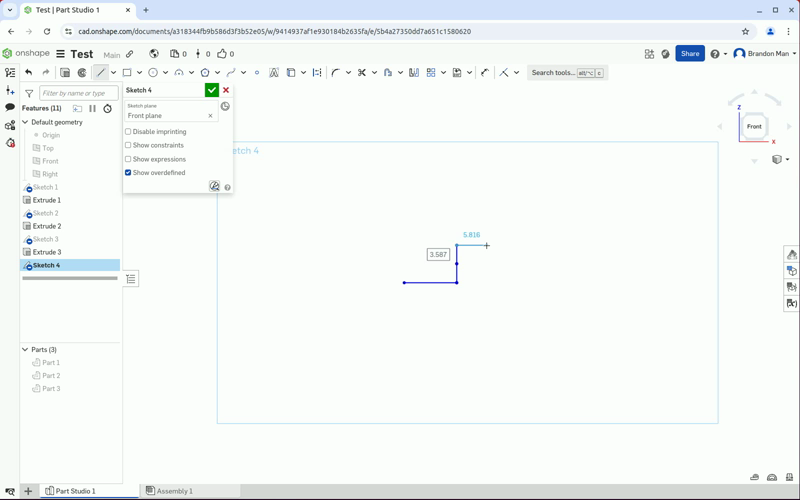
mouse_move(456, 226)
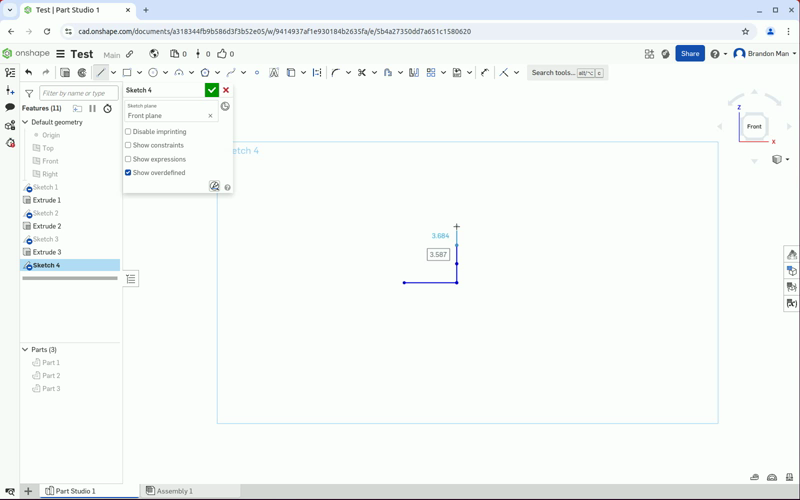
click(456, 226)
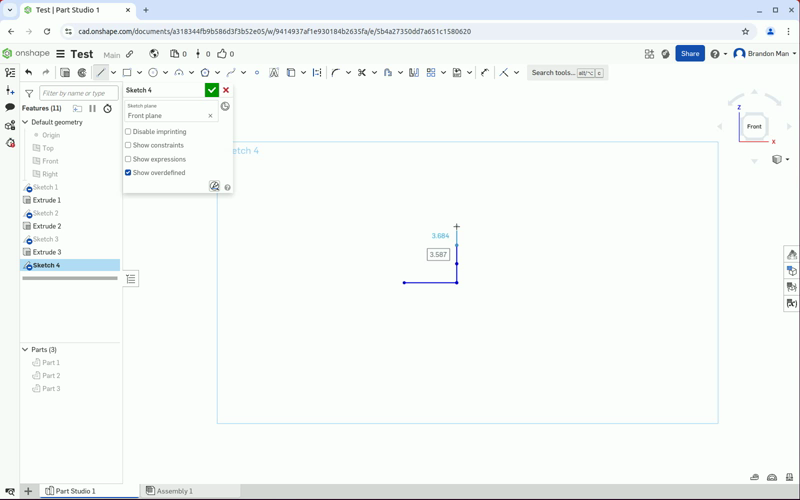
key_up(shift)
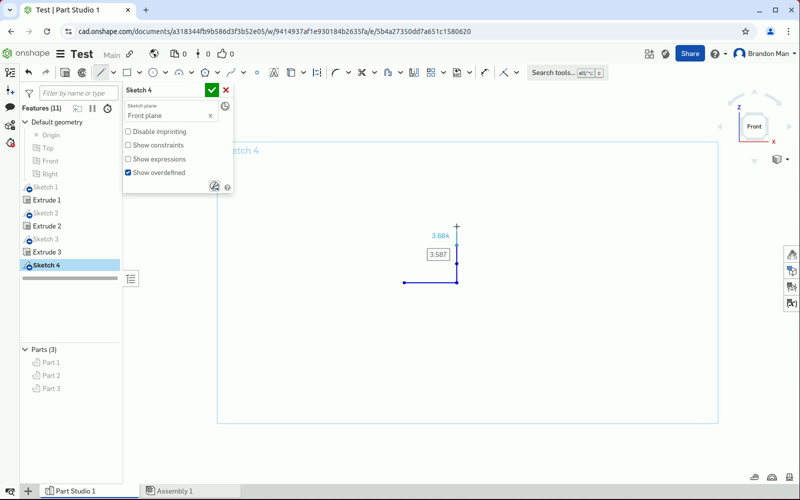
key_down(shift)
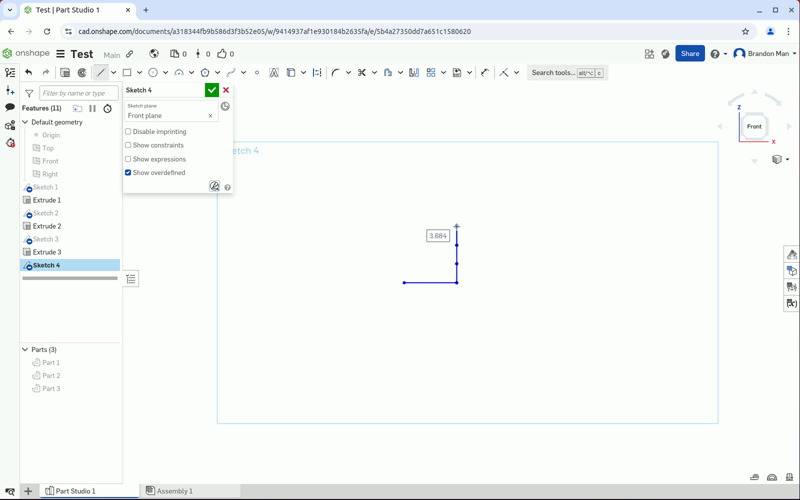
mouse_move(486, 226)
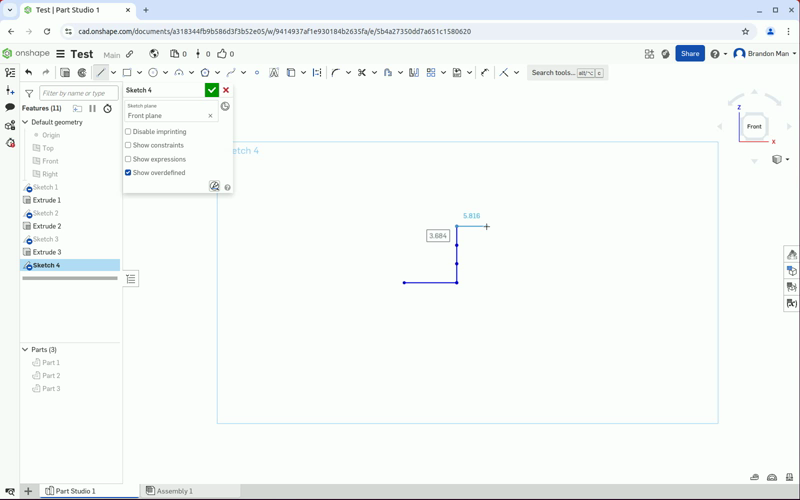
mouse_move(404, 226)
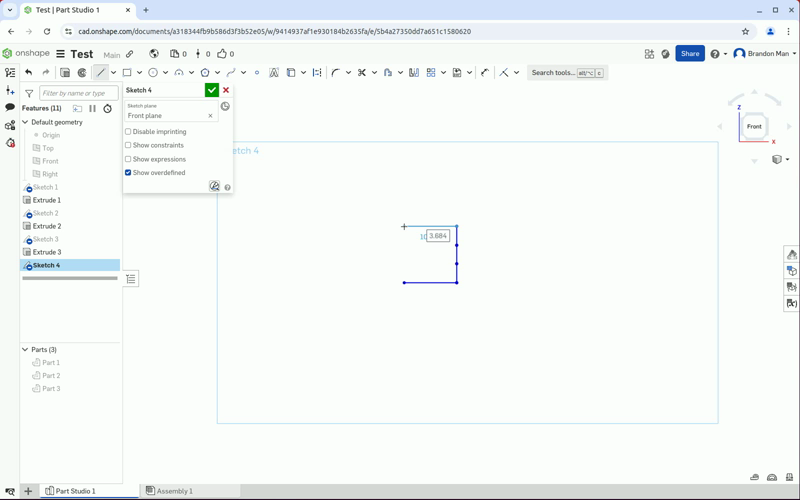
click(404, 226)
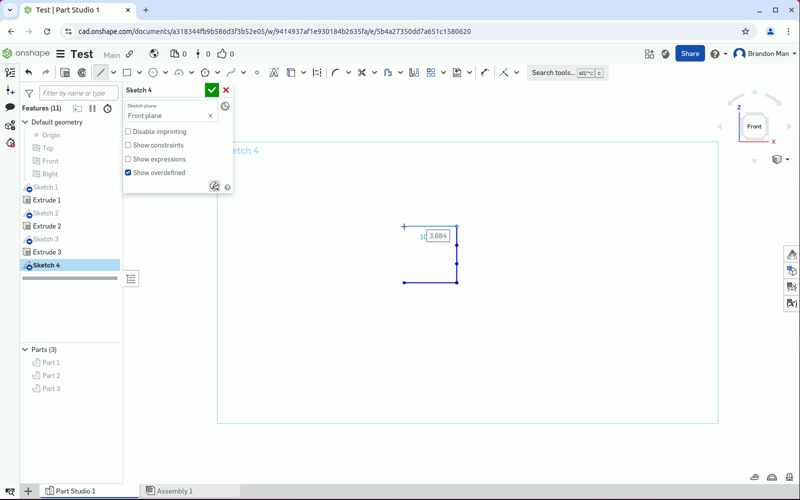
key_up(shift)
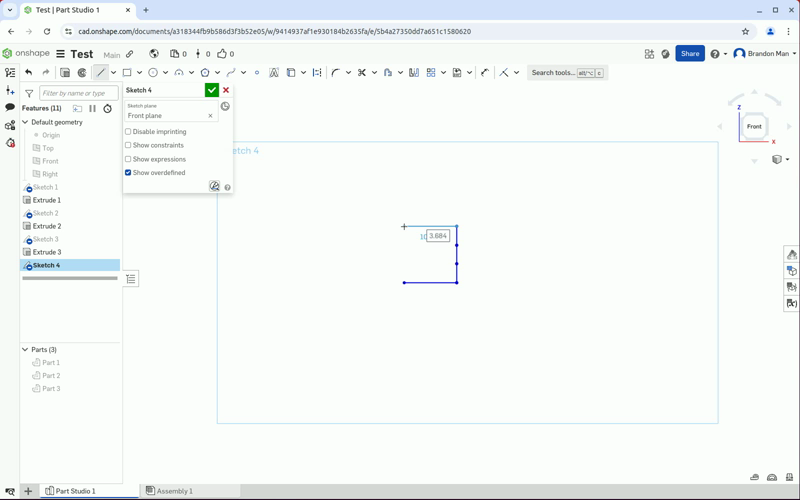
key_down(shift)
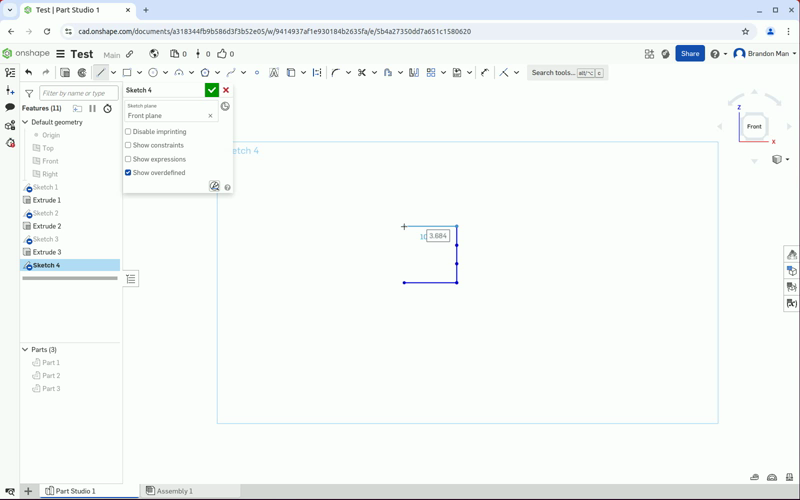
mouse_move(434, 226)
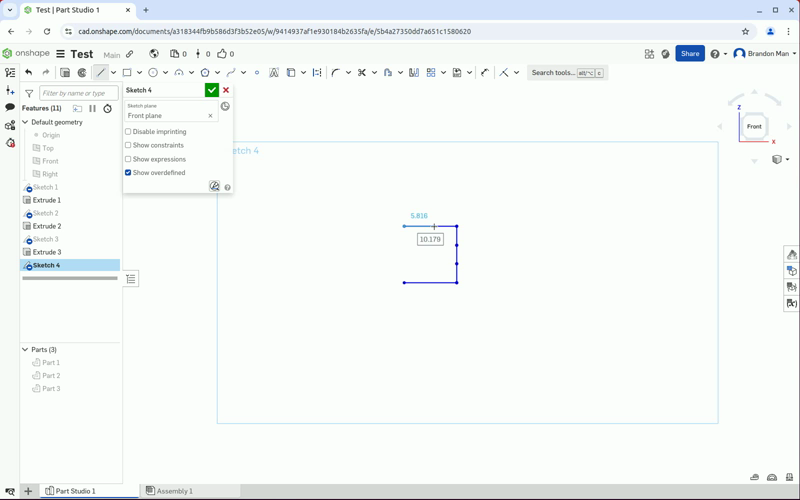
mouse_move(404, 249)
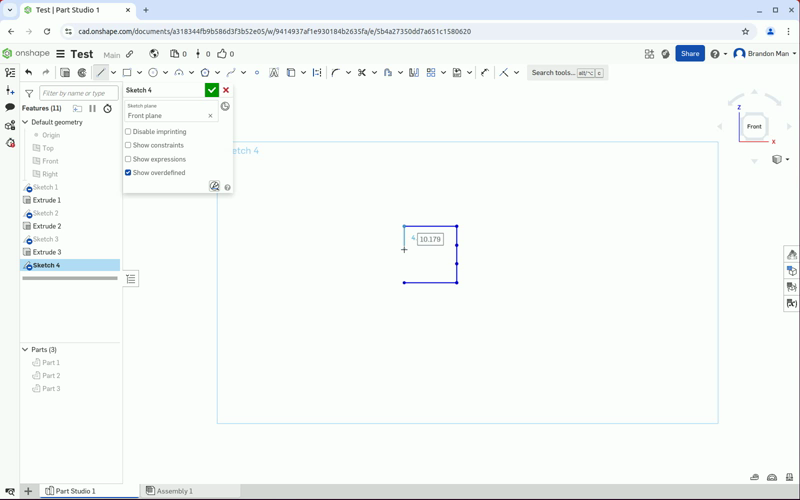
click(404, 249)
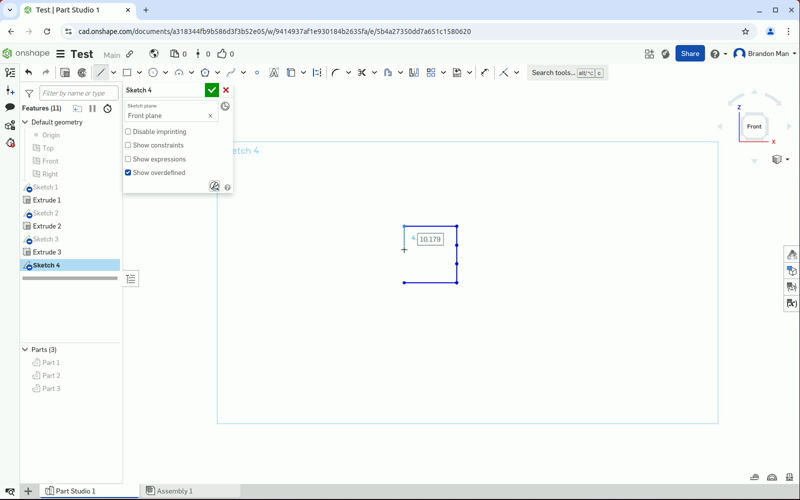
key_up(shift)
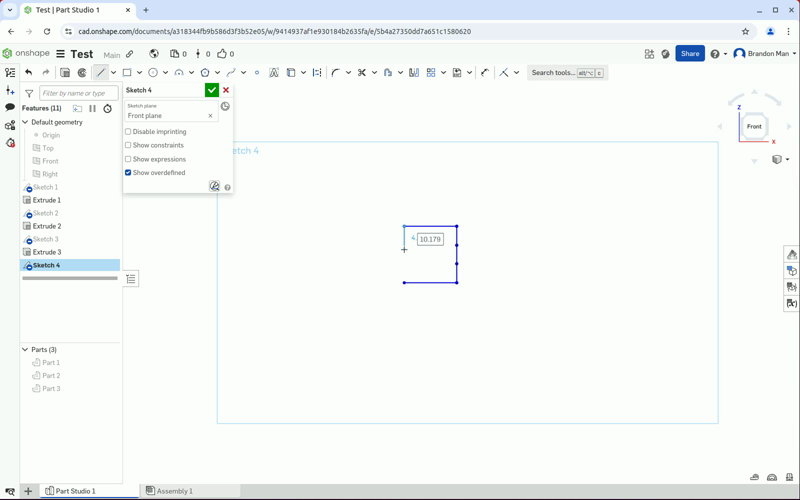
key(esc)
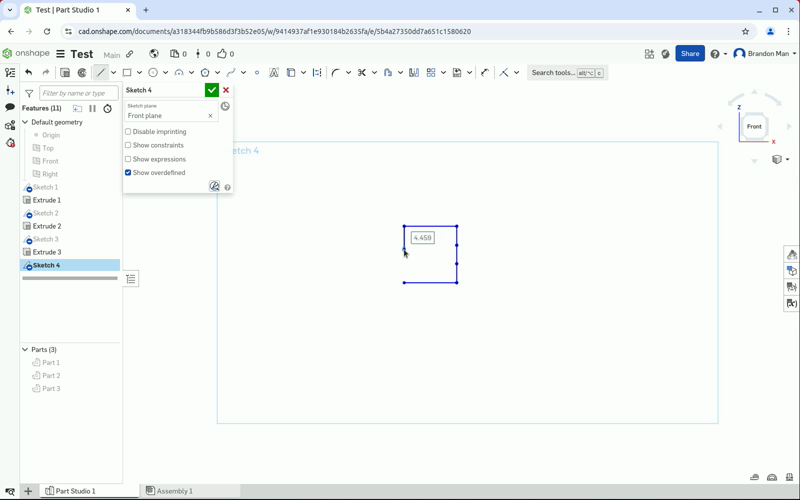
key(a)
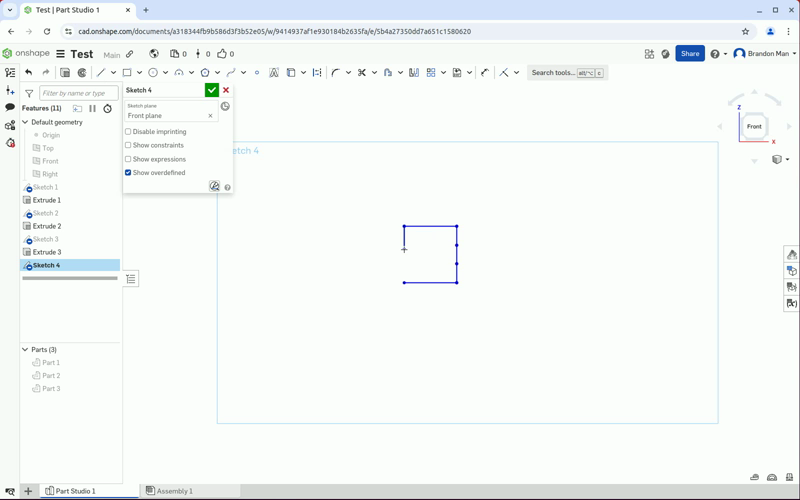
mouse_move(404, 249)
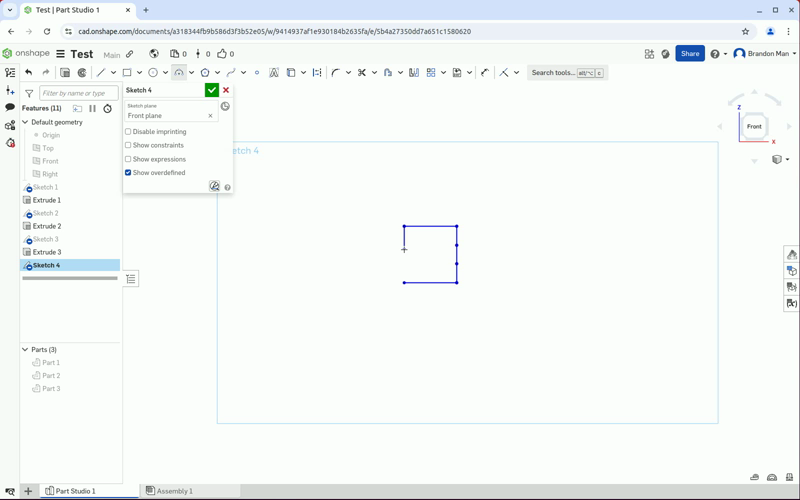
click(404, 249)
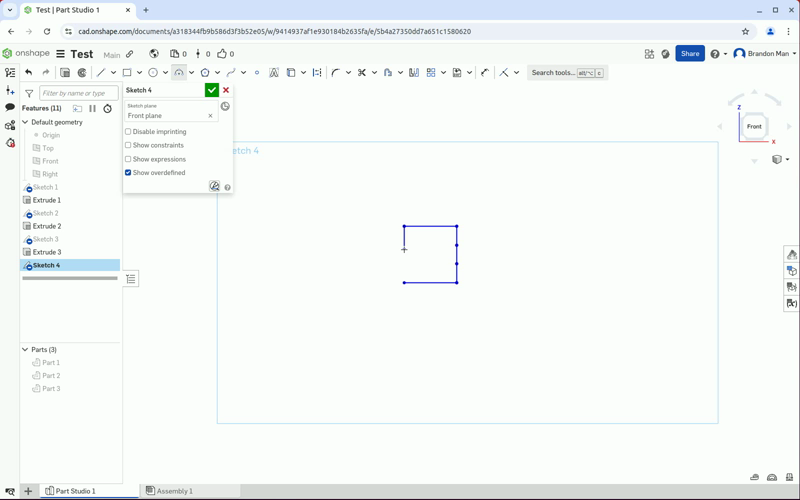
key_down(shift)
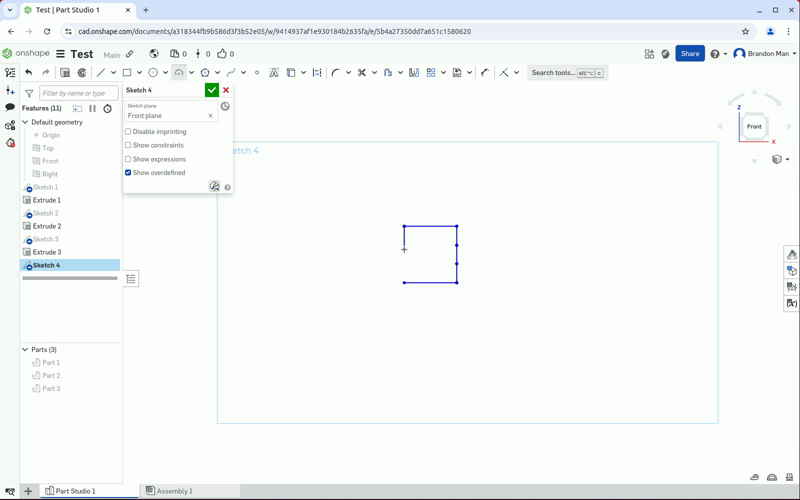
mouse_move(404, 259)
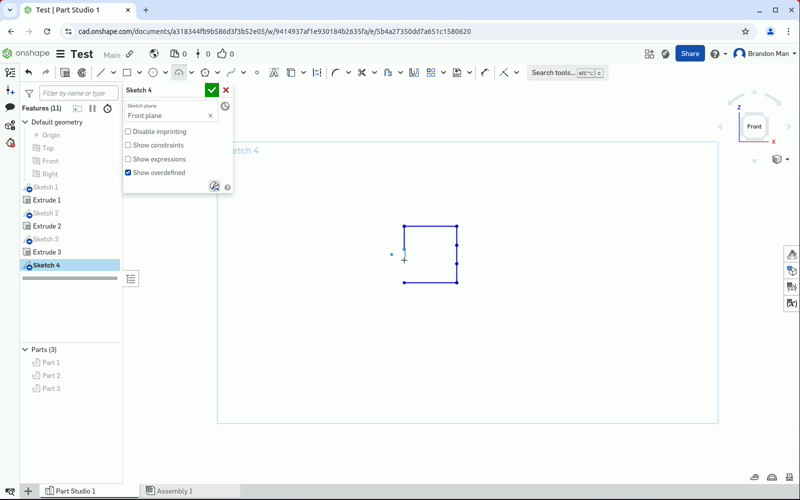
click(404, 259)
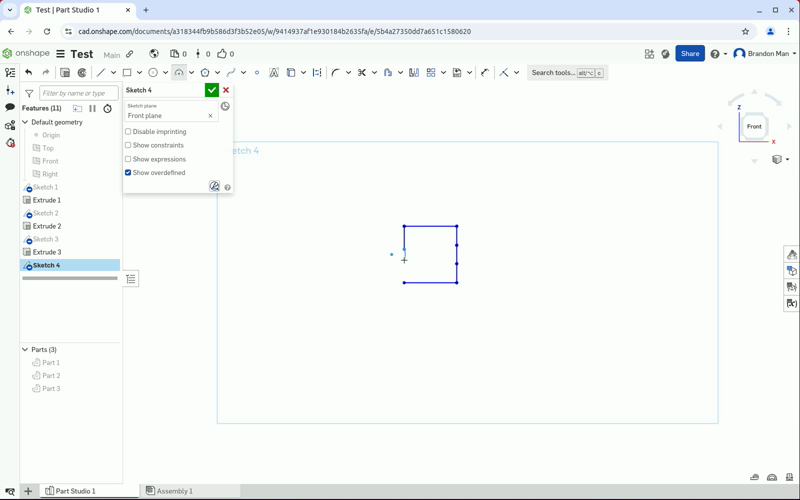
mouse_move(409, 254)
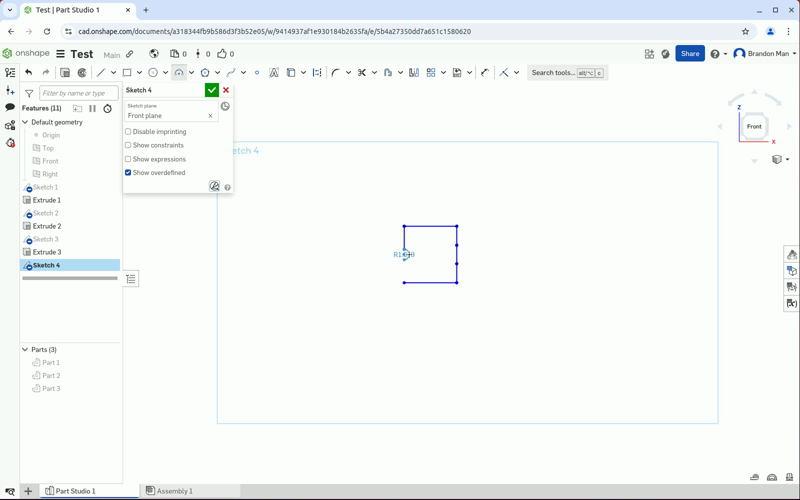
click(409, 254)
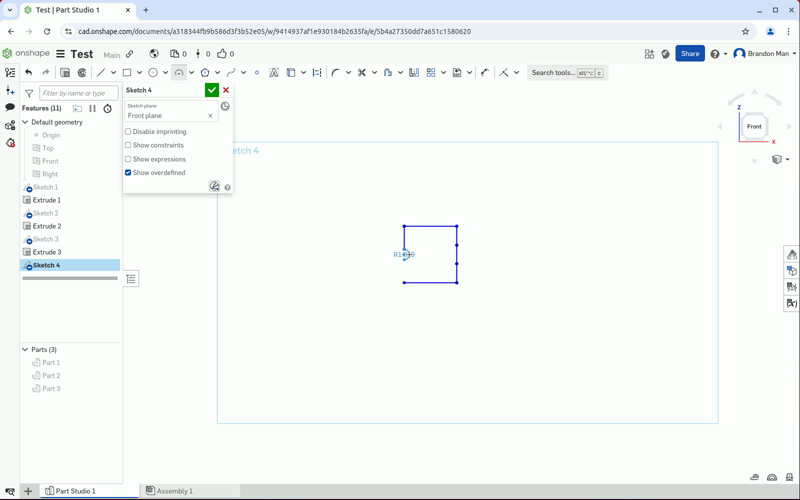
key_up(shift)
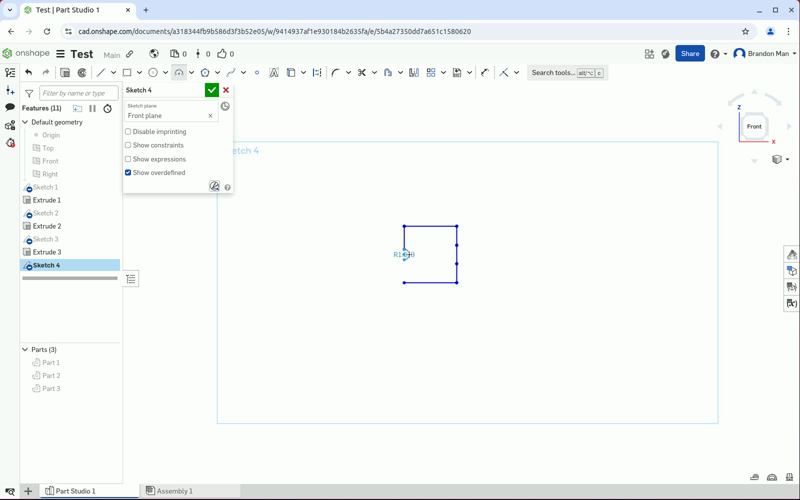
key(esc)
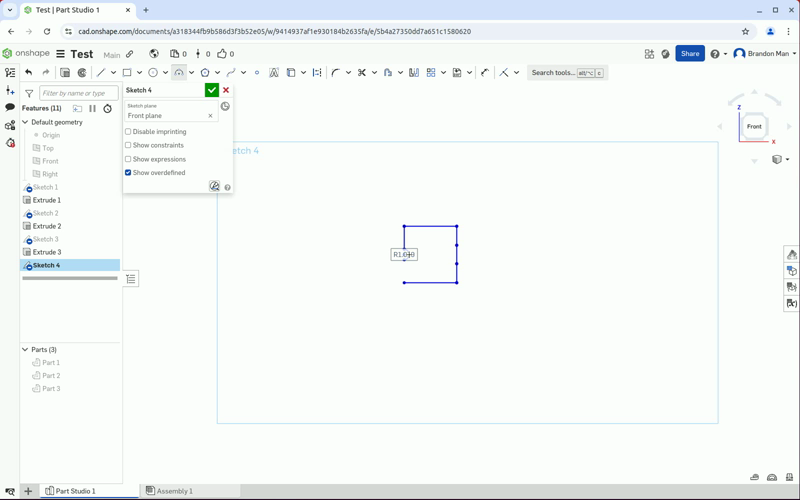
key(l)
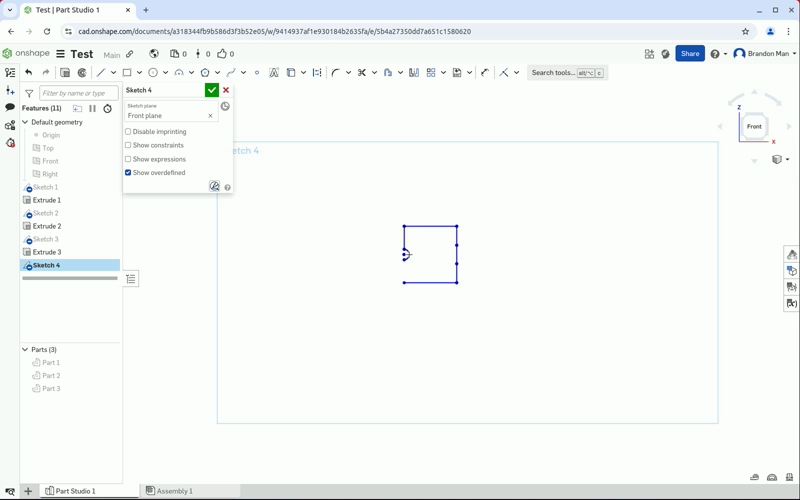
mouse_move(404, 259)
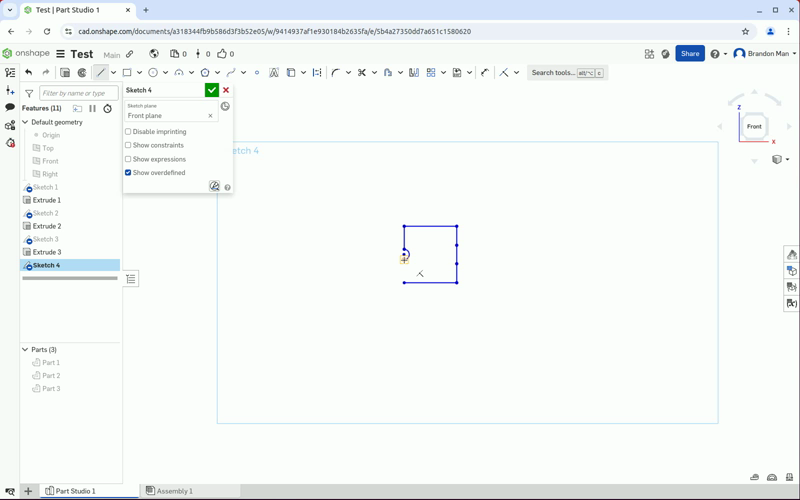
click(404, 259)
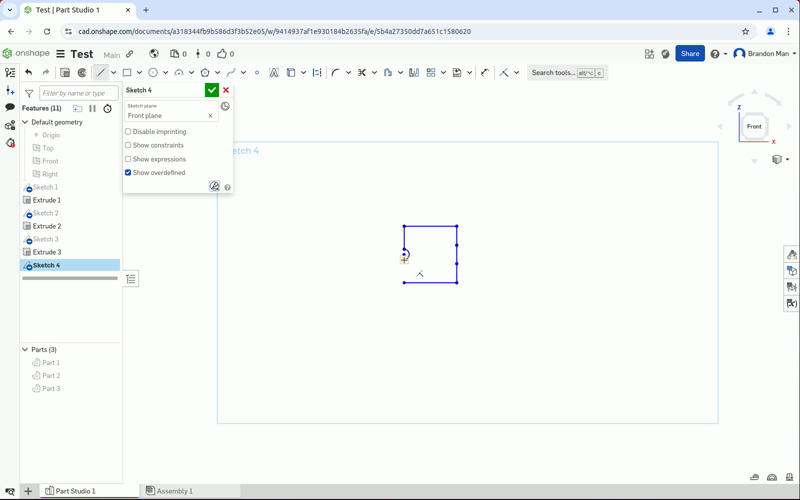
mouse_move(434, 259)
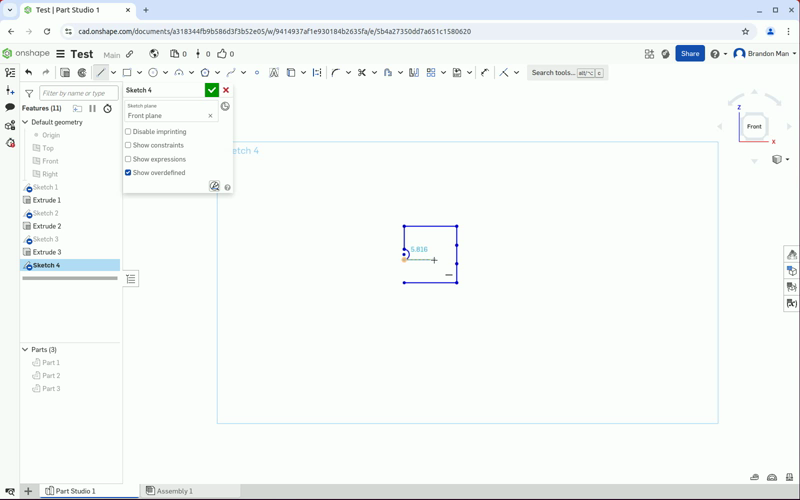
key_down(shift)
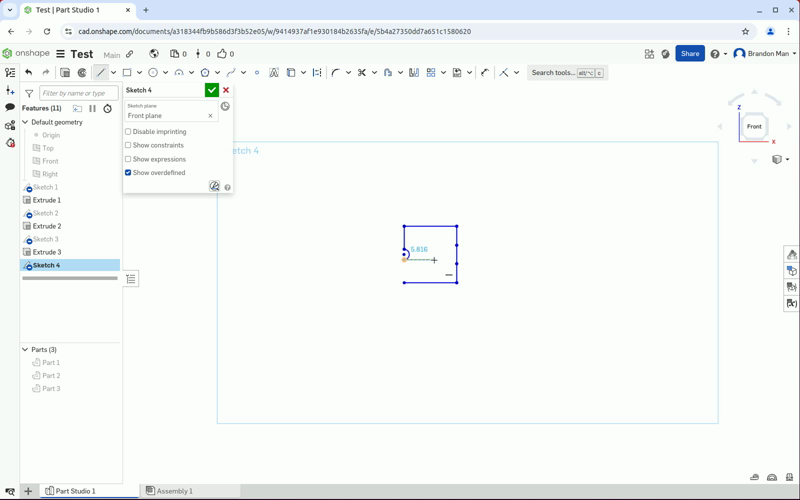
mouse_move(404, 282)
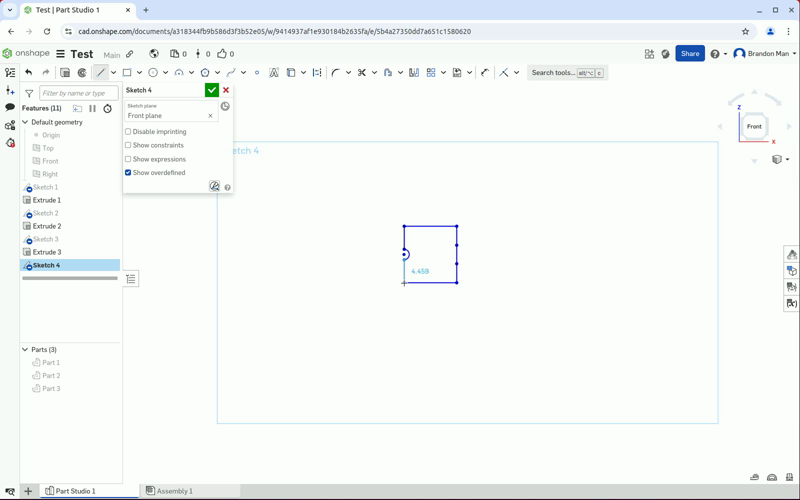
key_up(shift)
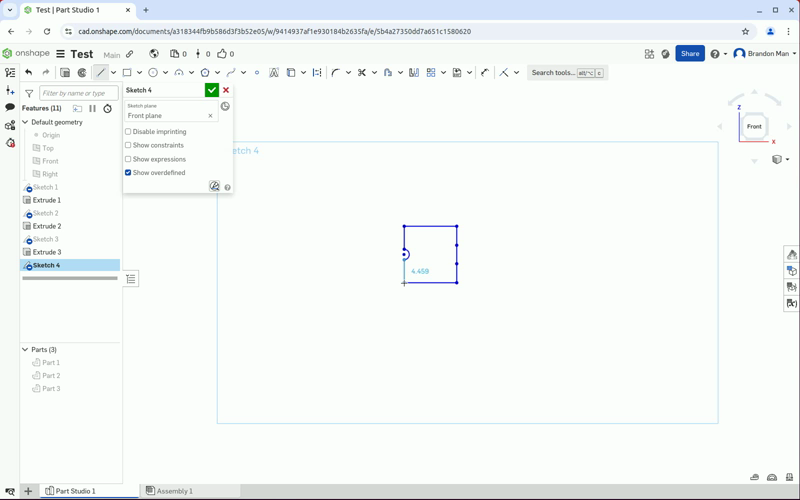
click(404, 282)
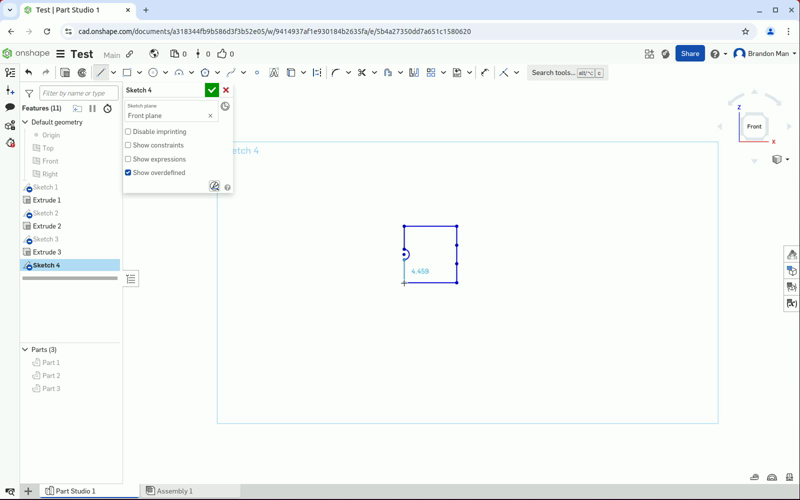
key(esc)
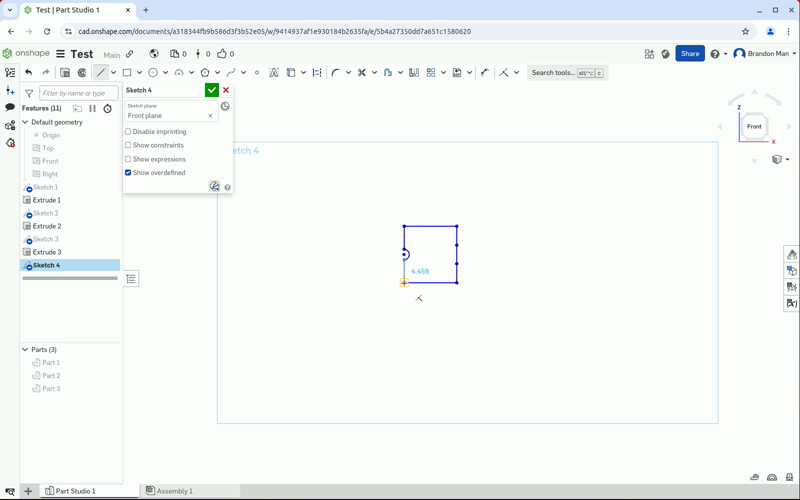
mouse_move(415, 259)
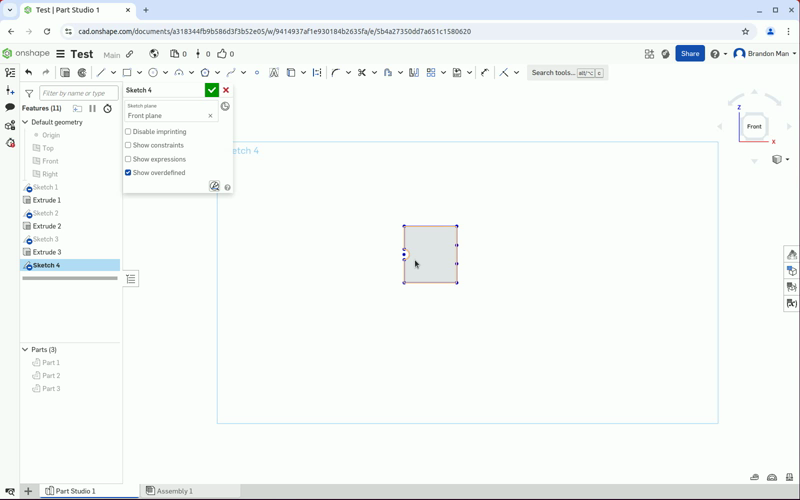
scroll(6)
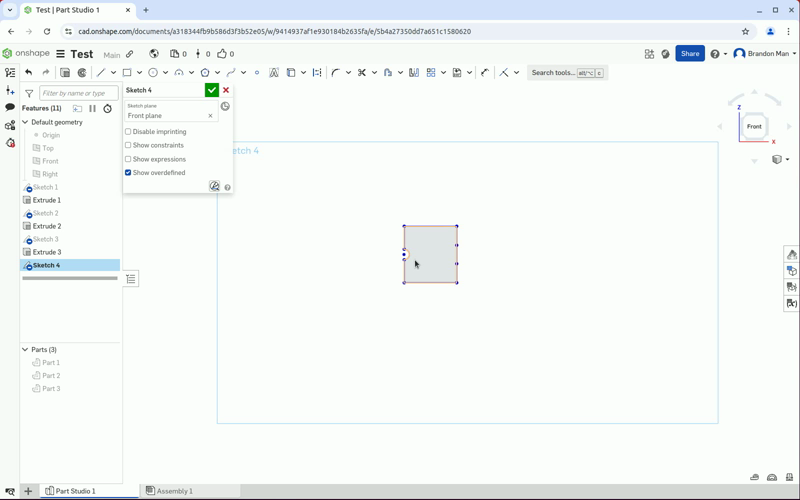
scroll(6)
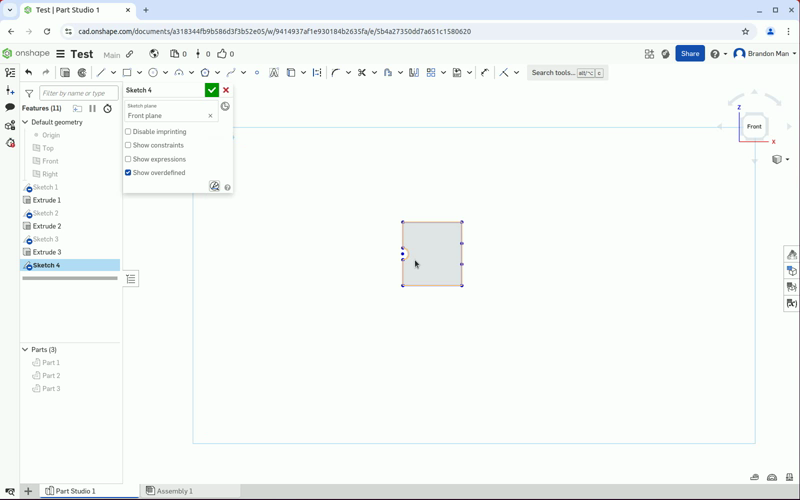
scroll(6)
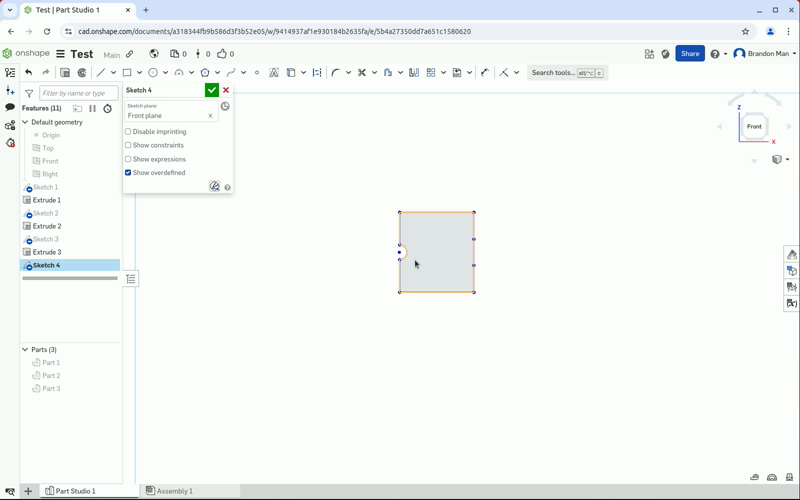
scroll(6)
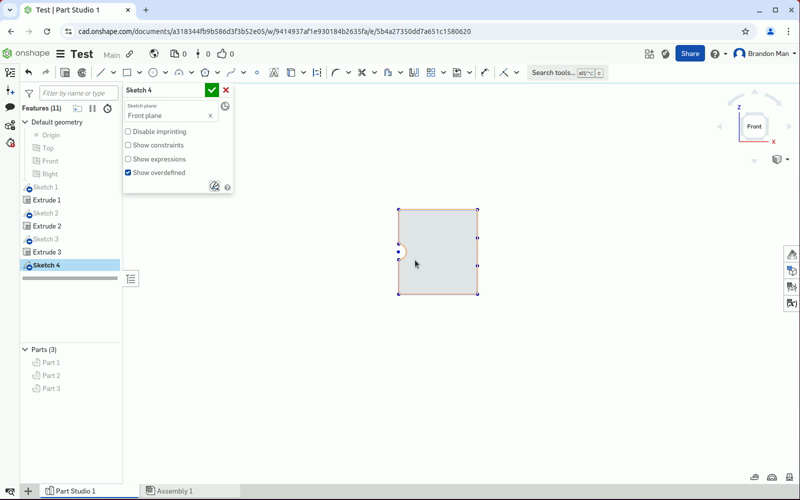
scroll(6)
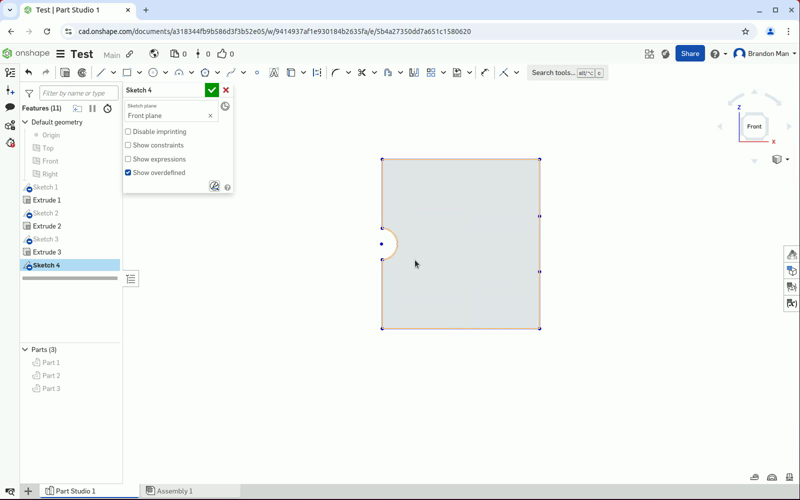
scroll(6)
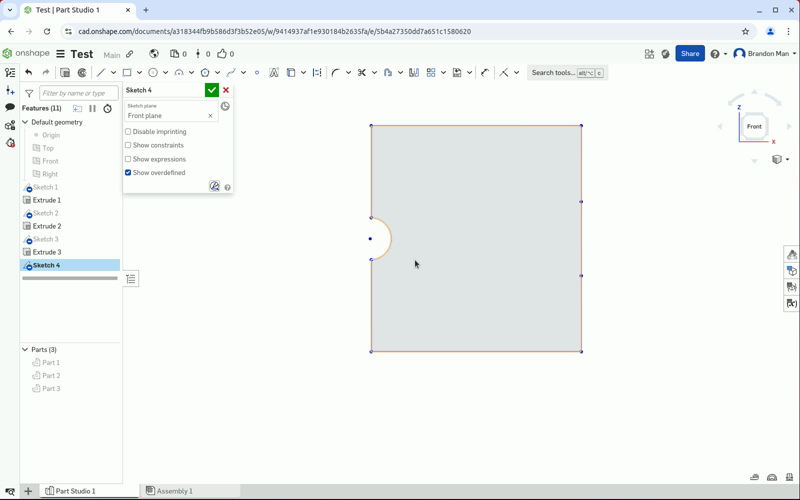
scroll(6)
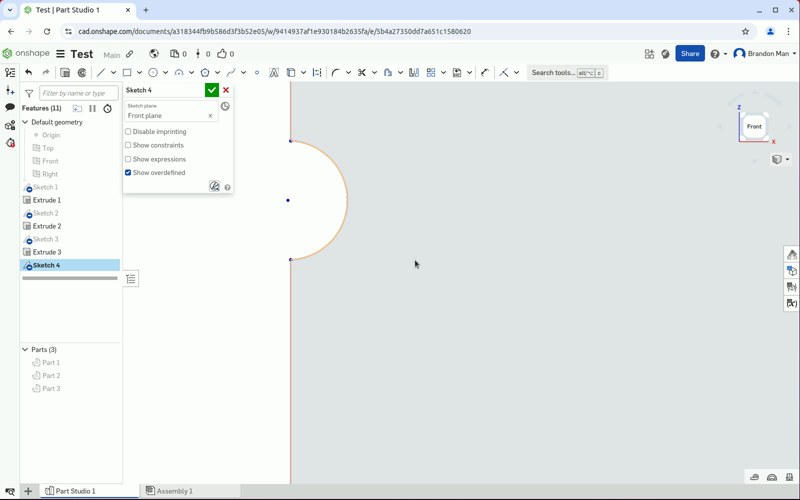
click(415, 259)
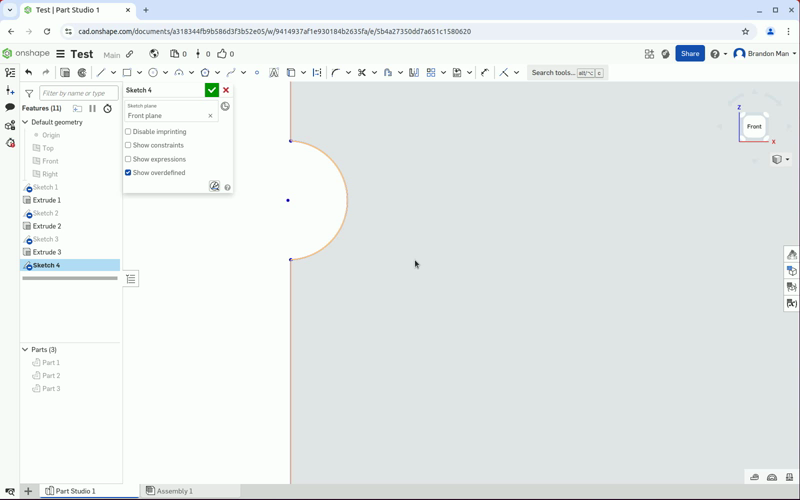
scroll(-6)
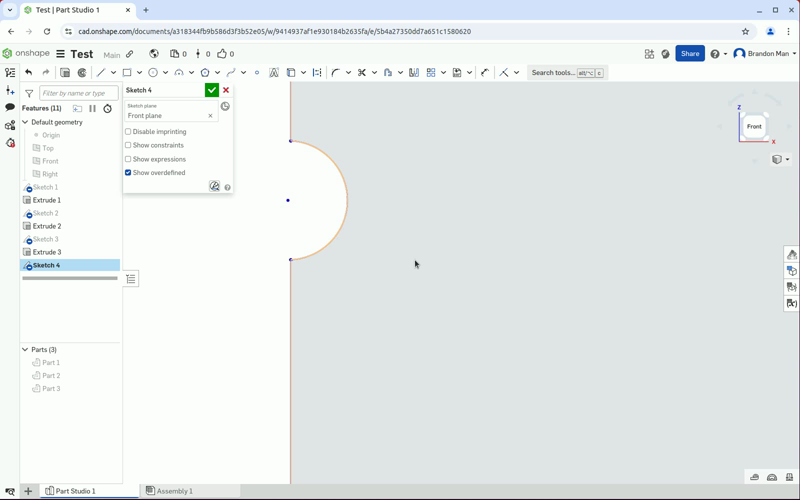
scroll(-6)
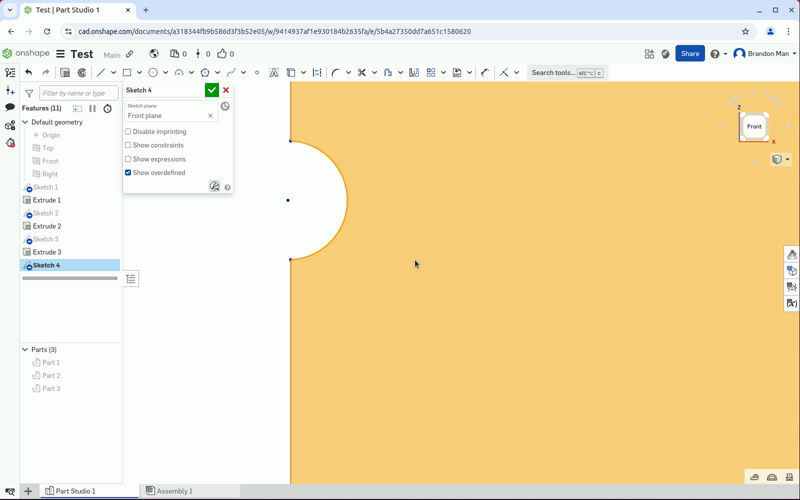
scroll(-6)
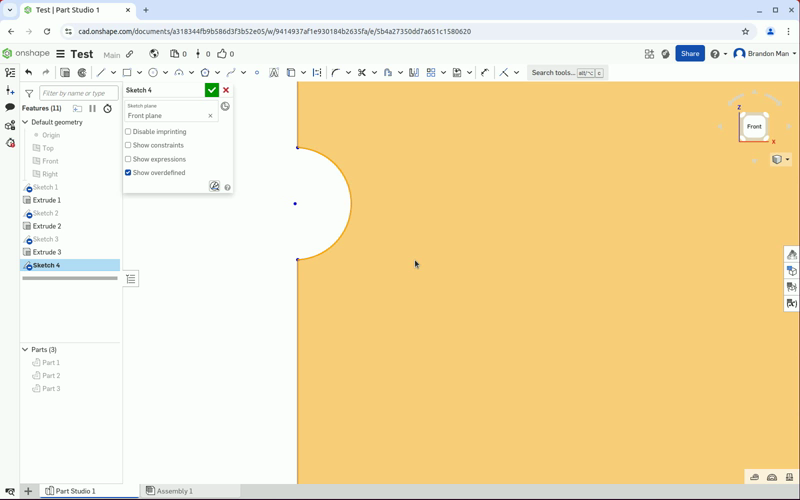
scroll(-6)
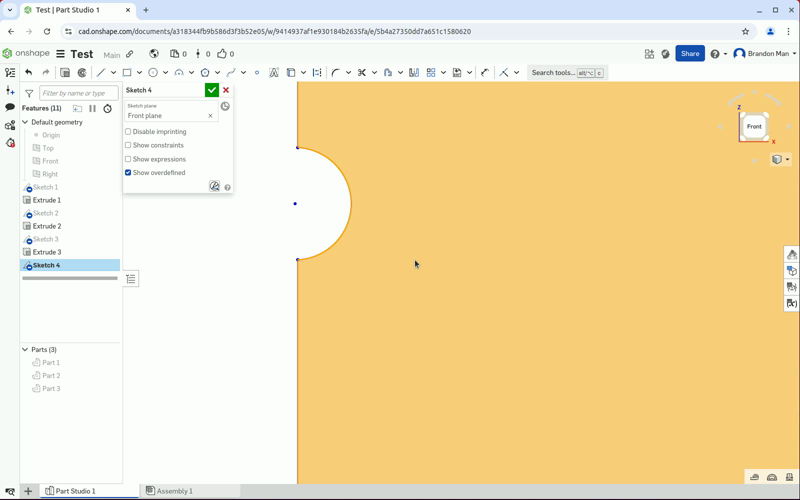
scroll(-6)
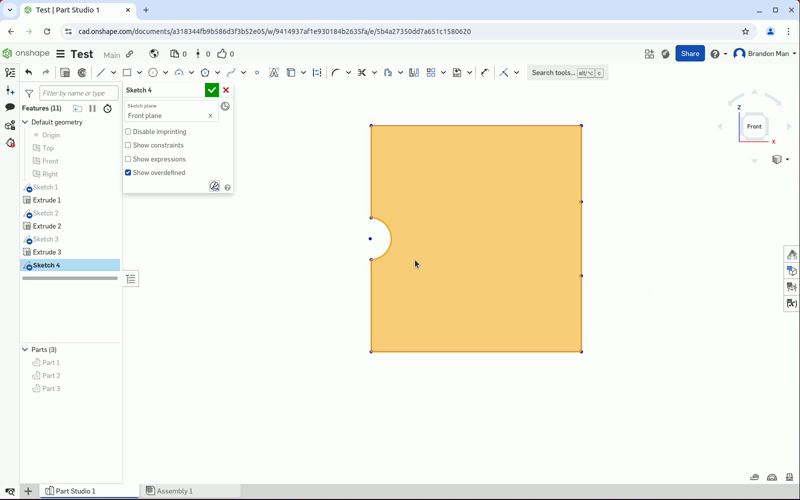
scroll(-6)
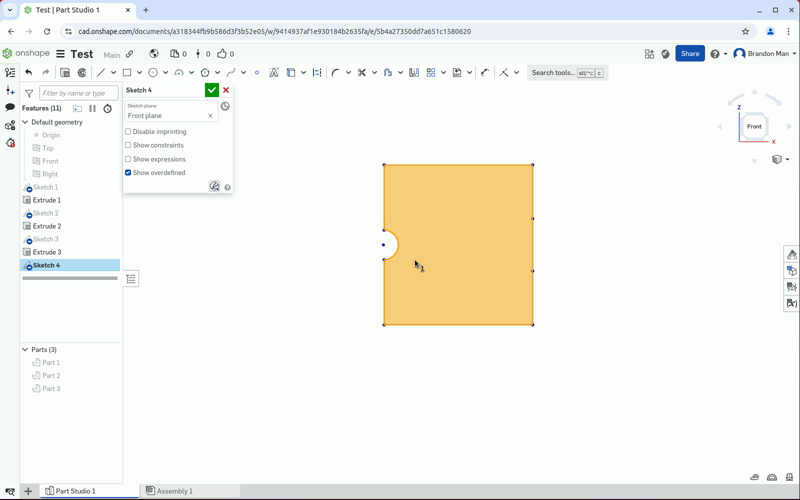
scroll(-6)
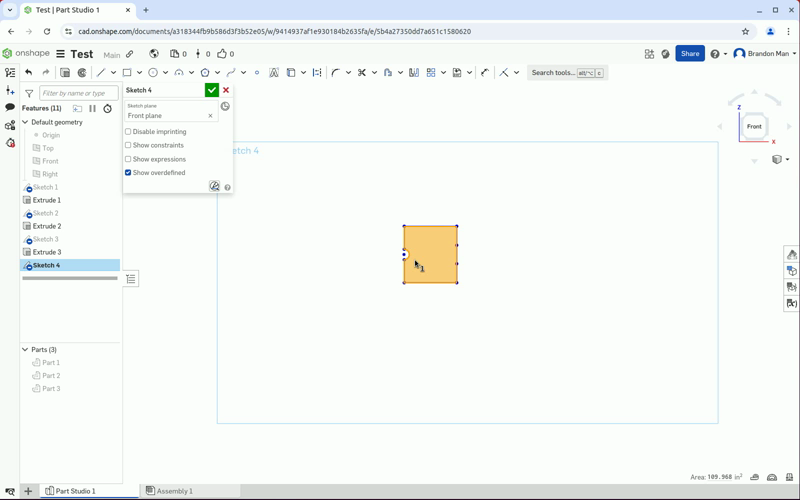
mouse_move(73, 352)
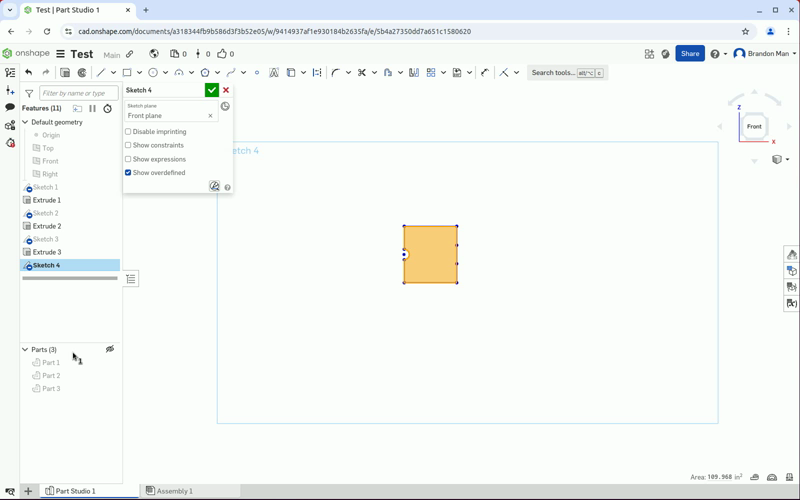
key(shift+y)
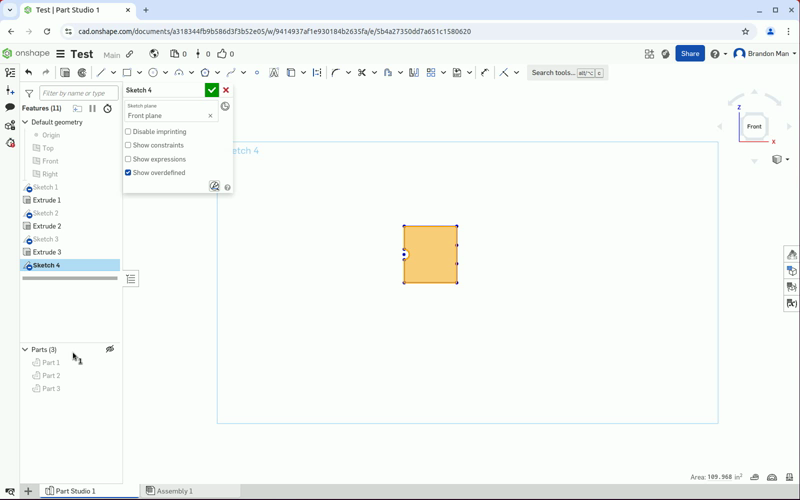
key(shift+e)
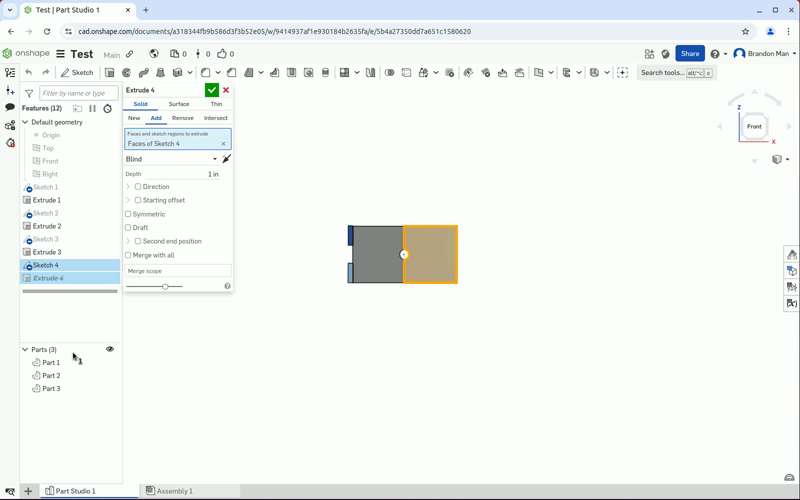
mouse_move(143, 106)
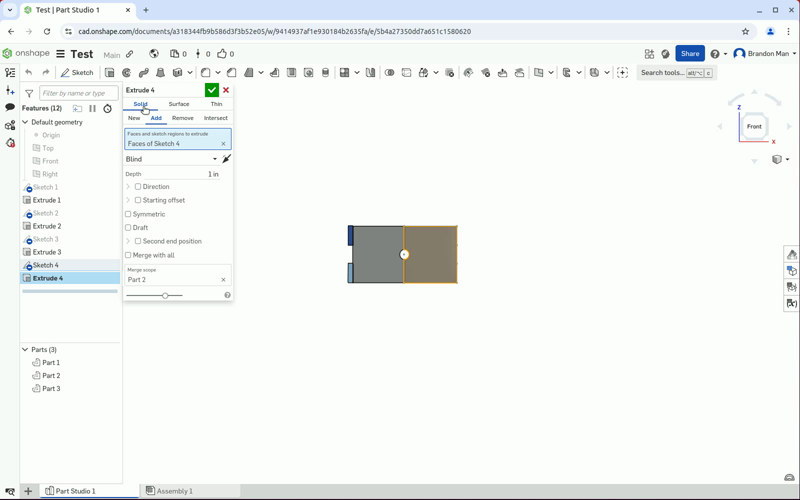
click(143, 106)
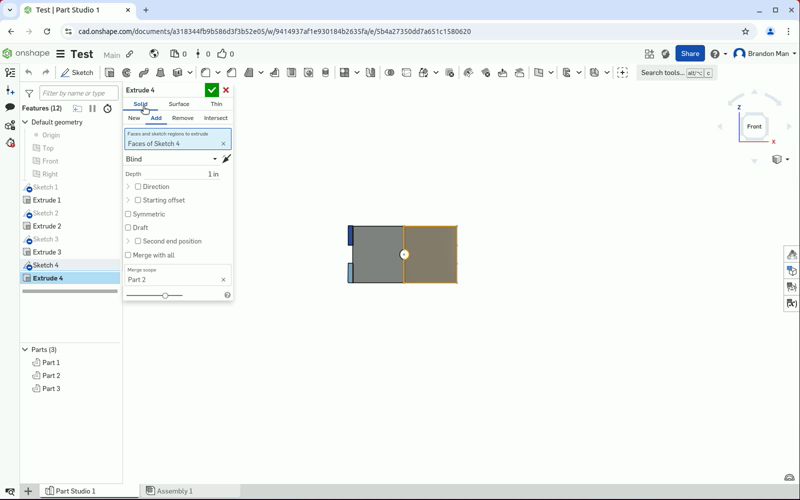
mouse_move(137, 120)
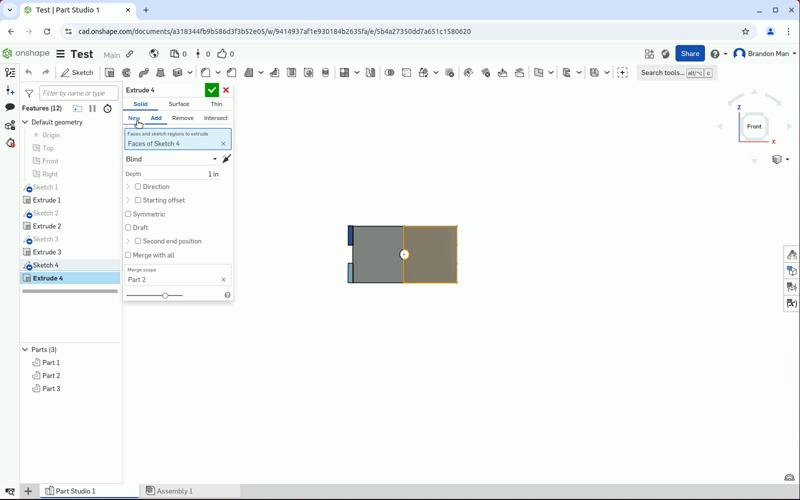
click(137, 120)
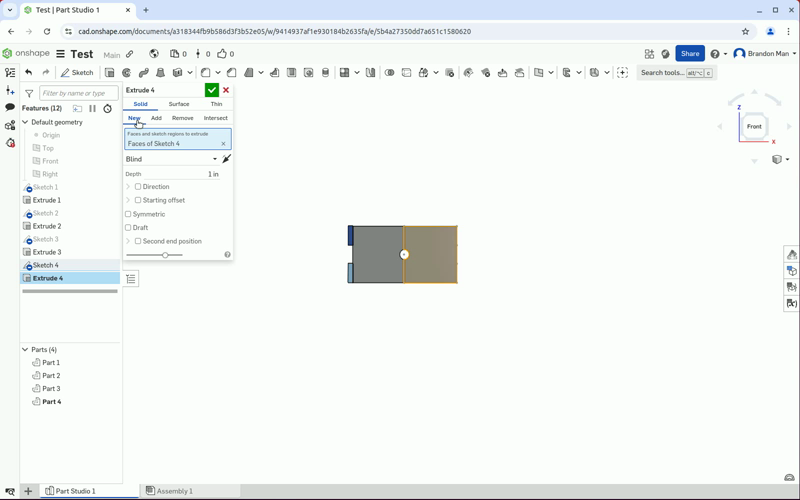
key(tab, 4)
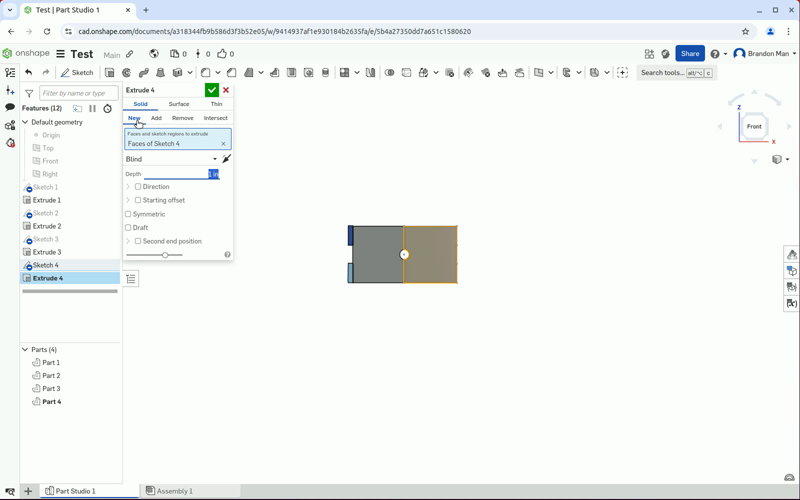
text(0.963)
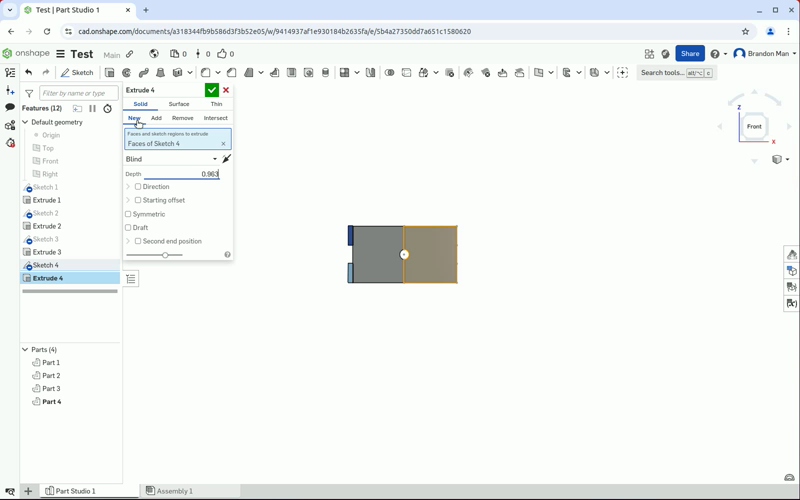
key(enter)
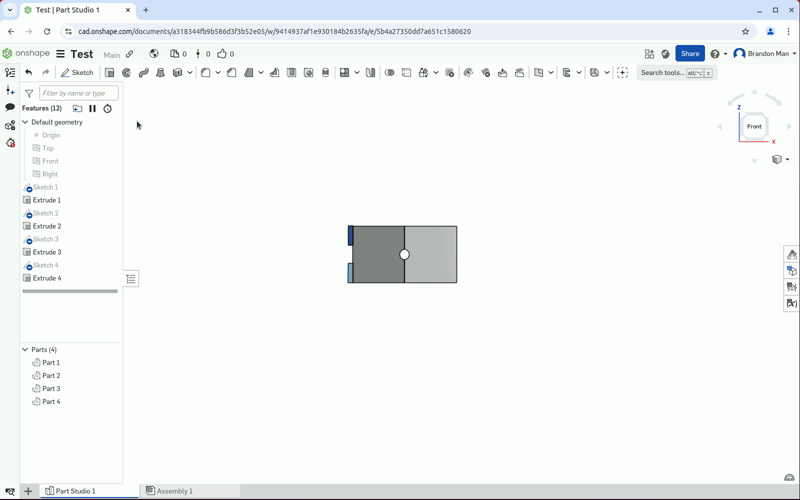
key(shift+h)
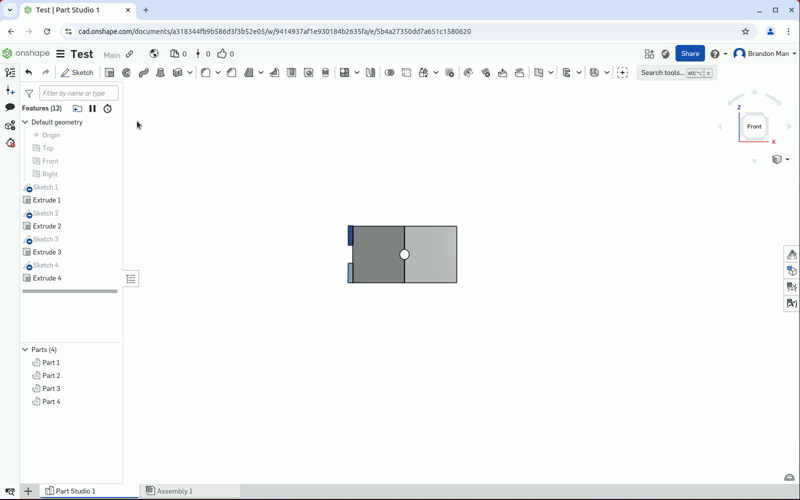
key(shift+h)
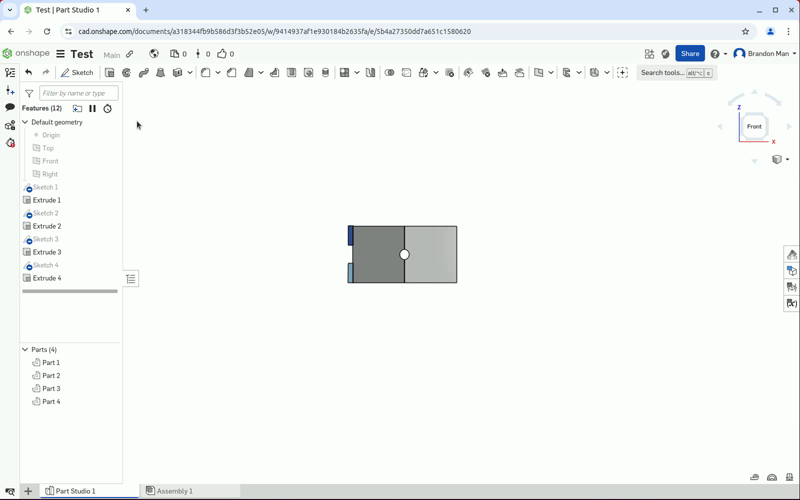
mouse_move(73, 189)
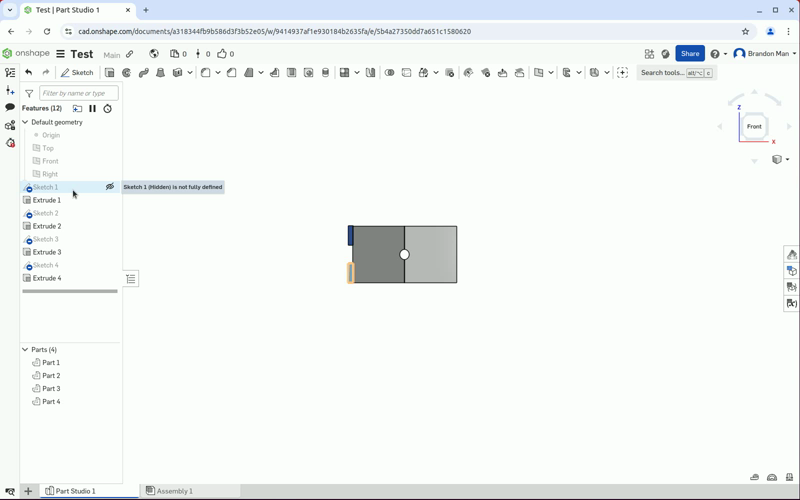
click(73, 189)
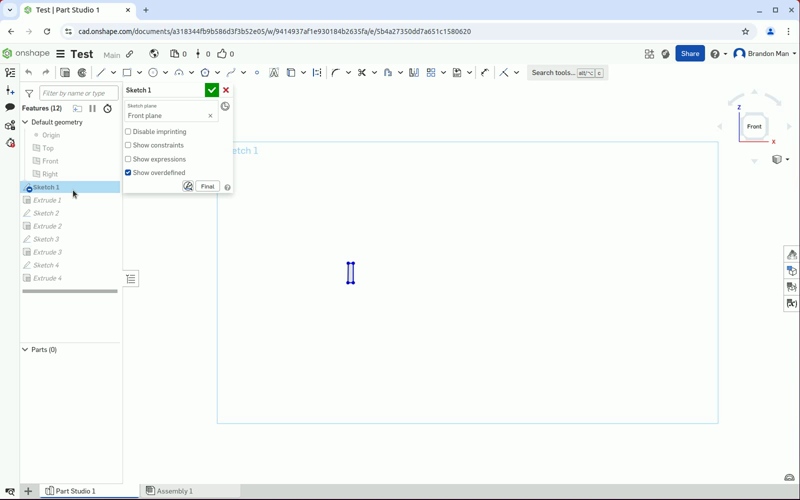
mouse_move(229, 92)
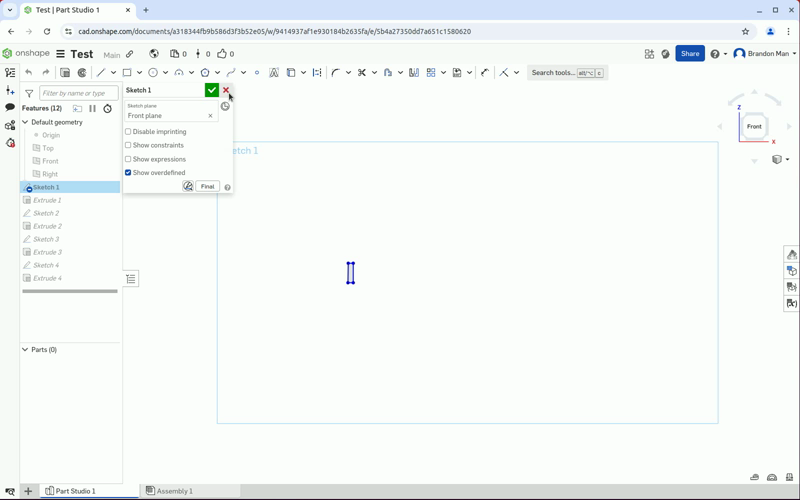
click(229, 92)
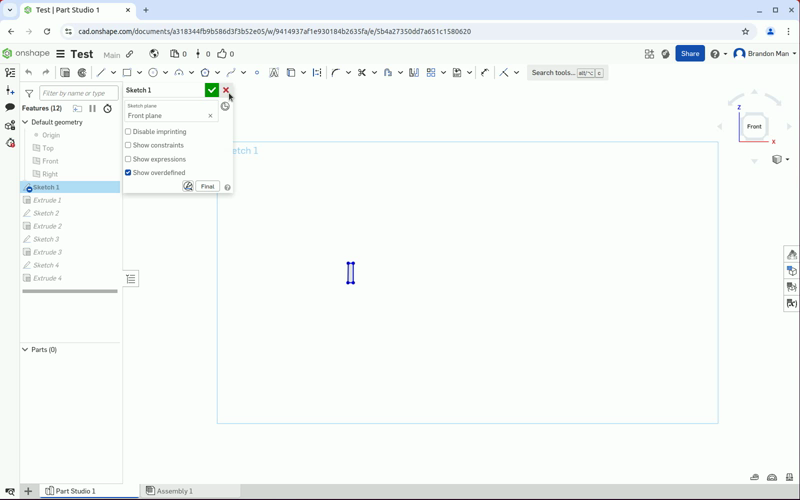
key(shift+s)
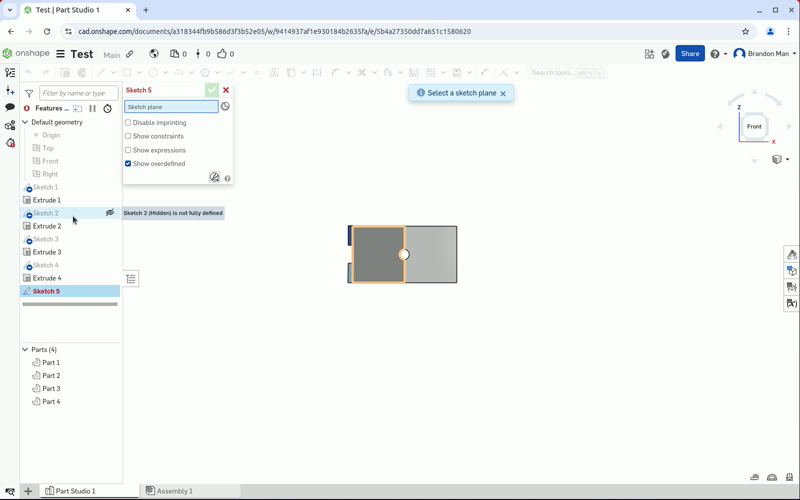
scroll(3)
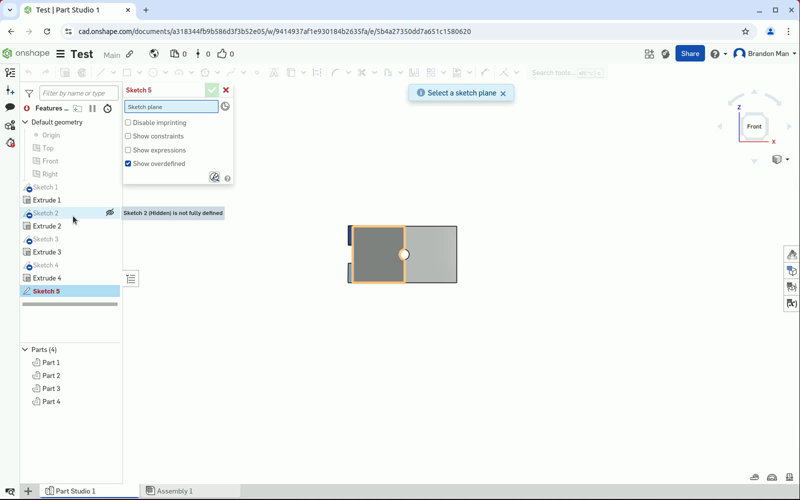
mouse_move(73, 163)
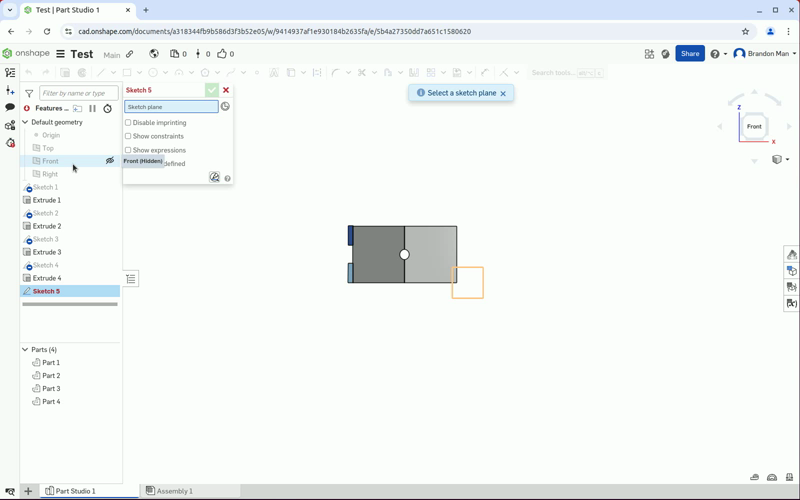
click(73, 163)
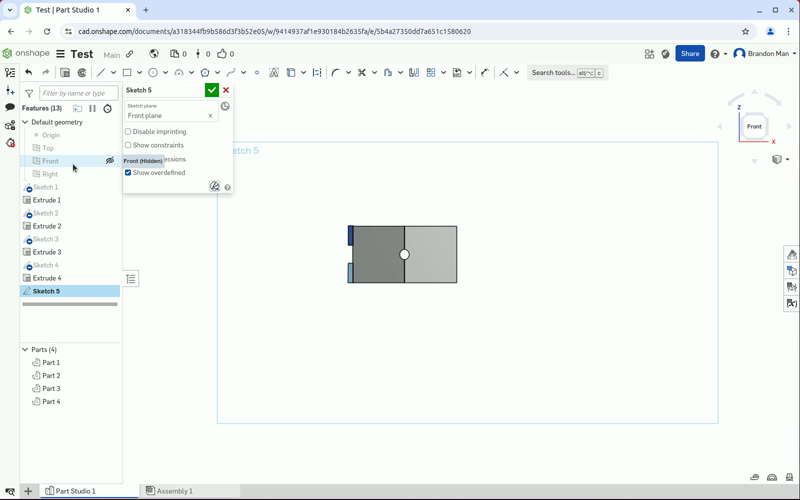
mouse_move(73, 352)
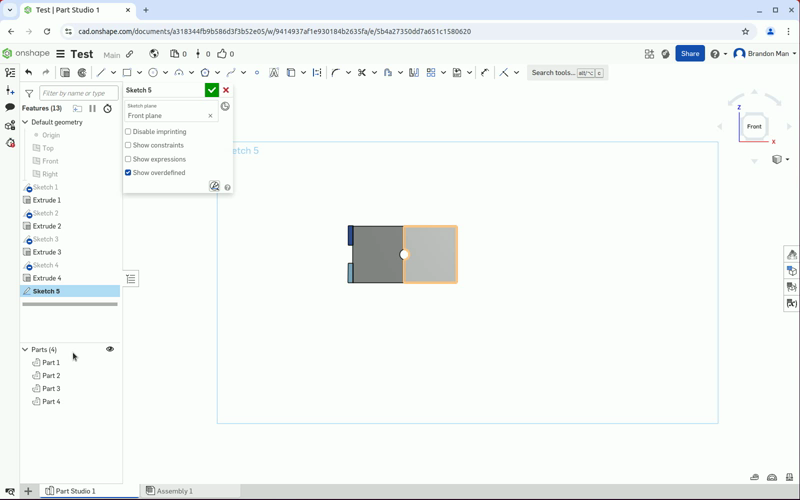
key(y)
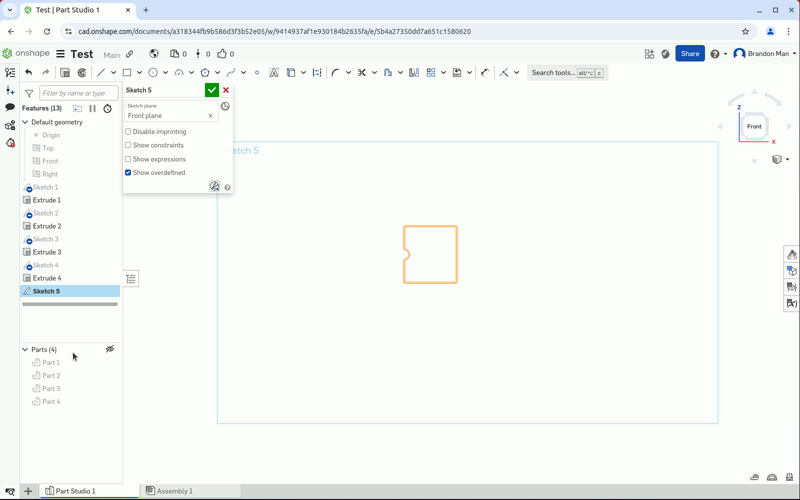
key(l)
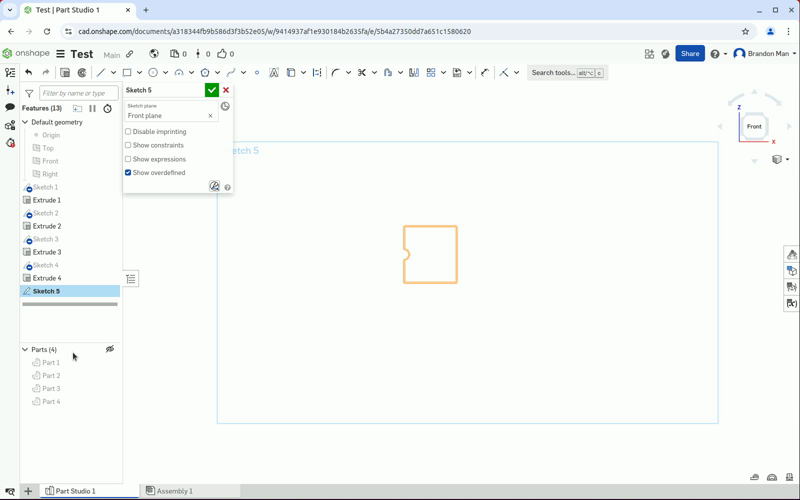
key_down(shift)
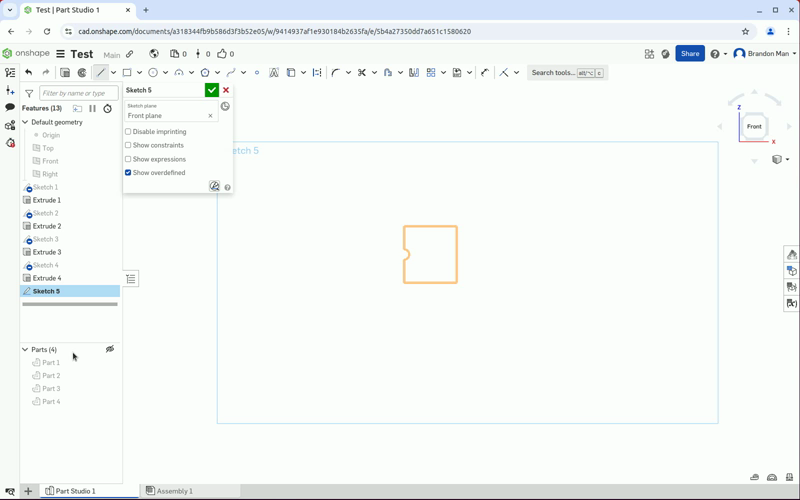
mouse_move(456, 282)
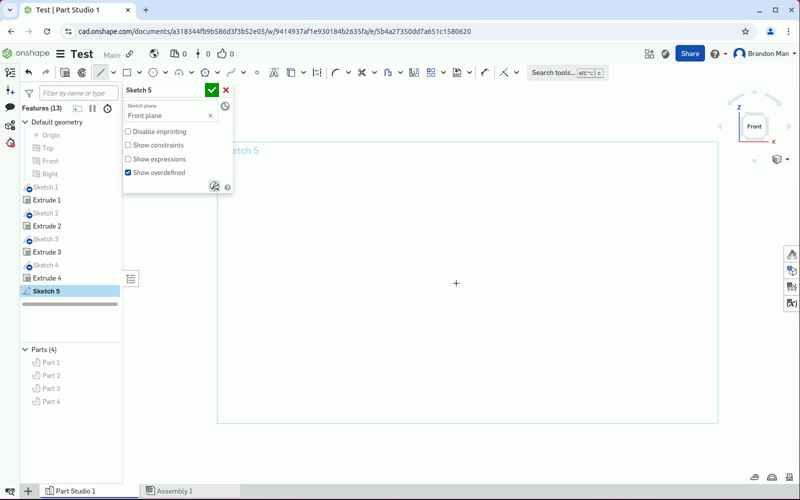
click(456, 282)
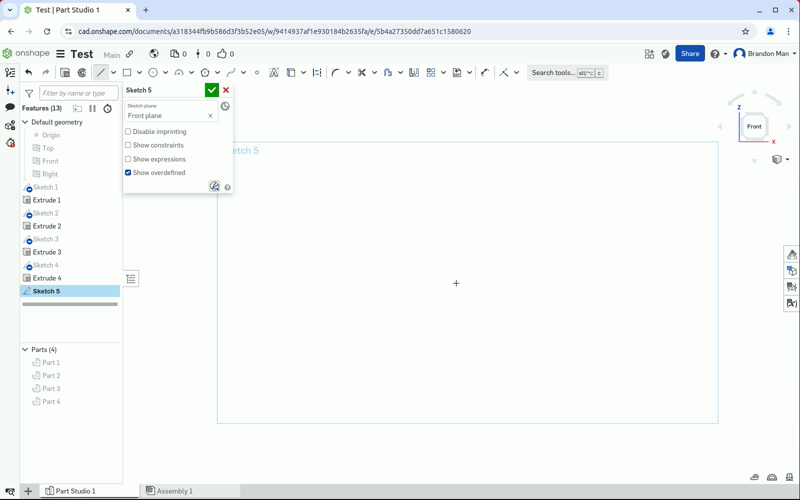
key_up(shift)
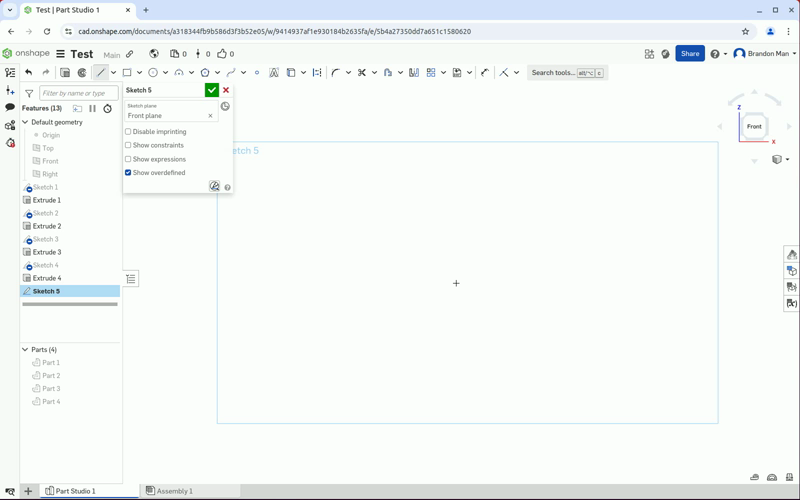
key_down(shift)
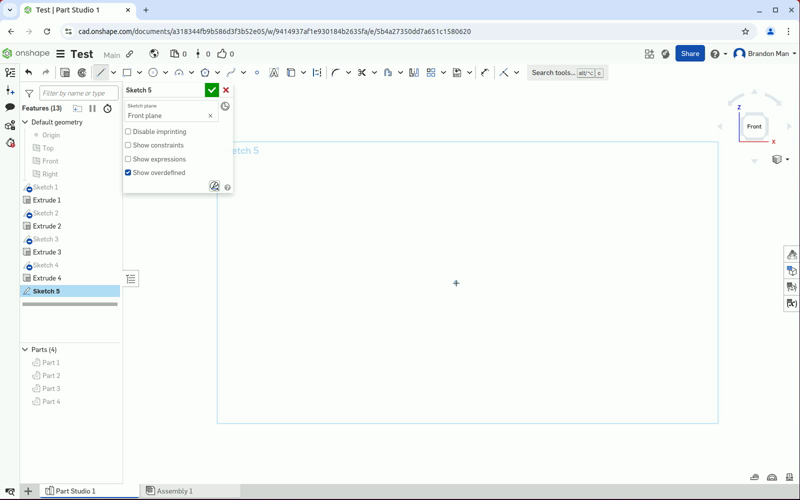
mouse_move(486, 282)
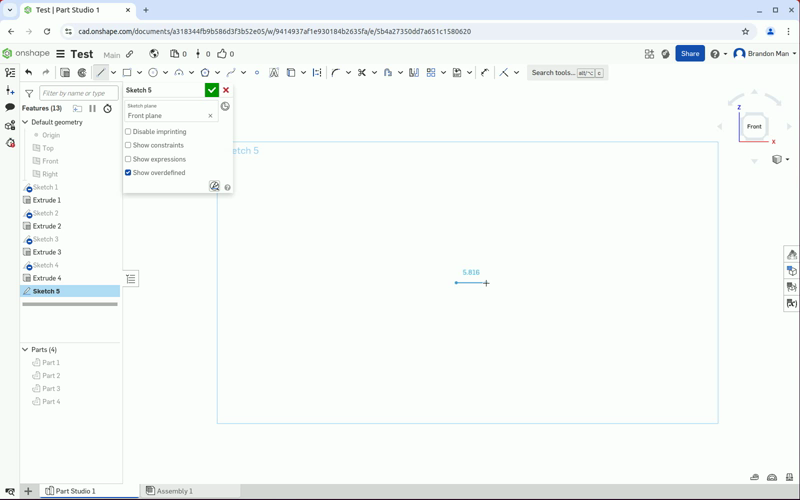
mouse_move(461, 282)
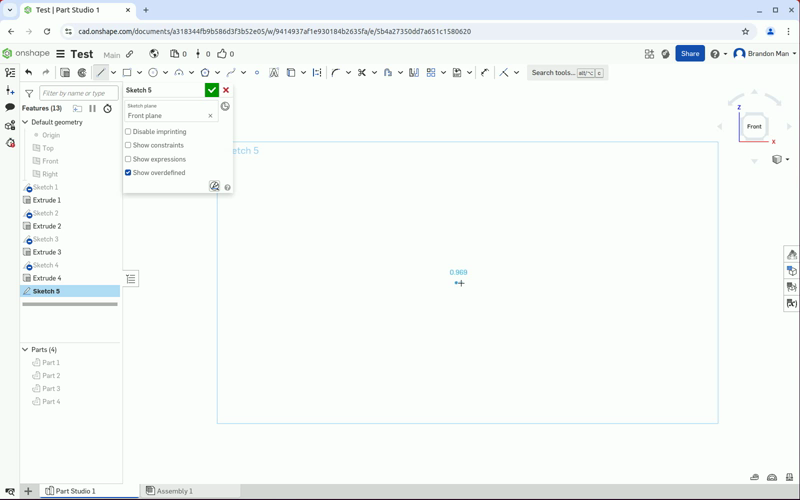
scroll(6)
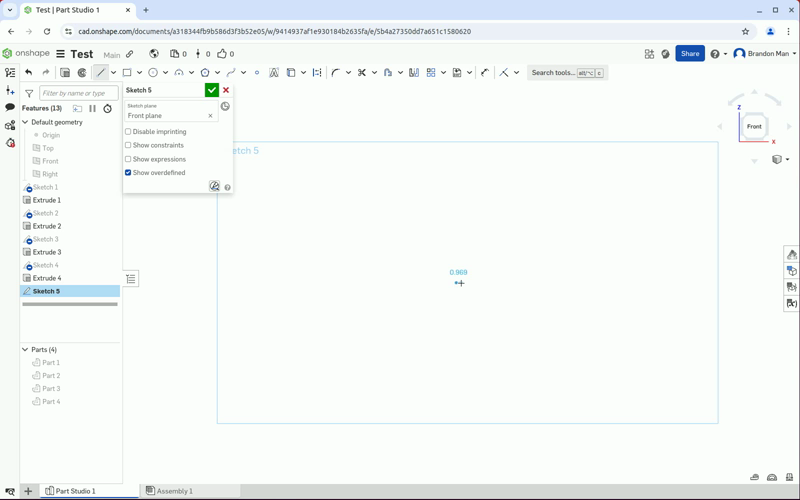
scroll(6)
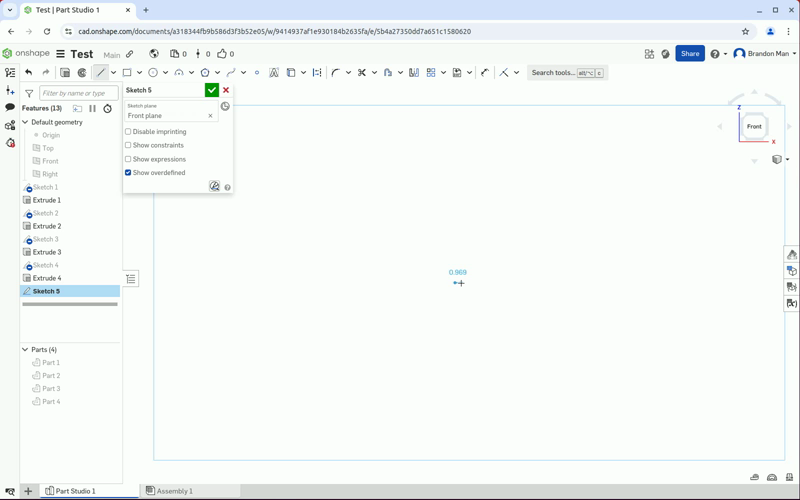
scroll(6)
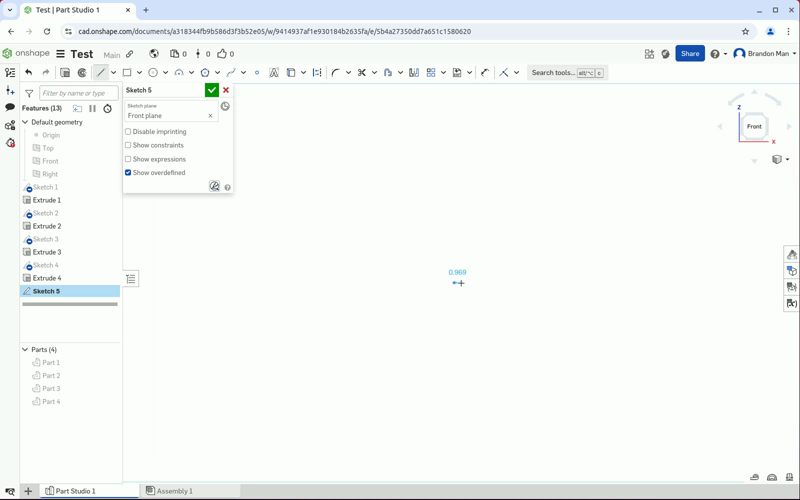
scroll(6)
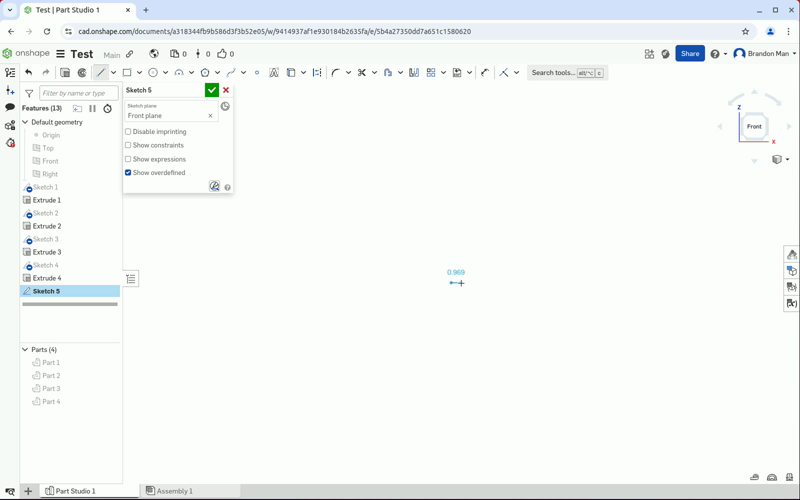
scroll(6)
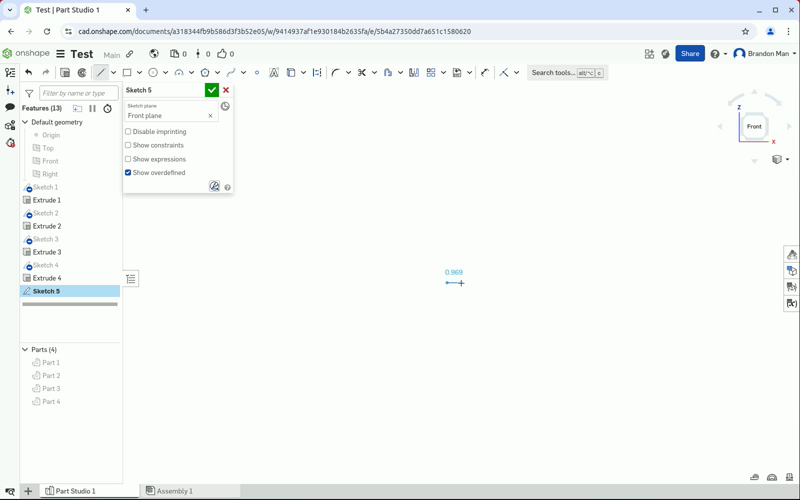
scroll(6)
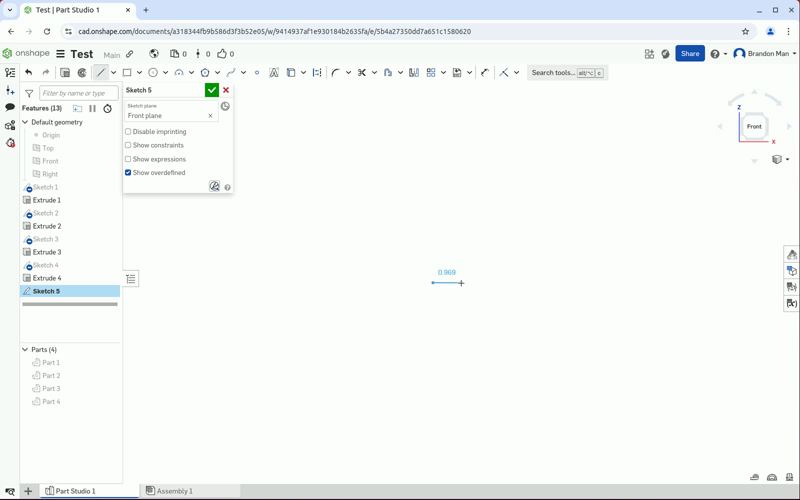
scroll(6)
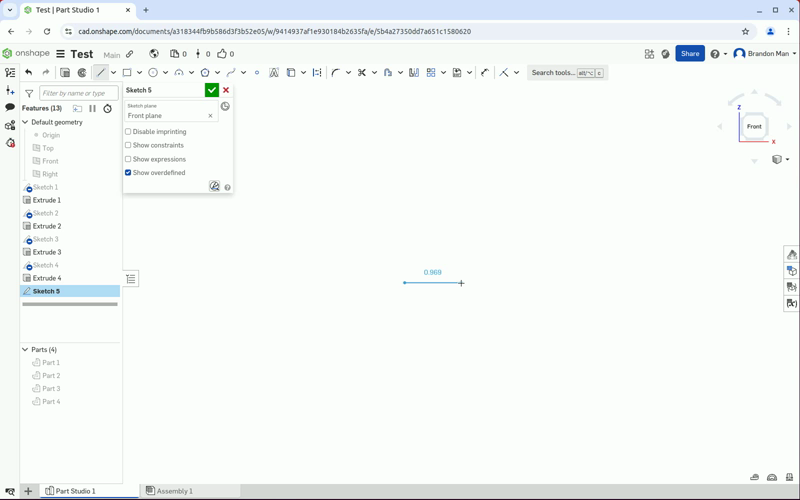
click(461, 282)
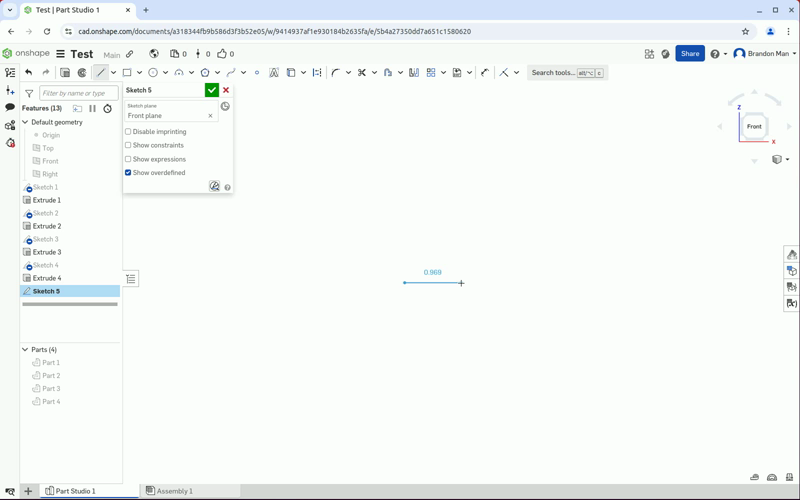
scroll(-6)
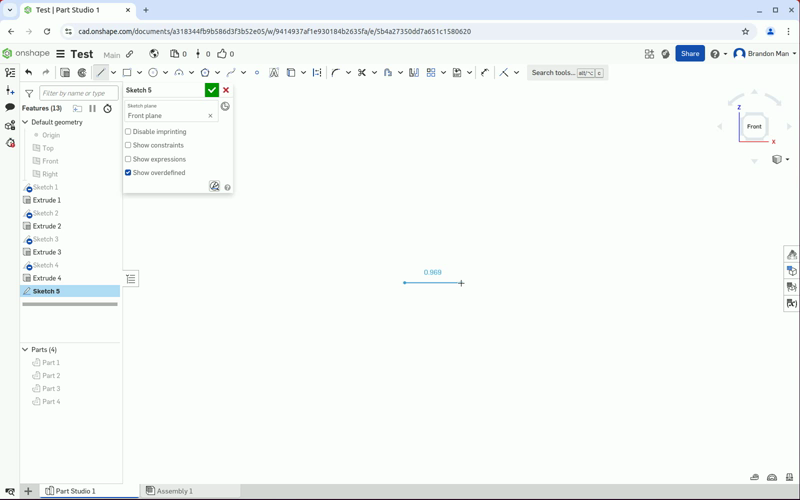
scroll(-6)
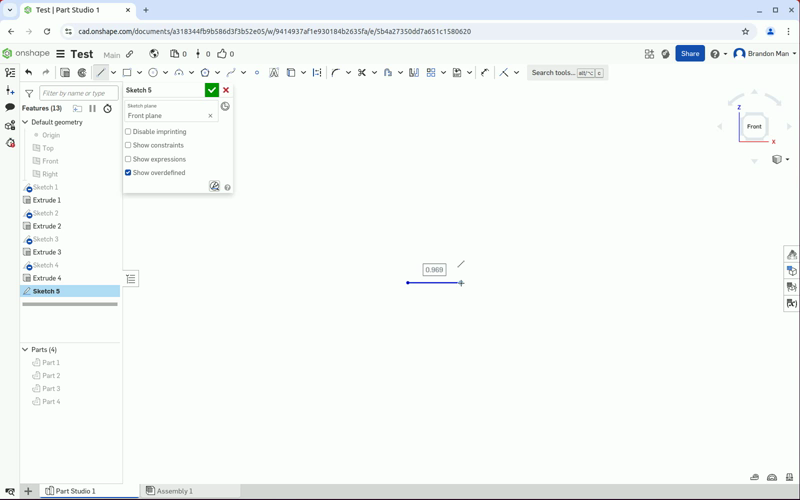
scroll(-6)
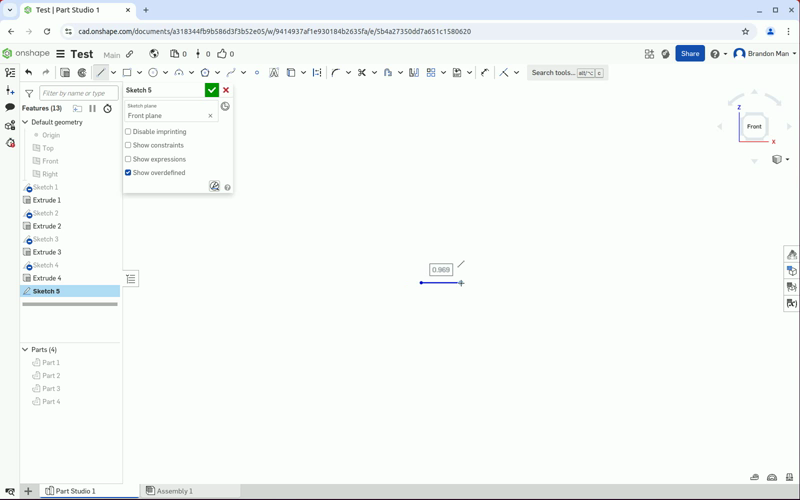
scroll(-6)
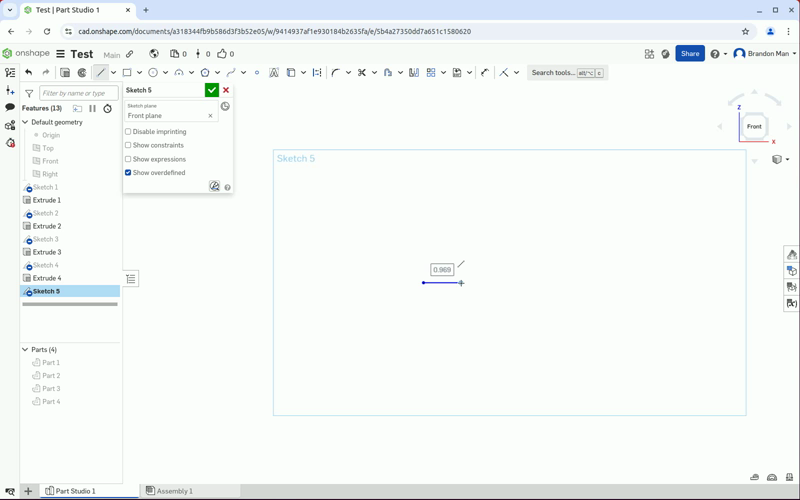
scroll(-6)
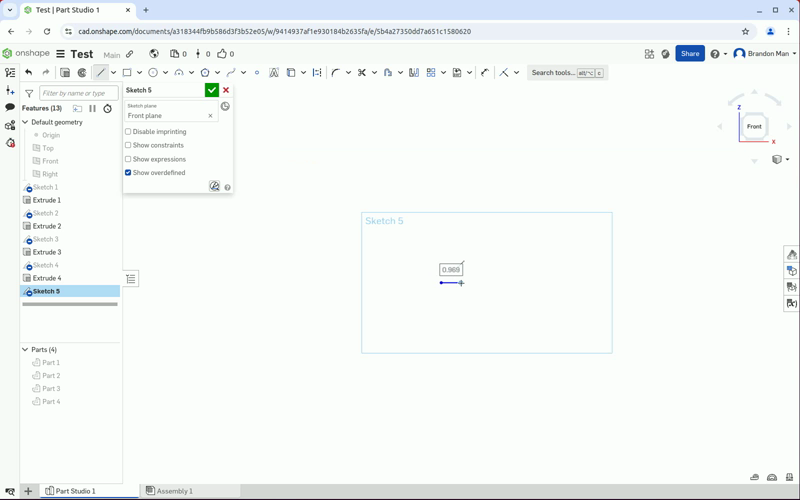
scroll(-6)
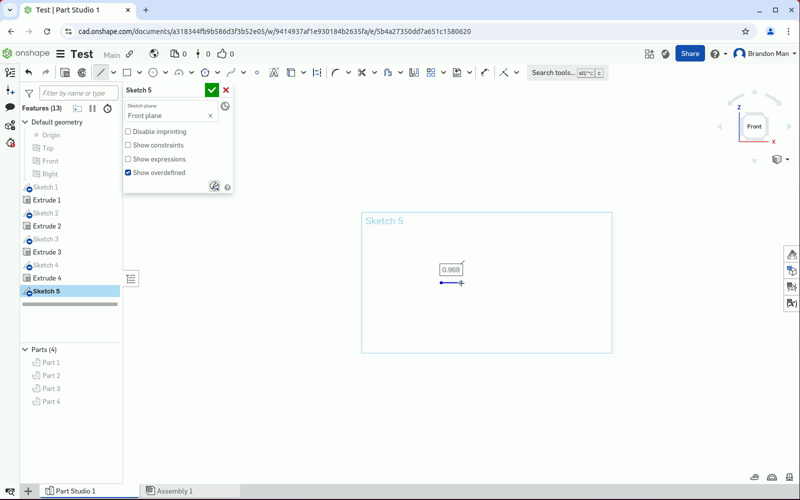
scroll(-6)
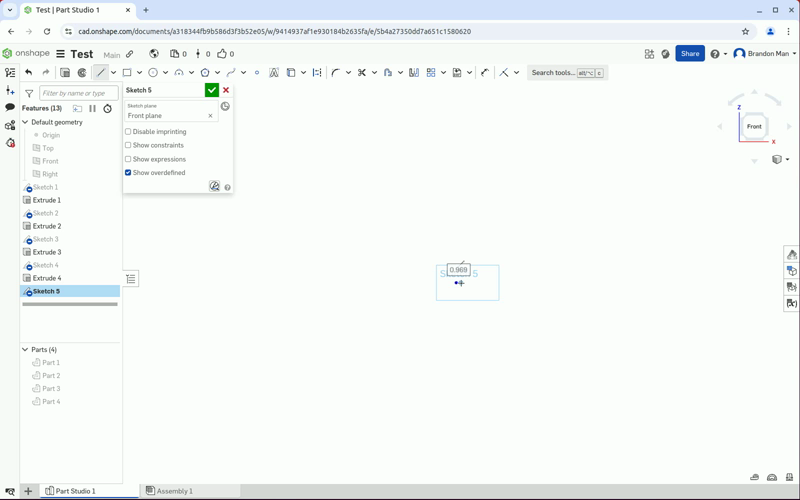
key_up(shift)
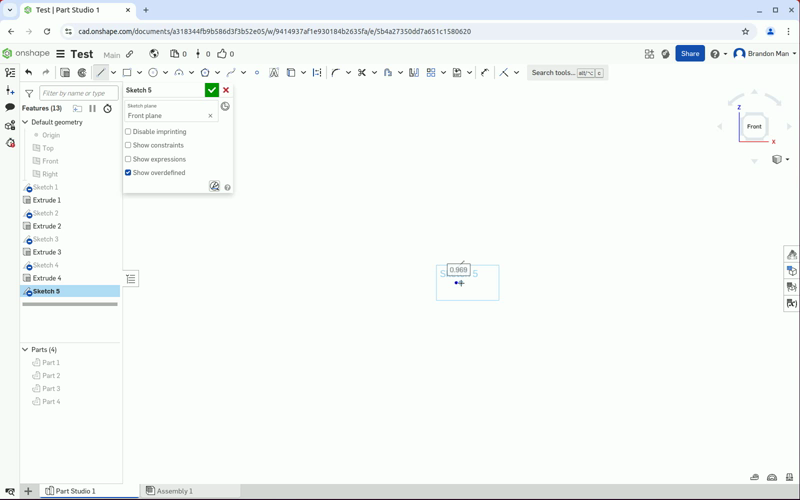
key_down(shift)
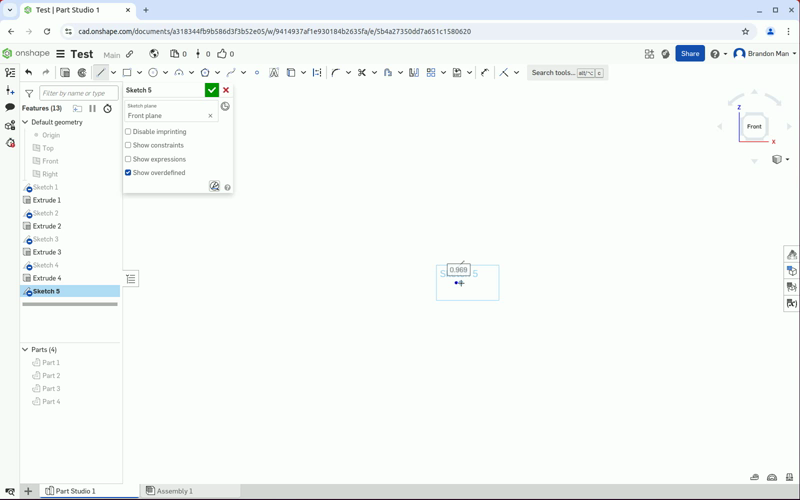
mouse_move(491, 282)
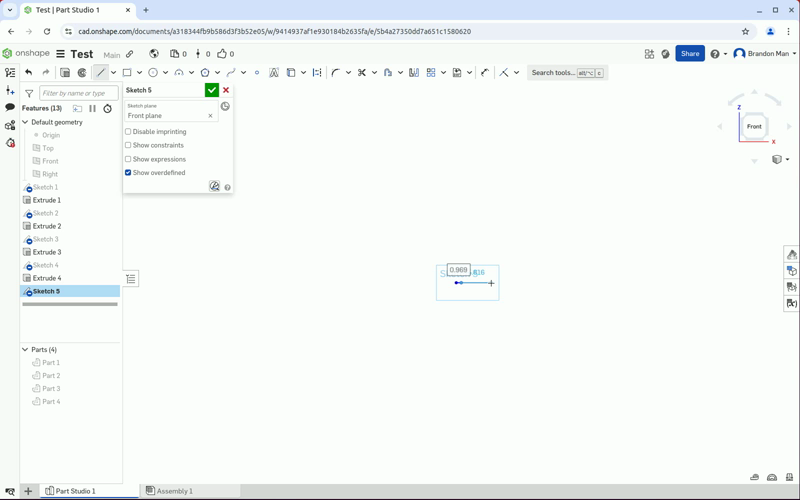
mouse_move(461, 263)
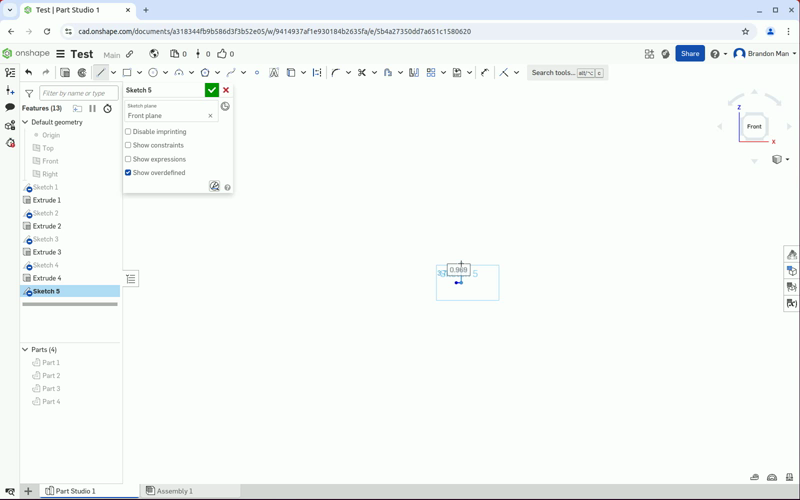
click(461, 263)
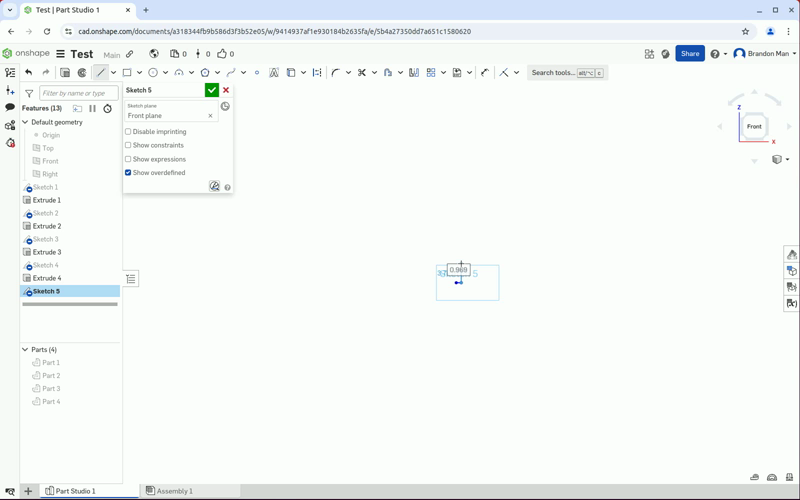
key_up(shift)
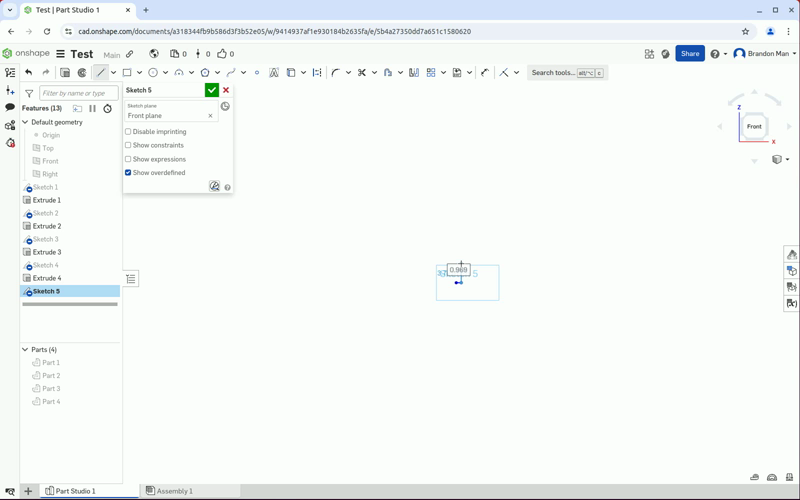
key_down(shift)
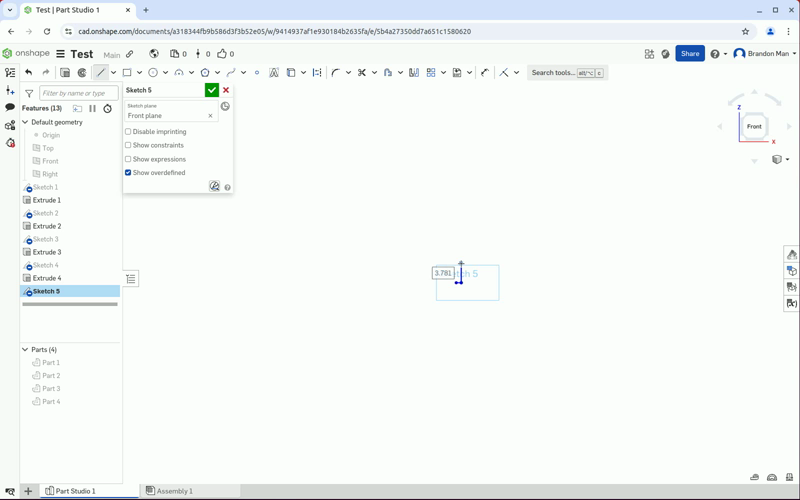
mouse_move(491, 263)
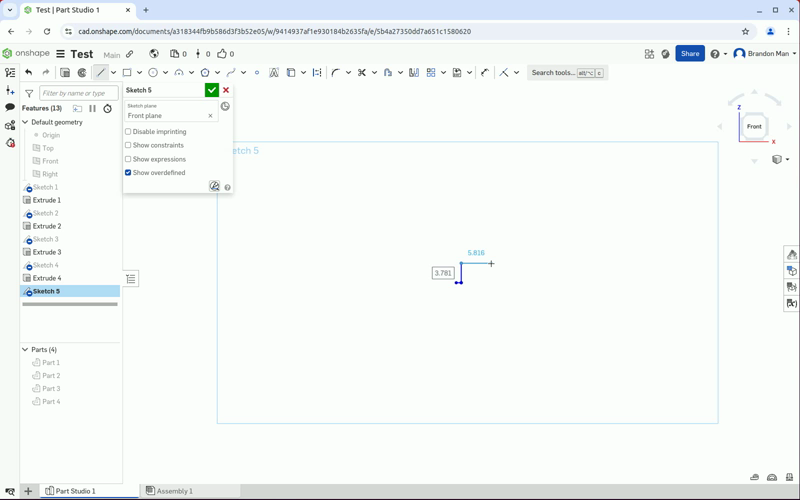
mouse_move(456, 263)
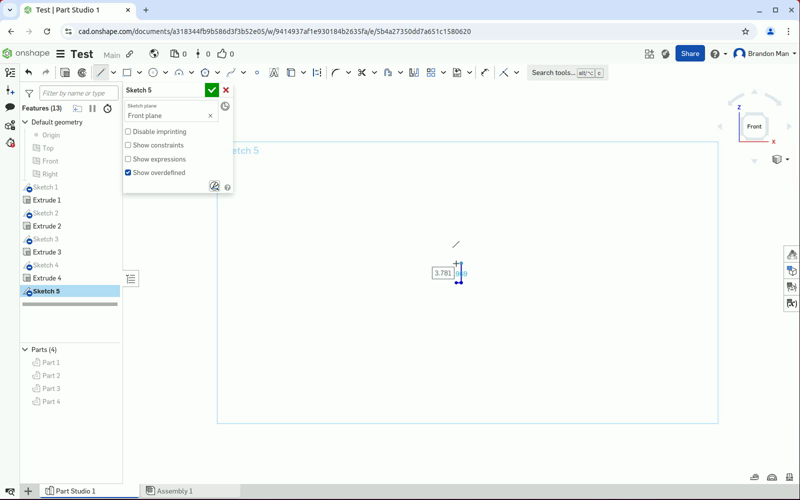
scroll(6)
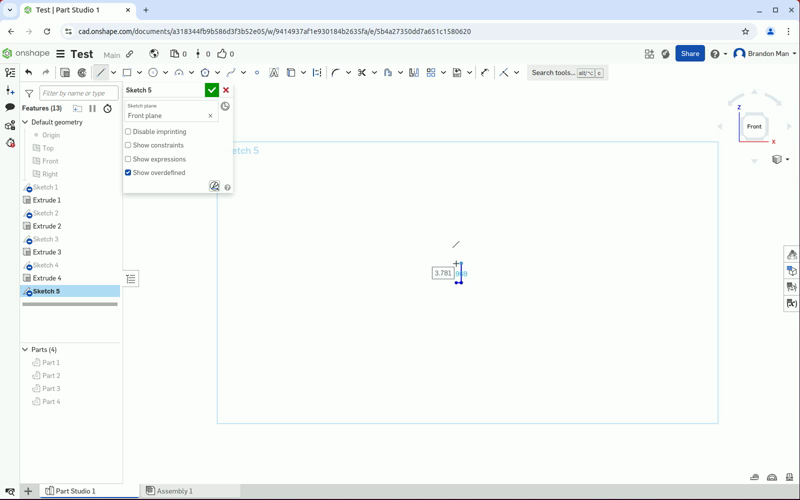
scroll(6)
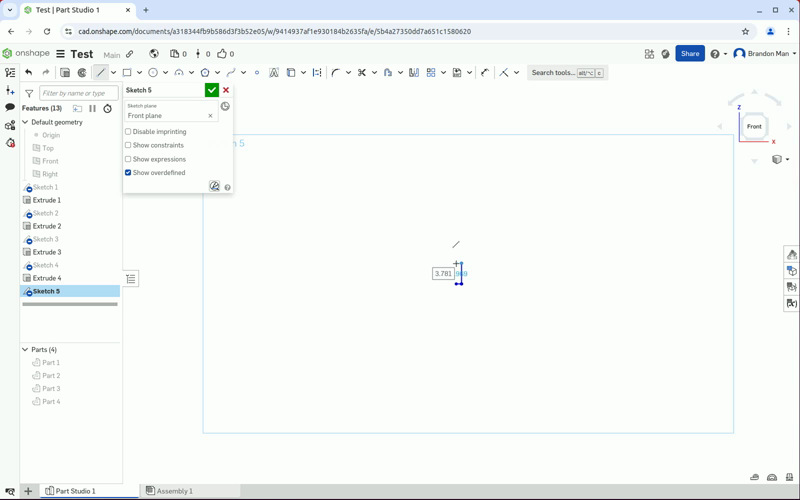
scroll(6)
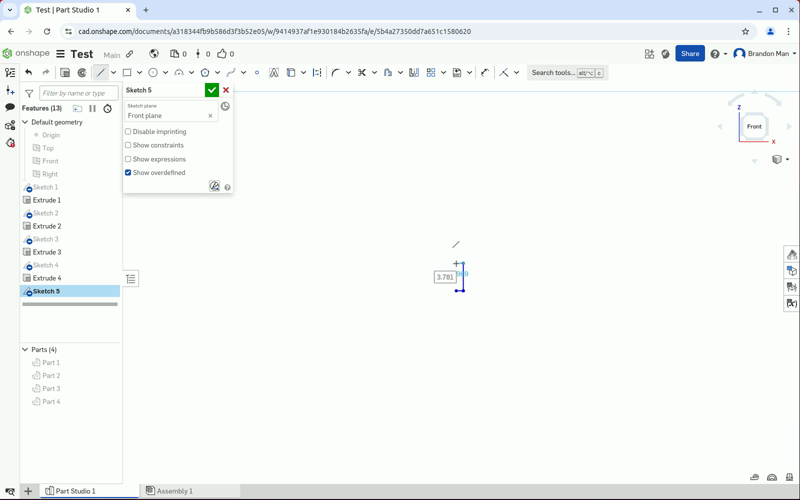
scroll(6)
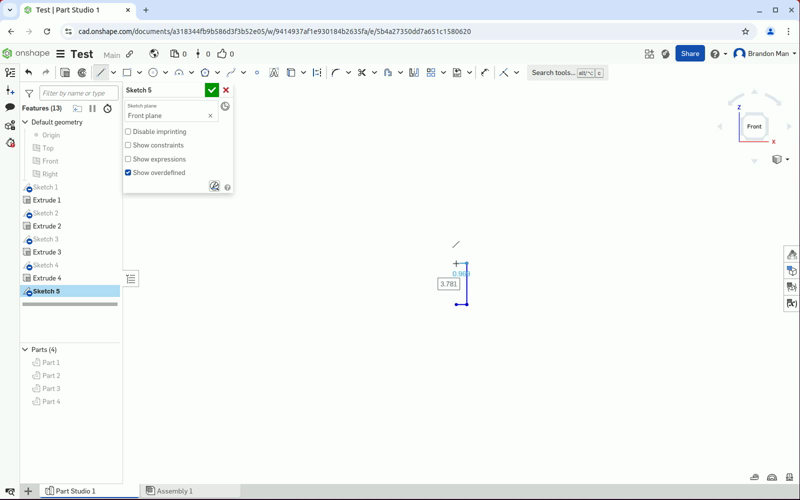
scroll(6)
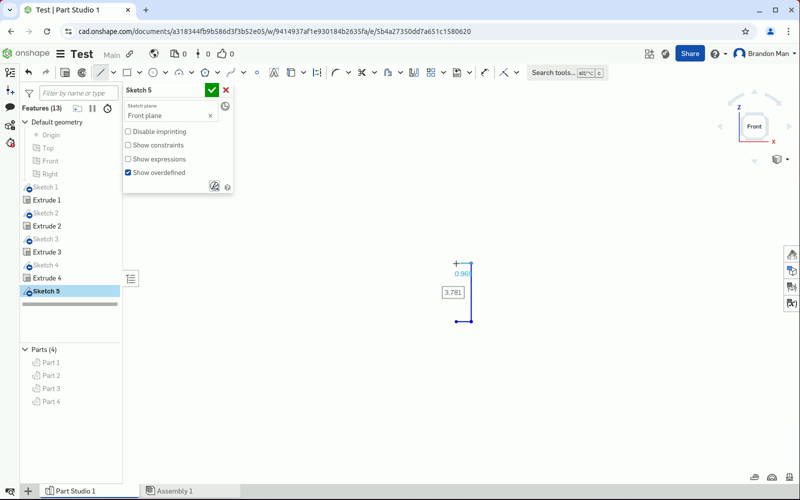
scroll(6)
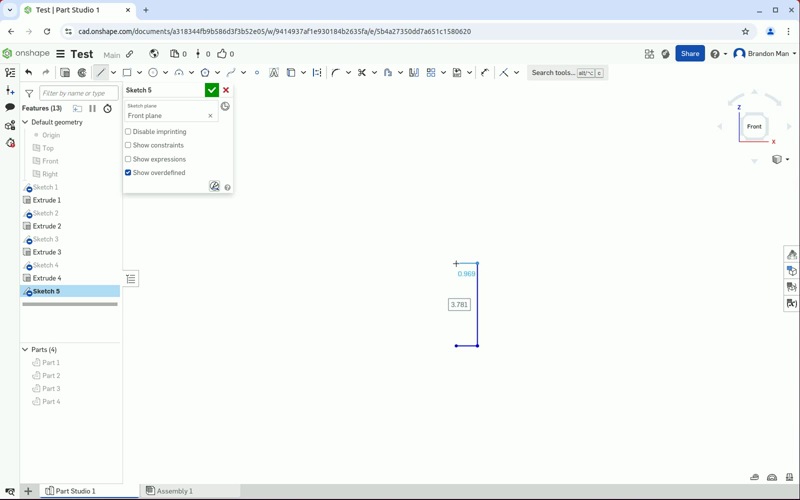
scroll(6)
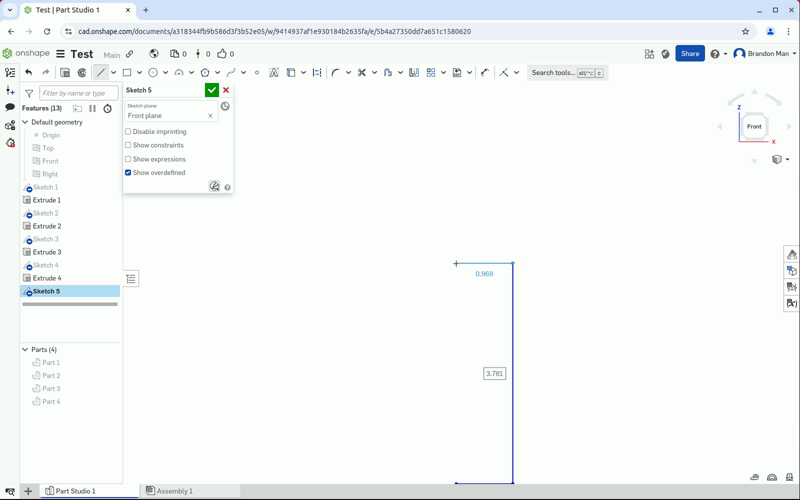
click(456, 263)
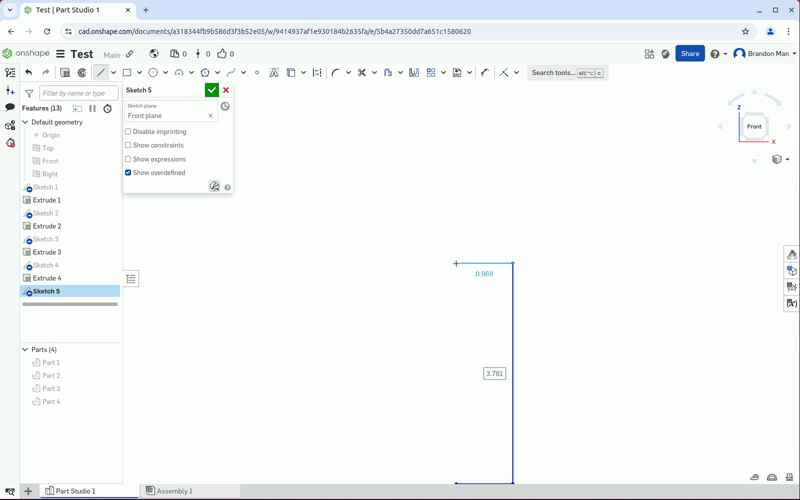
scroll(-6)
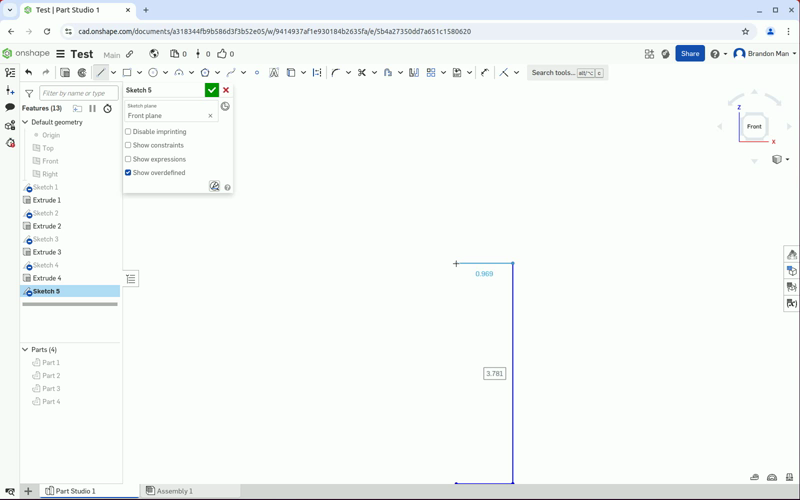
scroll(-6)
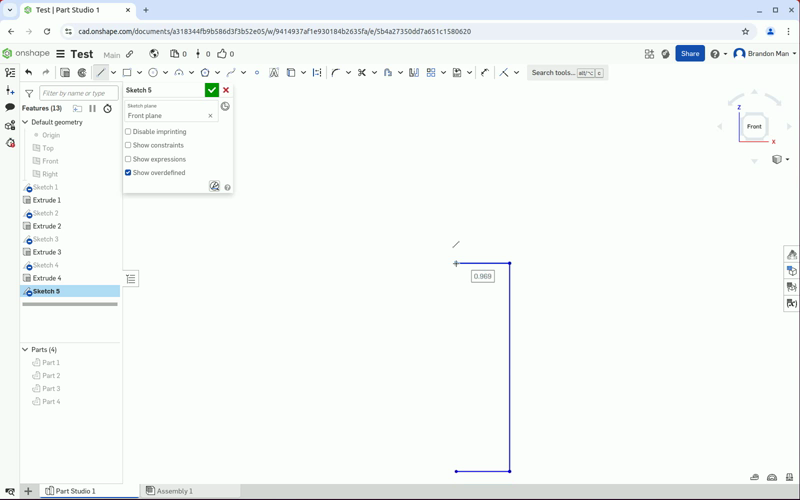
scroll(-6)
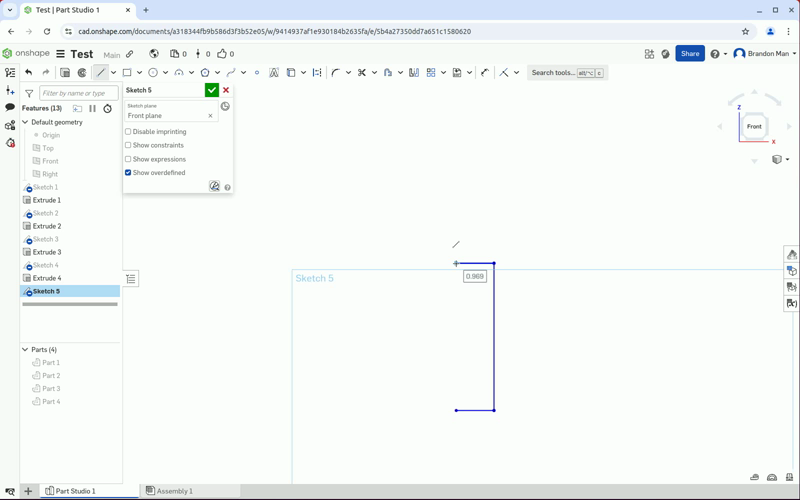
scroll(-6)
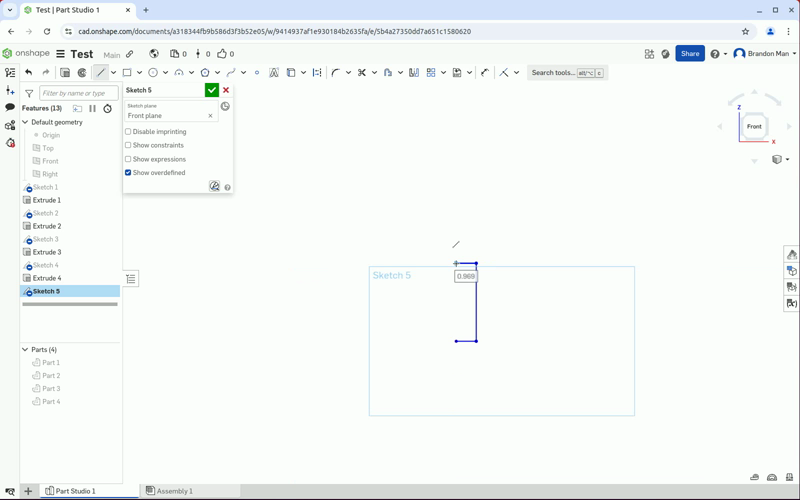
scroll(-6)
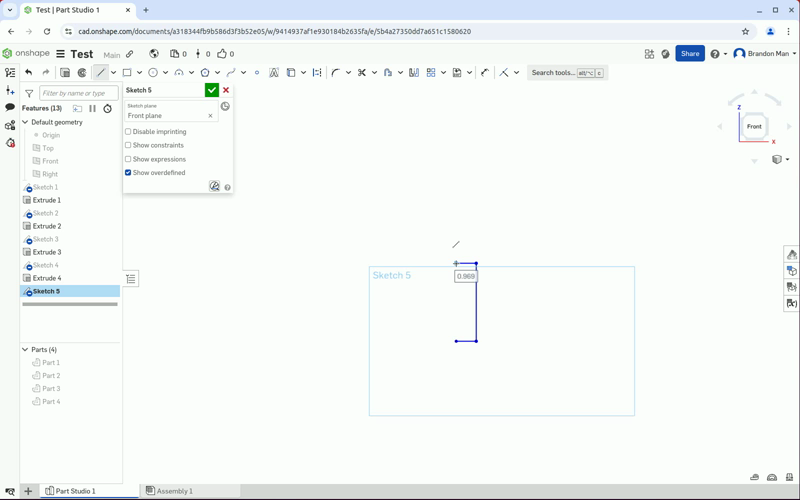
scroll(-6)
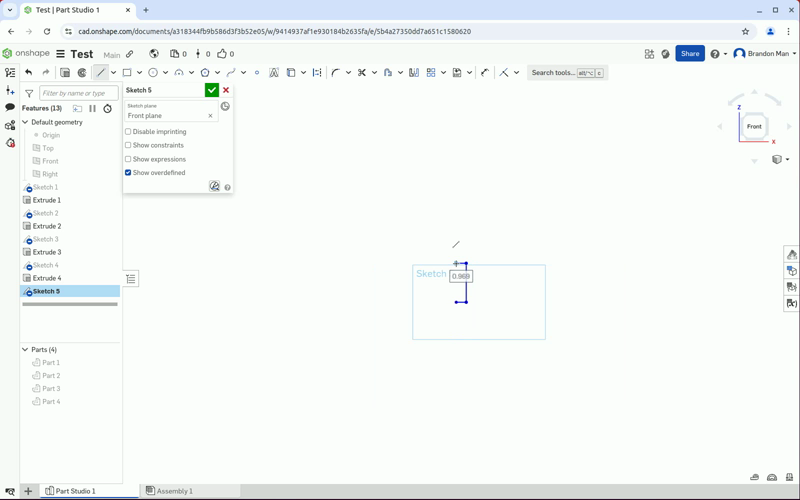
scroll(-6)
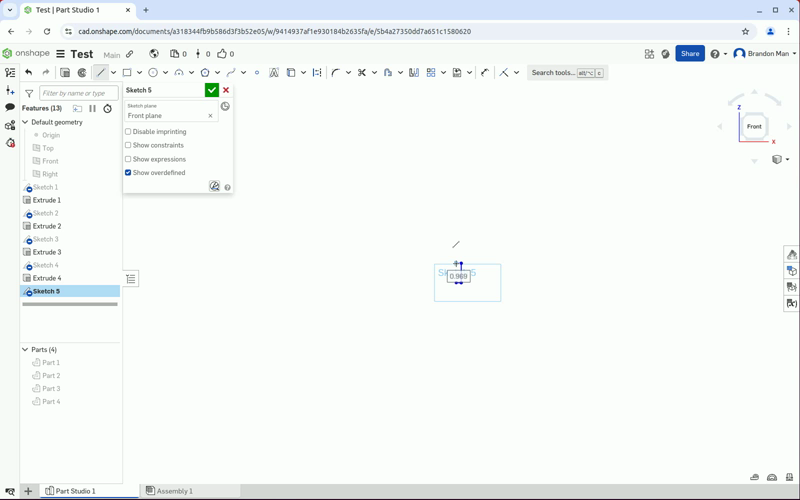
key_up(shift)
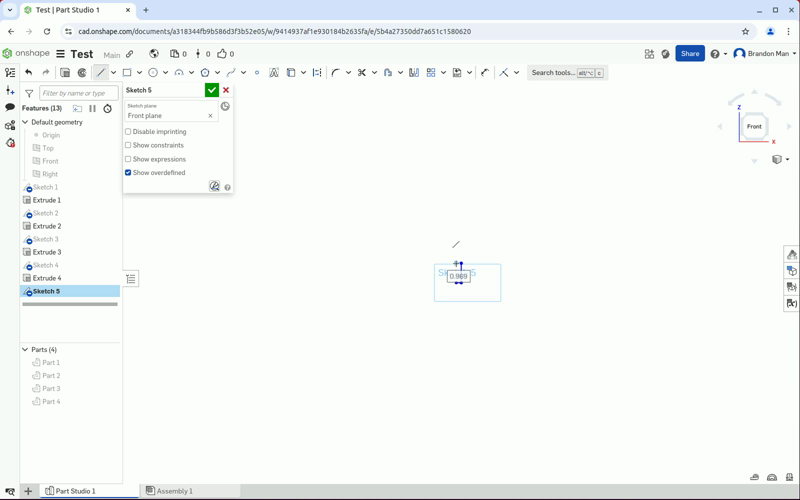
mouse_move(486, 263)
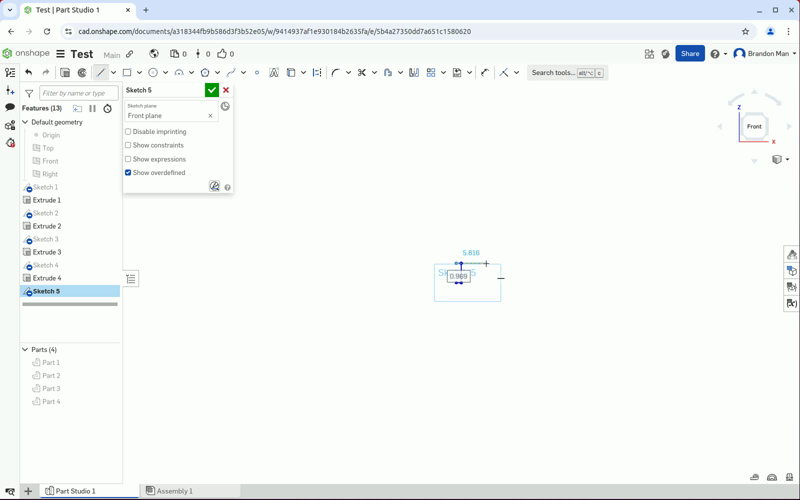
key_down(shift)
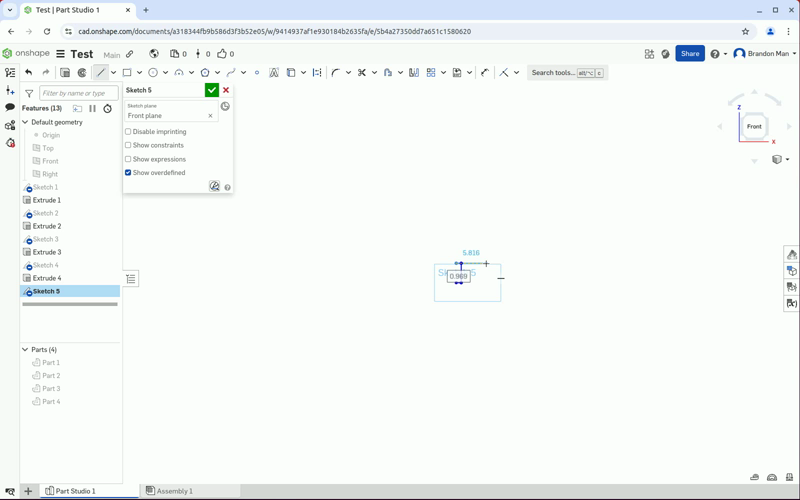
mouse_move(456, 282)
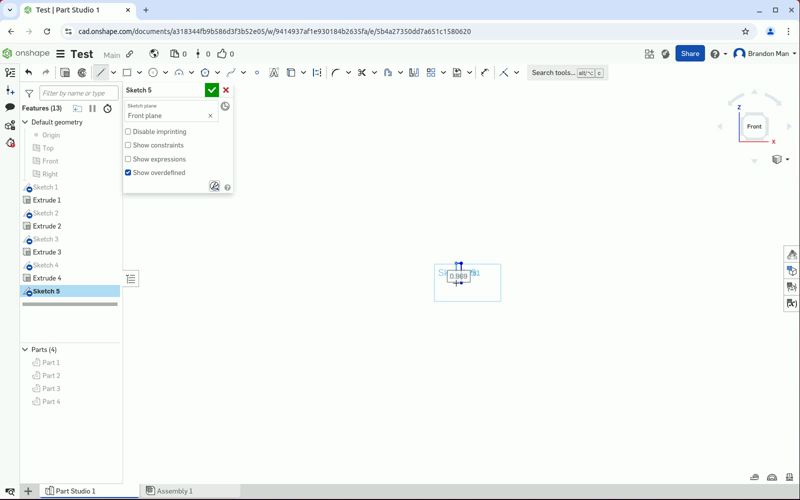
key_up(shift)
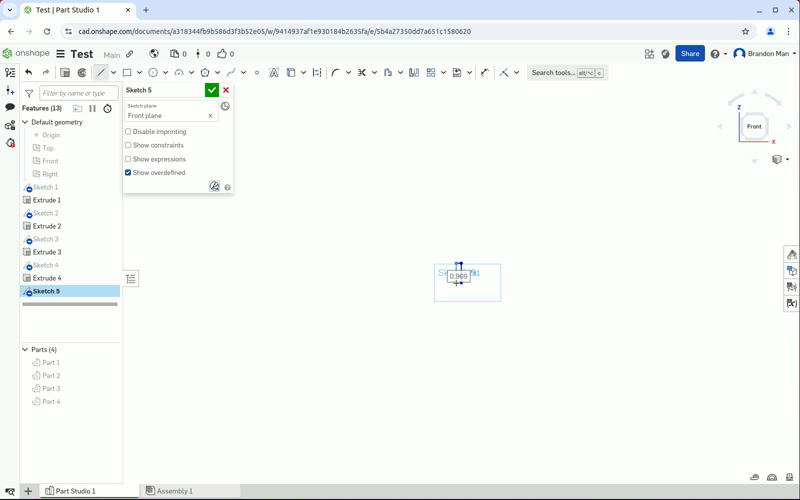
click(456, 282)
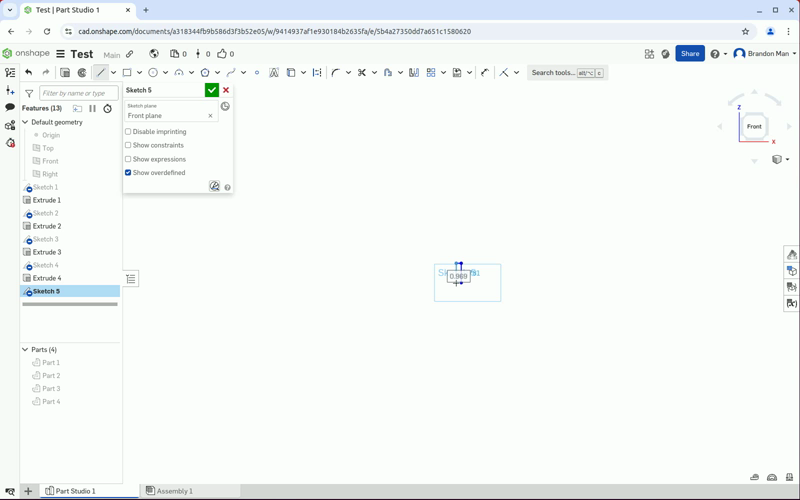
key(esc)
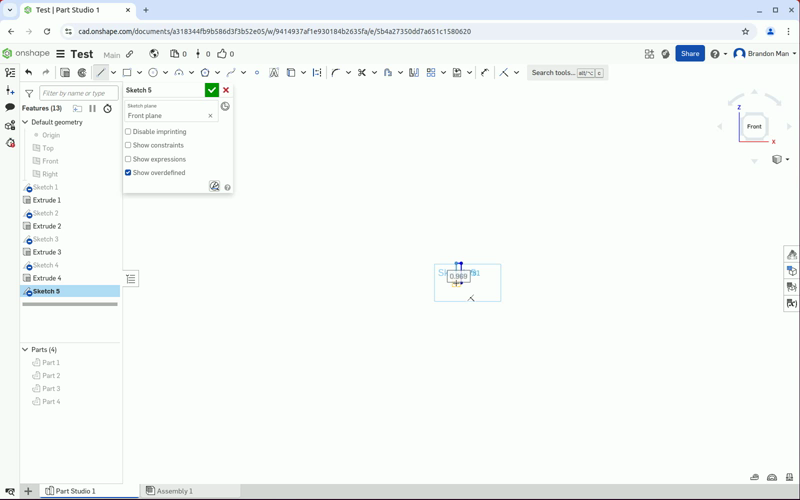
mouse_move(458, 276)
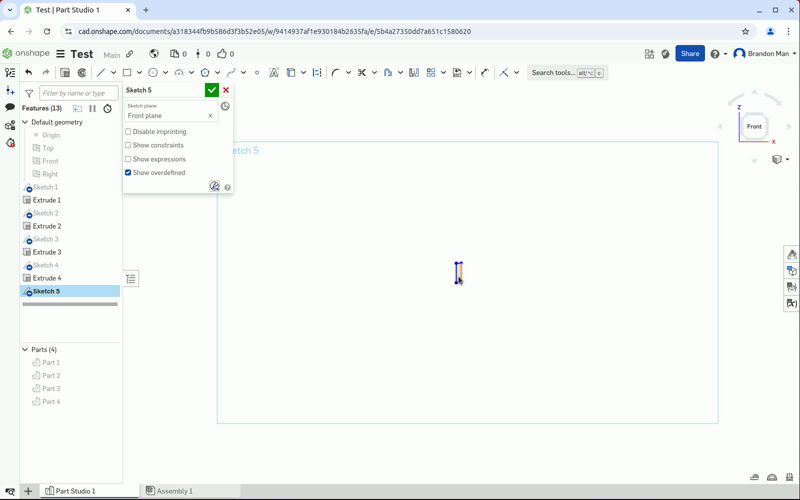
scroll(6)
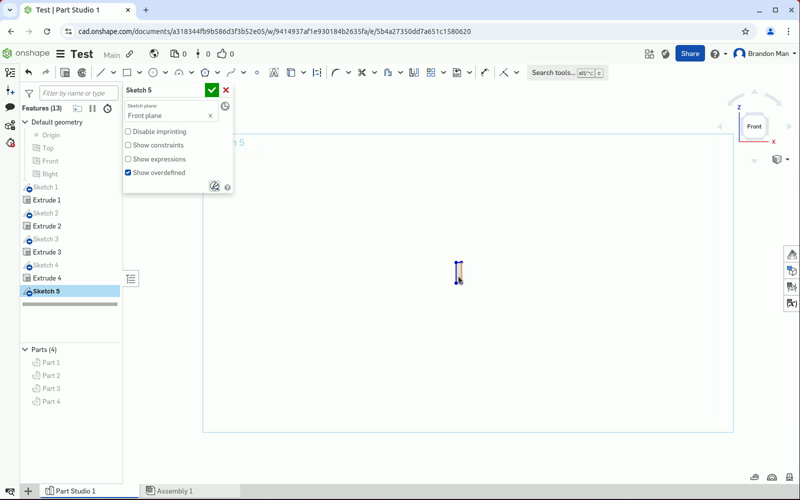
scroll(6)
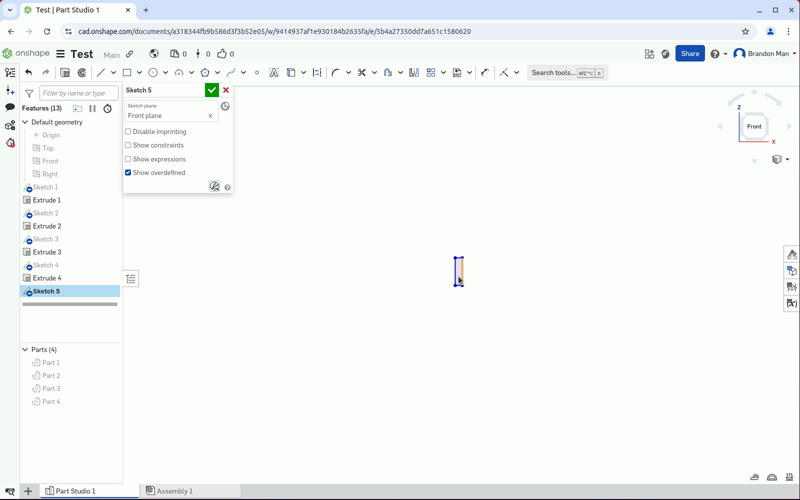
scroll(6)
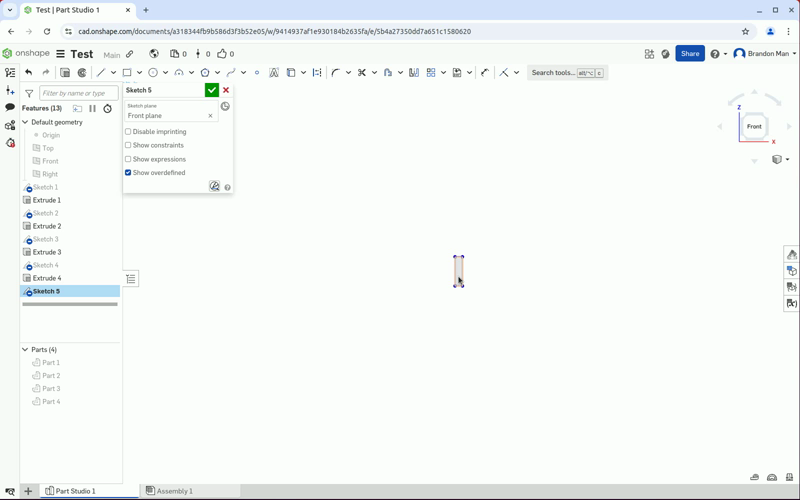
scroll(6)
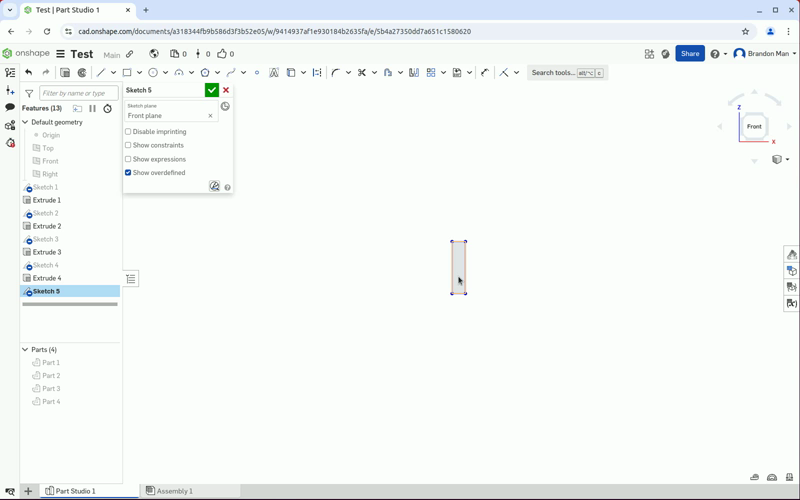
scroll(6)
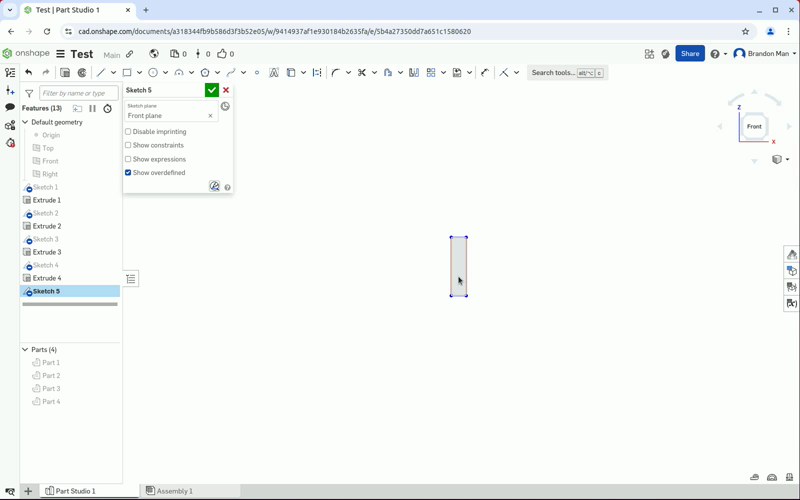
scroll(6)
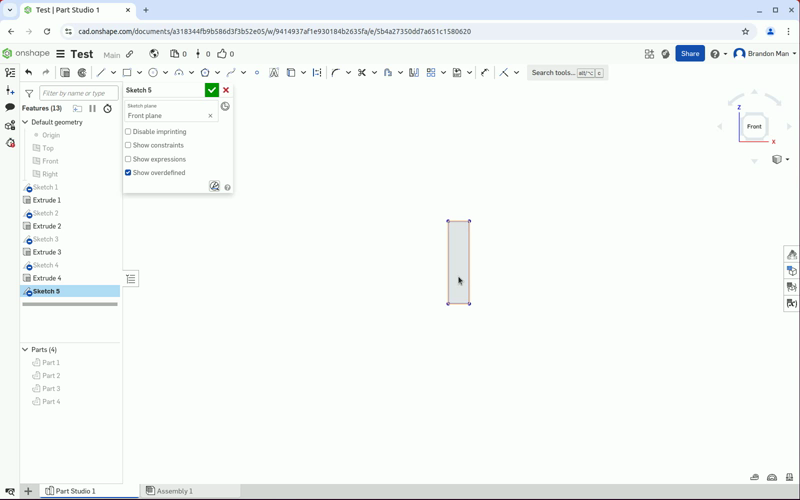
scroll(6)
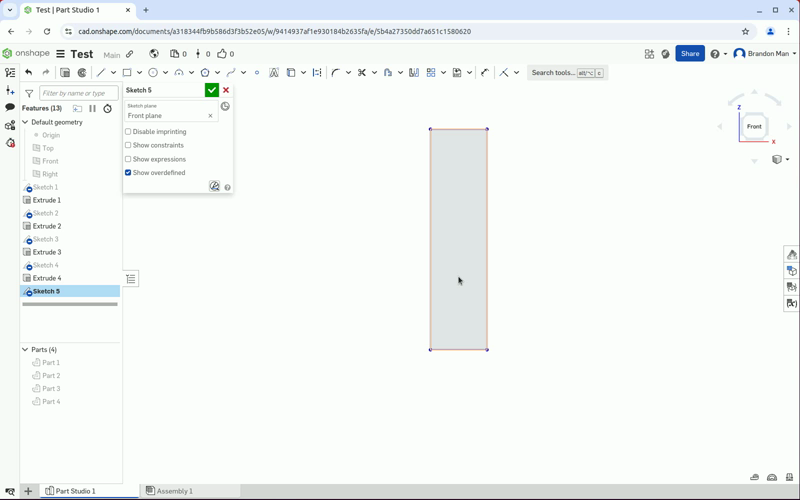
click(458, 276)
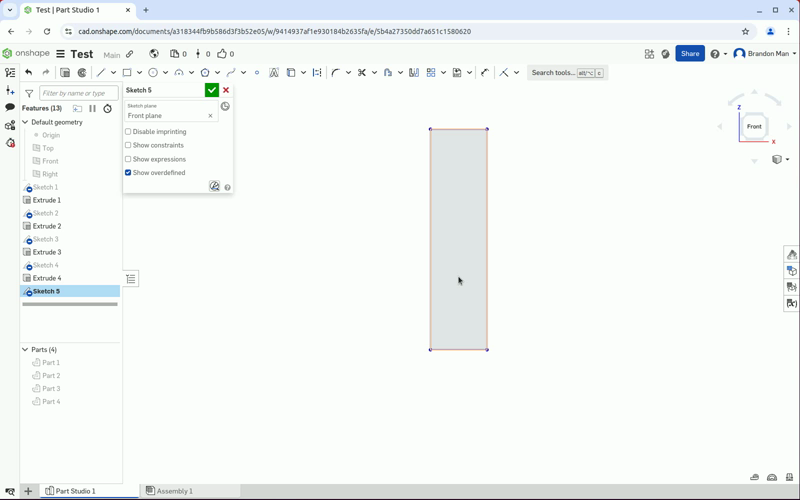
scroll(-6)
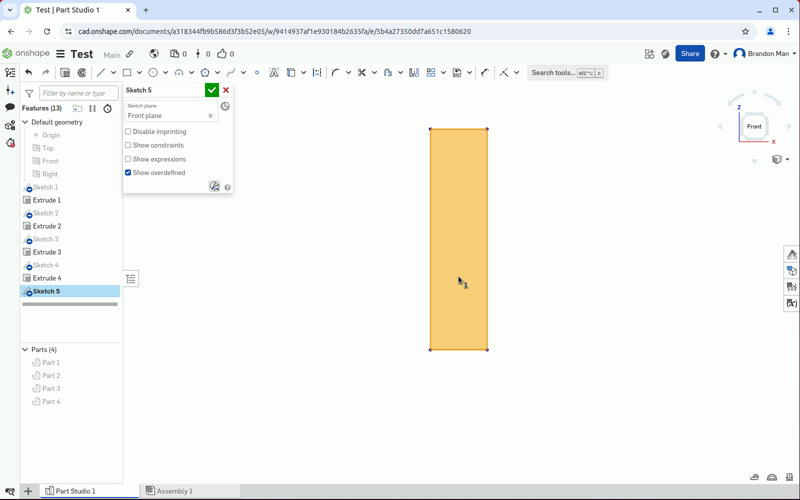
scroll(-6)
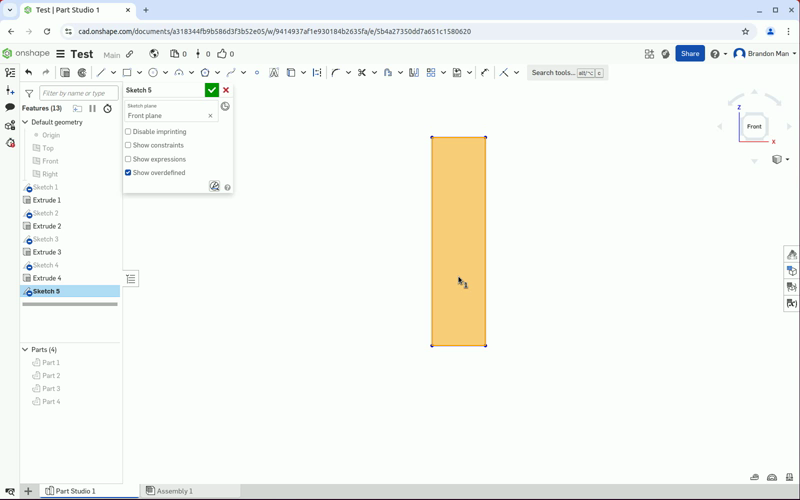
scroll(-6)
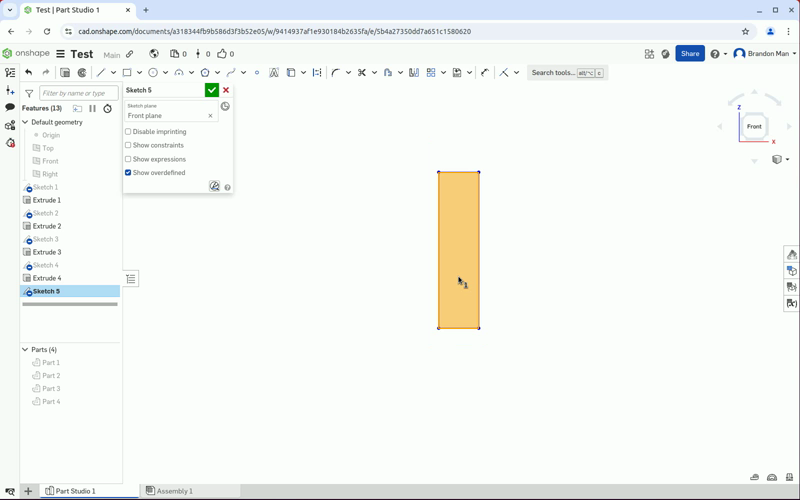
scroll(-6)
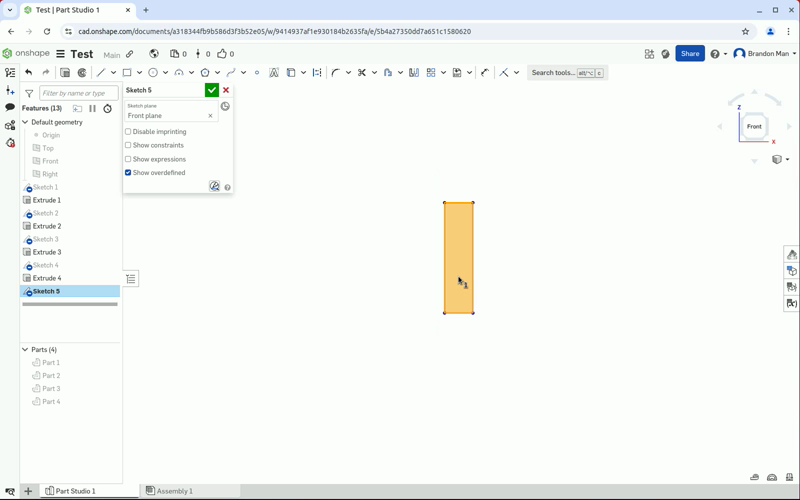
scroll(-6)
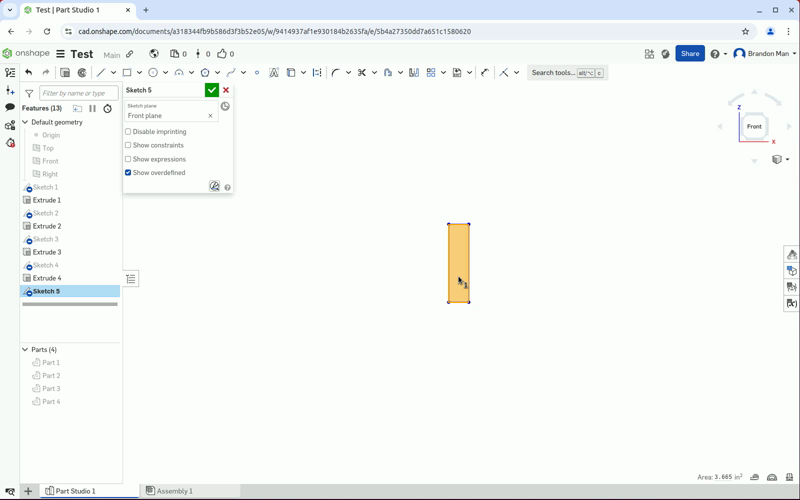
scroll(-6)
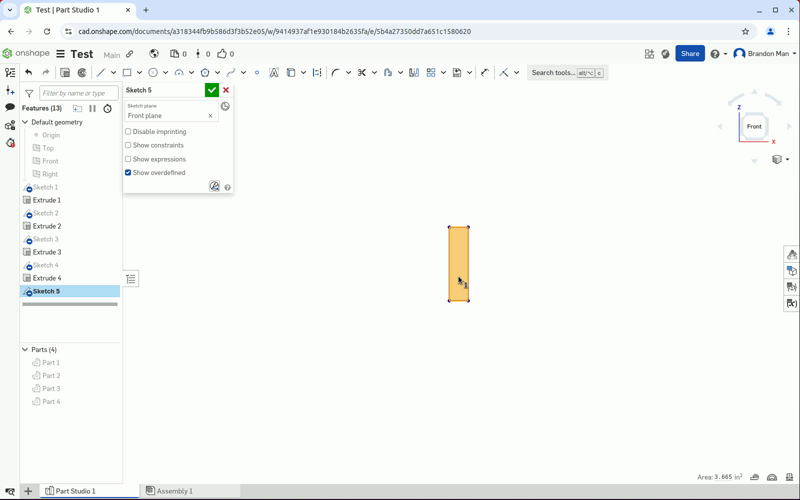
scroll(-6)
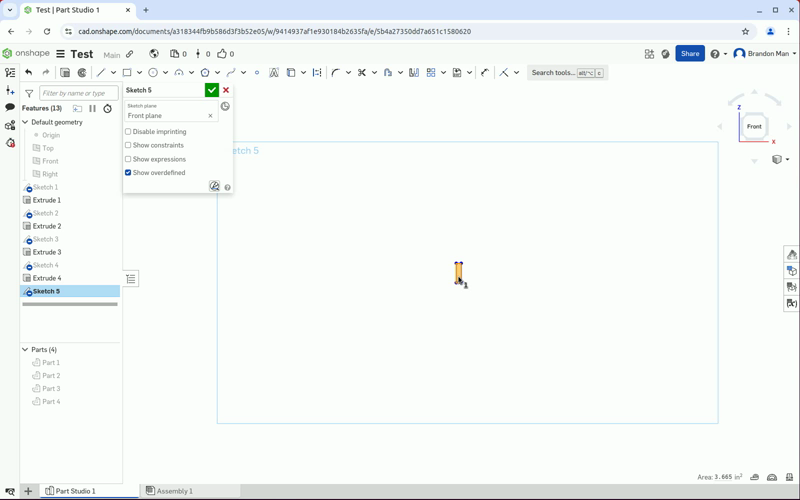
mouse_move(73, 352)
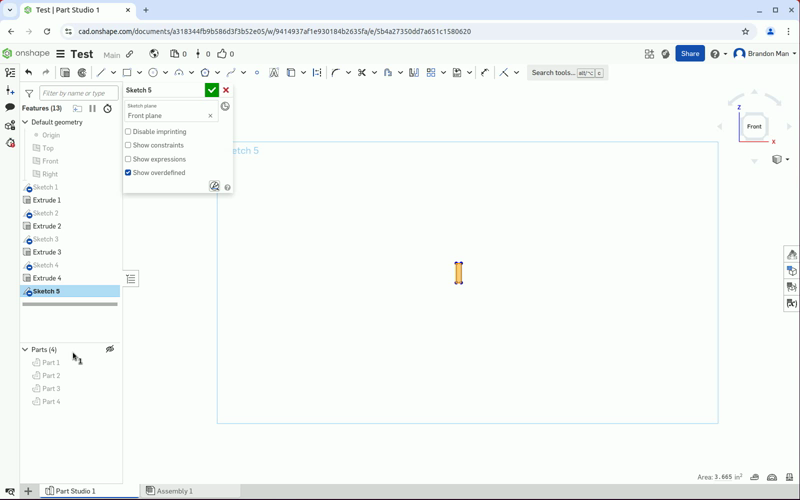
key(shift+y)
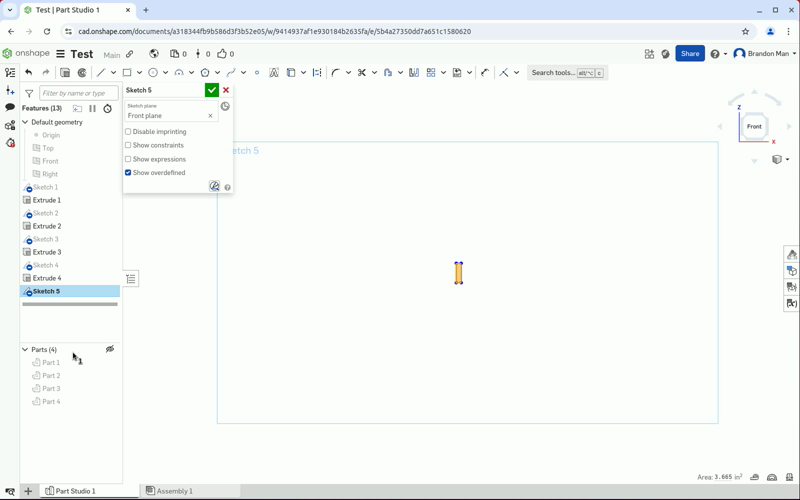
key(shift+e)
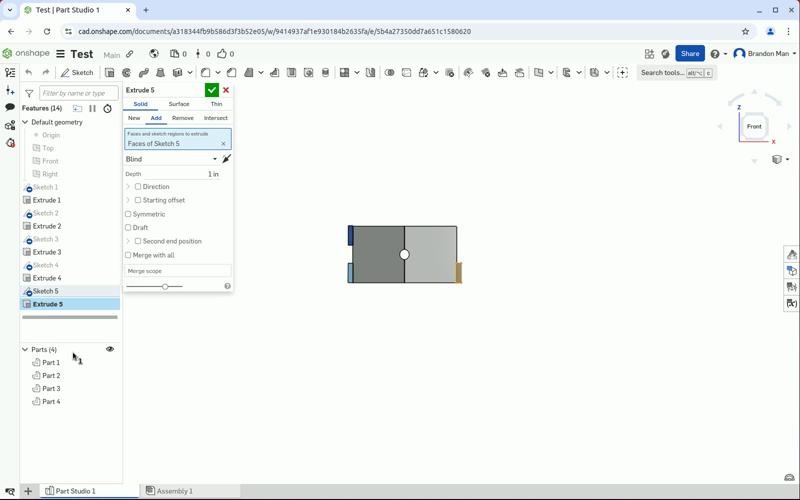
mouse_move(143, 106)
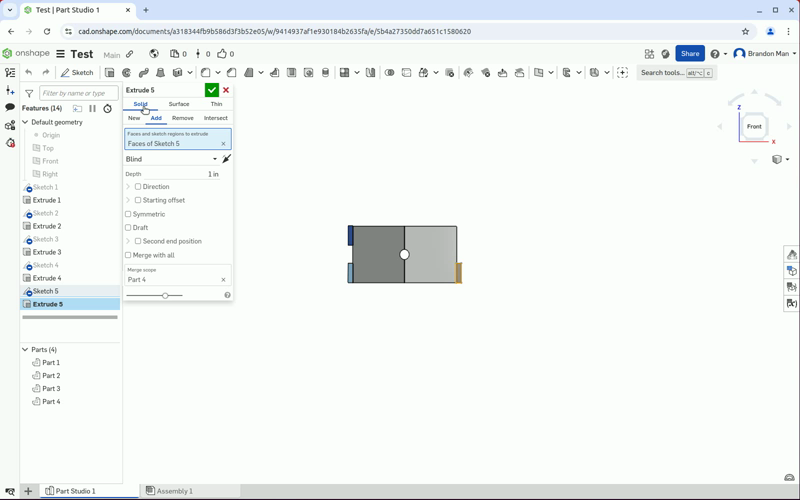
click(143, 106)
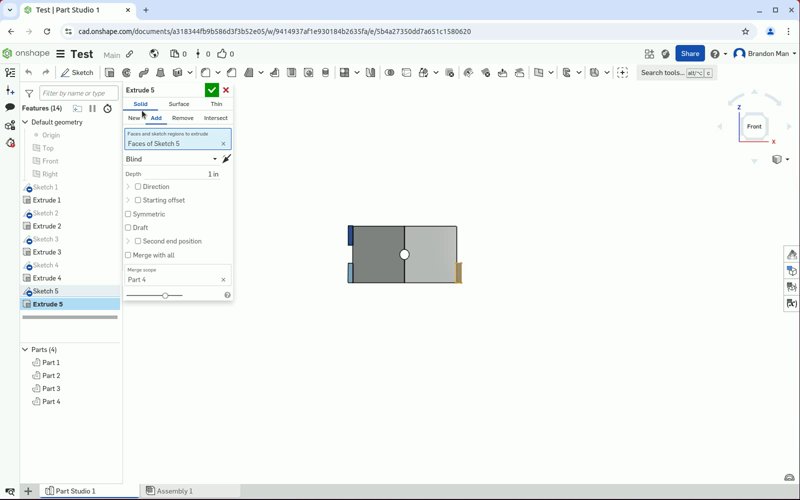
mouse_move(137, 120)
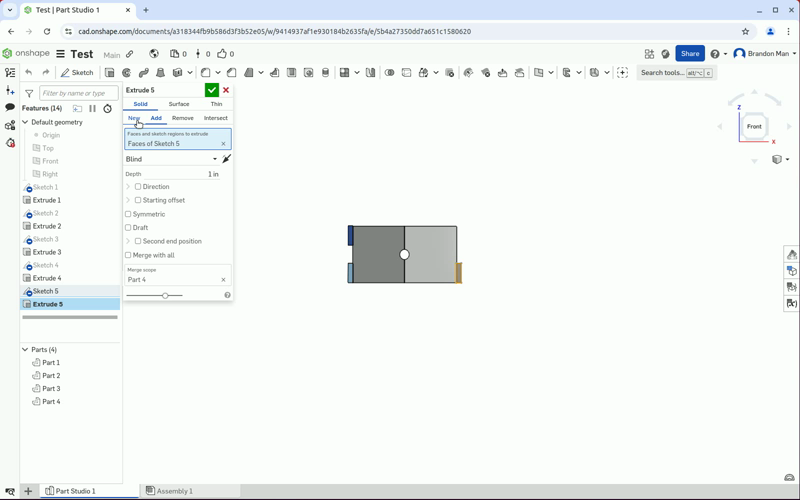
click(137, 120)
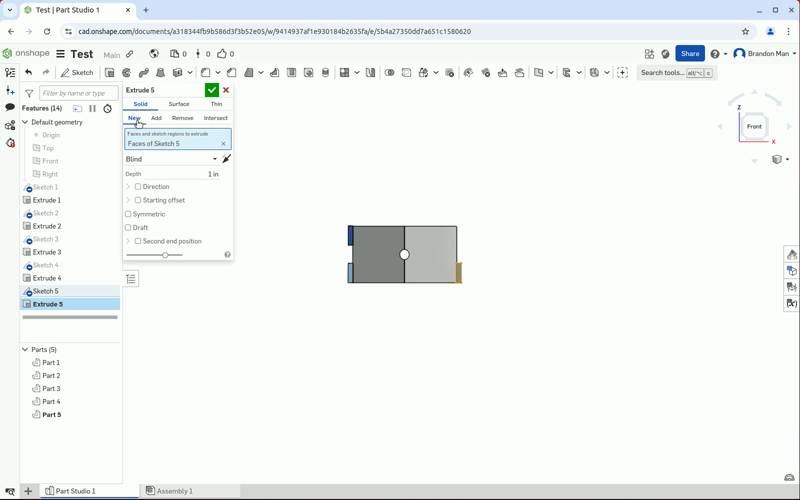
key(tab, 4)
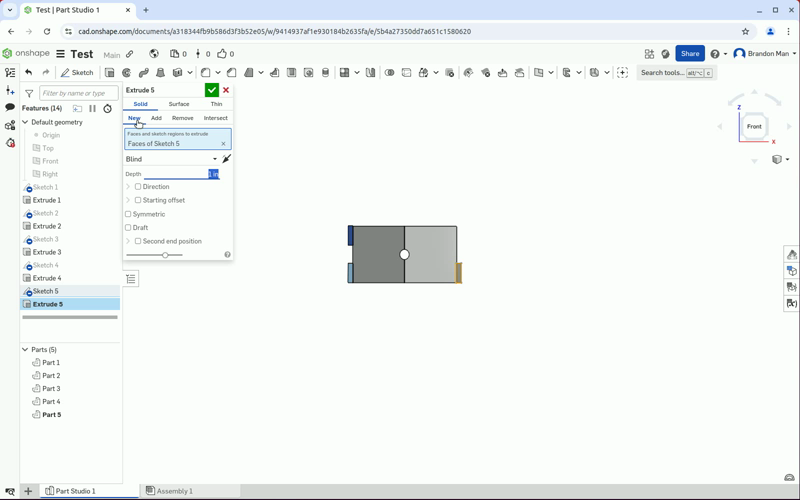
text(0.963)
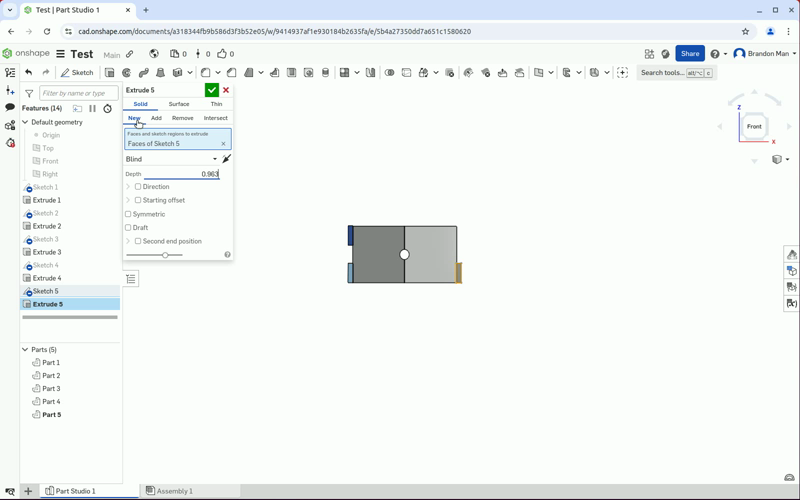
key(enter)
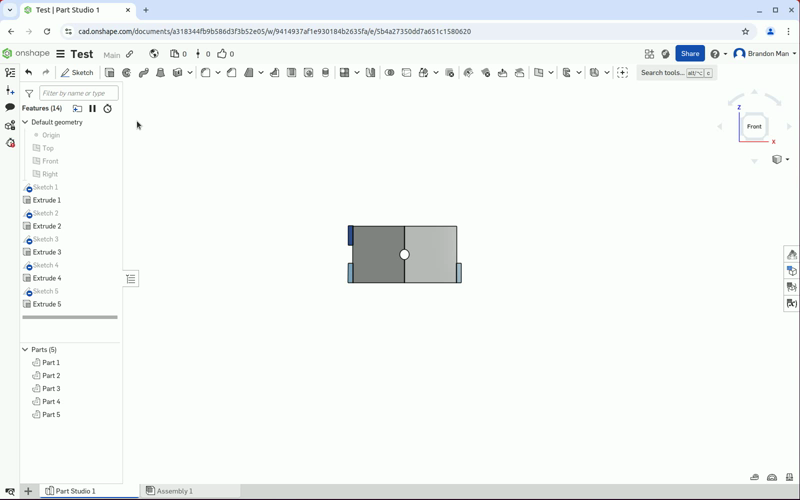
key(shift+h)
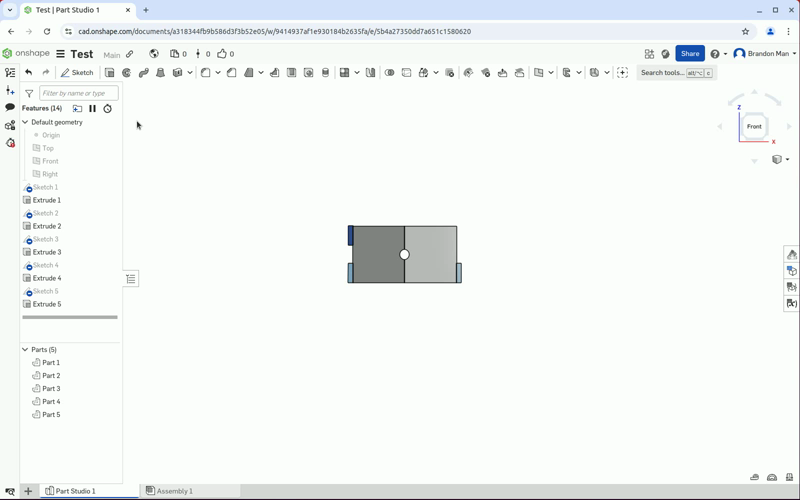
key(shift+h)
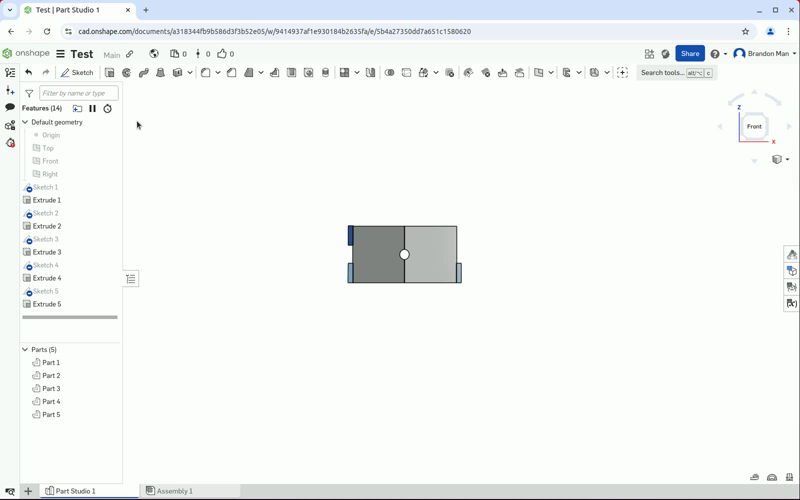
mouse_move(73, 189)
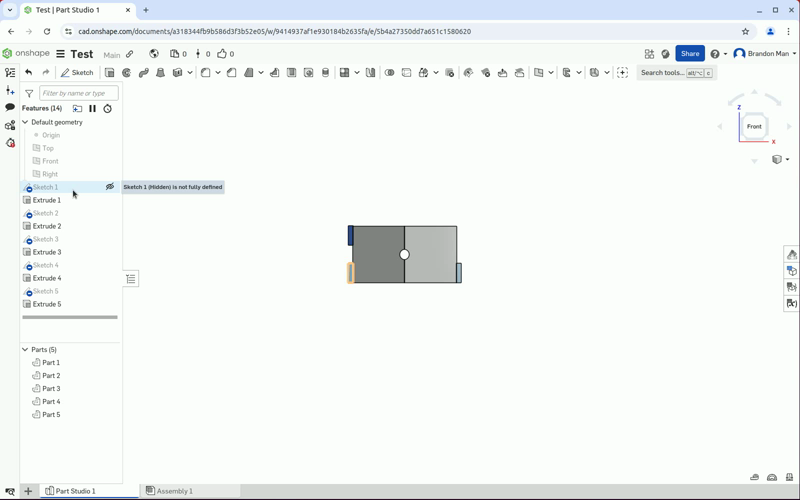
click(73, 189)
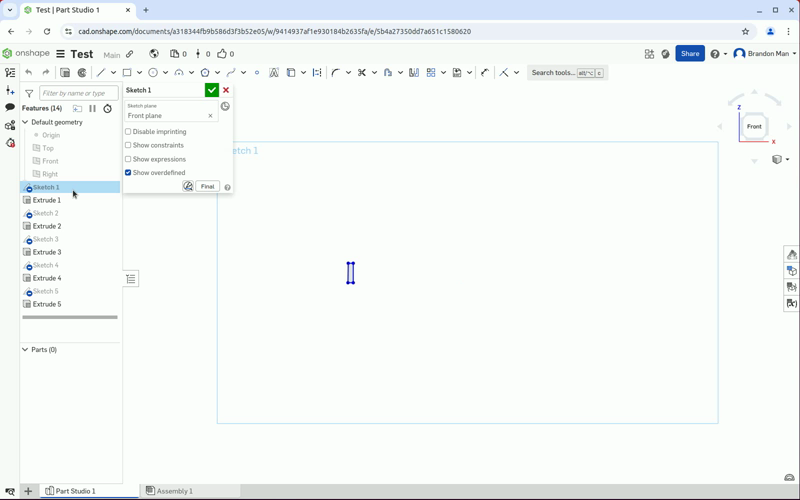
mouse_move(229, 92)
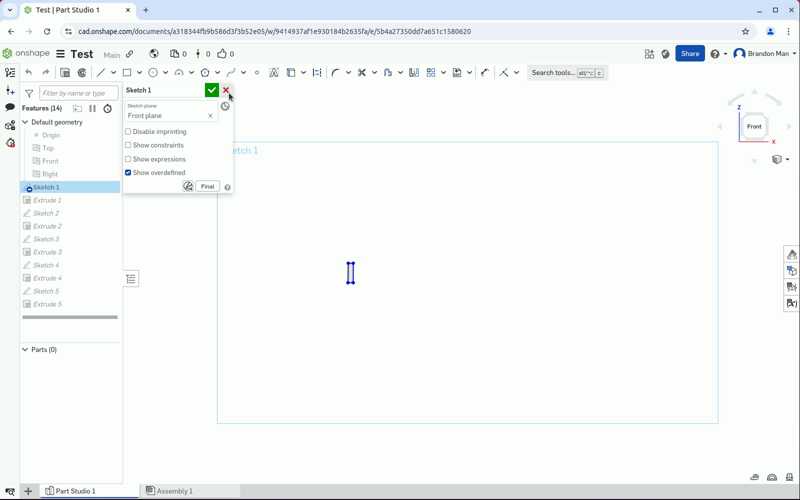
click(229, 92)
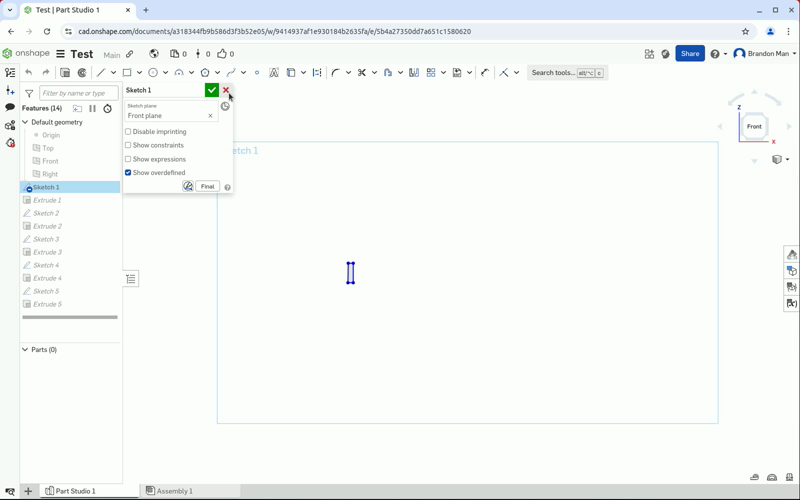
key(shift+s)
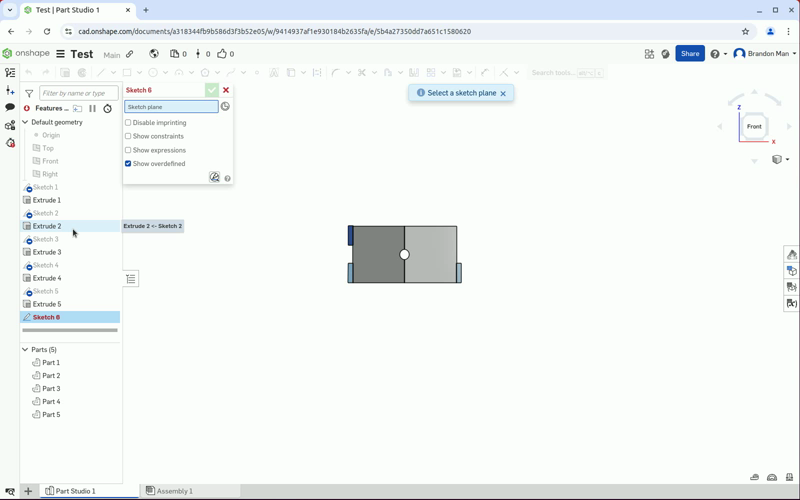
scroll(3)
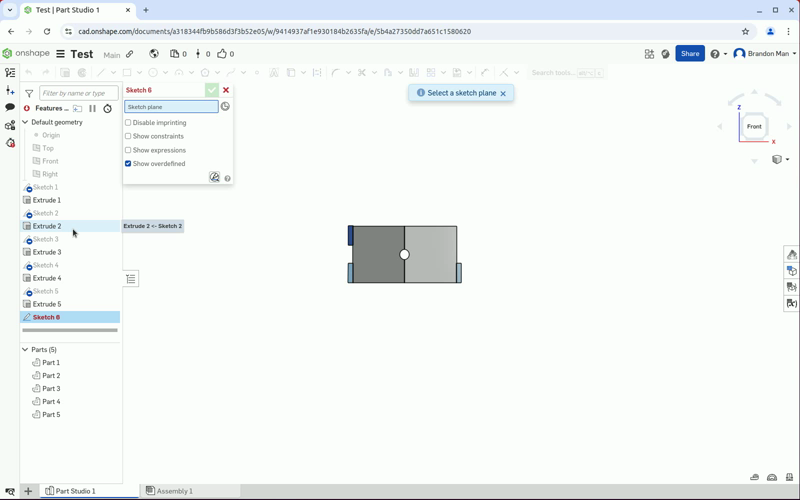
mouse_move(73, 163)
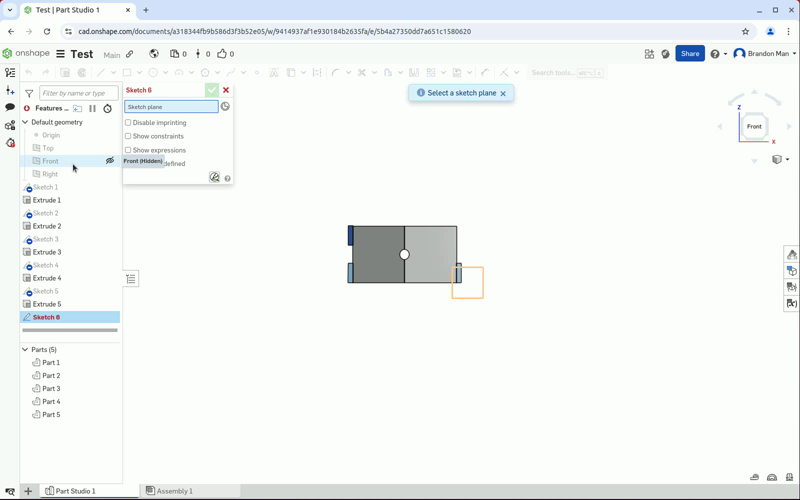
click(73, 163)
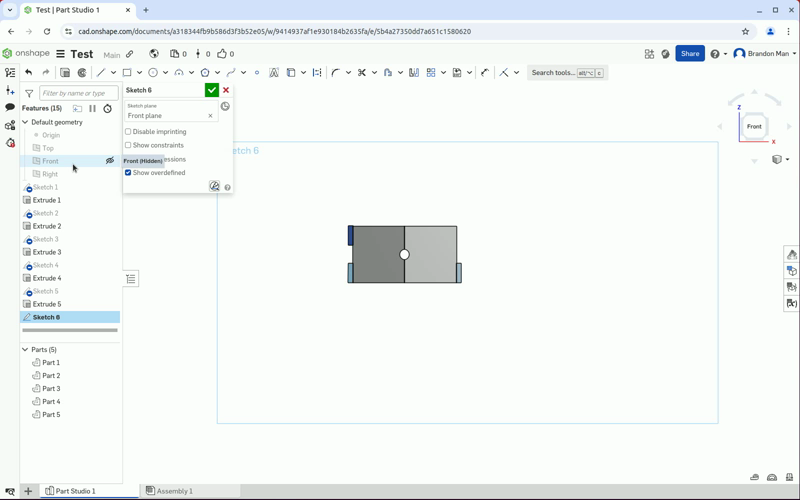
mouse_move(73, 352)
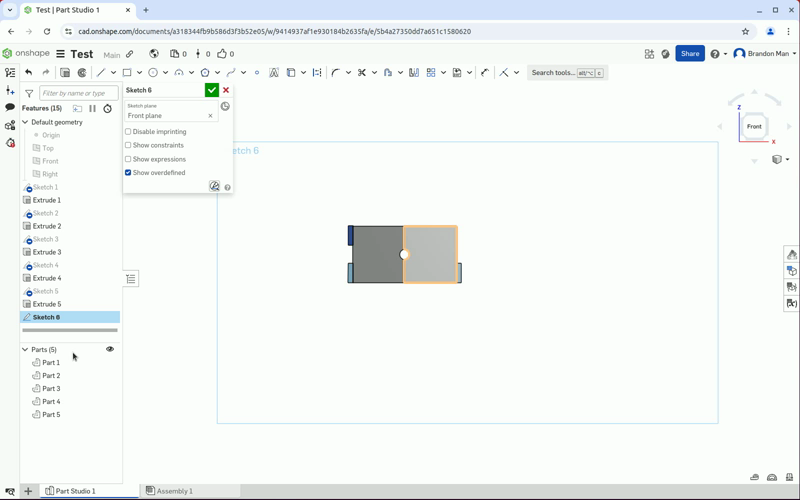
key(y)
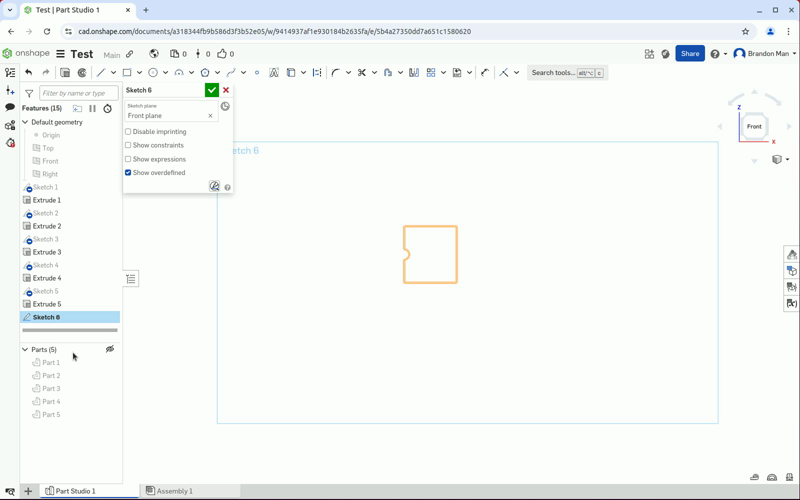
key(l)
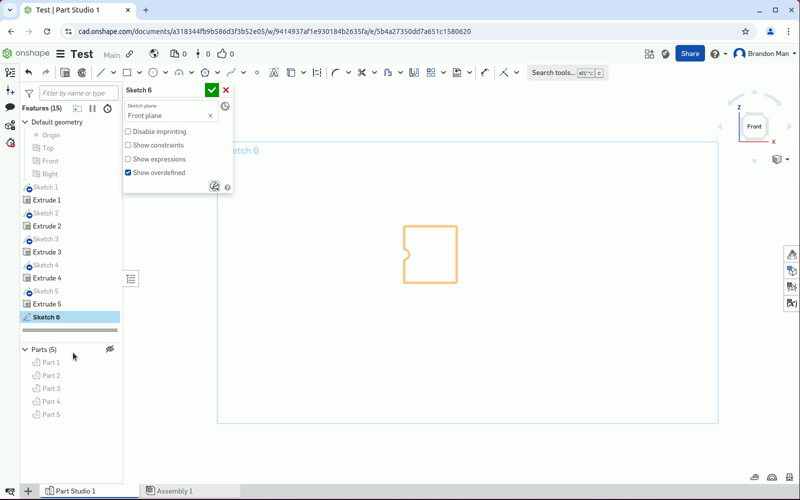
key_down(shift)
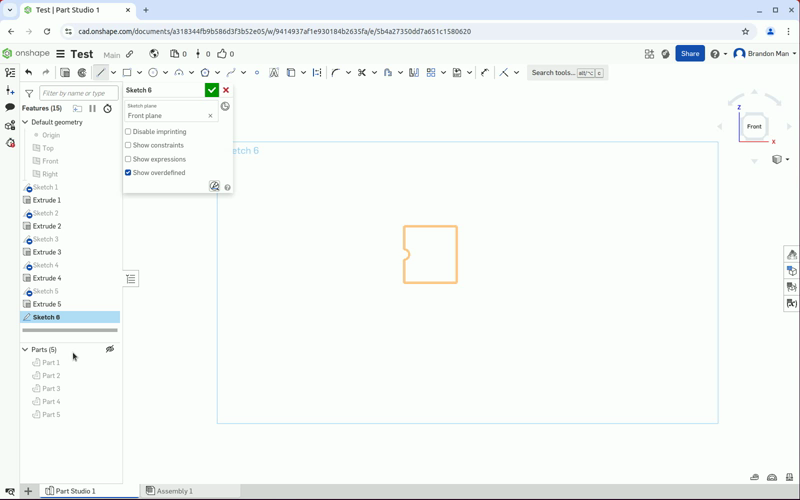
mouse_move(456, 245)
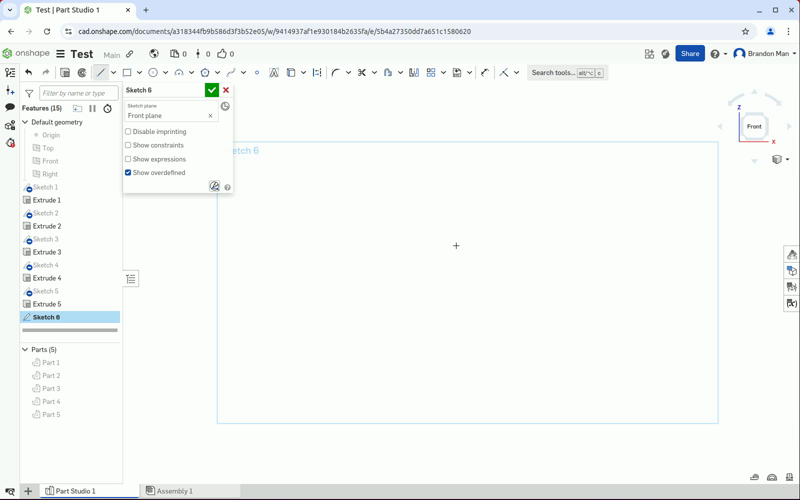
click(456, 245)
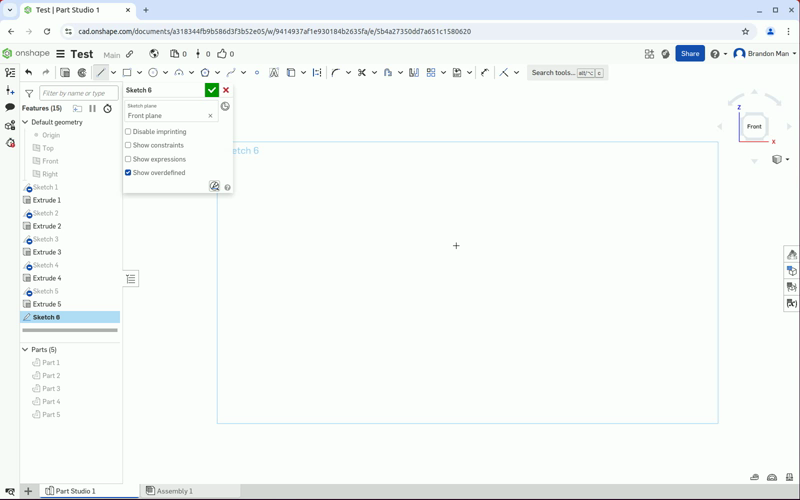
key_up(shift)
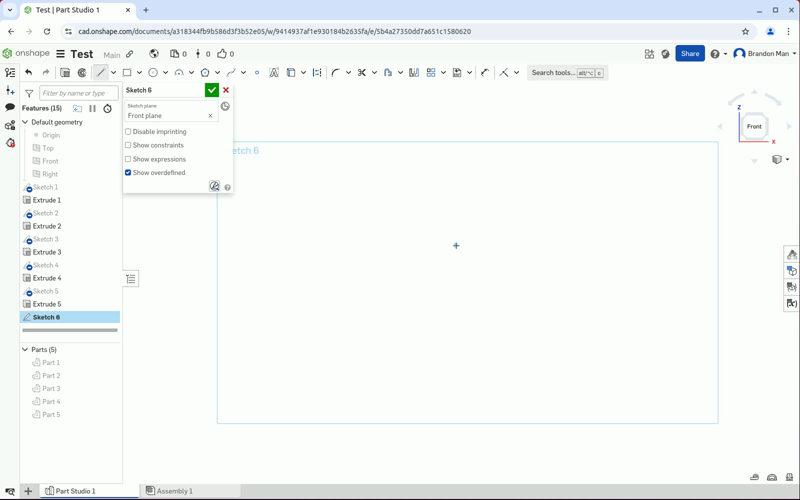
key_down(shift)
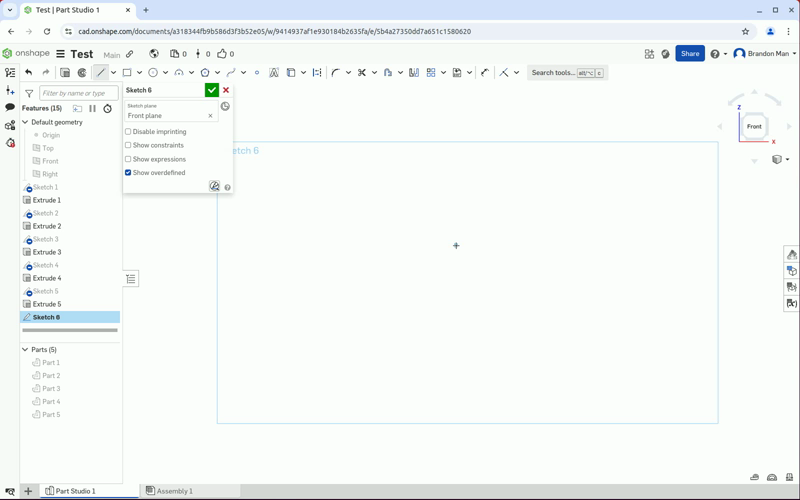
mouse_move(486, 245)
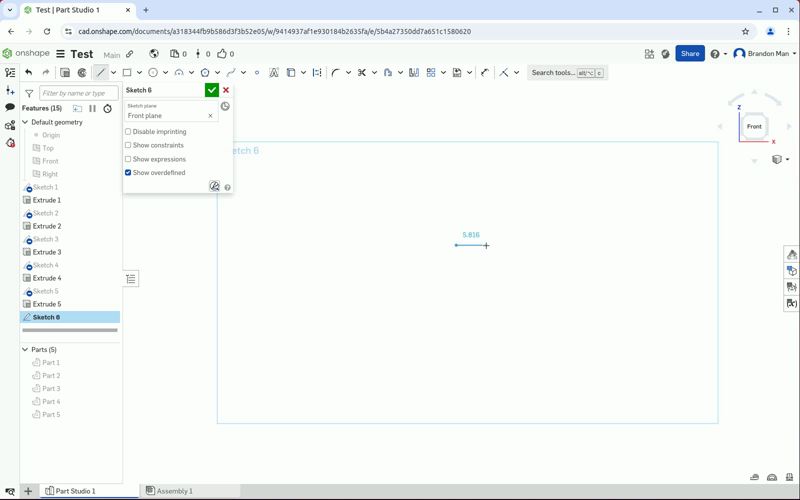
mouse_move(461, 245)
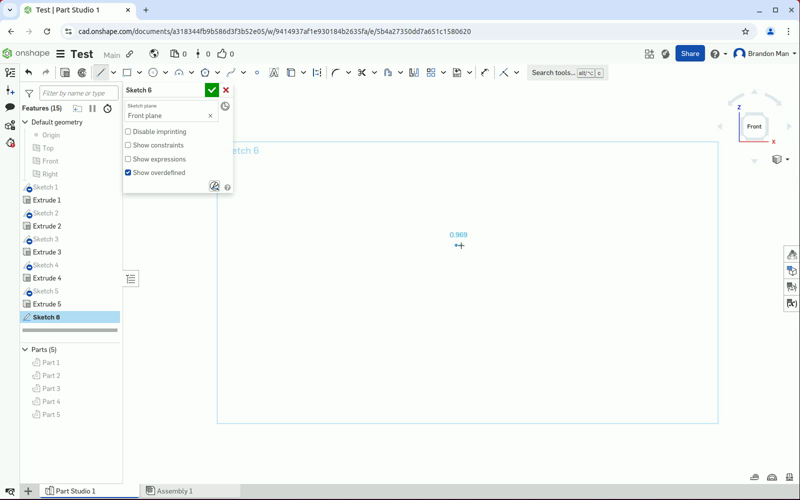
scroll(6)
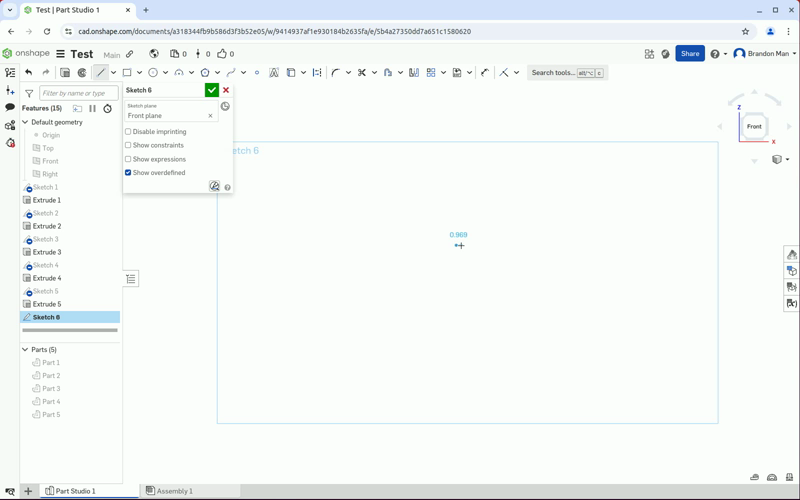
scroll(6)
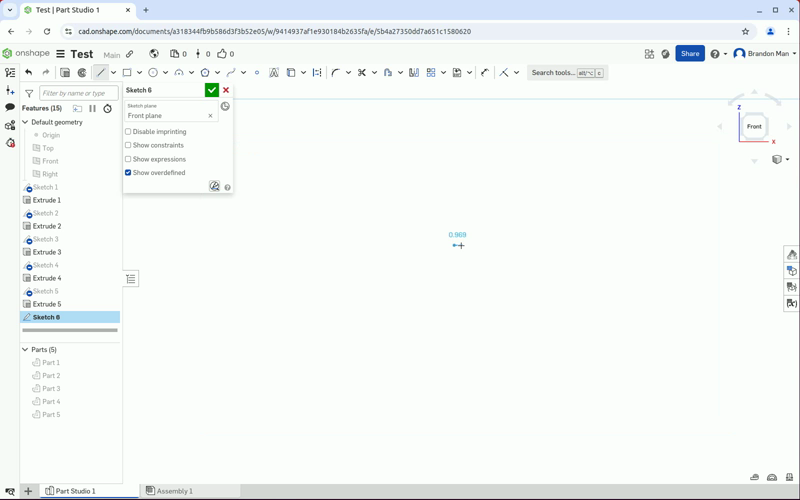
scroll(6)
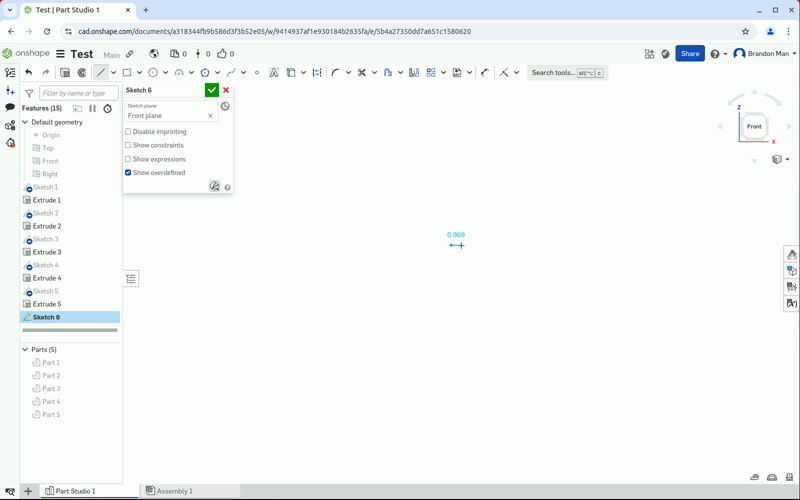
scroll(6)
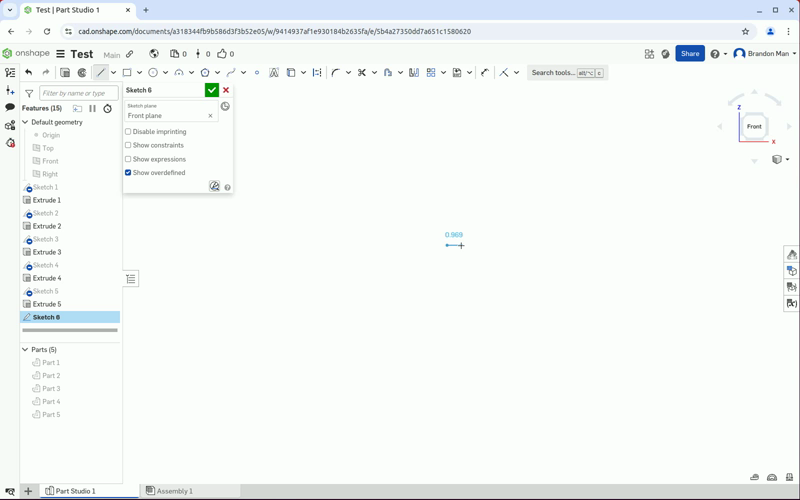
scroll(6)
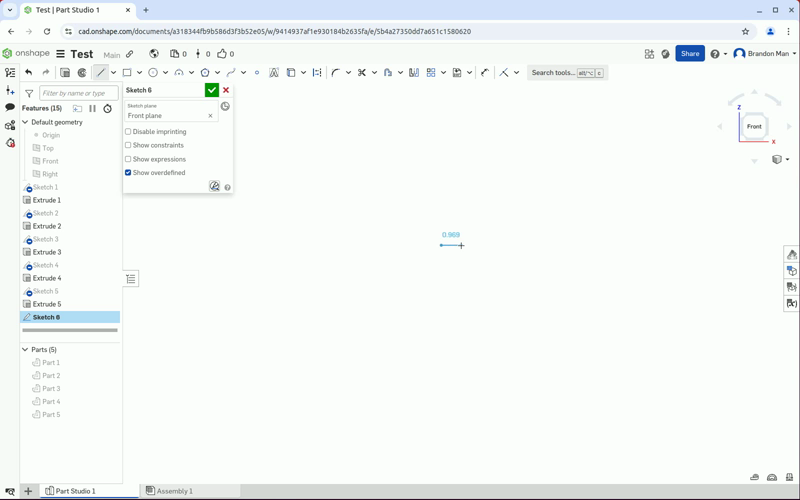
scroll(6)
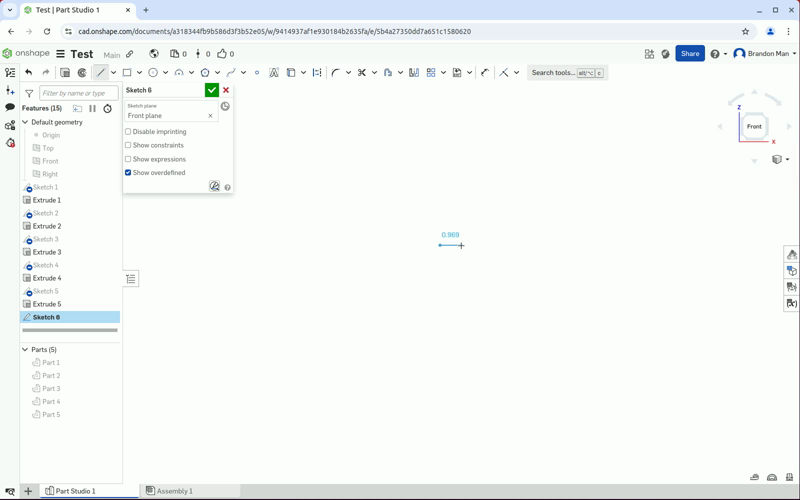
scroll(6)
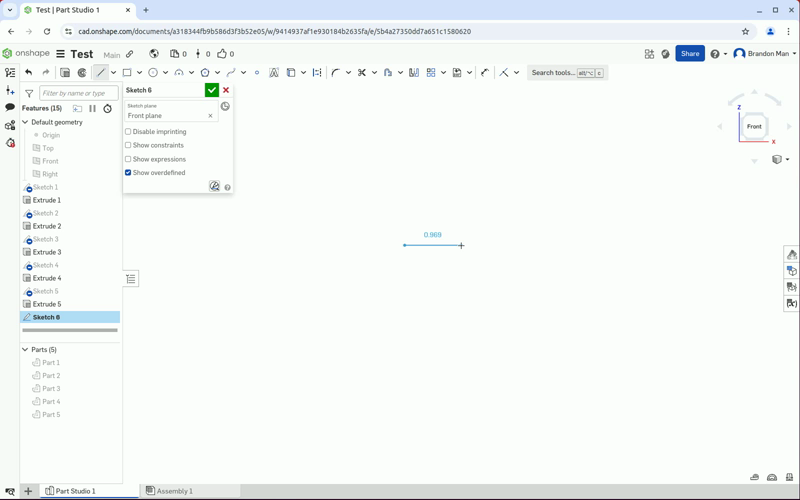
click(461, 245)
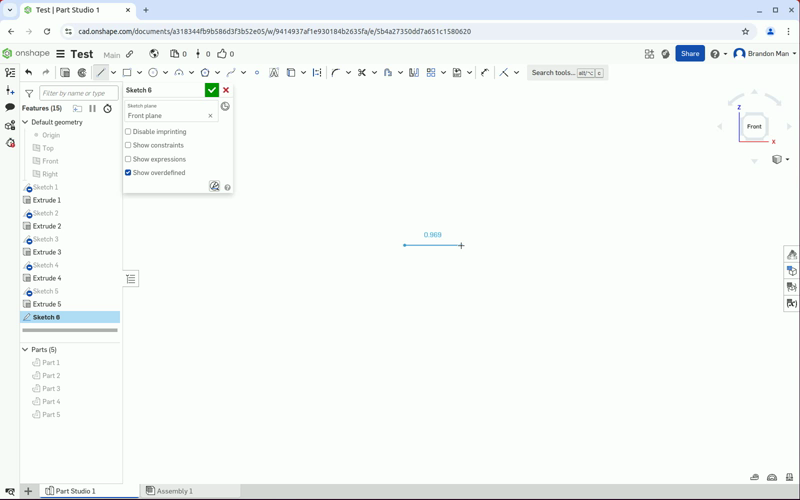
scroll(-6)
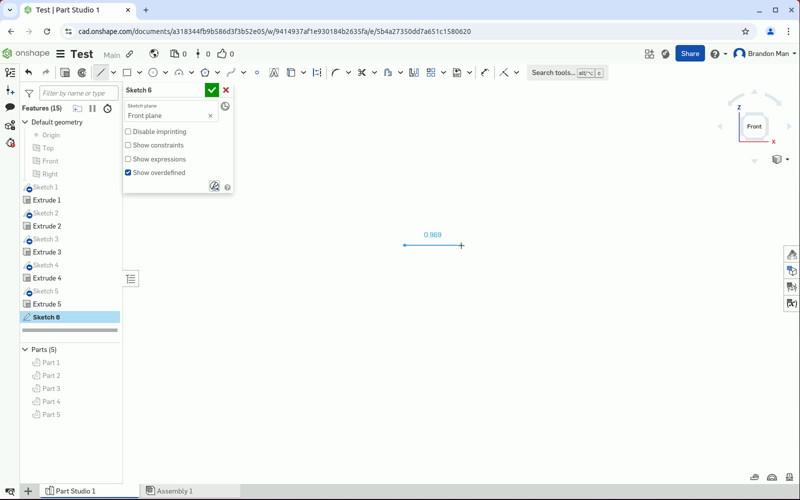
scroll(-6)
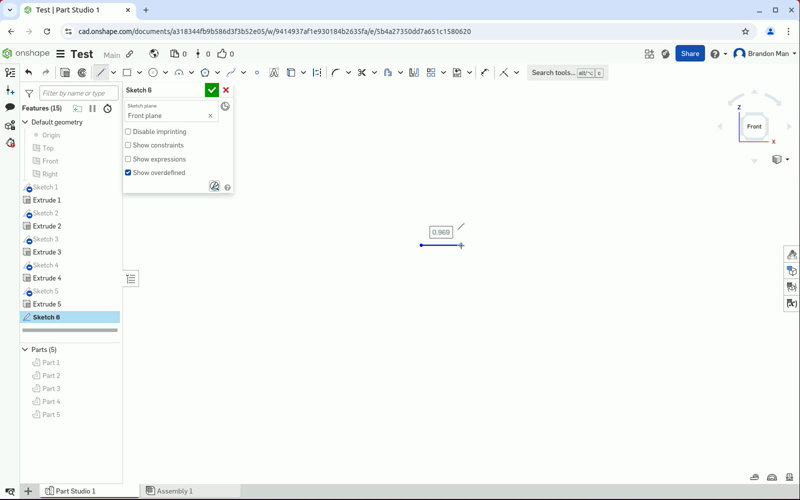
scroll(-6)
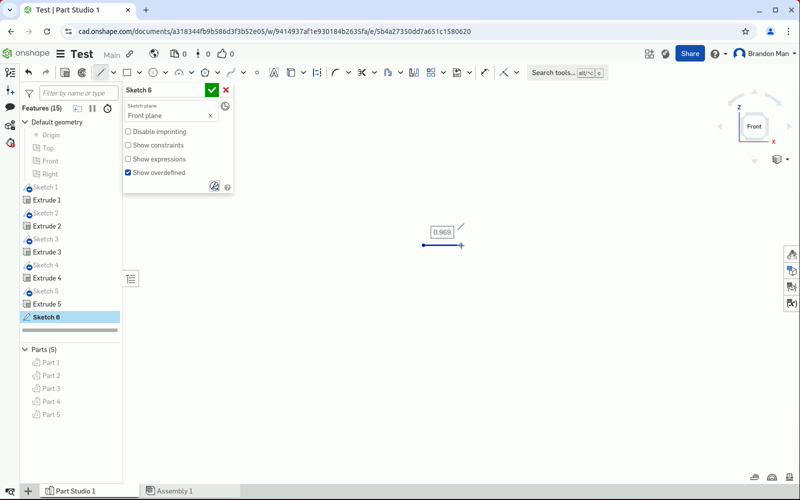
scroll(-6)
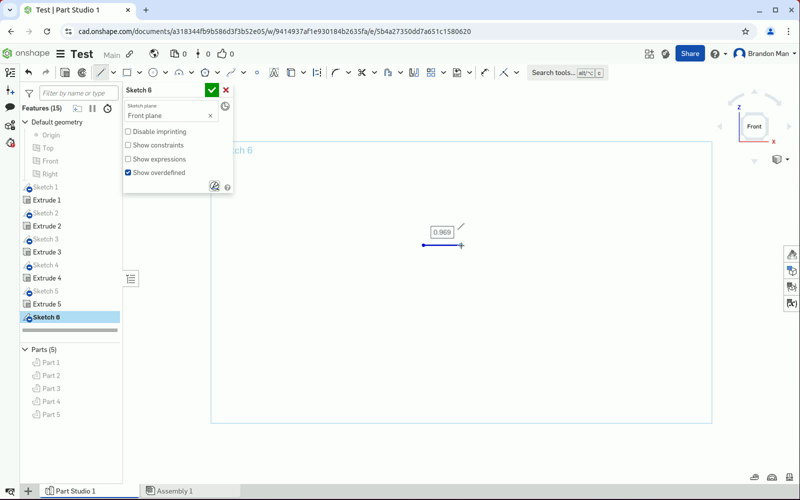
scroll(-6)
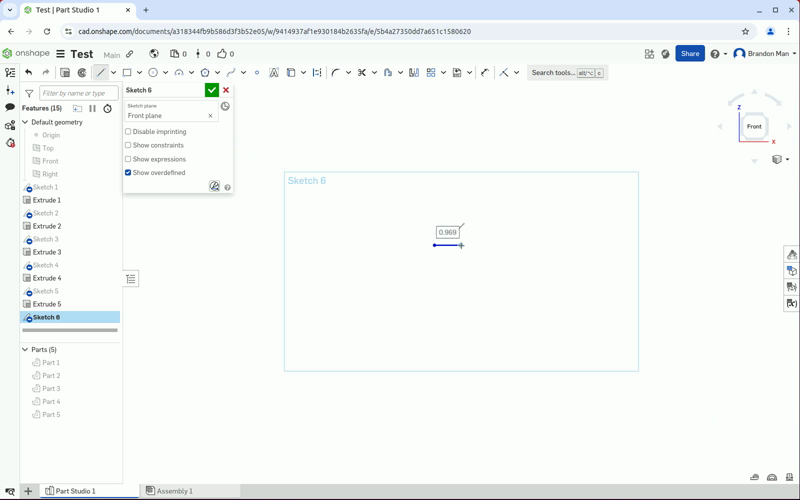
scroll(-6)
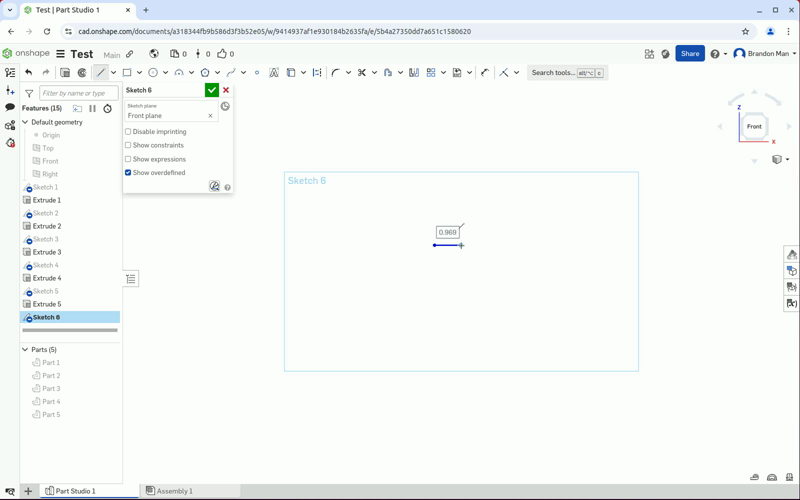
scroll(-6)
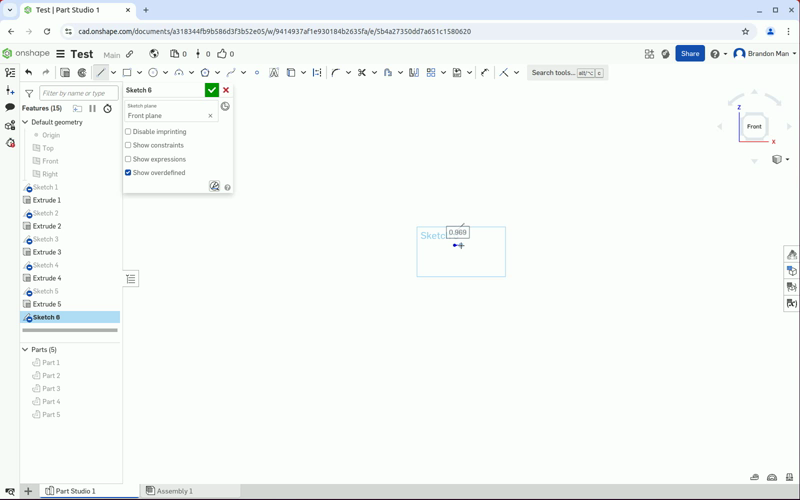
key_up(shift)
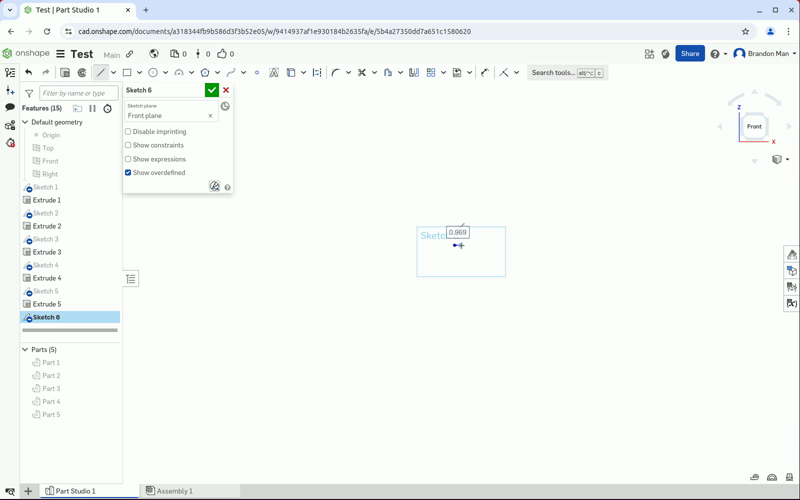
key_down(shift)
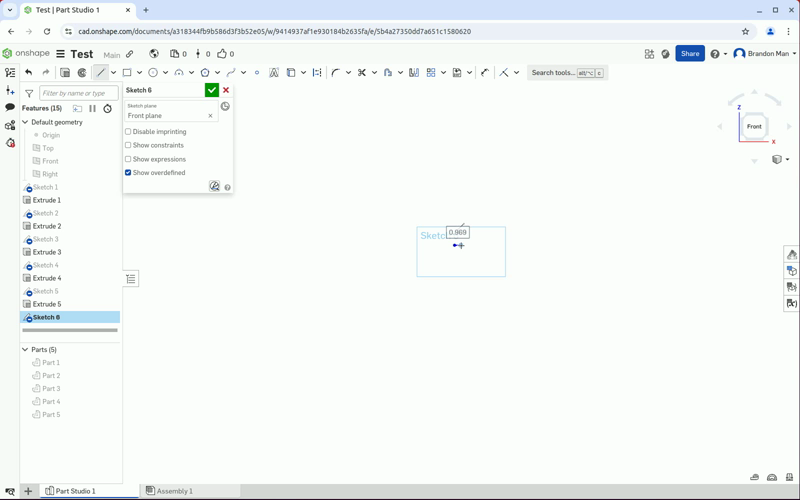
mouse_move(491, 245)
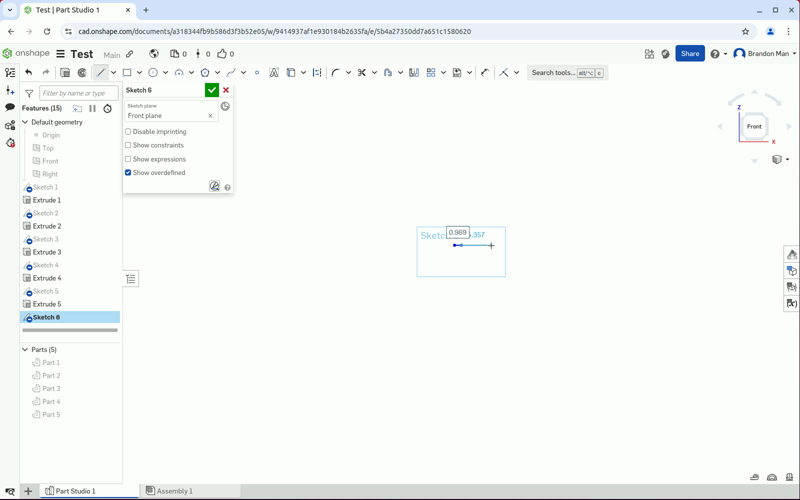
mouse_move(461, 225)
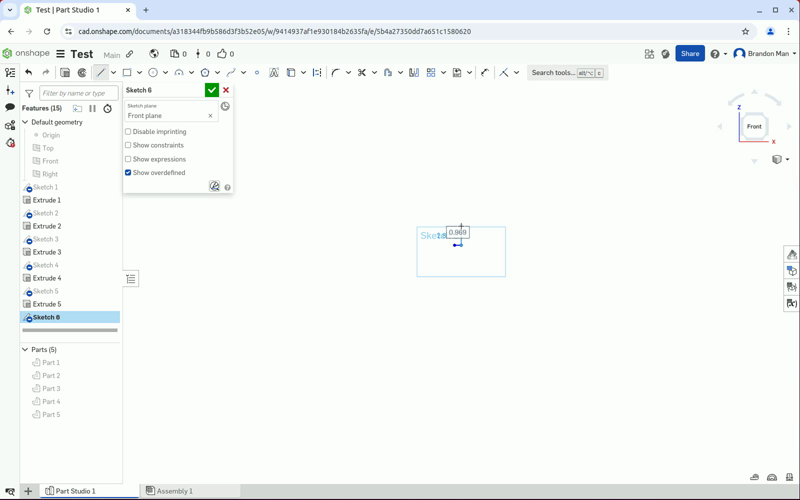
click(461, 225)
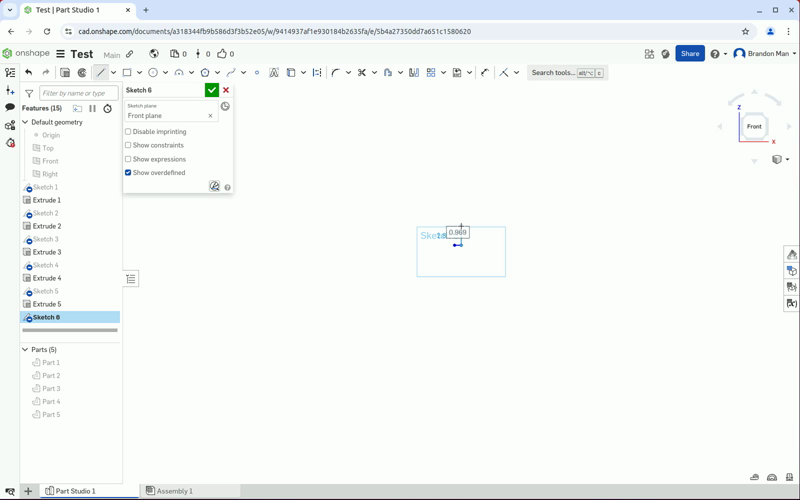
key_up(shift)
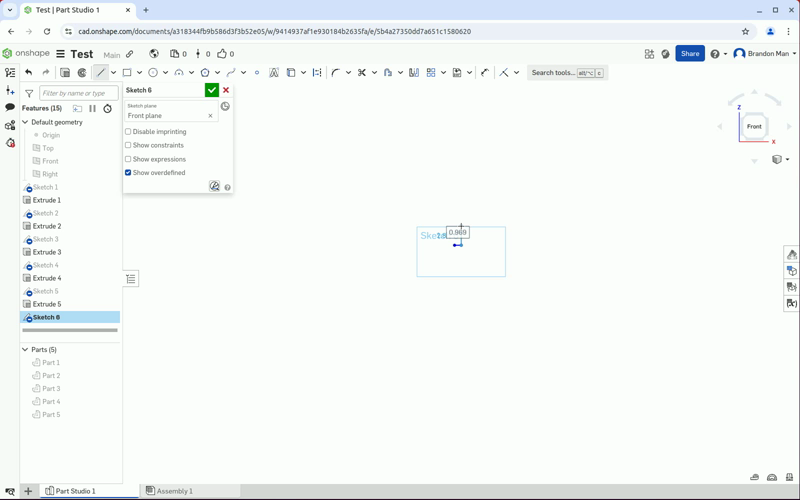
key_down(shift)
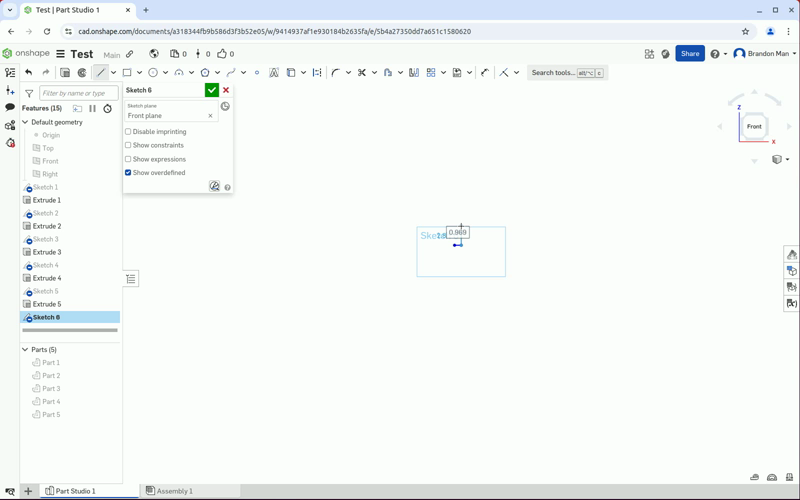
mouse_move(491, 225)
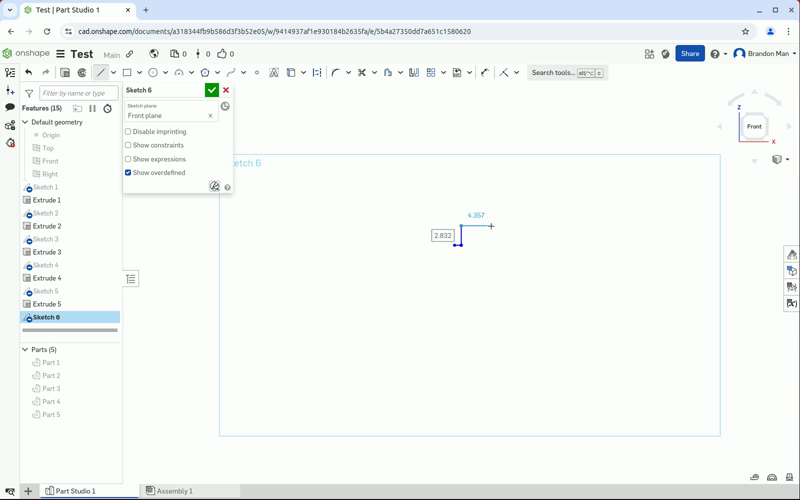
mouse_move(456, 225)
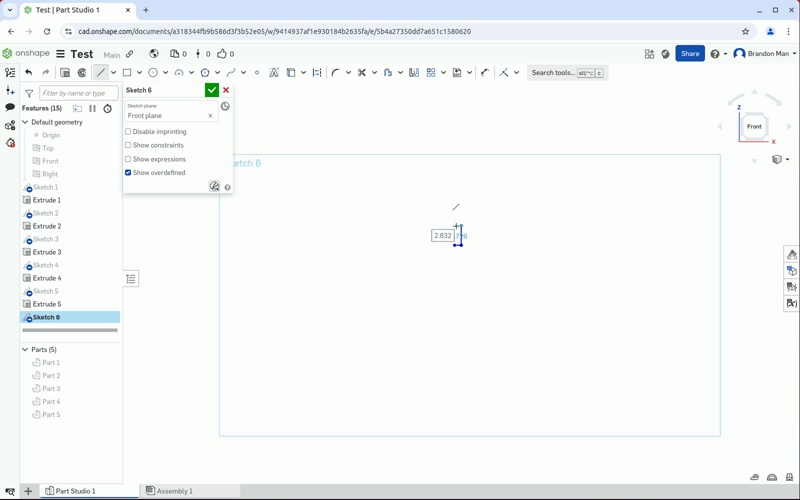
scroll(6)
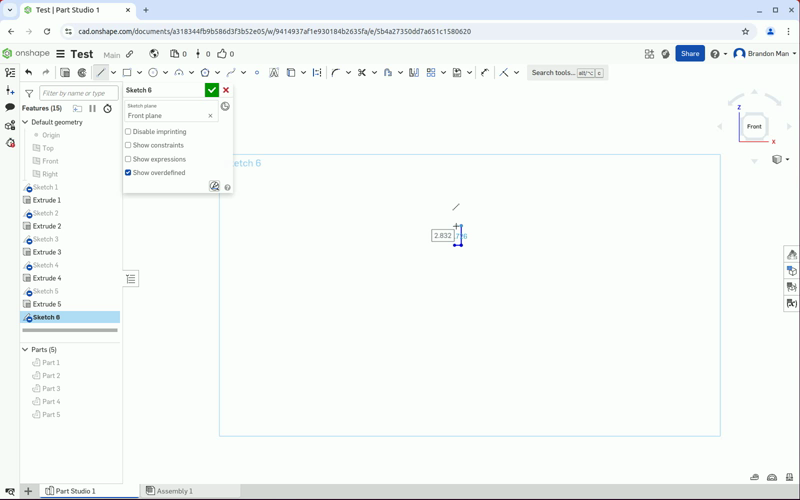
scroll(6)
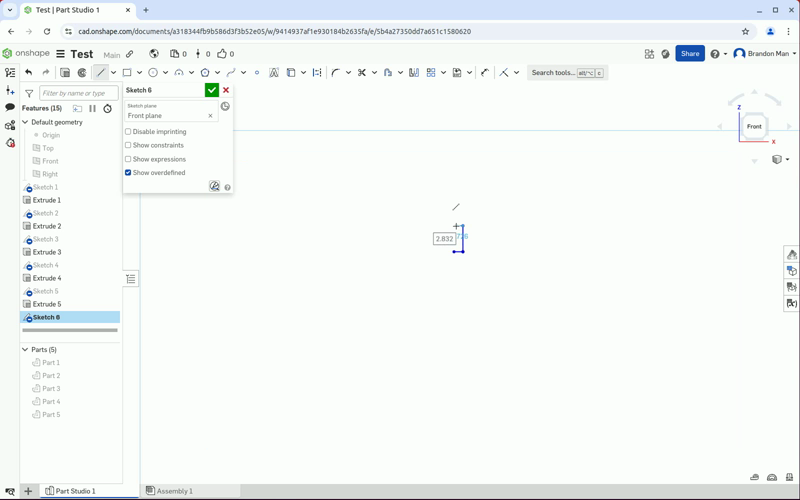
scroll(6)
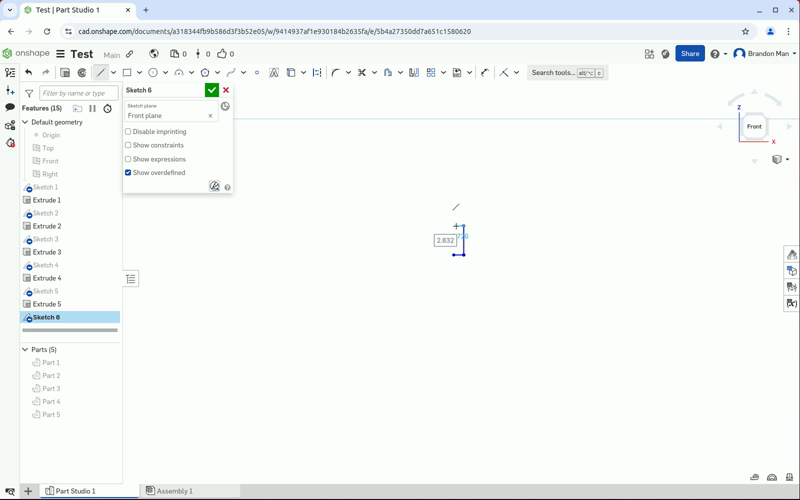
scroll(6)
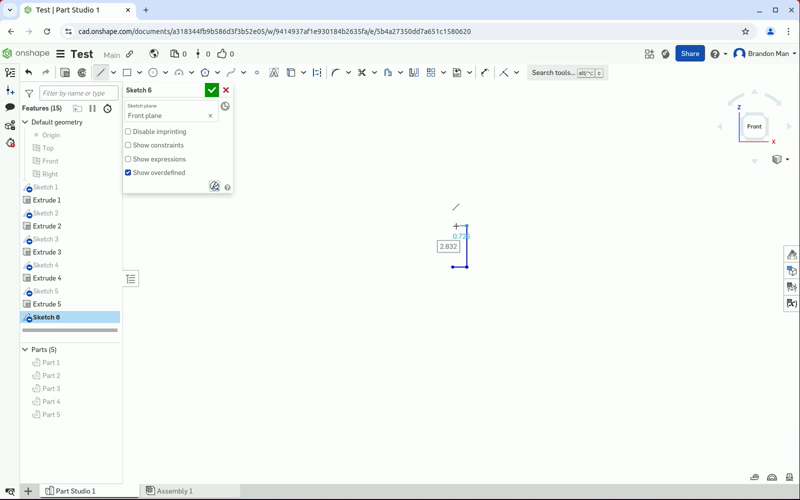
scroll(6)
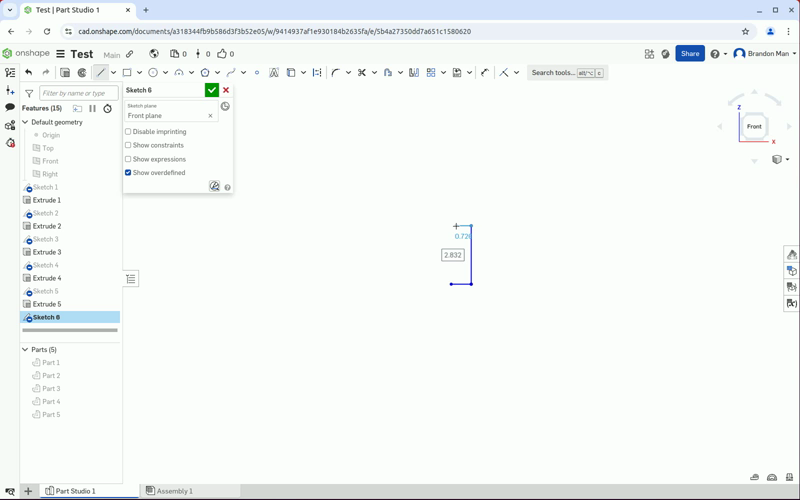
scroll(6)
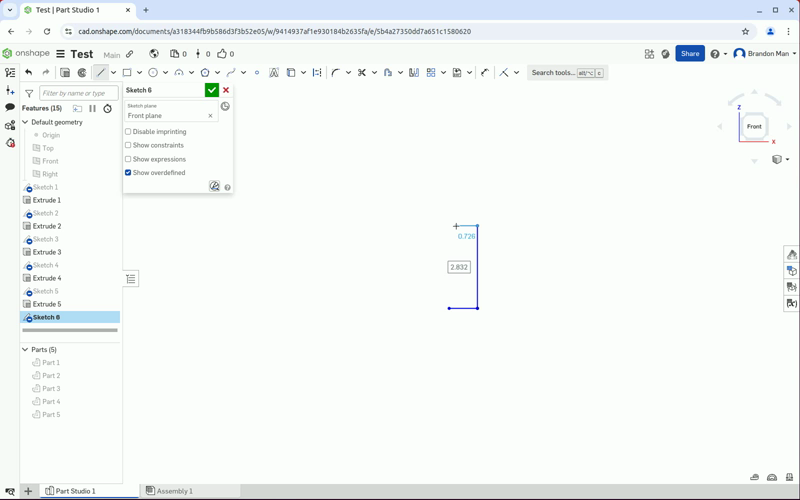
scroll(6)
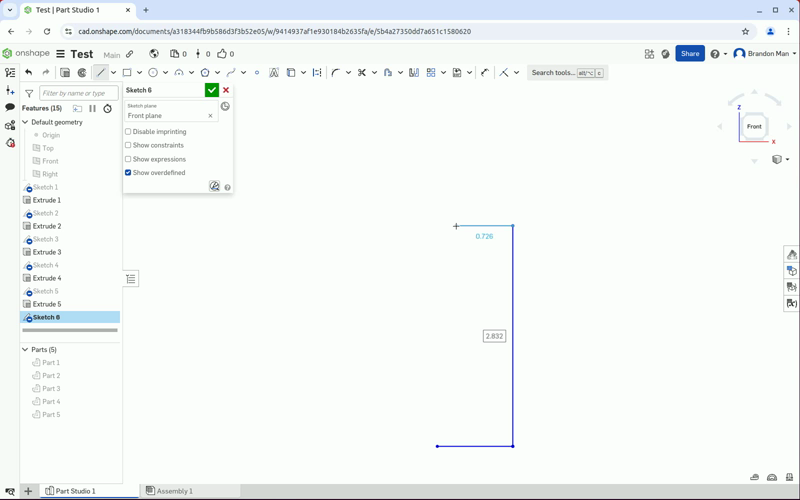
click(456, 225)
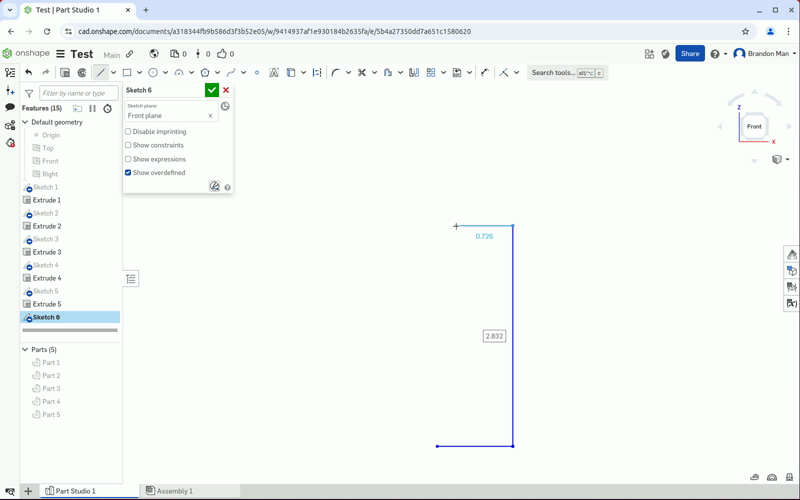
scroll(-6)
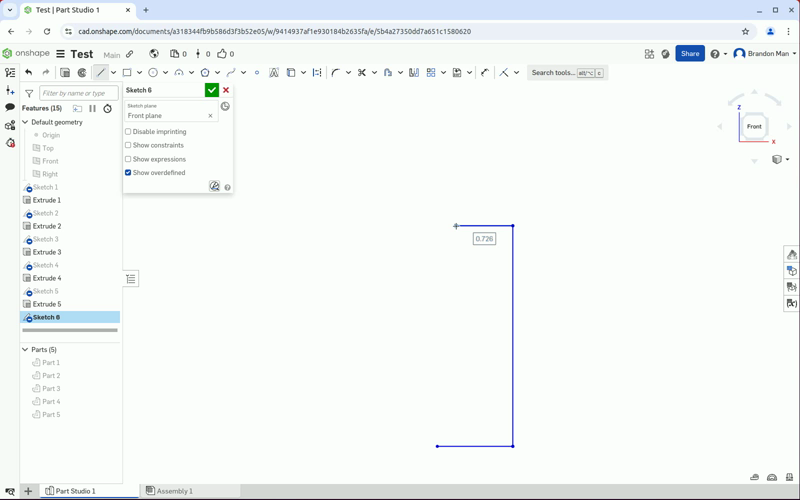
scroll(-6)
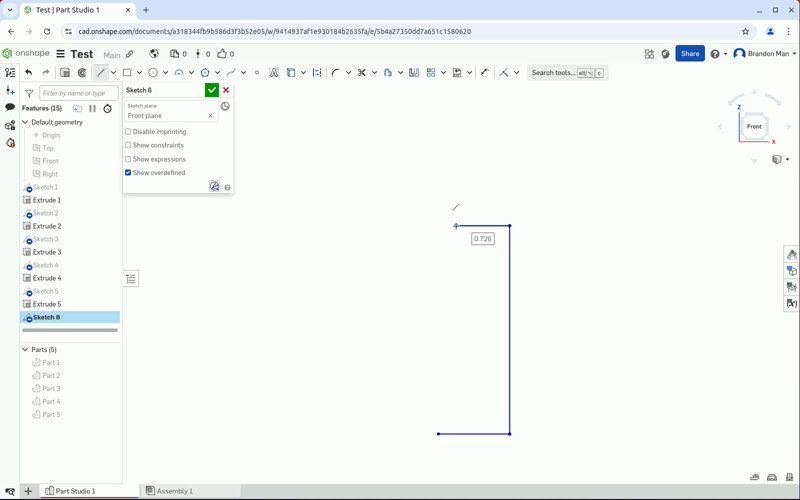
scroll(-6)
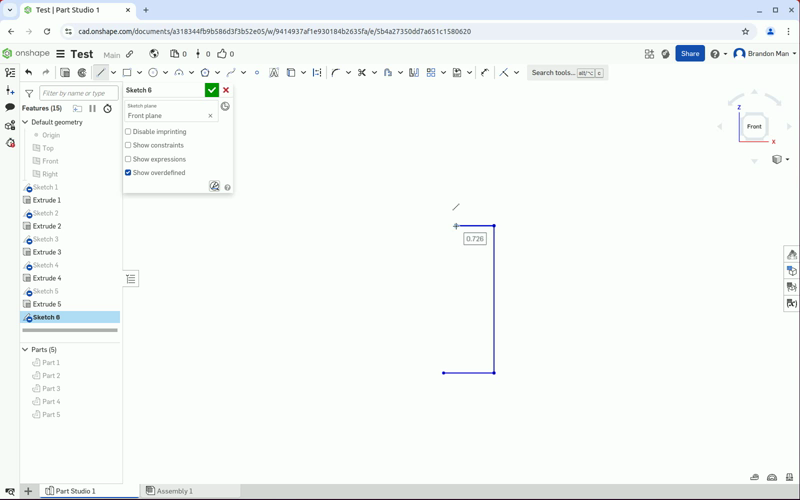
scroll(-6)
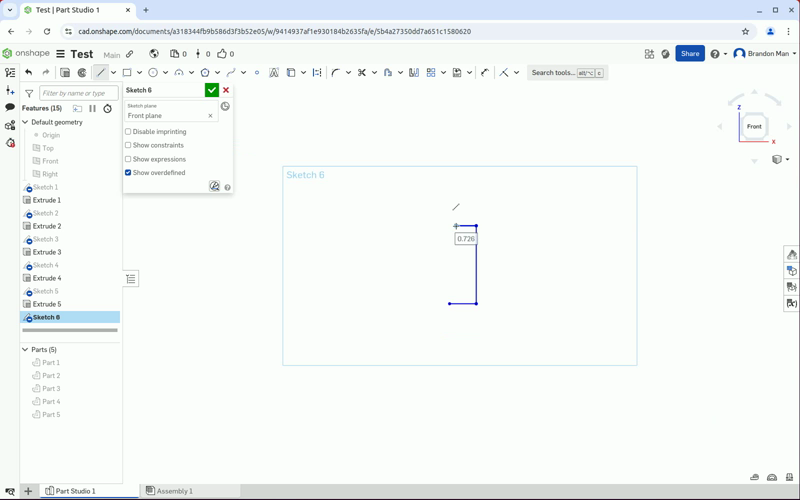
scroll(-6)
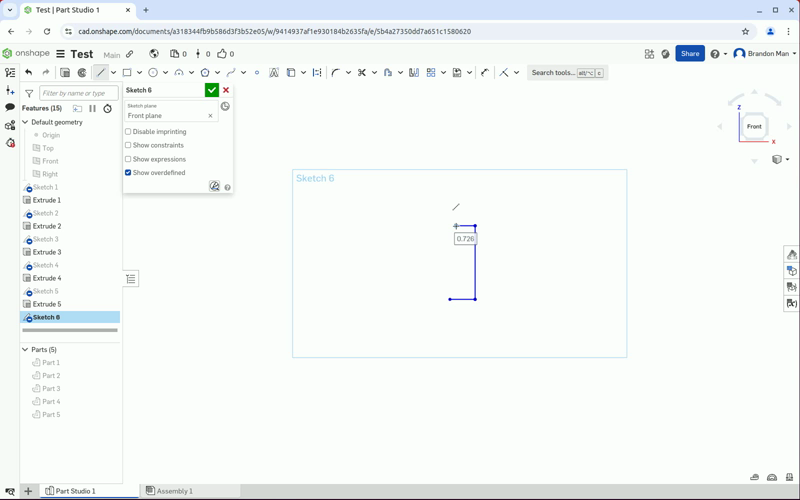
scroll(-6)
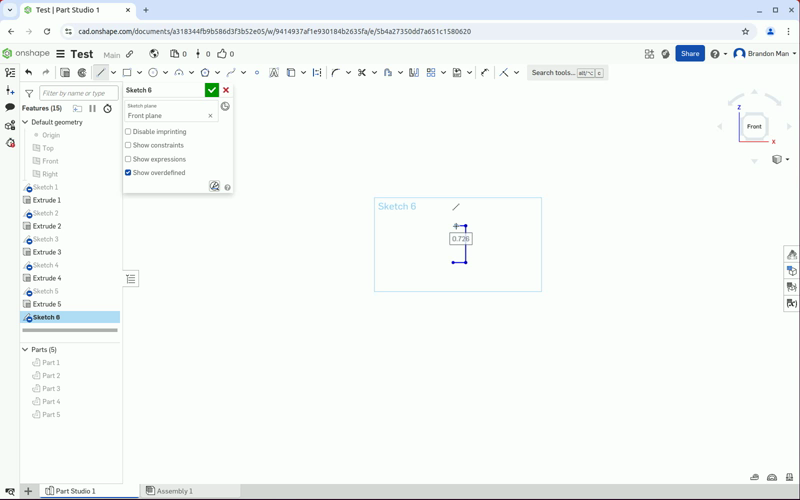
scroll(-6)
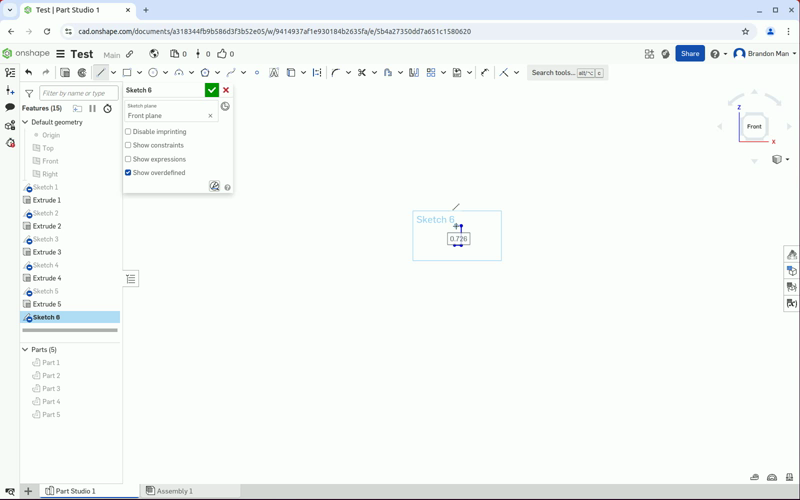
key_up(shift)
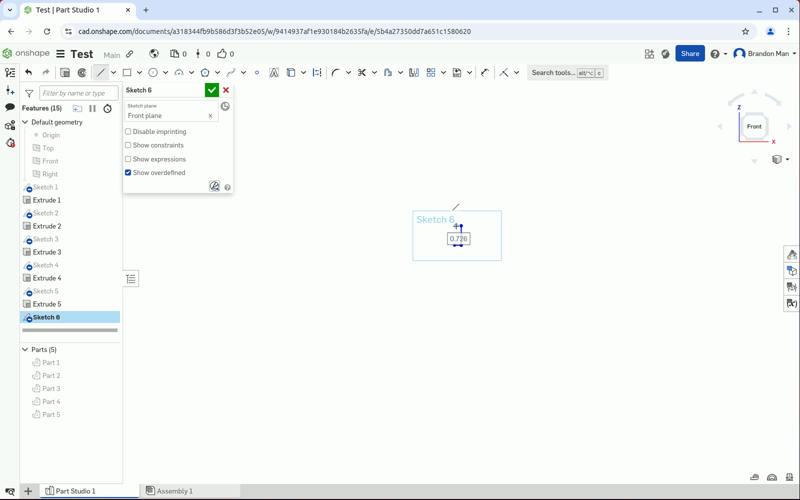
mouse_move(486, 225)
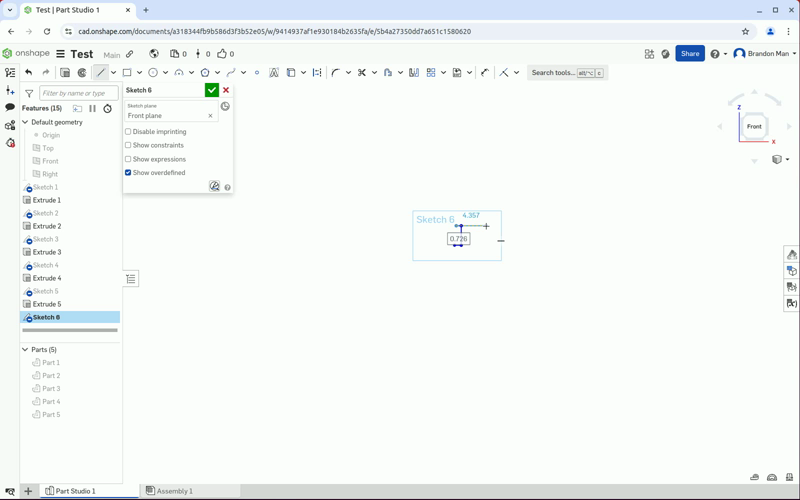
key_down(shift)
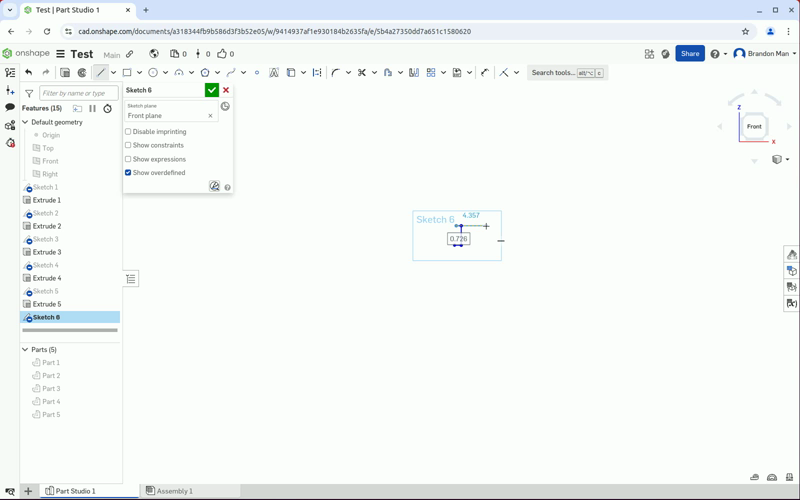
mouse_move(456, 245)
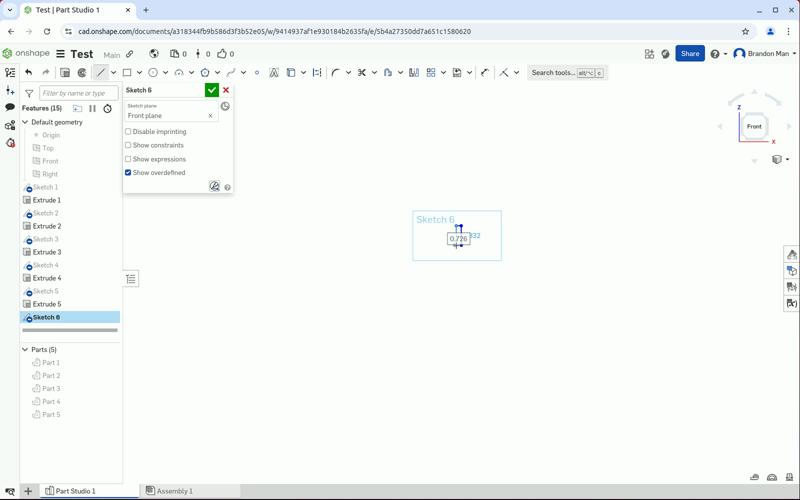
key_up(shift)
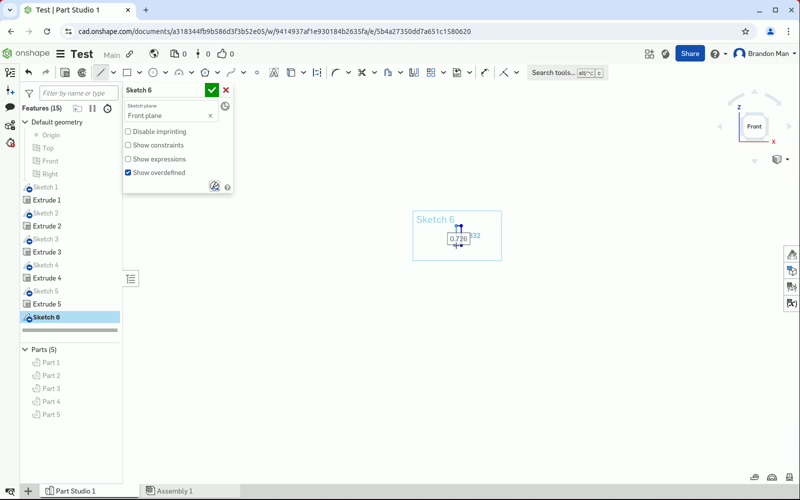
click(456, 245)
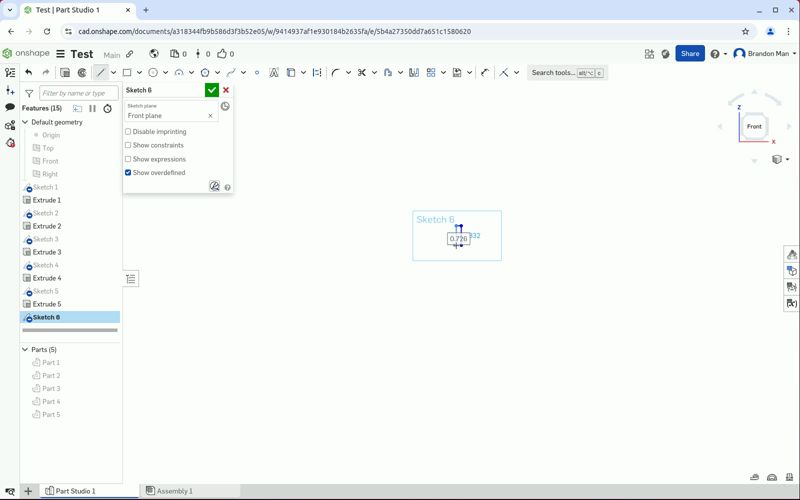
key(esc)
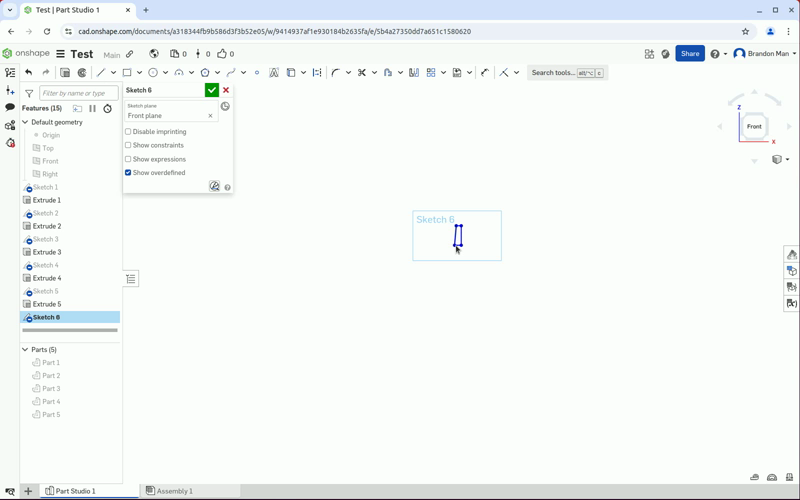
mouse_move(459, 228)
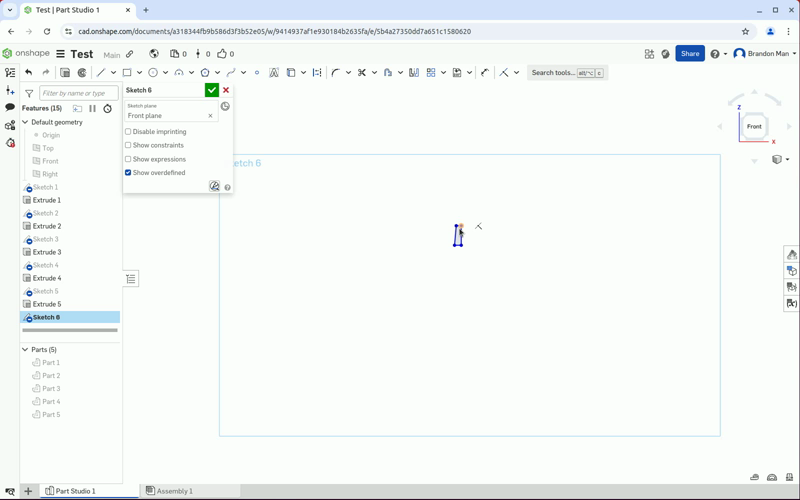
scroll(6)
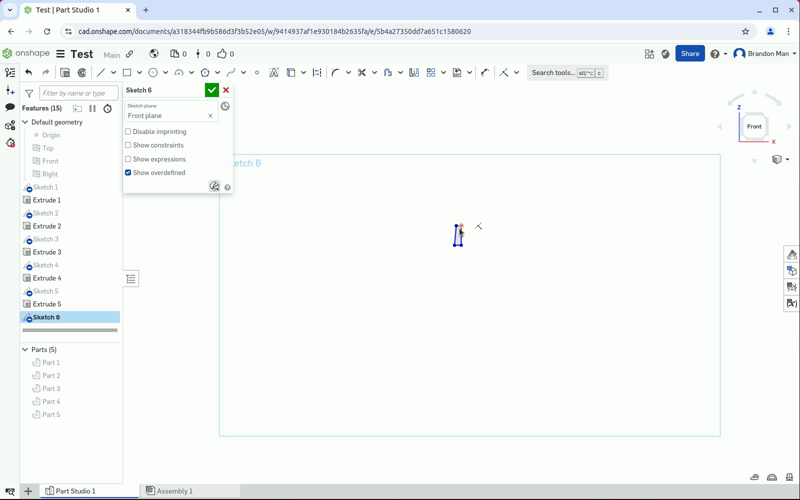
scroll(6)
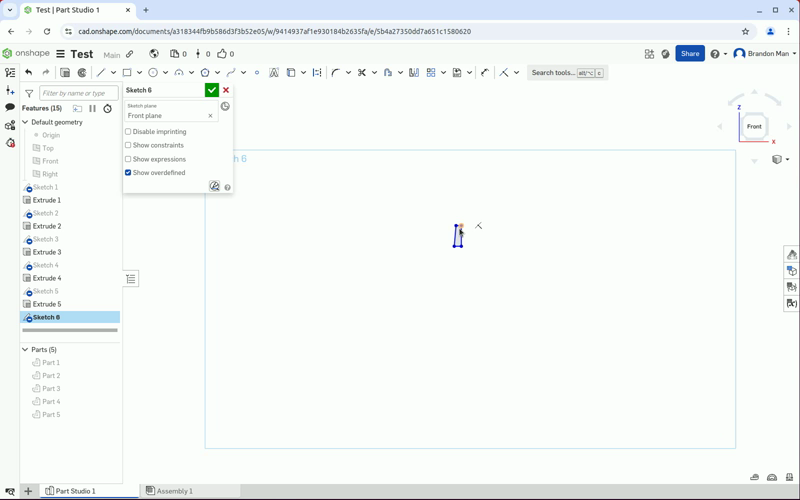
scroll(6)
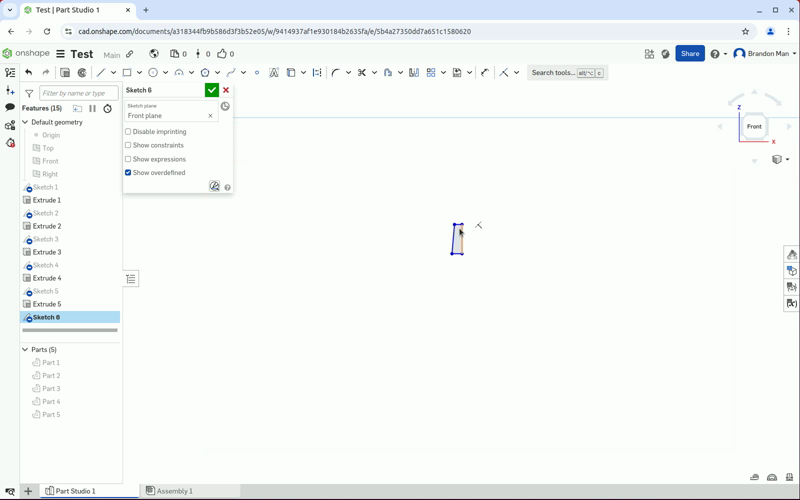
scroll(6)
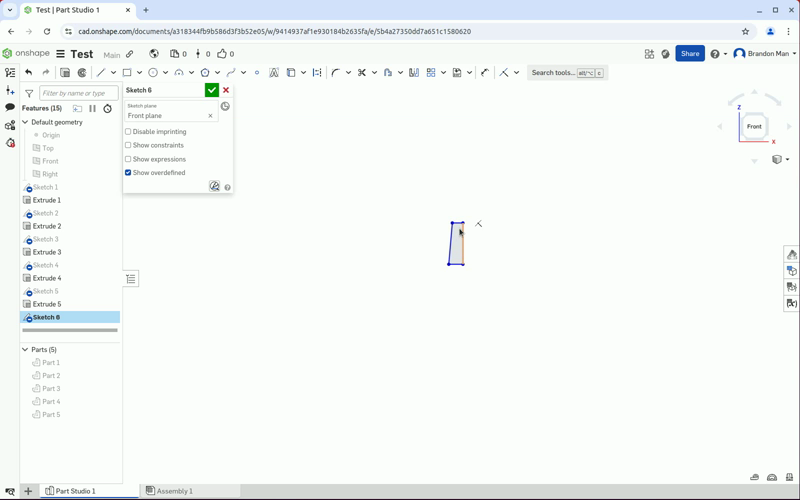
scroll(6)
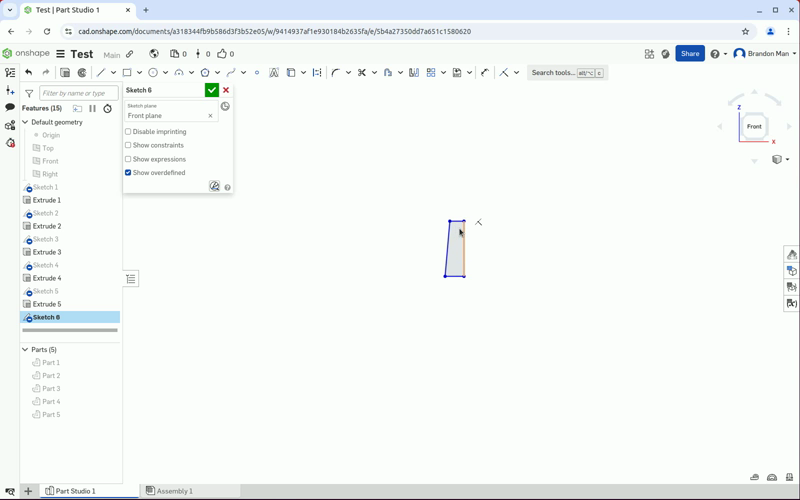
scroll(6)
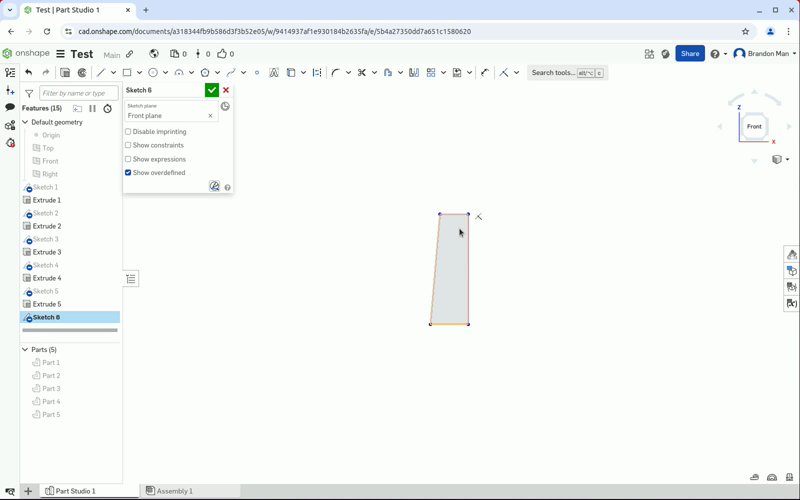
scroll(6)
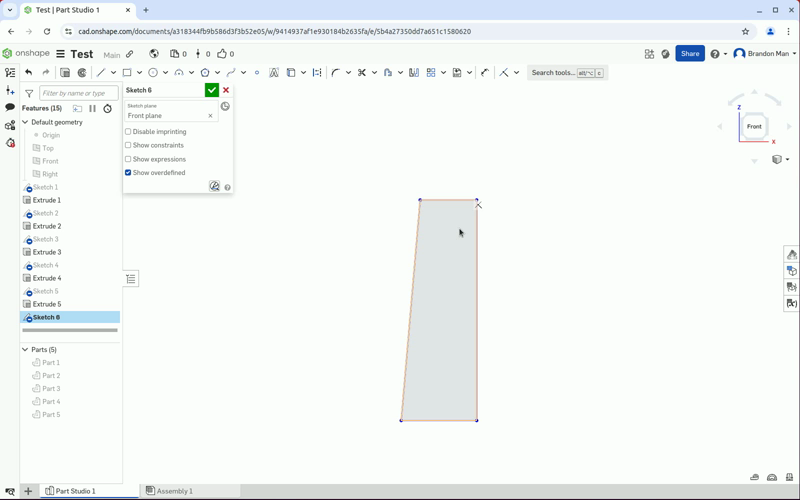
click(459, 228)
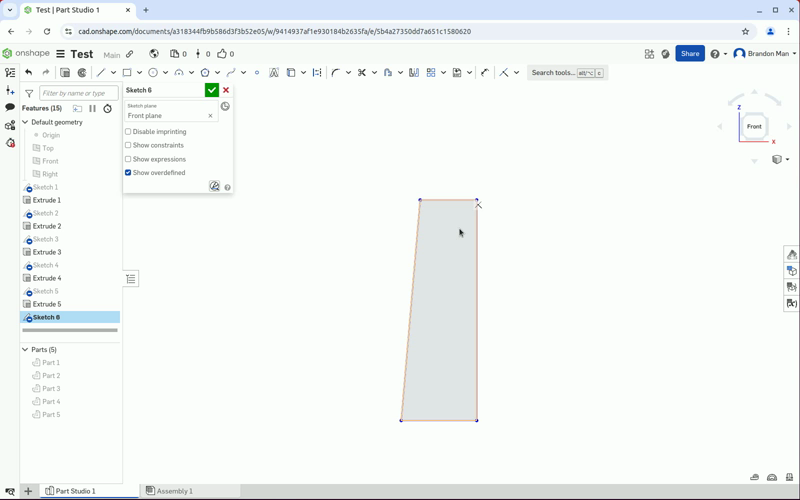
scroll(-6)
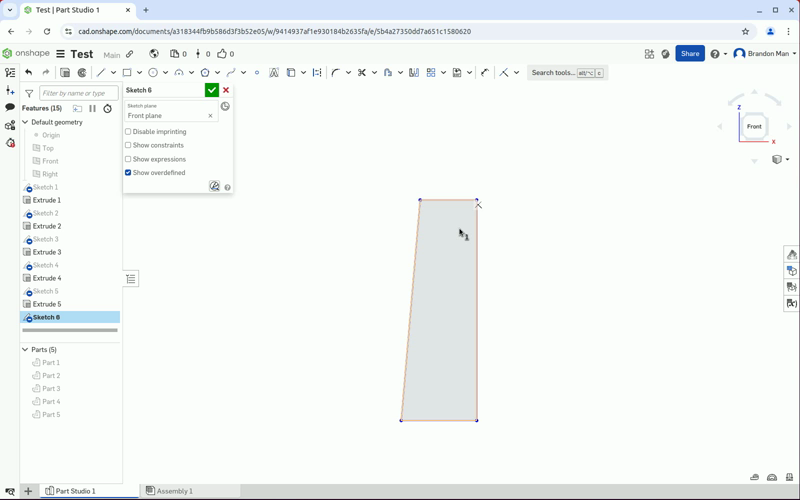
scroll(-6)
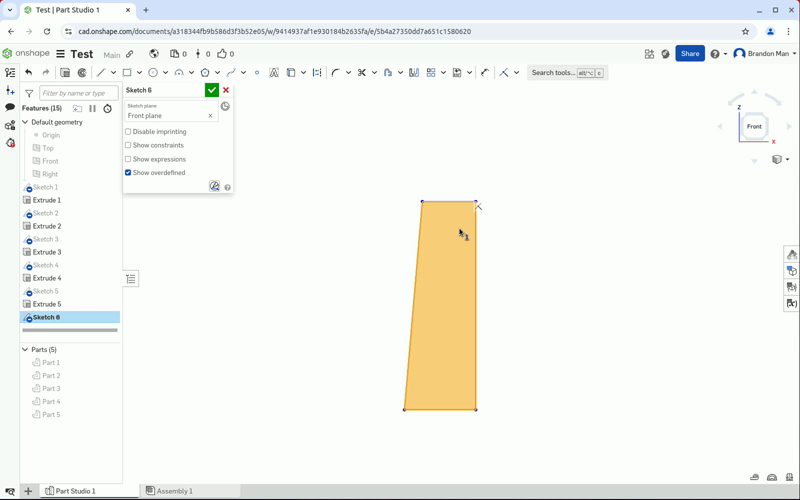
scroll(-6)
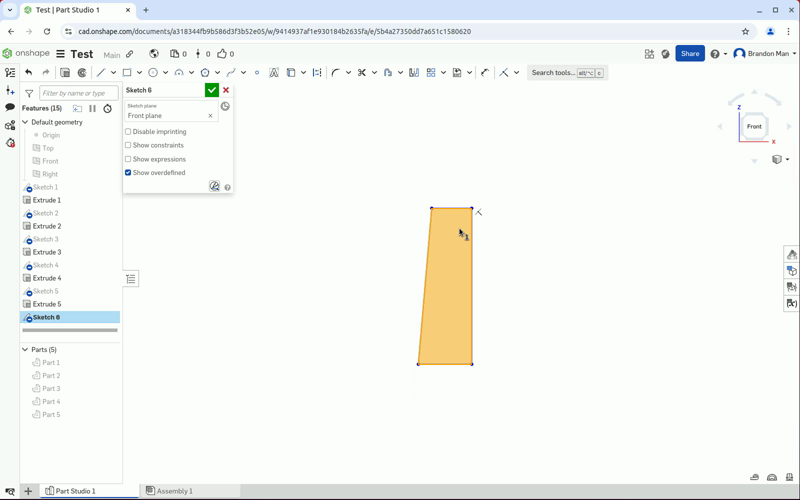
scroll(-6)
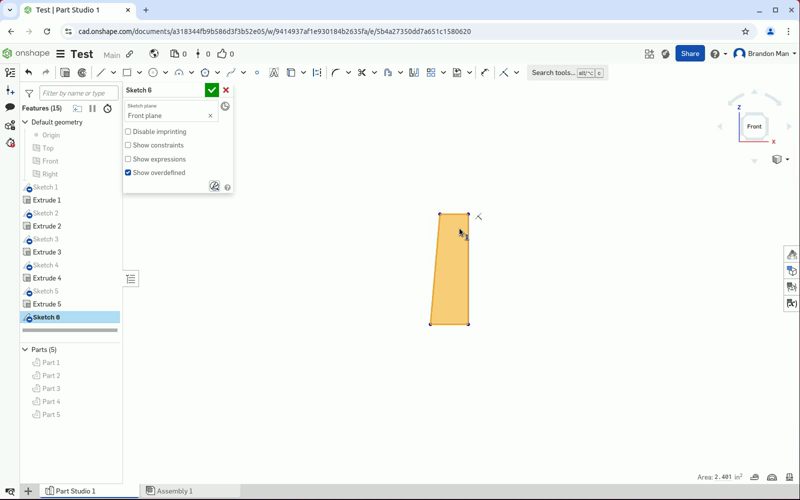
scroll(-6)
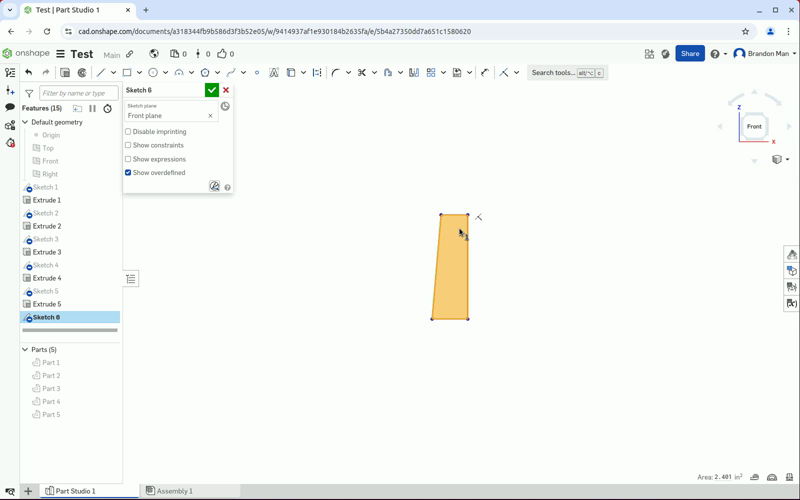
scroll(-6)
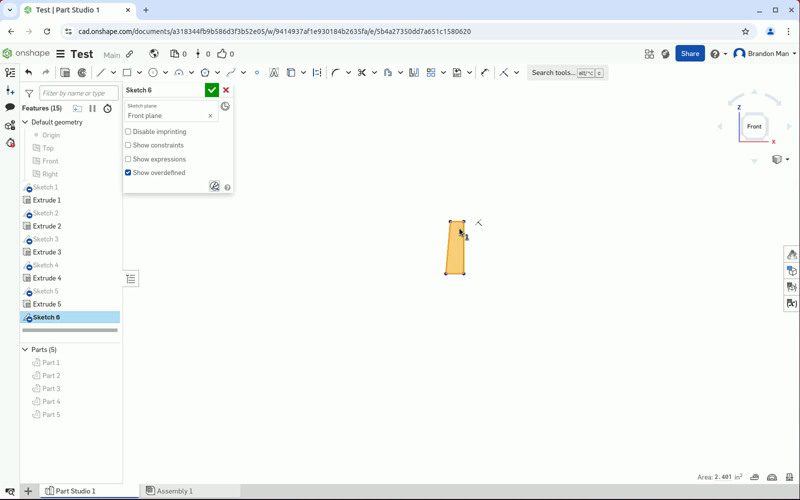
scroll(-6)
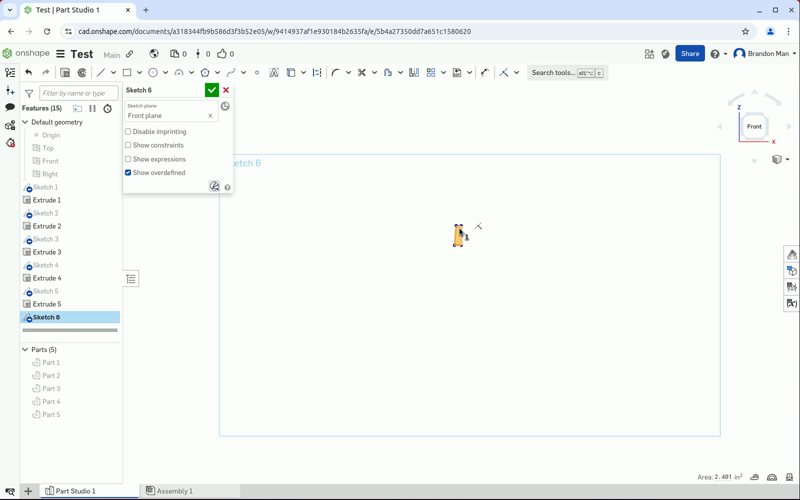
mouse_move(73, 352)
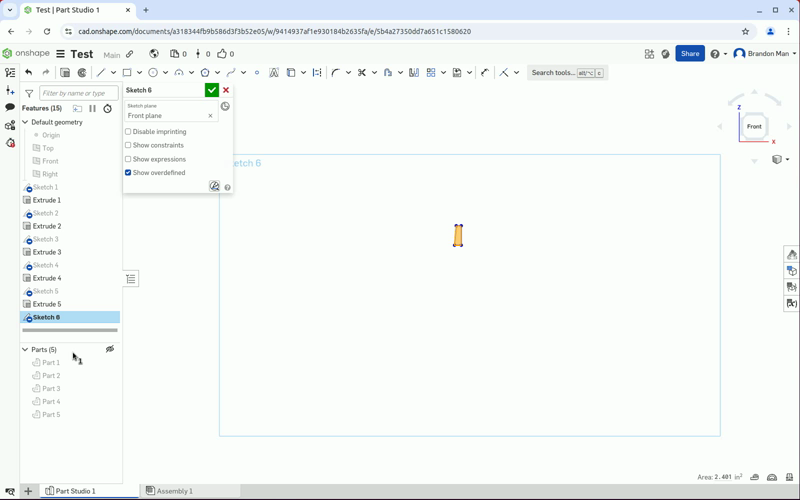
key(shift+y)
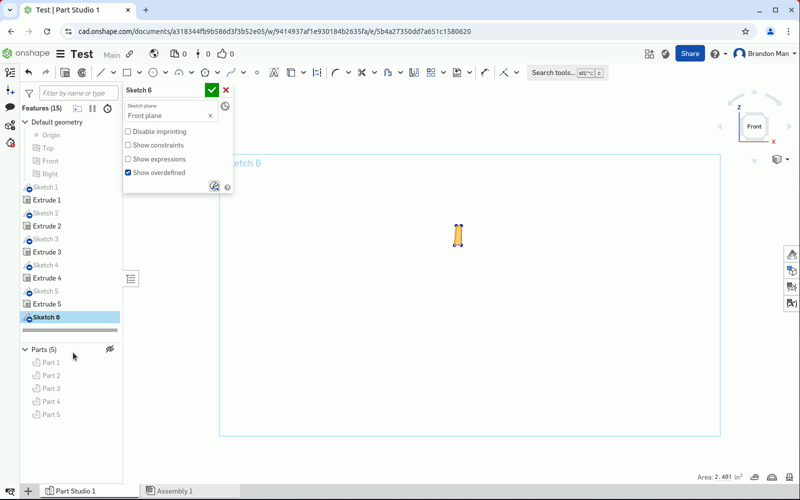
key(shift+e)
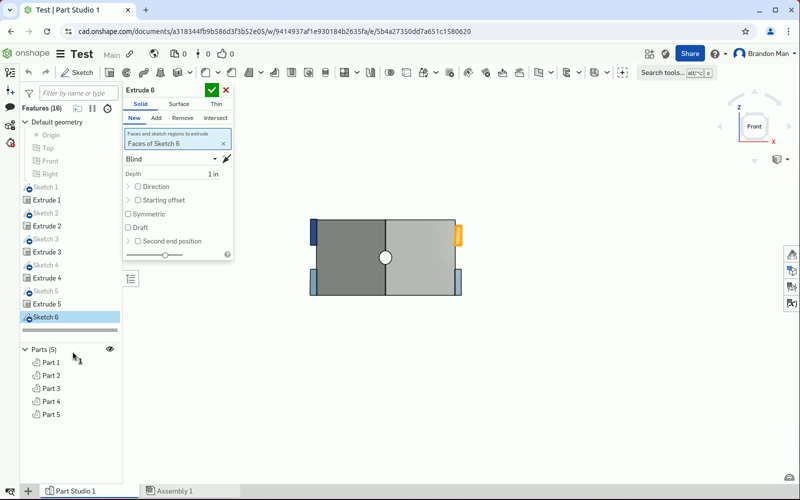
mouse_move(143, 106)
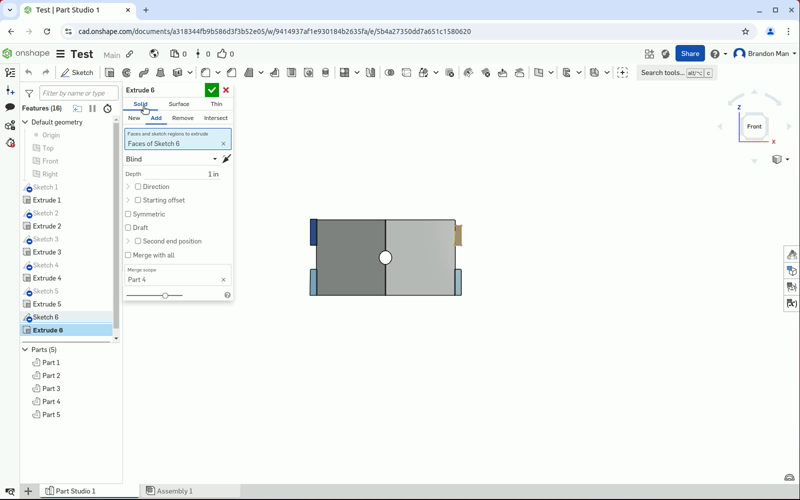
click(143, 106)
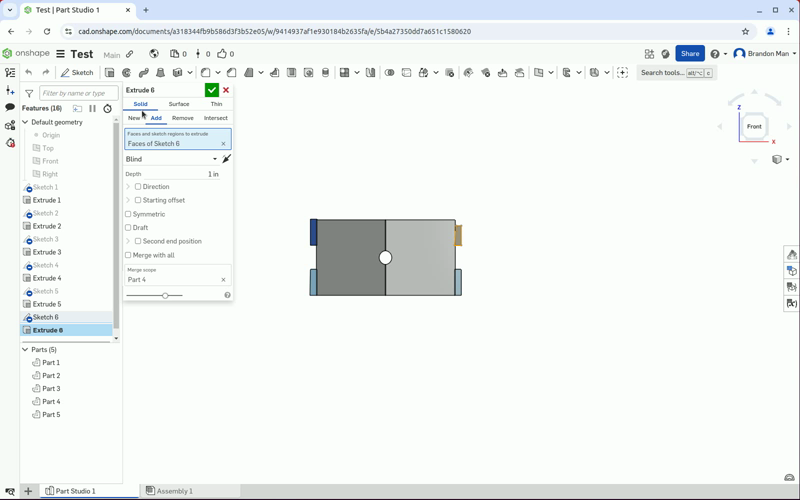
mouse_move(137, 120)
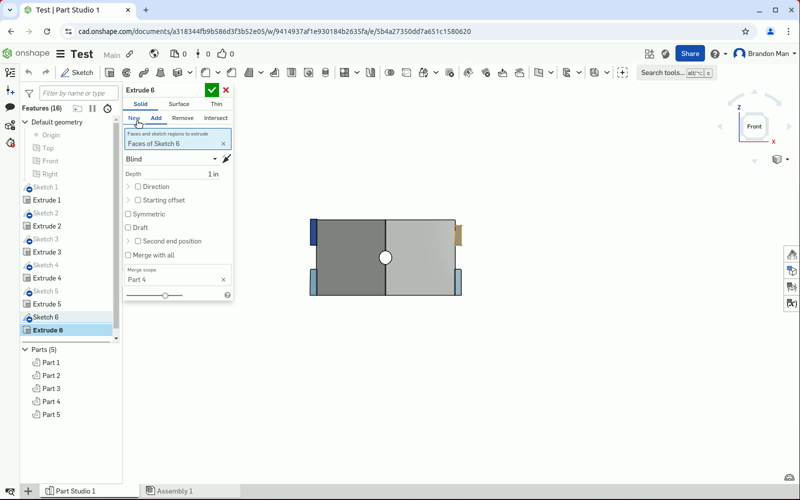
click(137, 120)
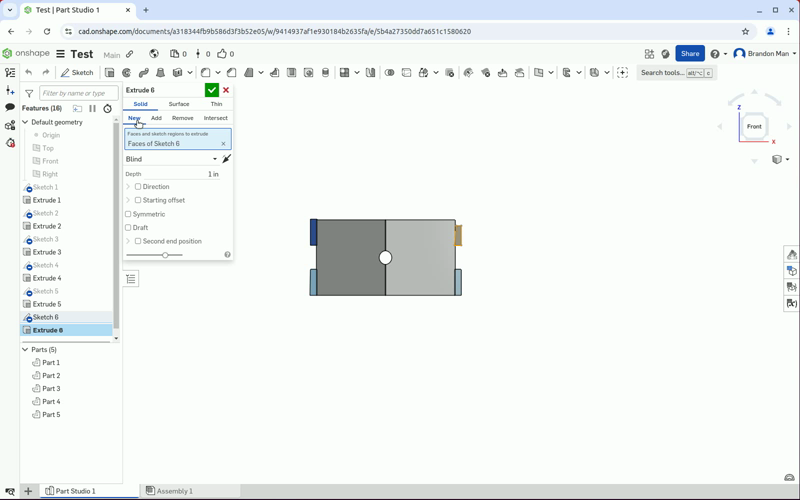
key(tab, 4)
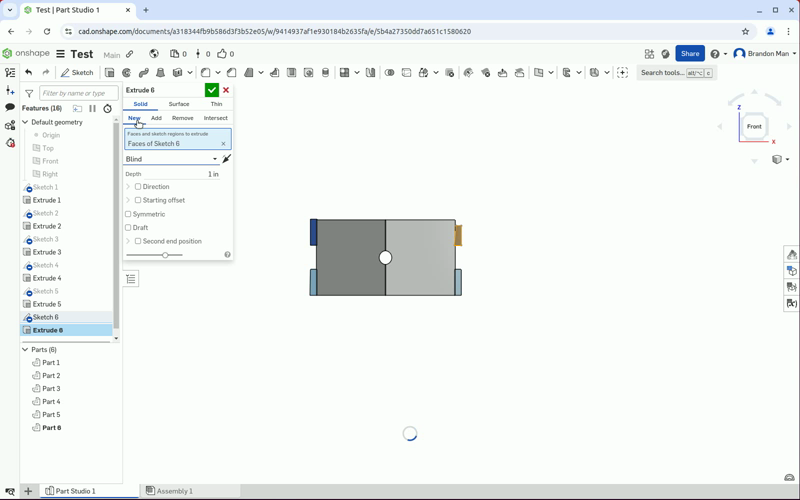
text(0.963)
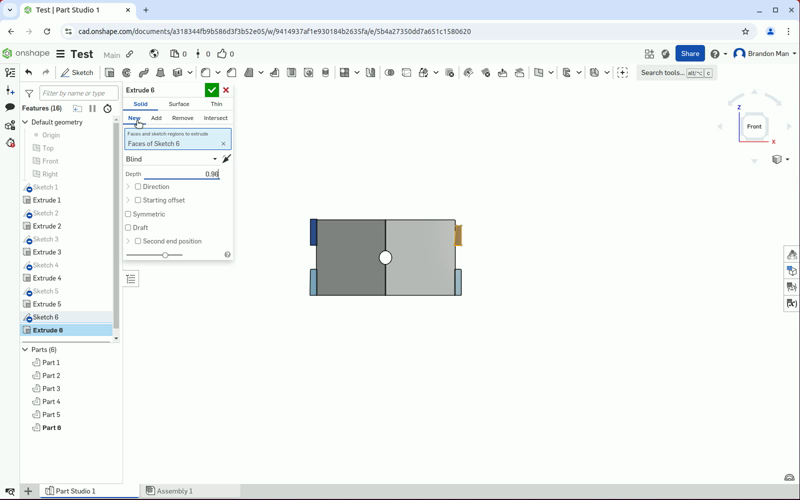
key(enter)
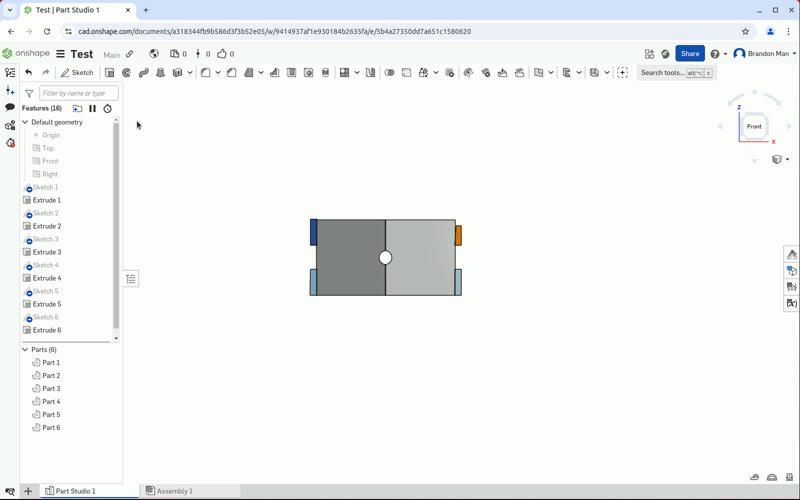
key(shift+h)
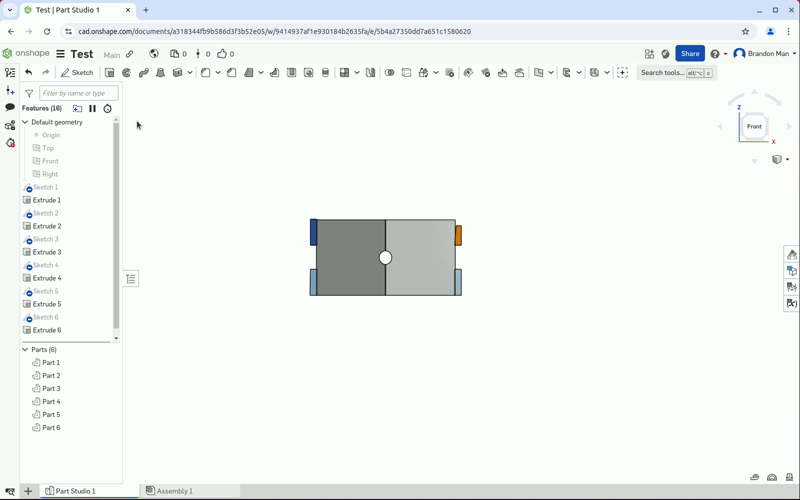
key(shift+h)
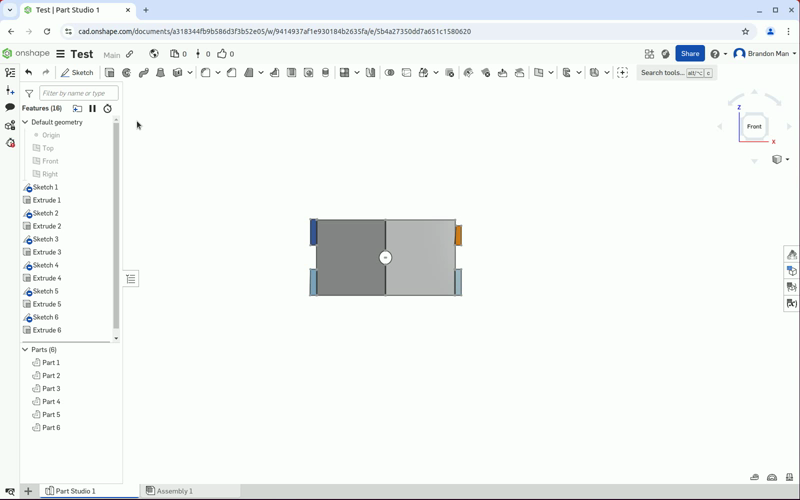
key(shift+7)
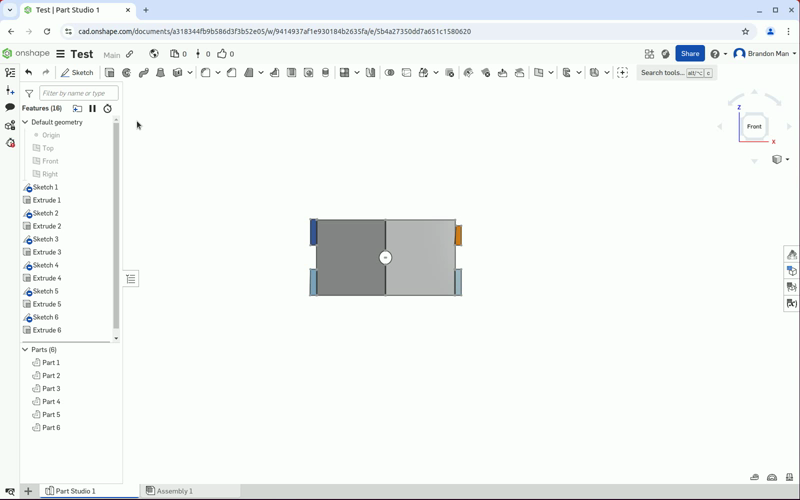
key(left, 2)
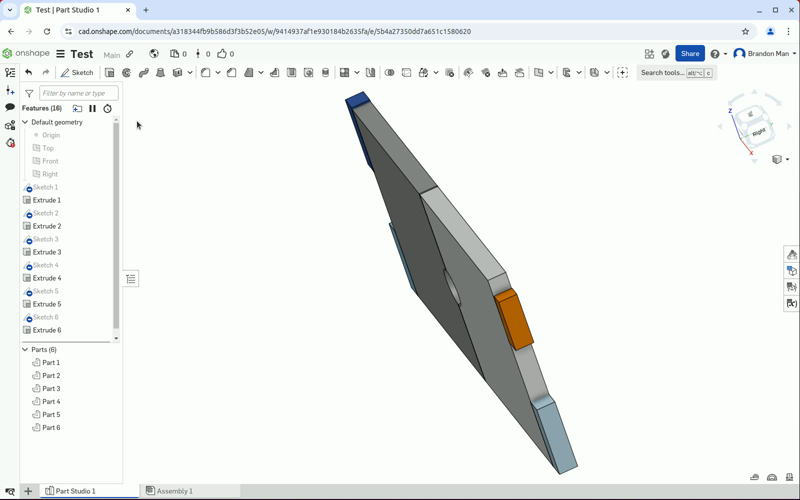
key(down, 2)
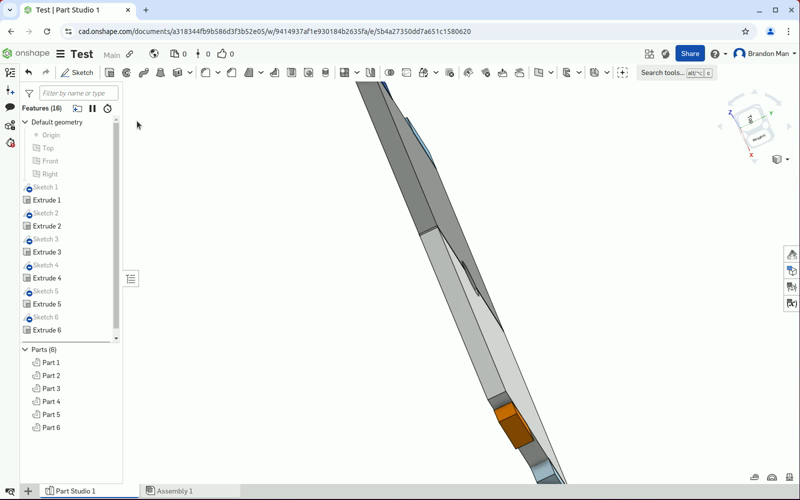
key(up, 2)
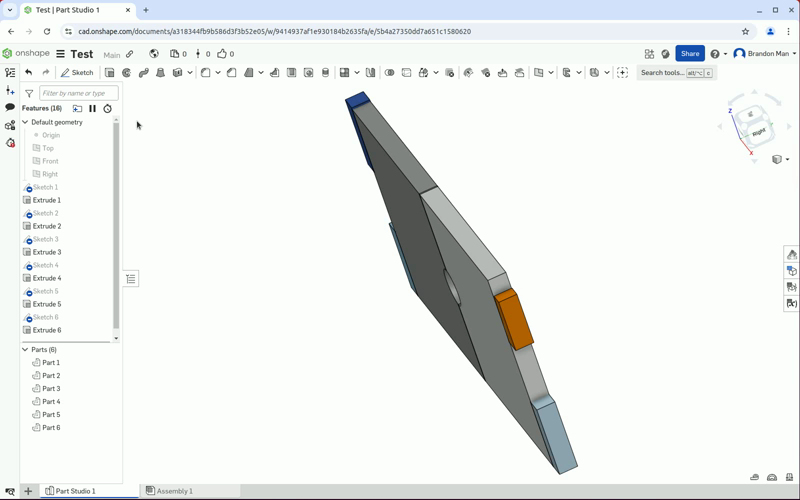
key(right, 2)
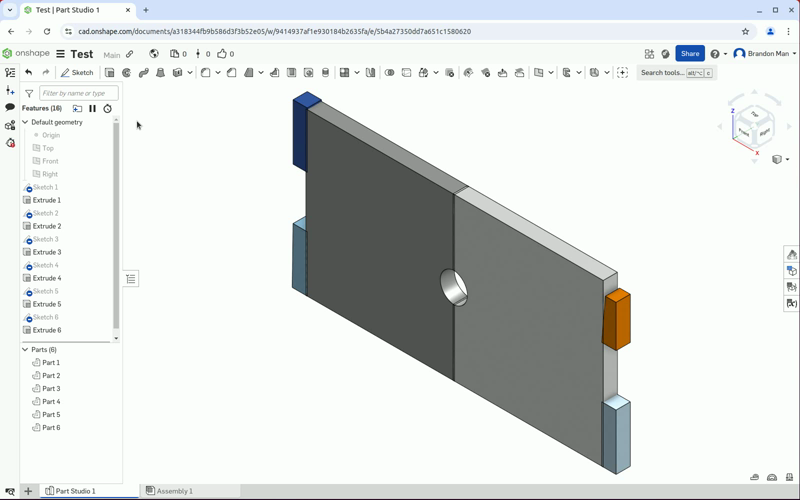
mouse_move(69, 189)
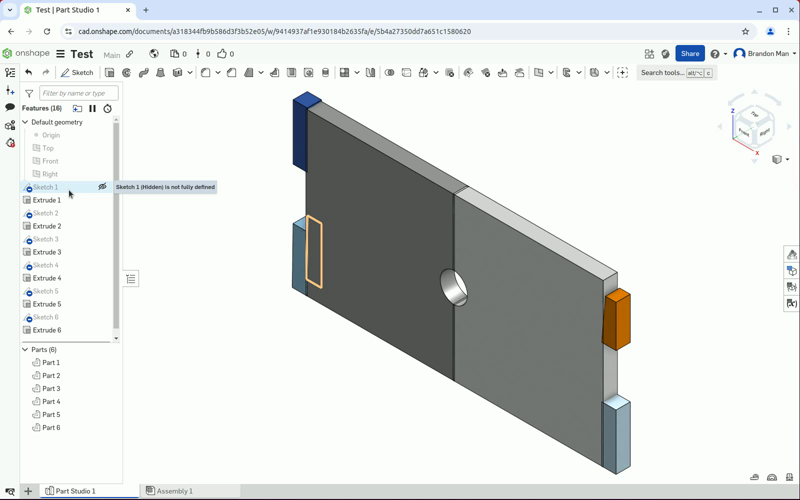
click(69, 189)